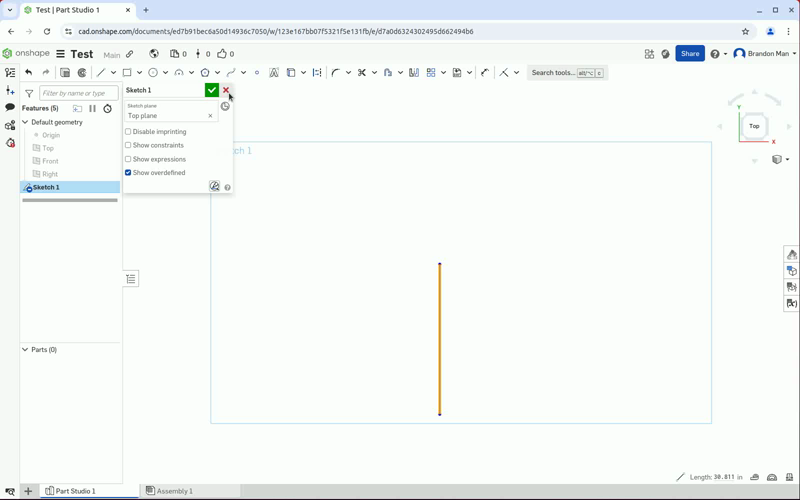
key(shift+h)
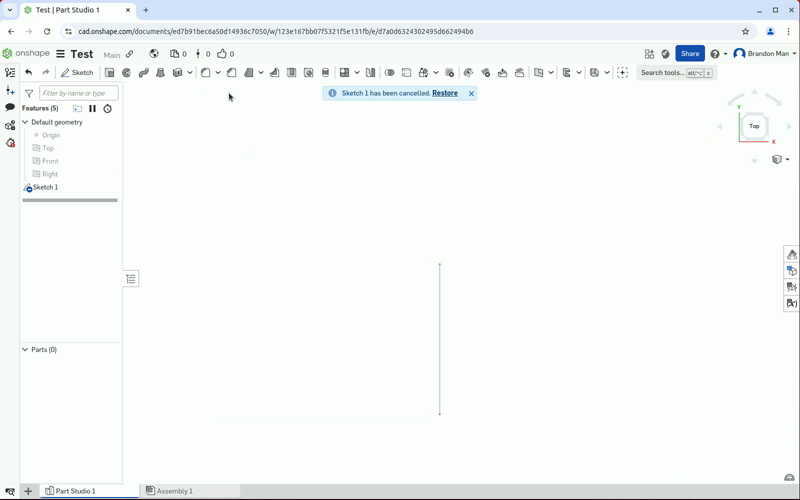
key(shift+s)
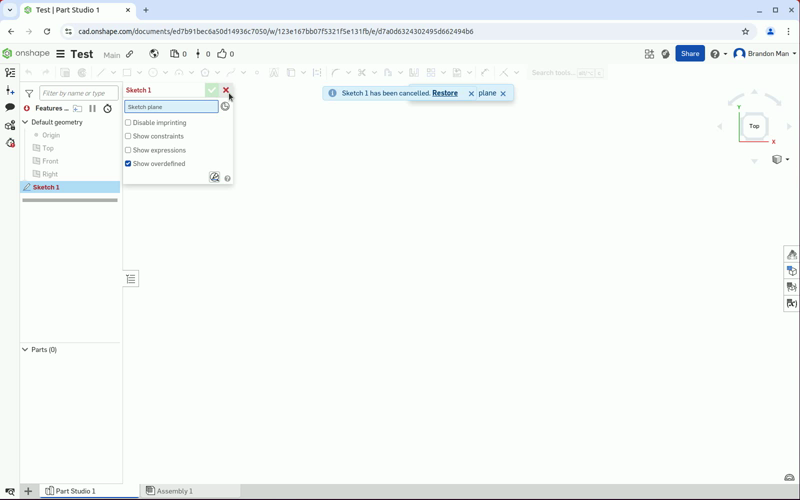
mouse_move(73, 150)
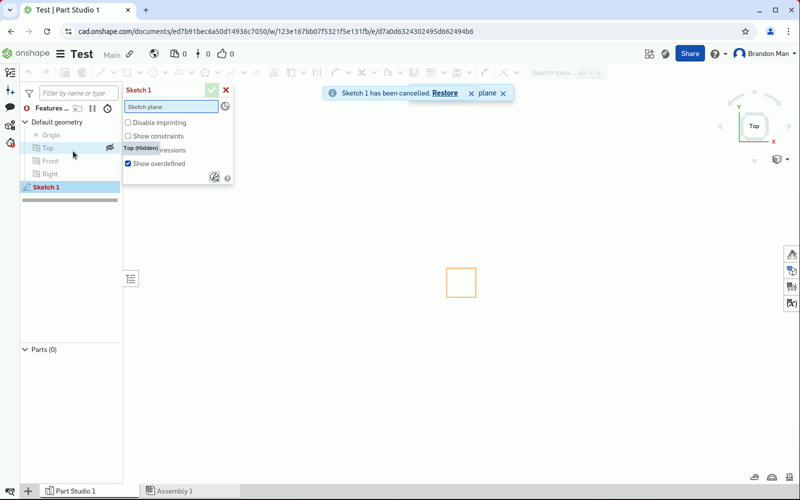
click(73, 150)
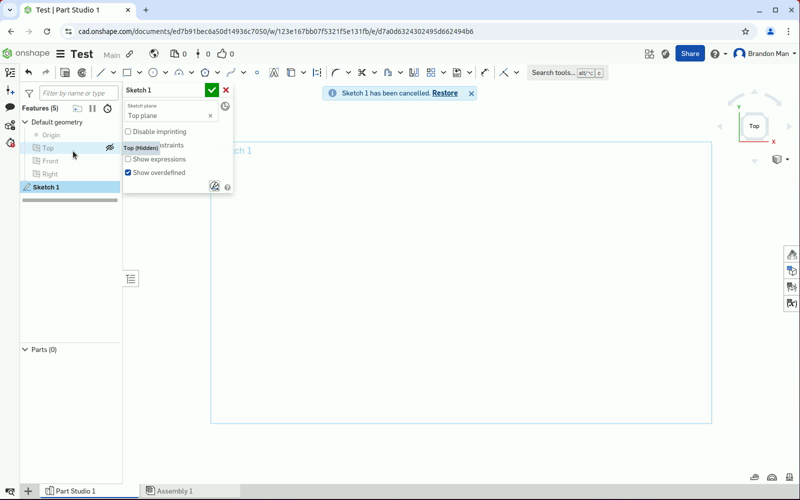
mouse_move(73, 352)
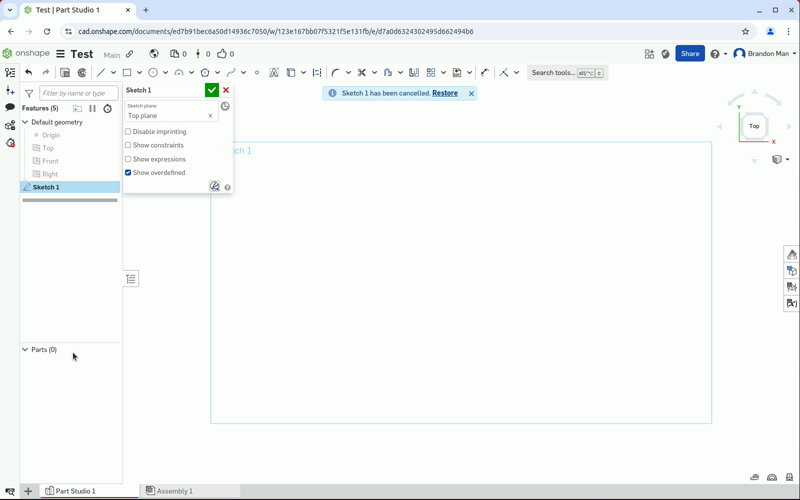
key(y)
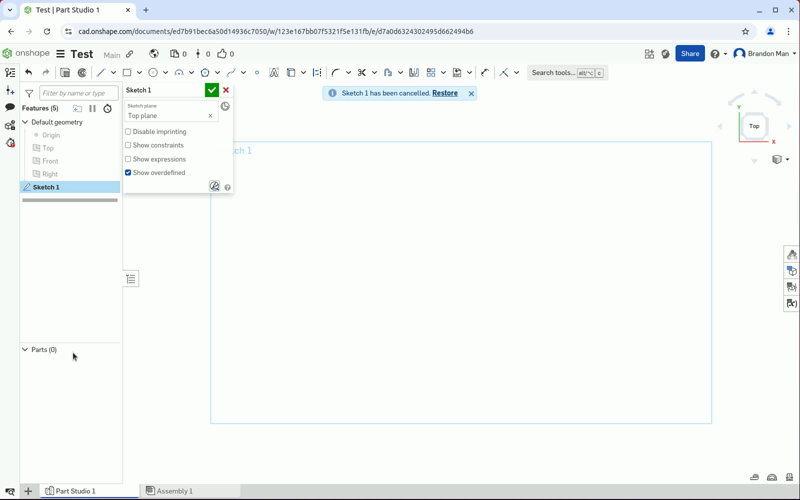
key(c)
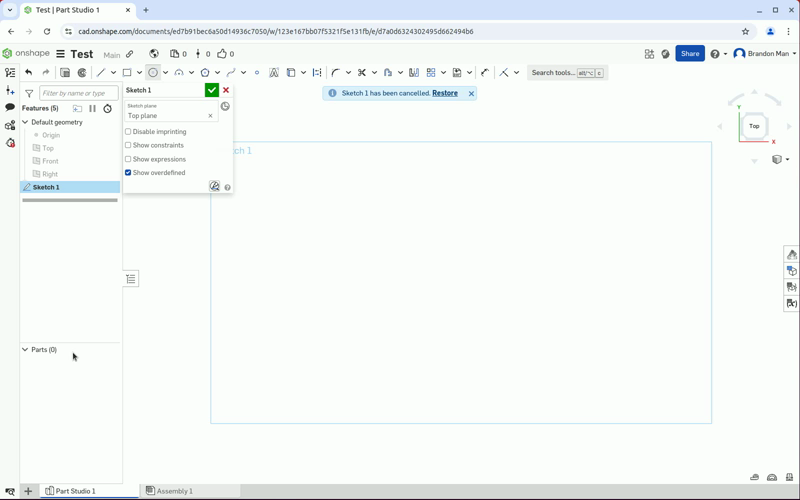
key_down(shift)
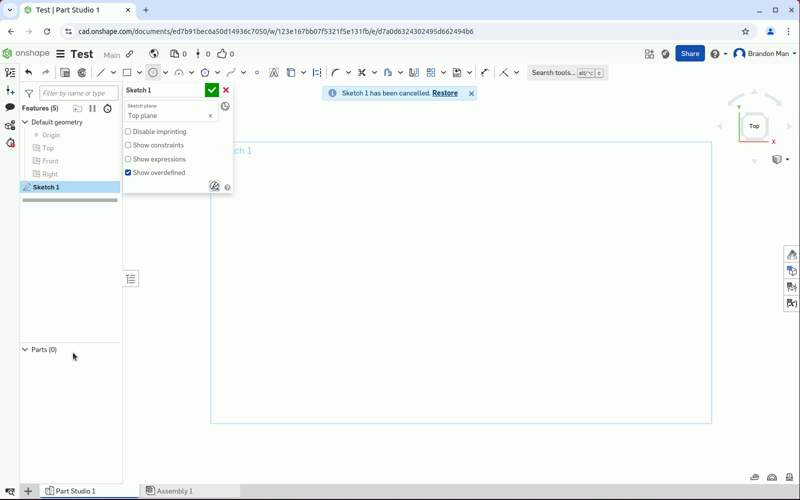
mouse_move(461, 282)
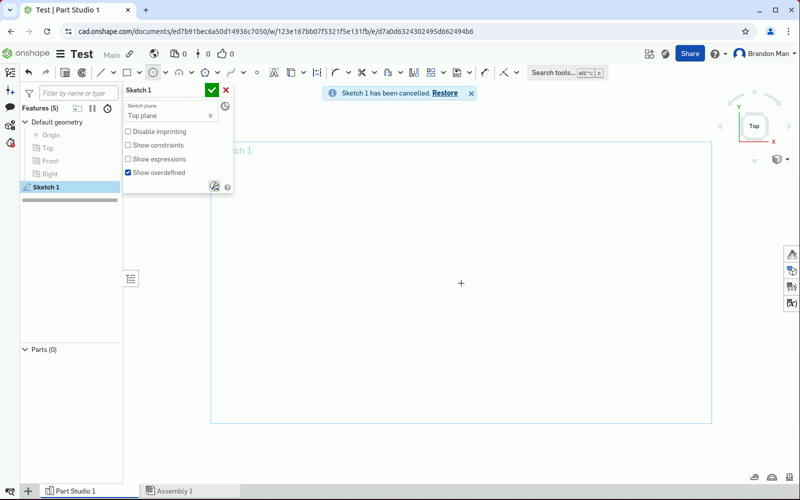
click(461, 282)
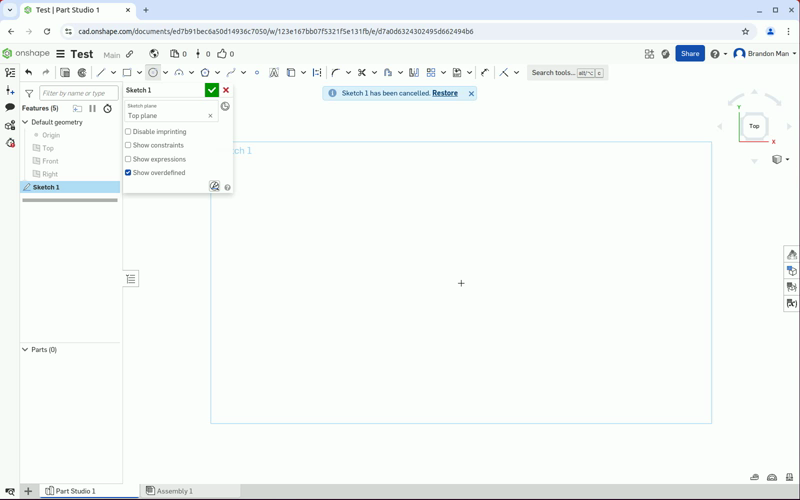
key_up(shift)
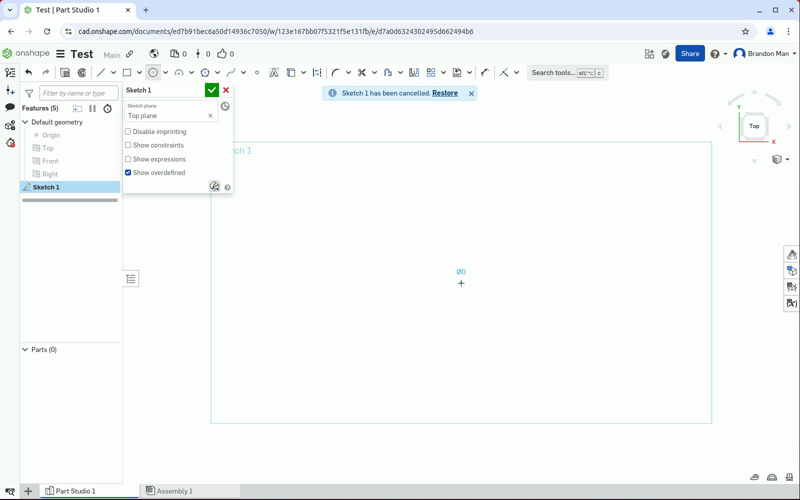
mouse_move(472, 282)
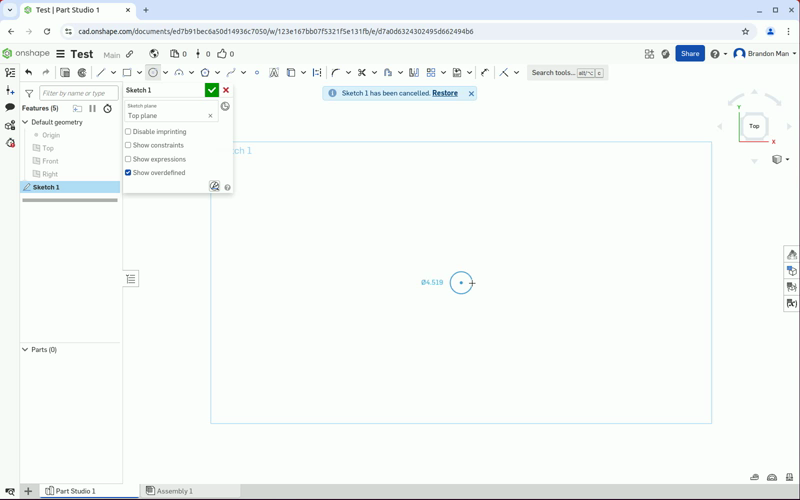
click(472, 282)
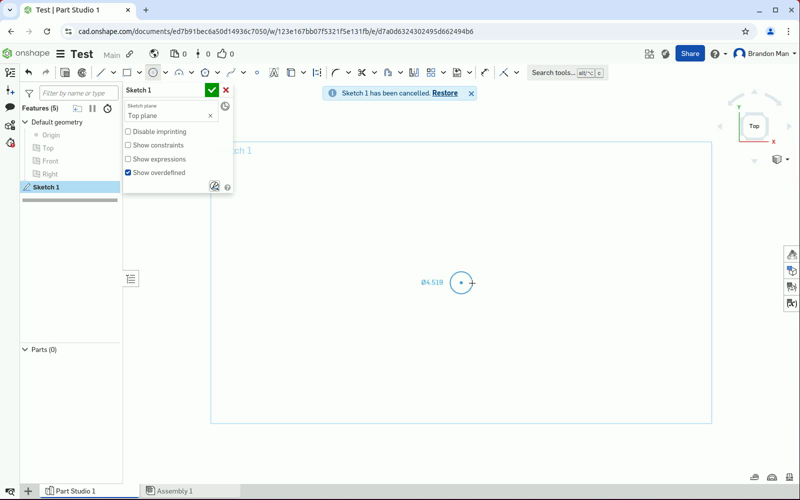
key(esc)
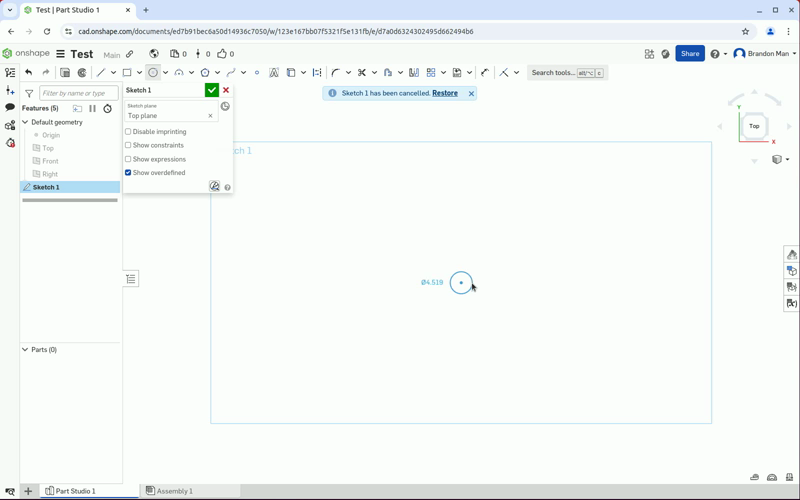
mouse_move(464, 277)
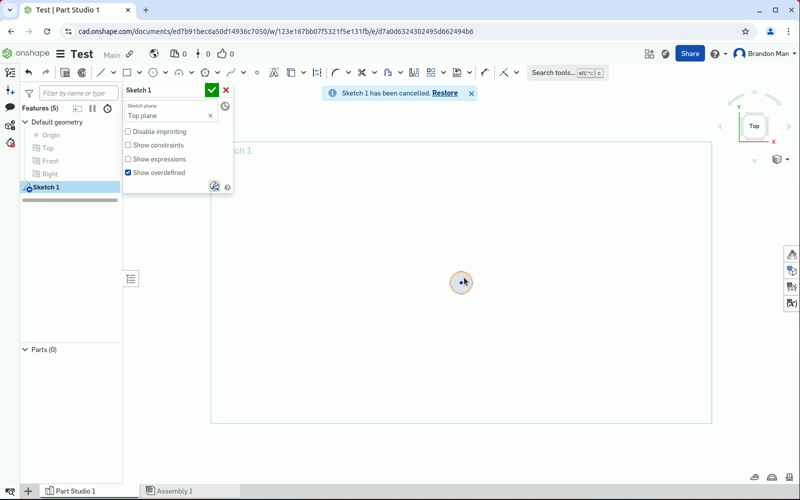
scroll(6)
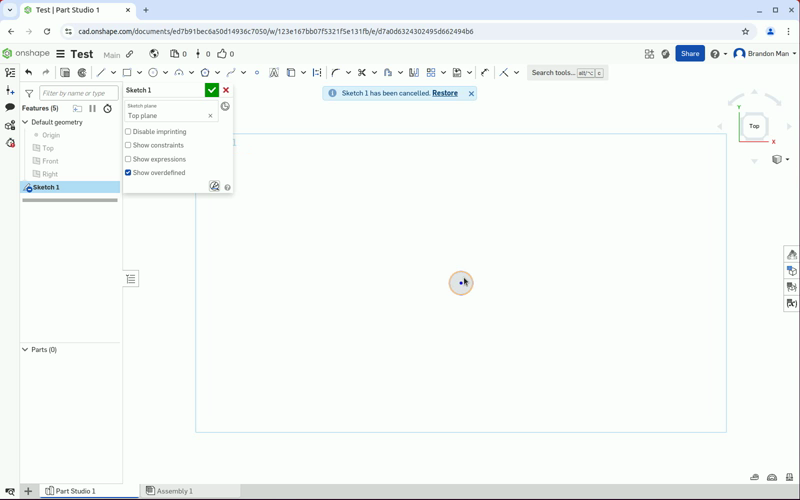
scroll(6)
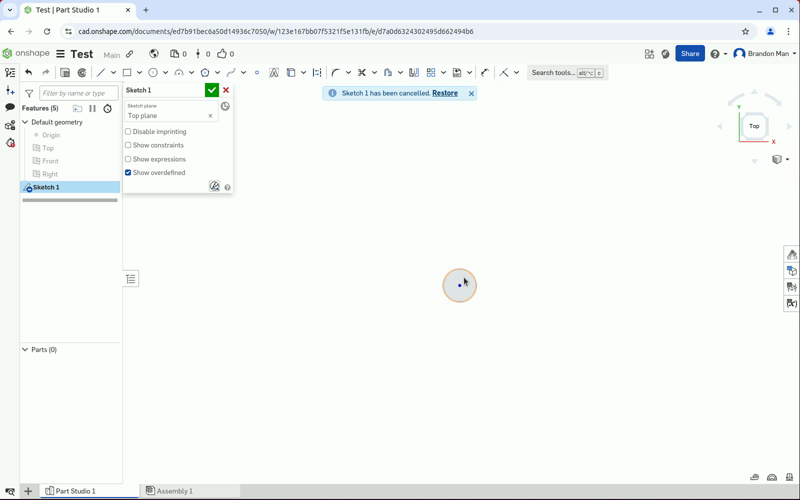
scroll(6)
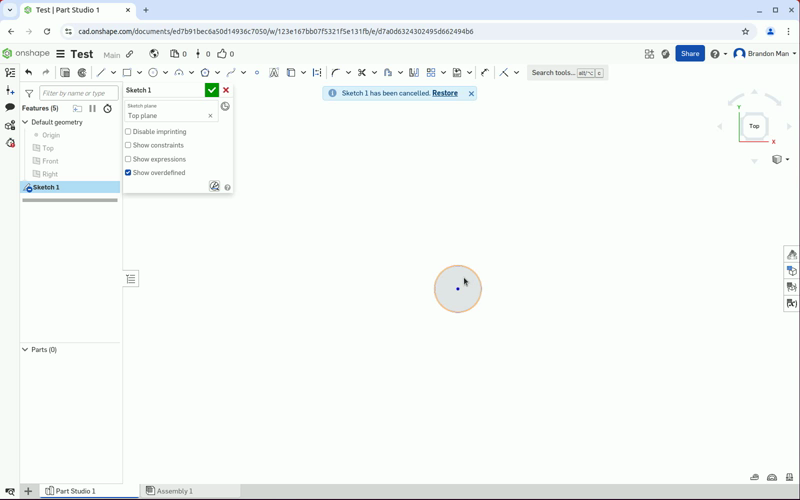
scroll(6)
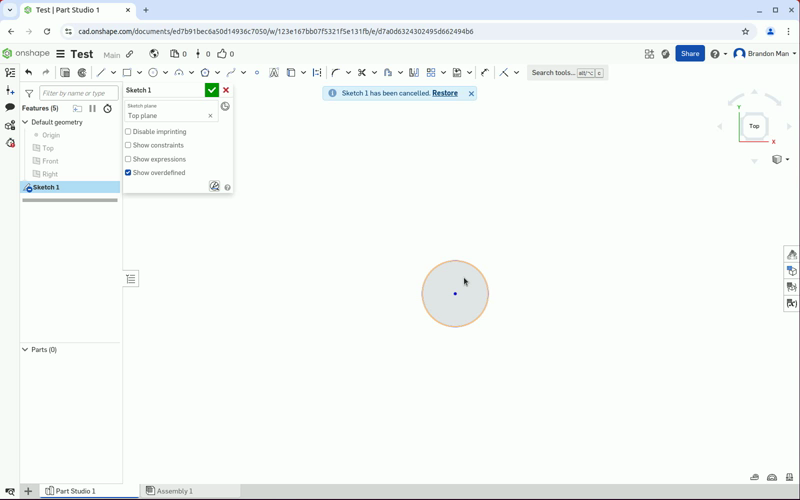
scroll(6)
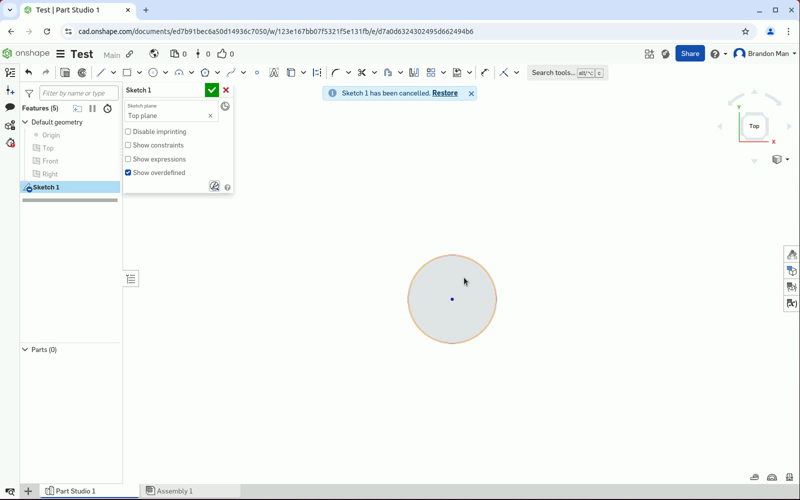
scroll(6)
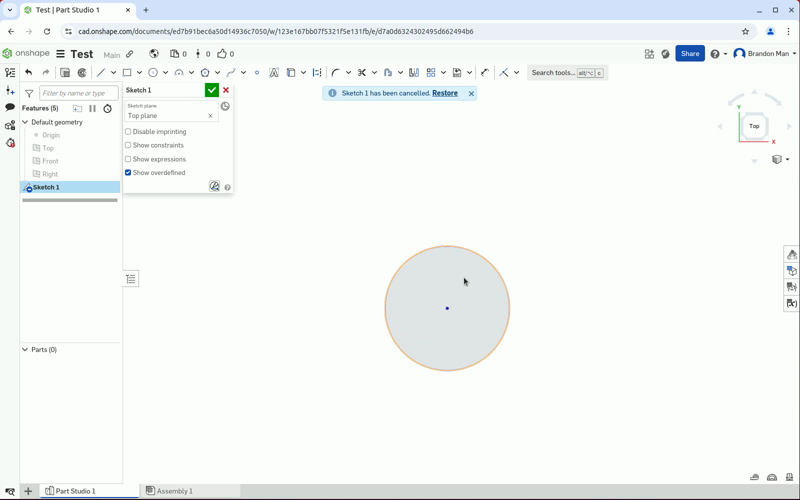
scroll(6)
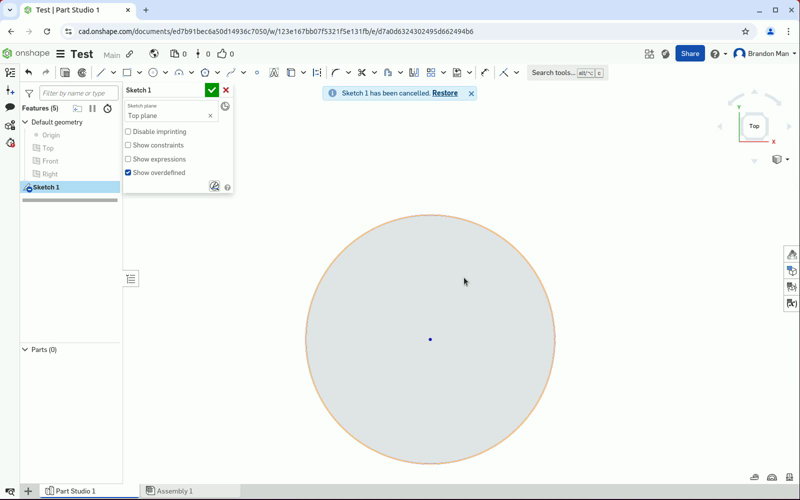
click(464, 277)
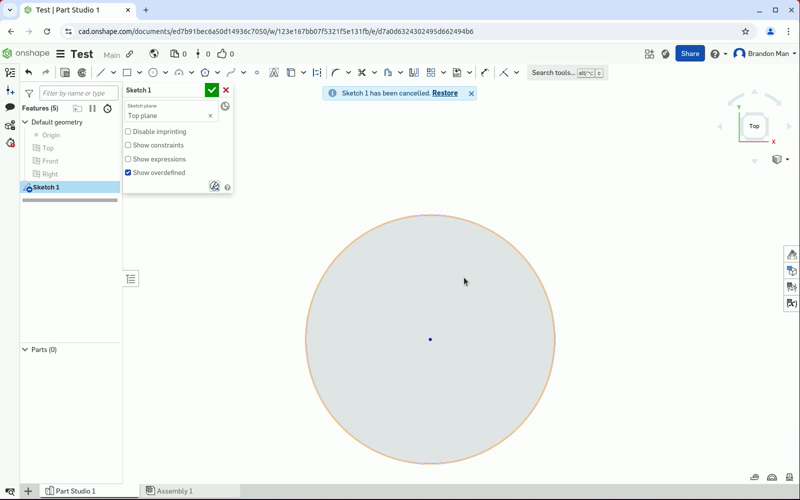
scroll(-6)
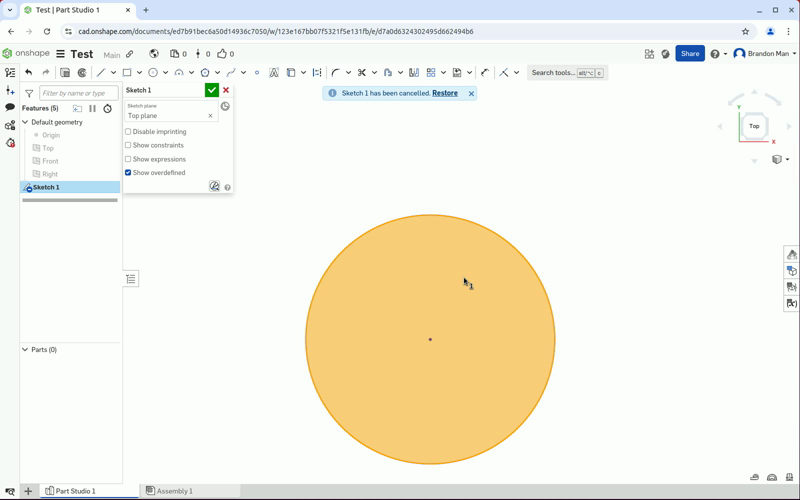
scroll(-6)
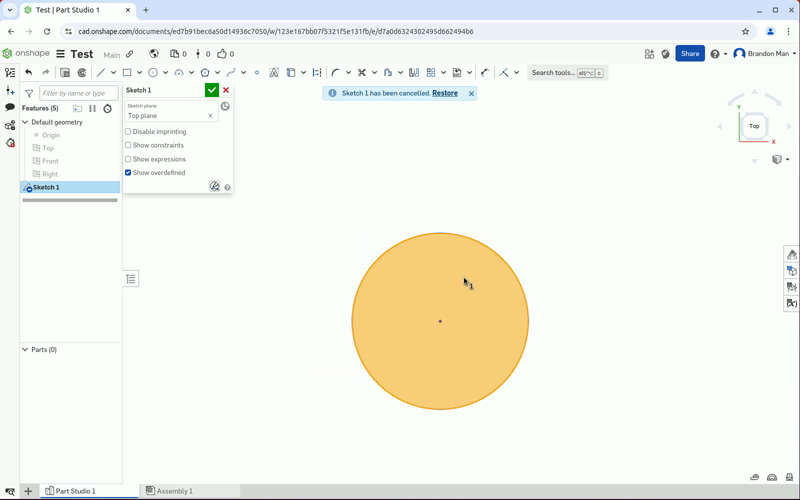
scroll(-6)
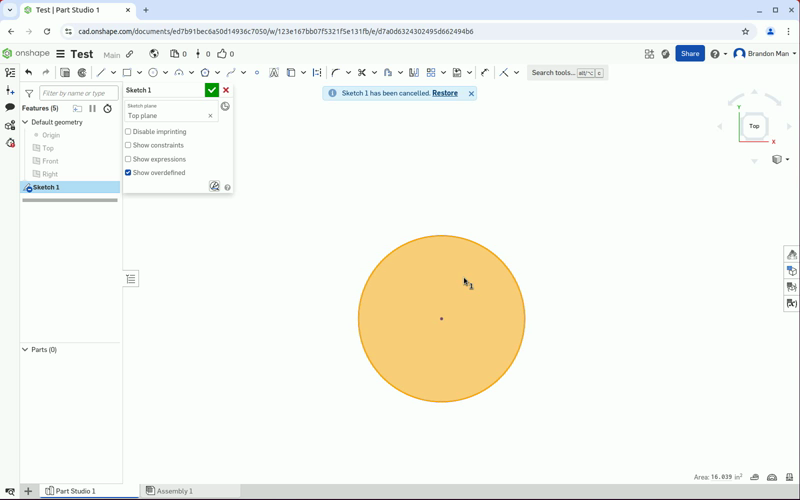
scroll(-6)
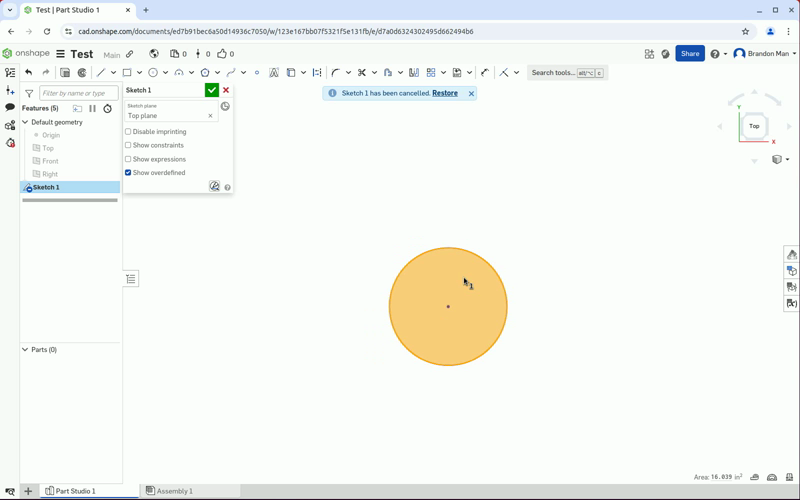
scroll(-6)
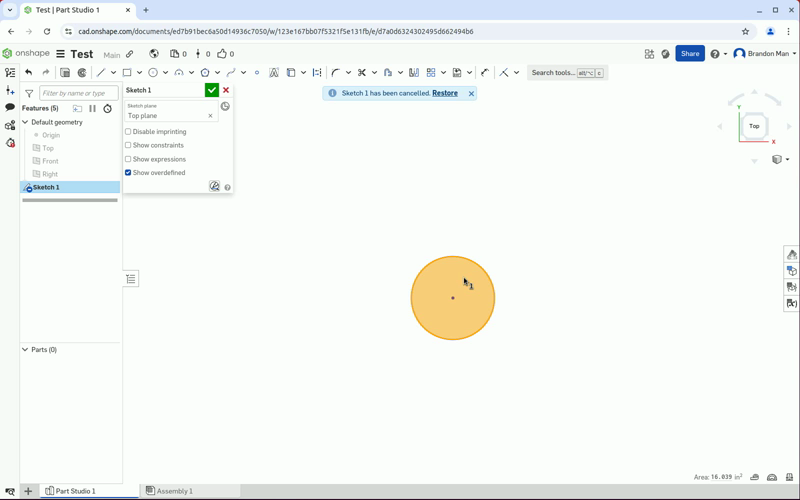
scroll(-6)
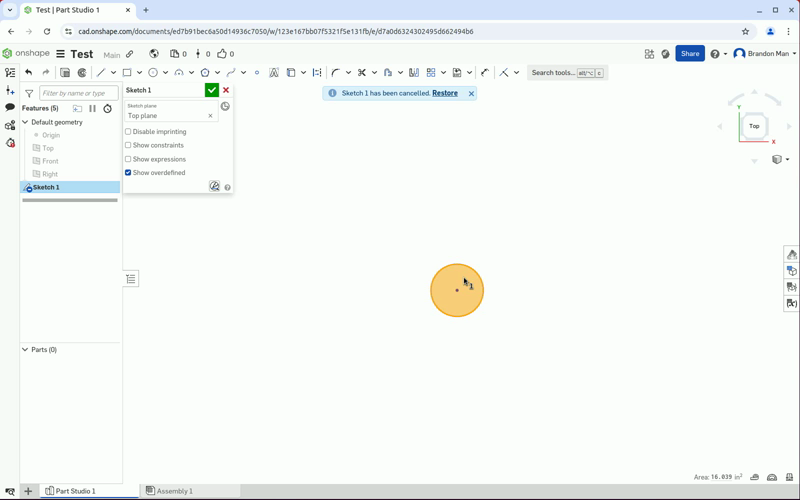
scroll(-6)
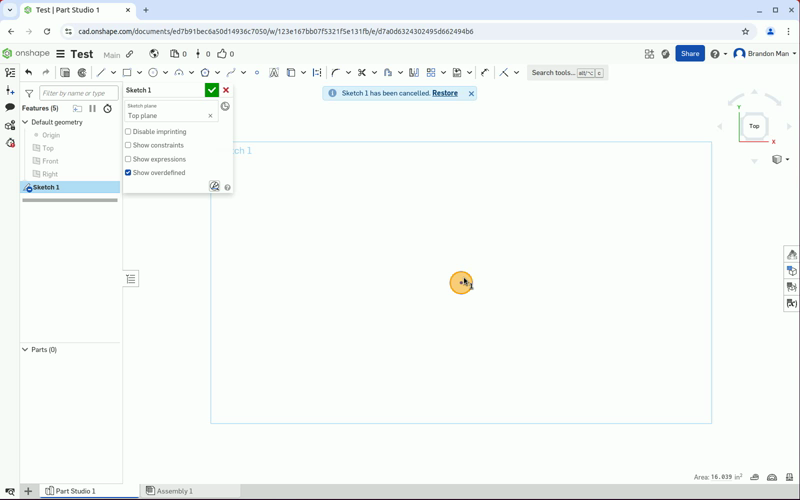
mouse_move(73, 352)
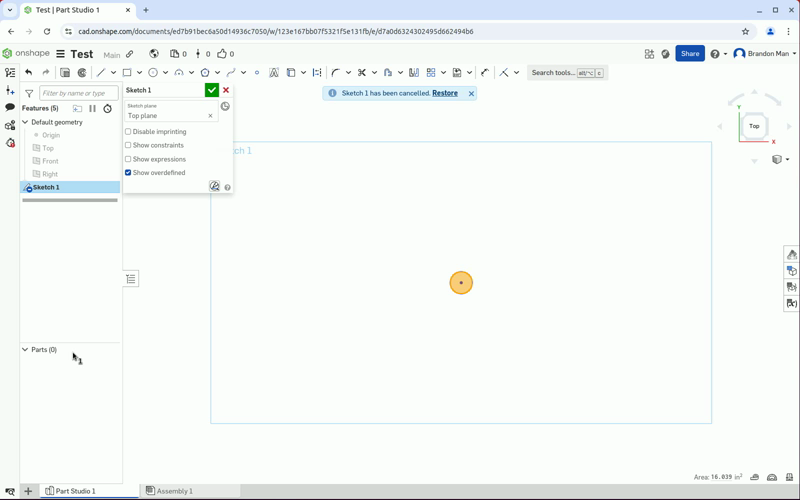
key(shift+y)
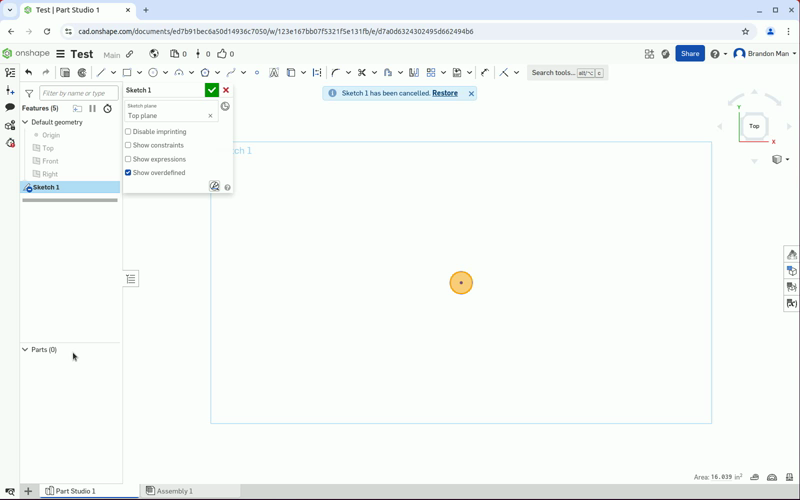
key(shift+e)
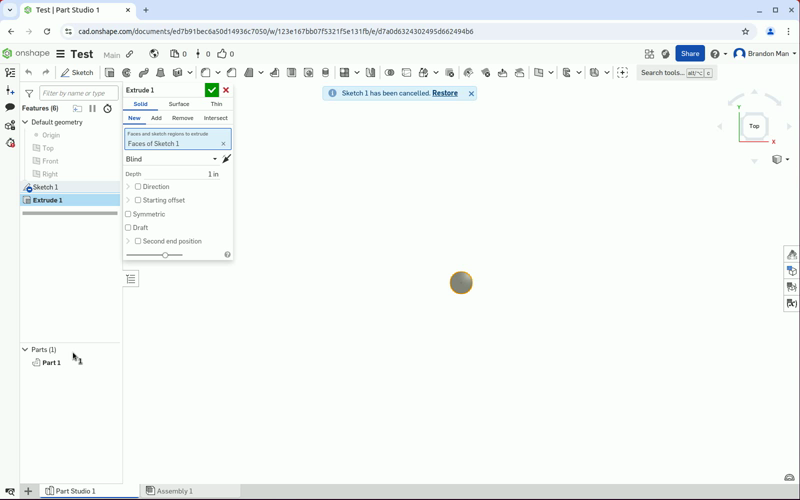
mouse_move(143, 106)
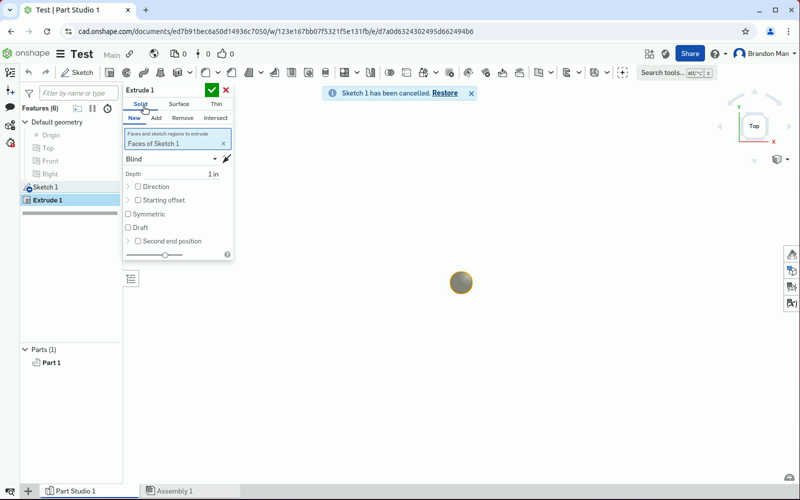
click(143, 106)
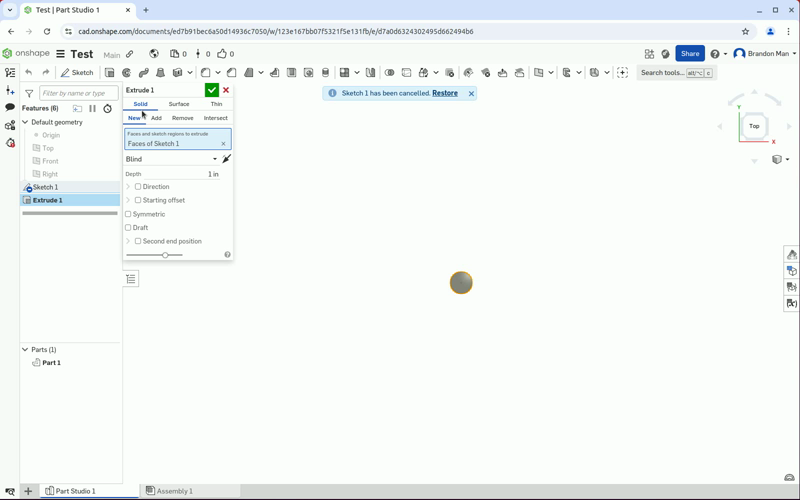
mouse_move(137, 120)
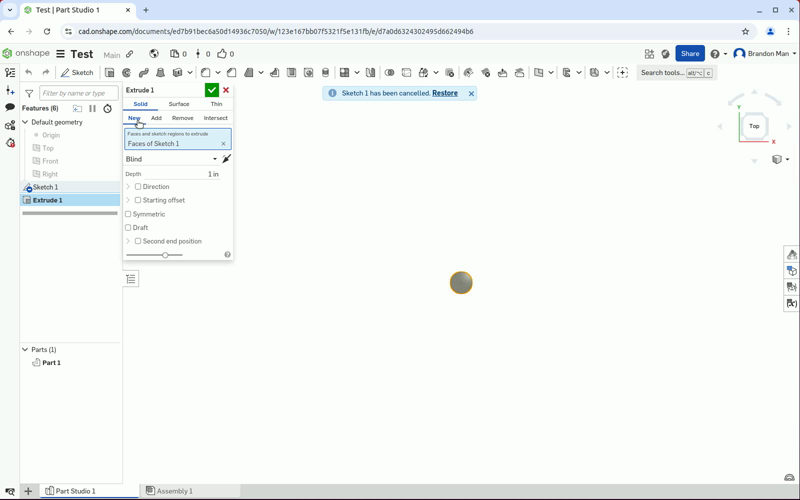
click(137, 120)
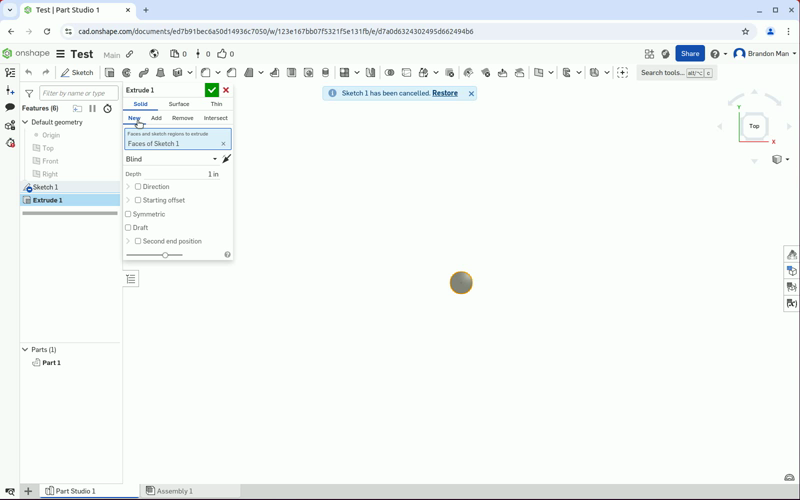
key(tab, 4)
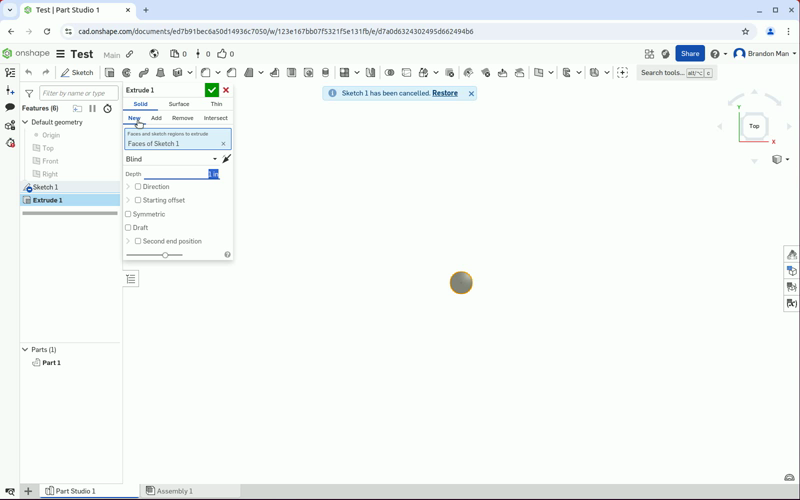
text(9.147)
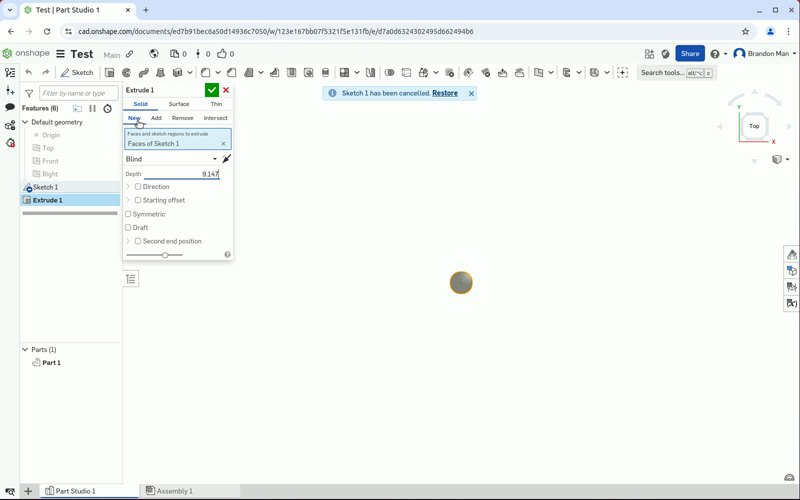
key(enter)
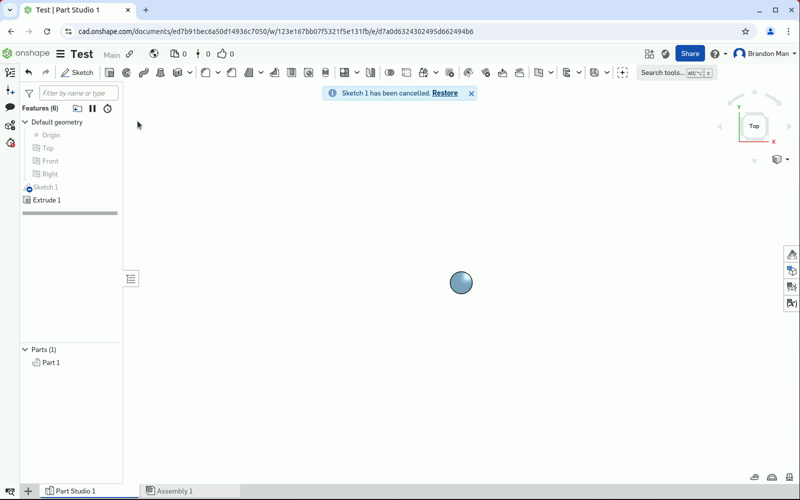
key(shift+h)
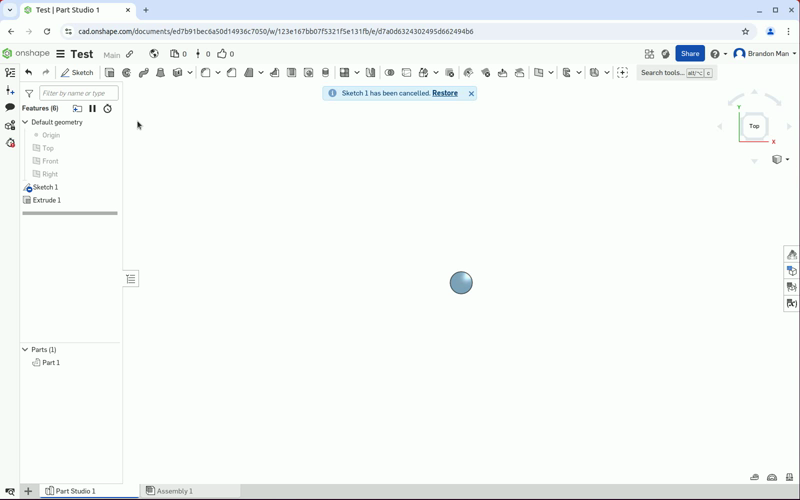
key(shift+h)
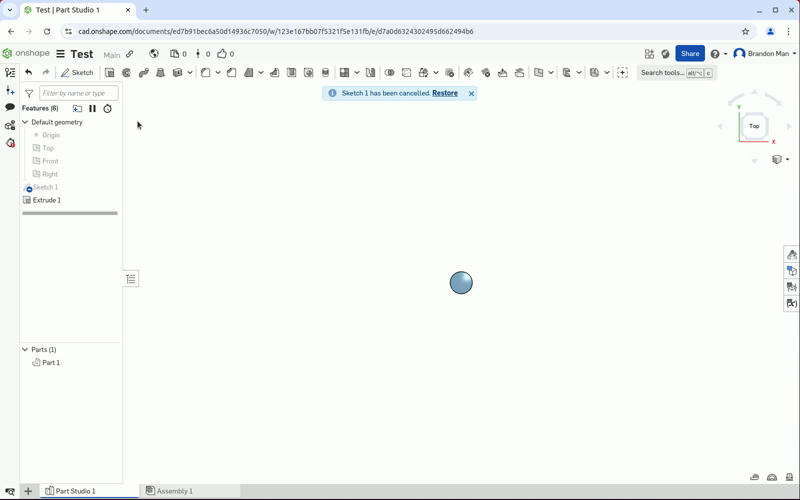
mouse_move(73, 189)
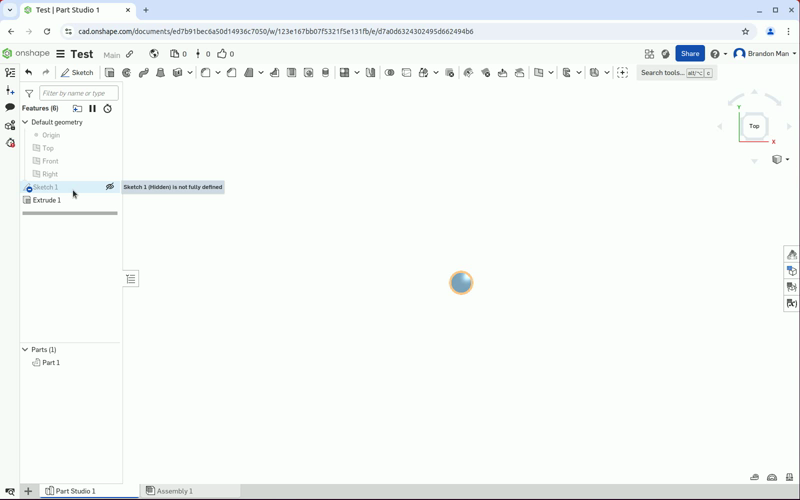
click(73, 189)
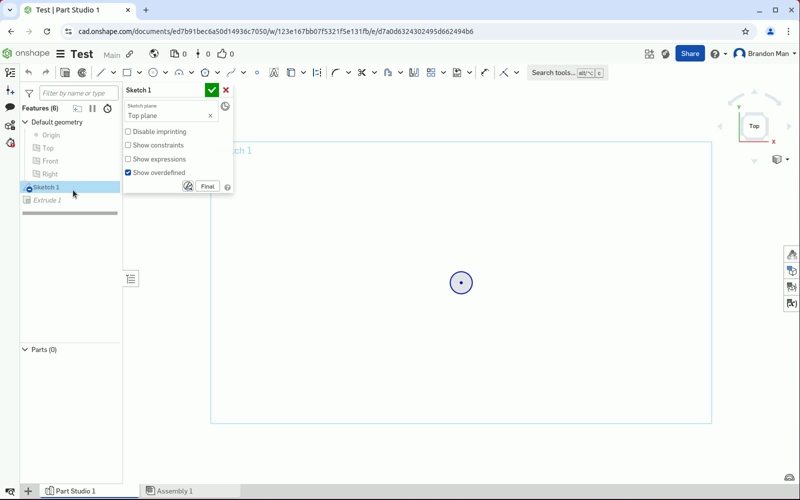
mouse_move(229, 92)
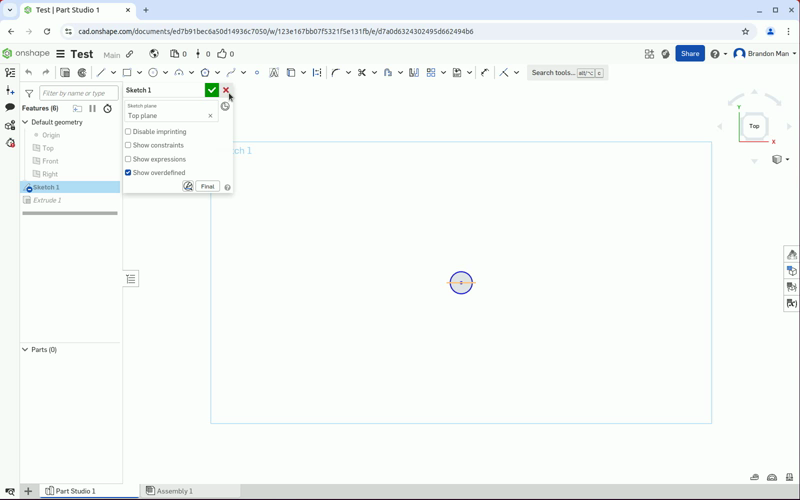
click(229, 92)
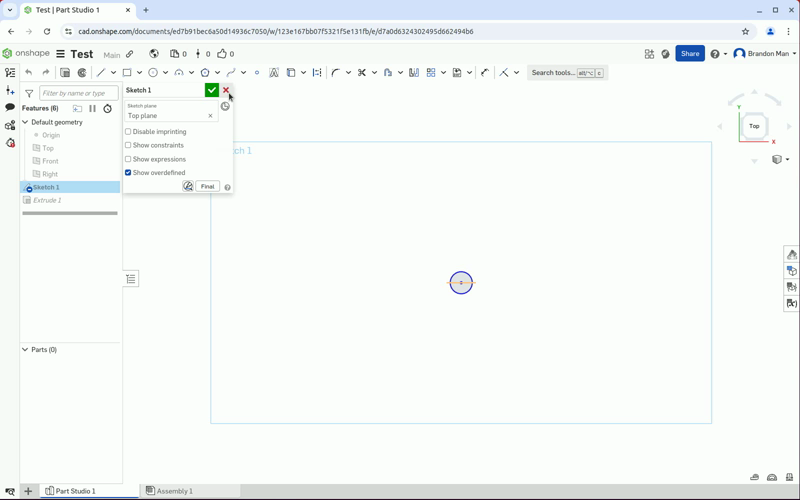
key(shift+s)
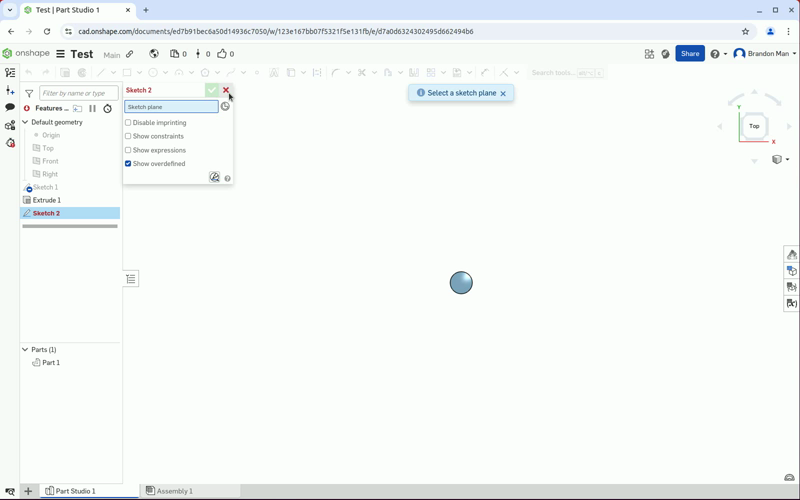
mouse_move(73, 150)
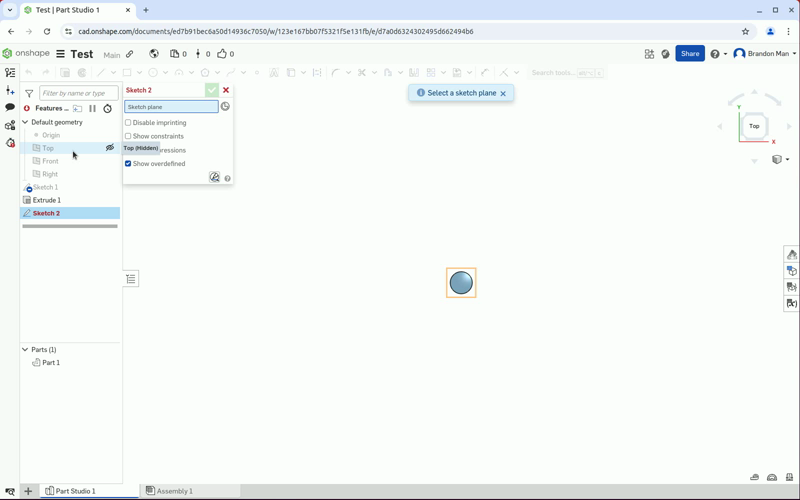
click(73, 150)
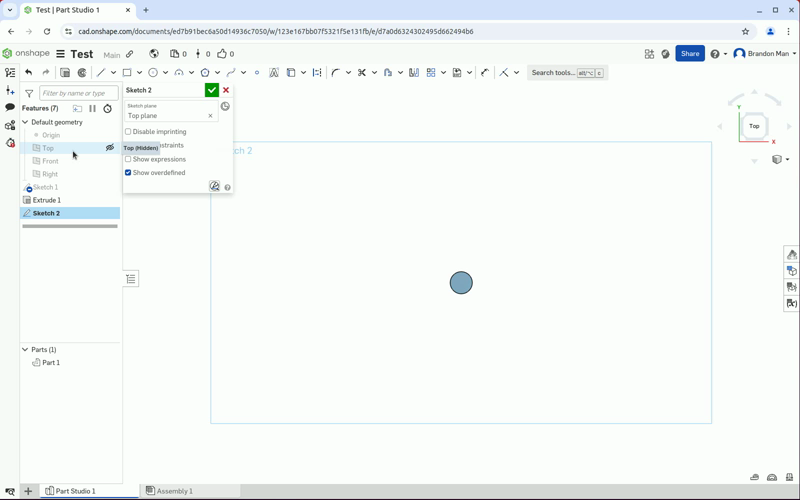
mouse_move(73, 352)
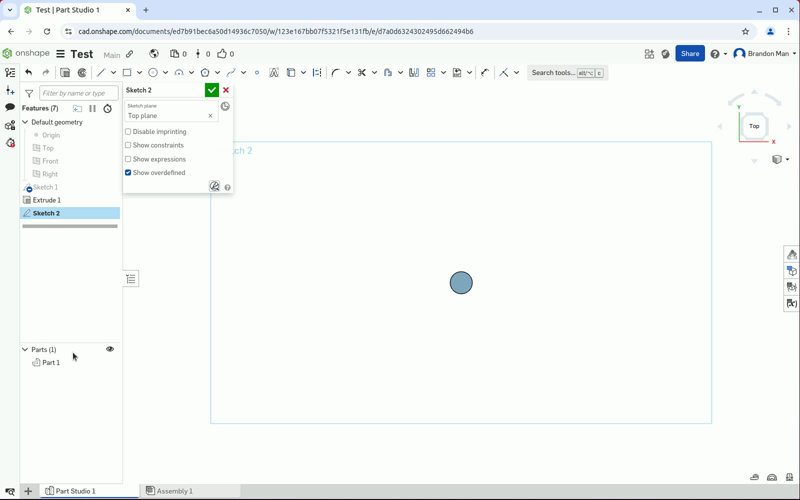
key(y)
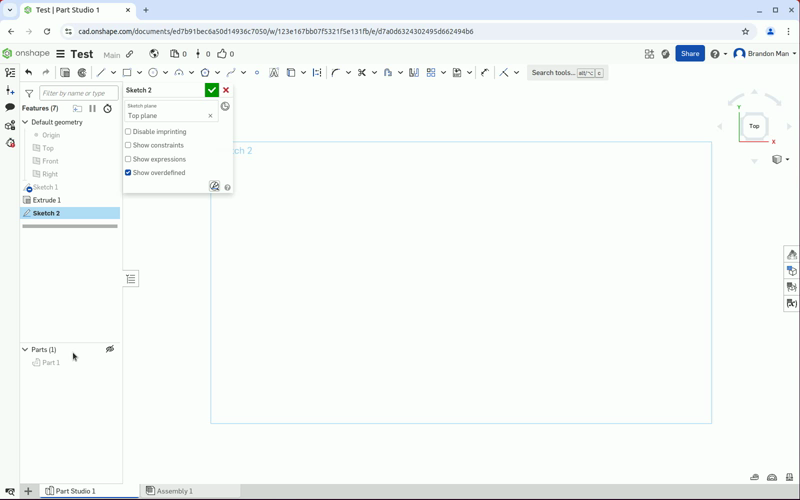
key(c)
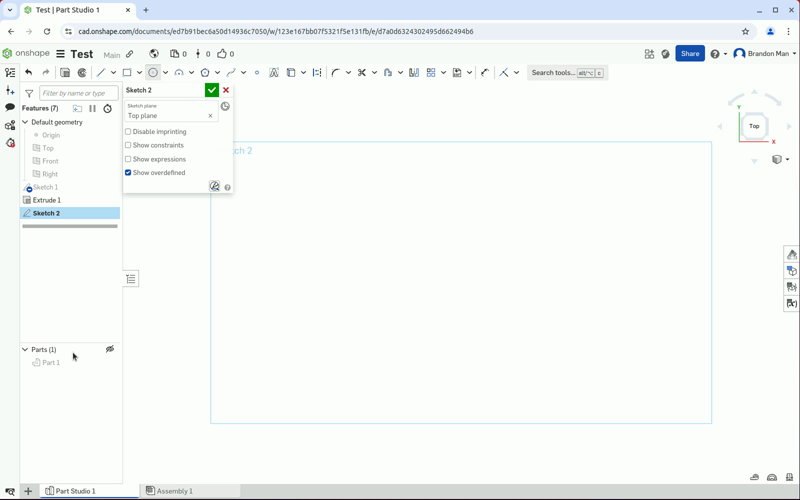
key_down(shift)
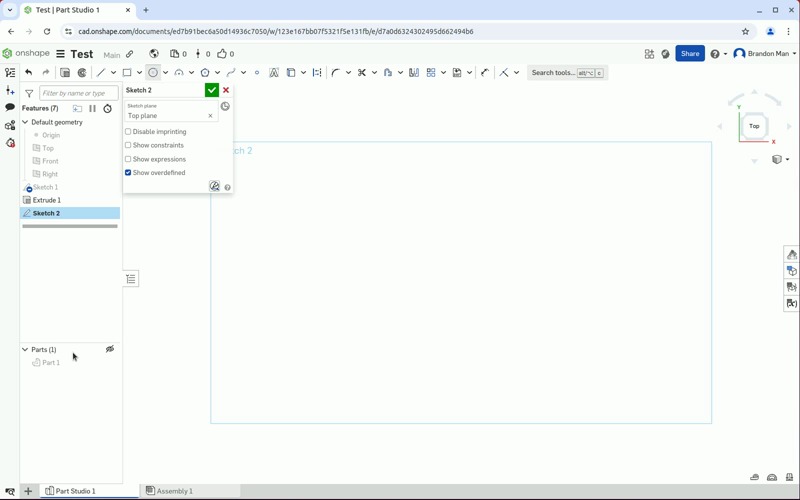
mouse_move(461, 282)
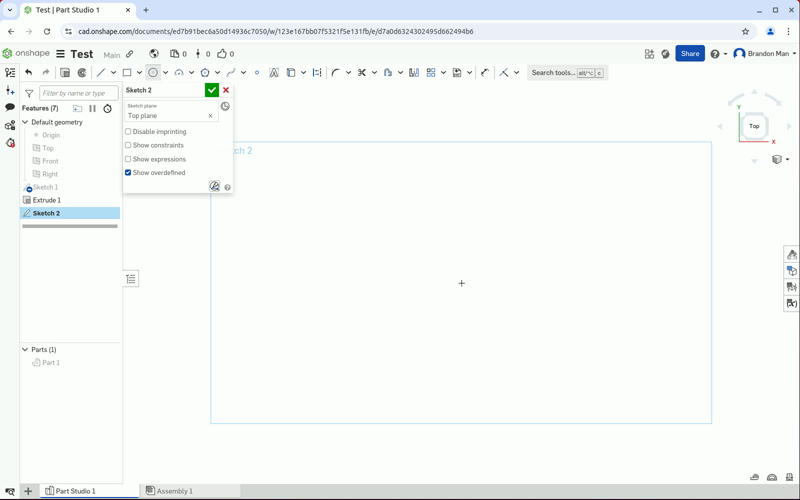
click(461, 282)
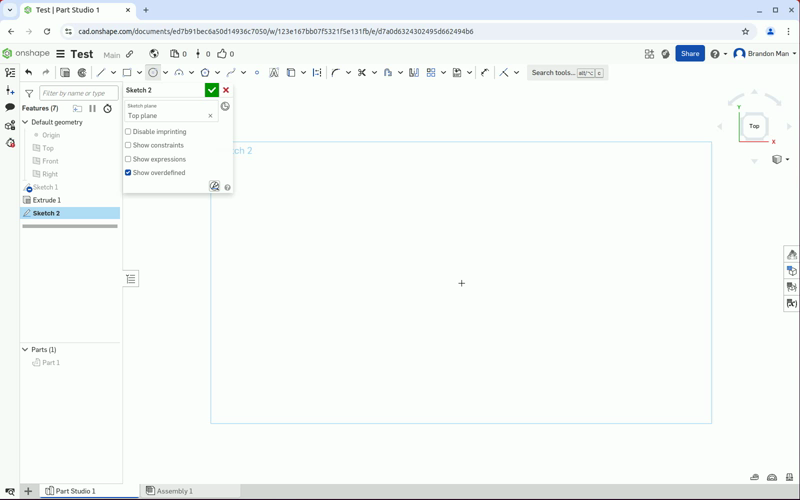
key_up(shift)
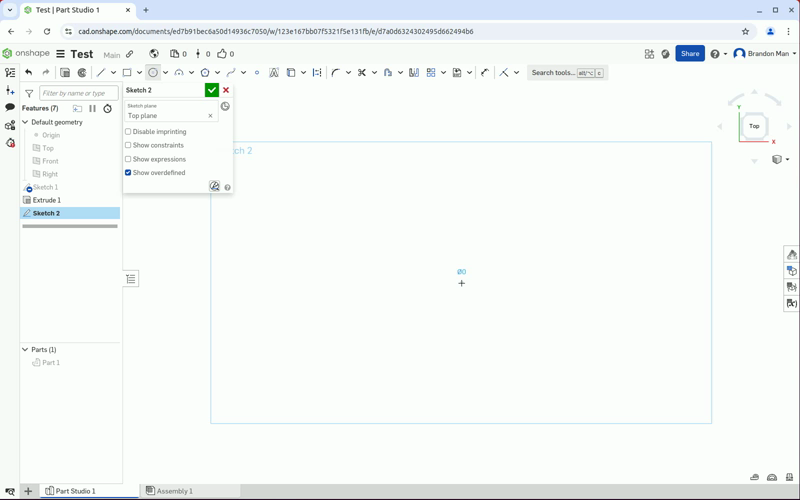
mouse_move(490, 282)
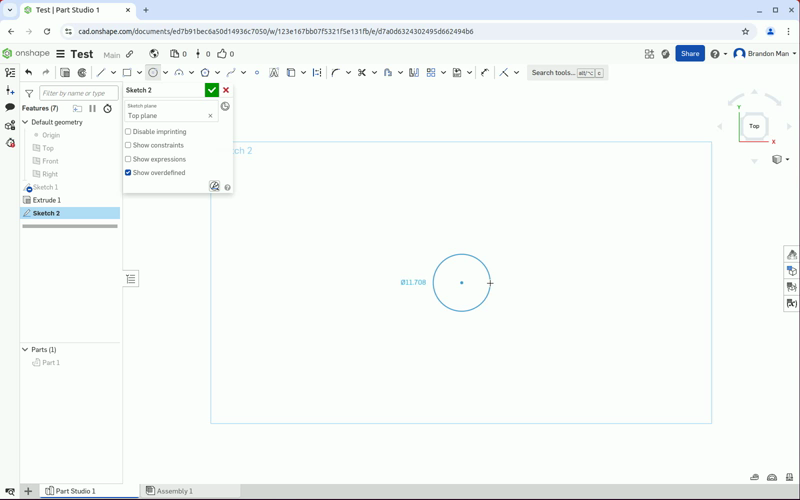
click(490, 282)
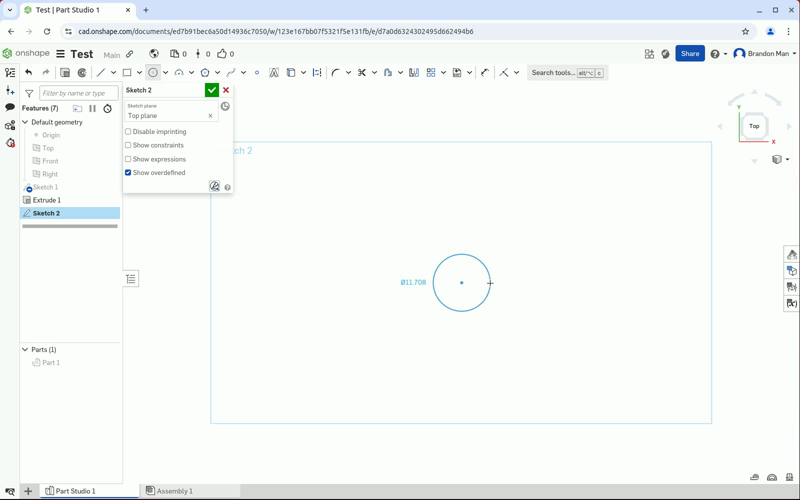
key(esc)
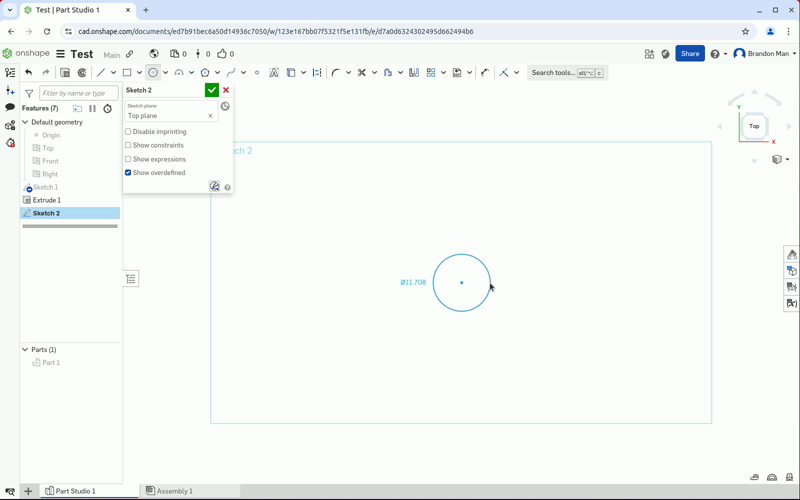
key(c)
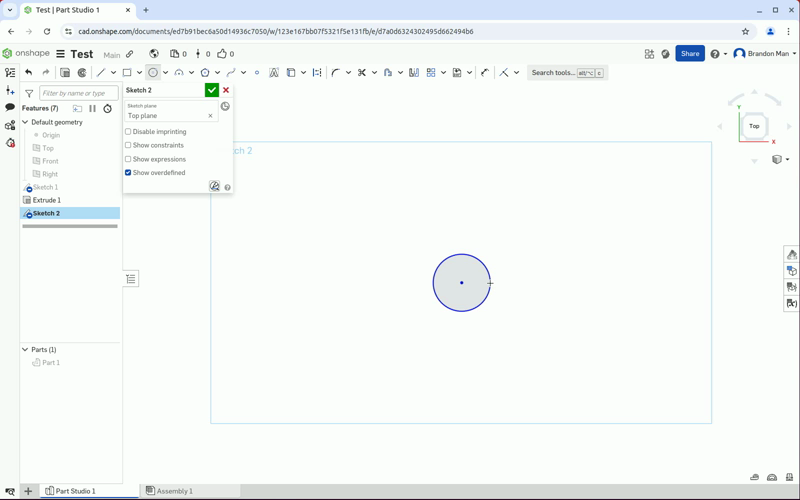
key_down(shift)
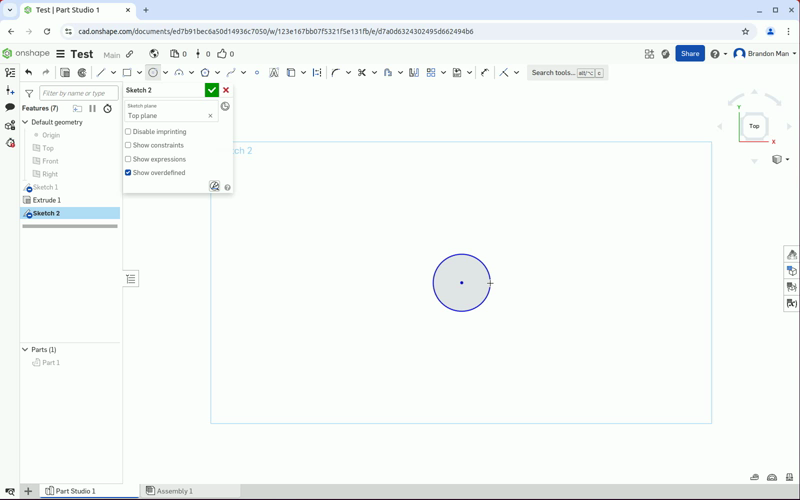
mouse_move(461, 282)
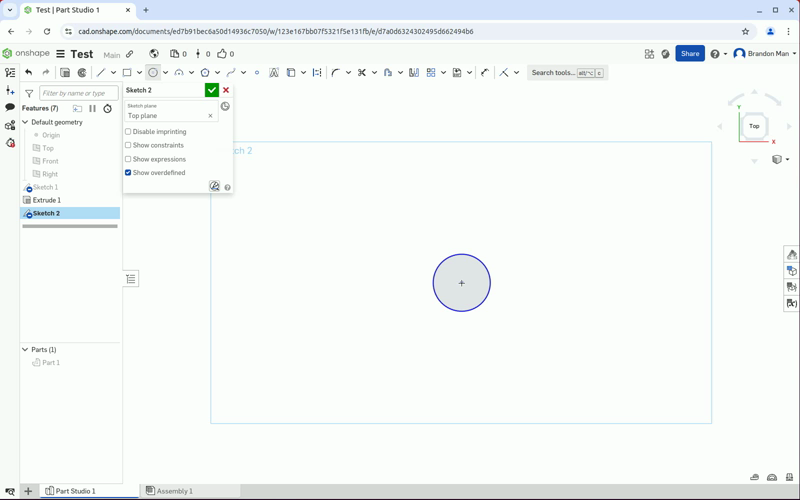
click(461, 282)
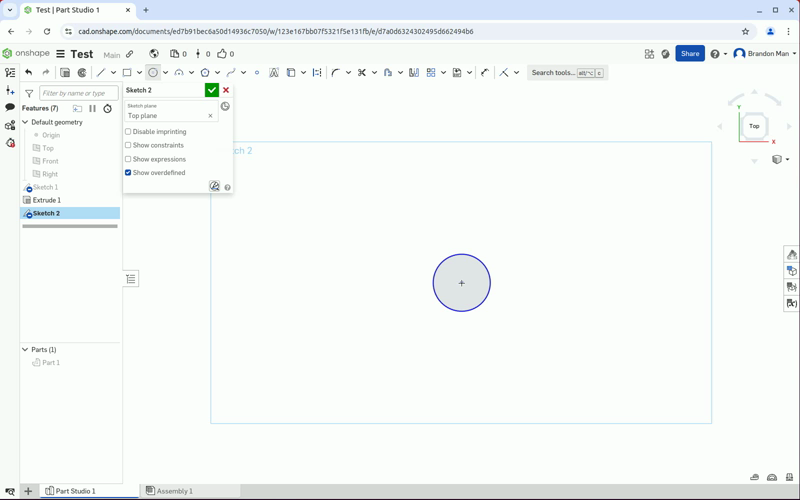
key_up(shift)
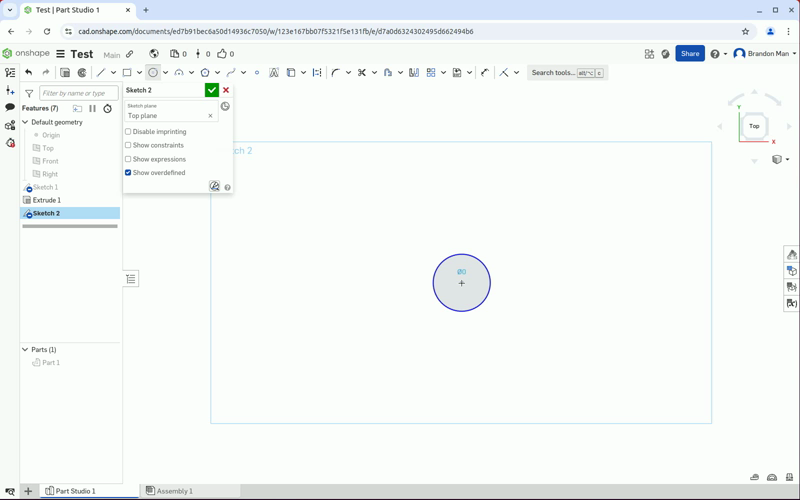
mouse_move(474, 282)
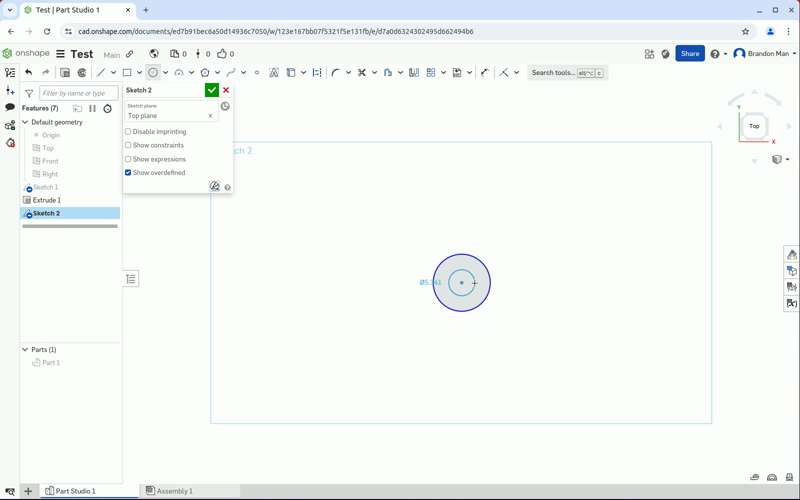
click(474, 282)
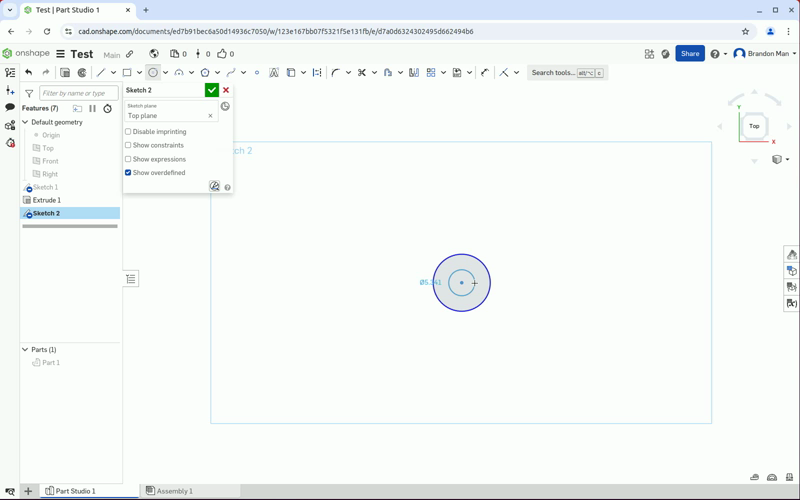
key(esc)
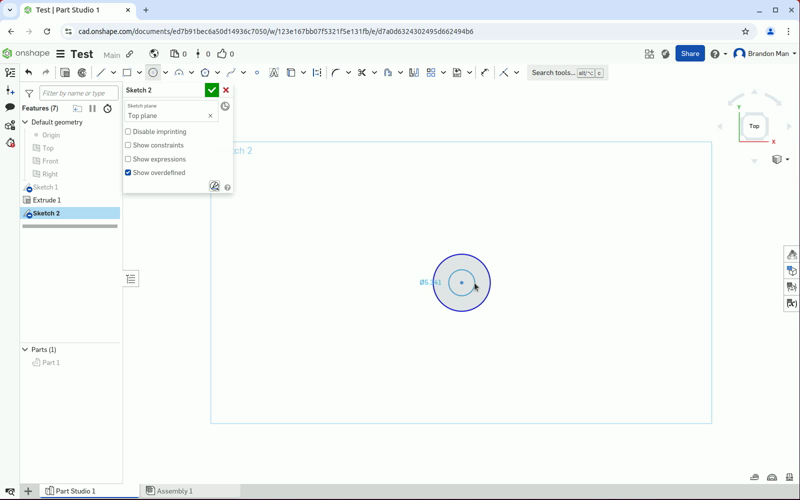
mouse_move(444, 274)
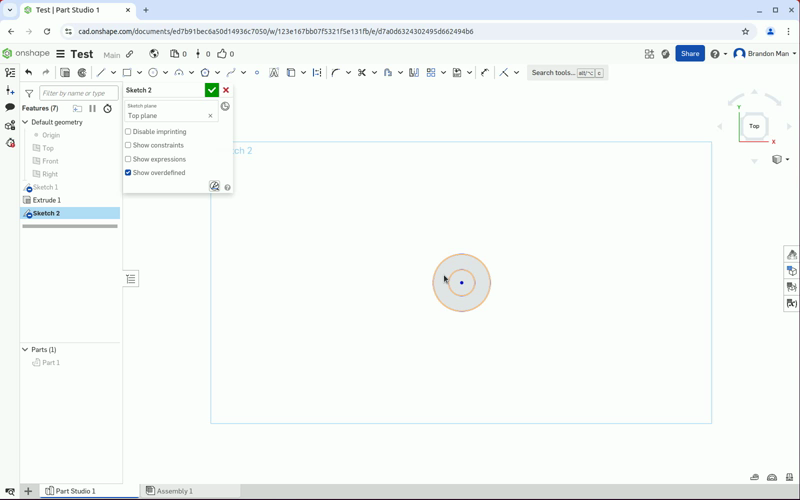
click(444, 274)
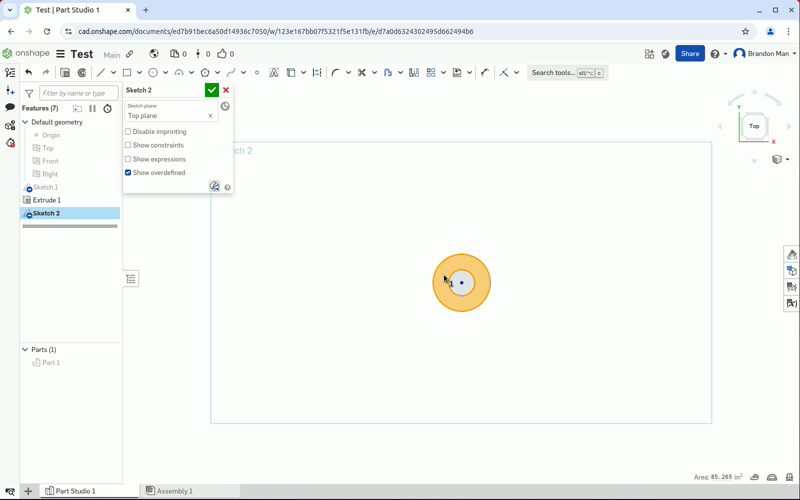
mouse_move(73, 352)
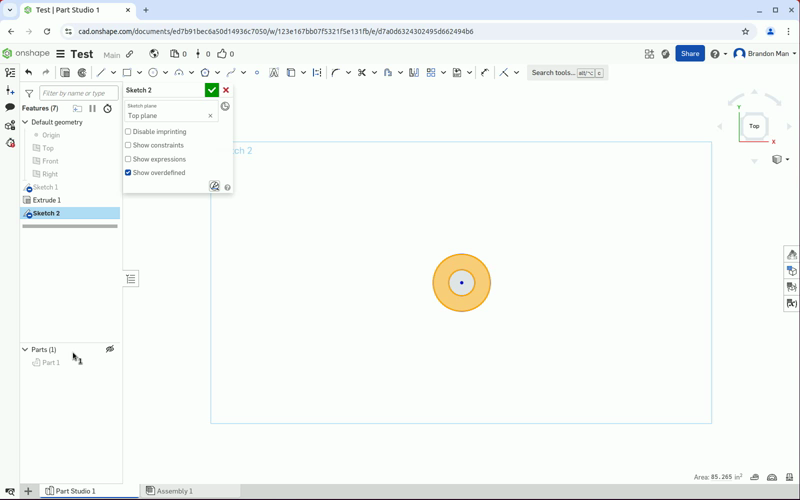
key(shift+y)
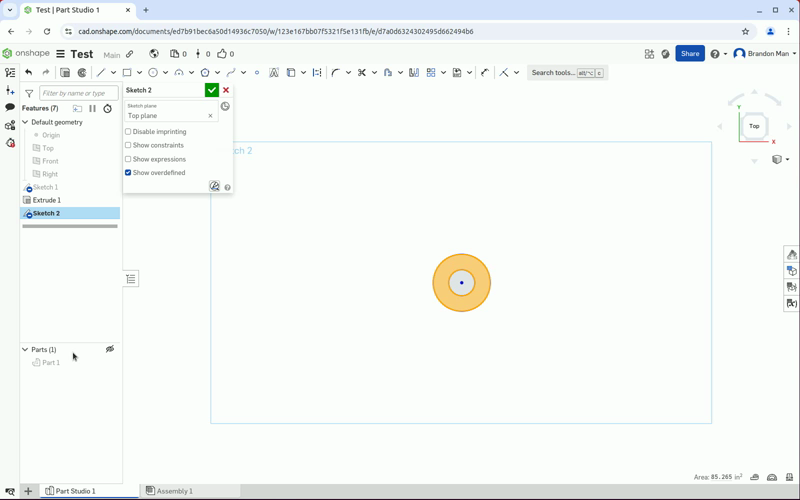
key(shift+e)
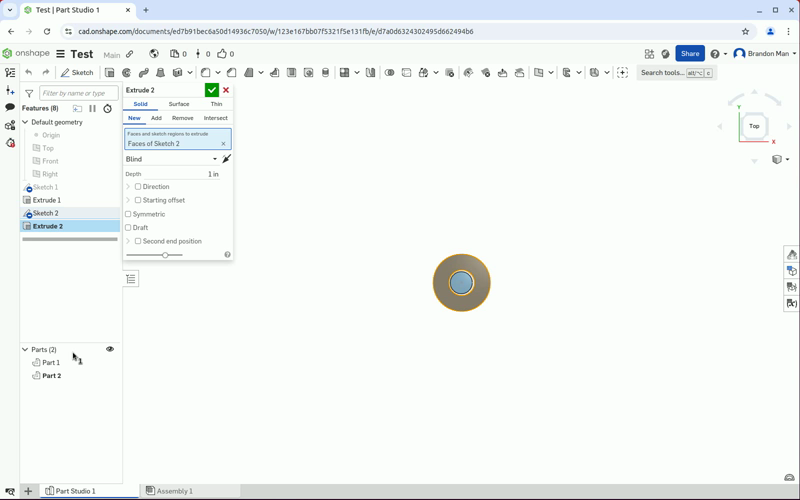
mouse_move(143, 106)
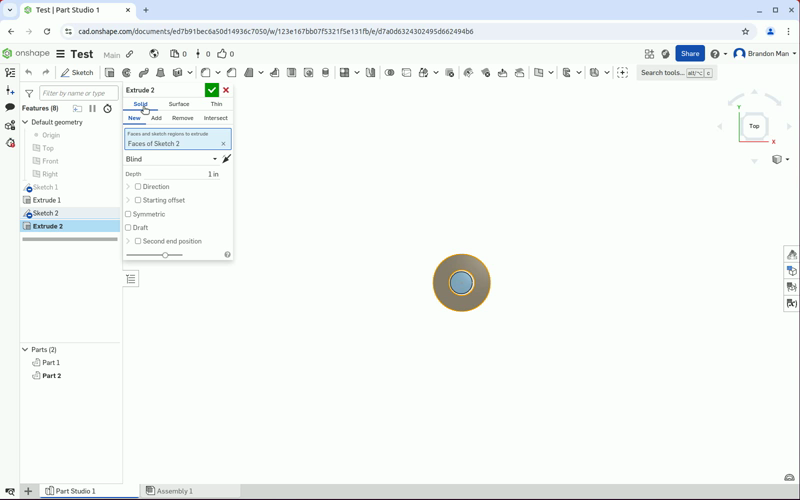
click(143, 106)
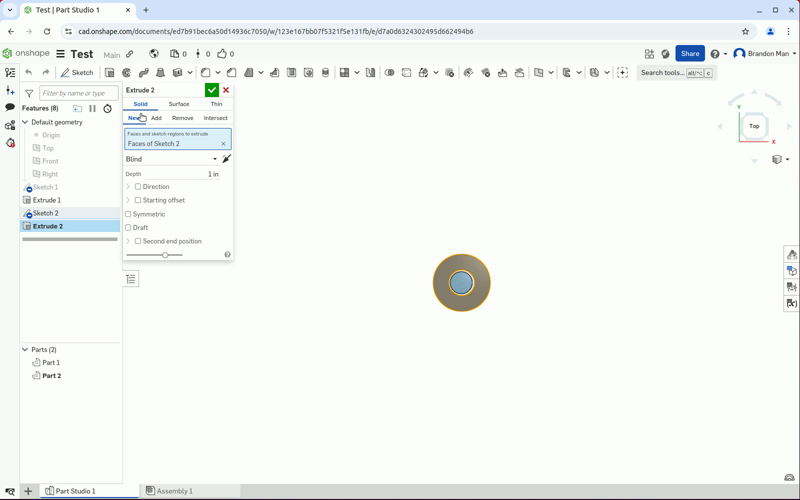
mouse_move(137, 120)
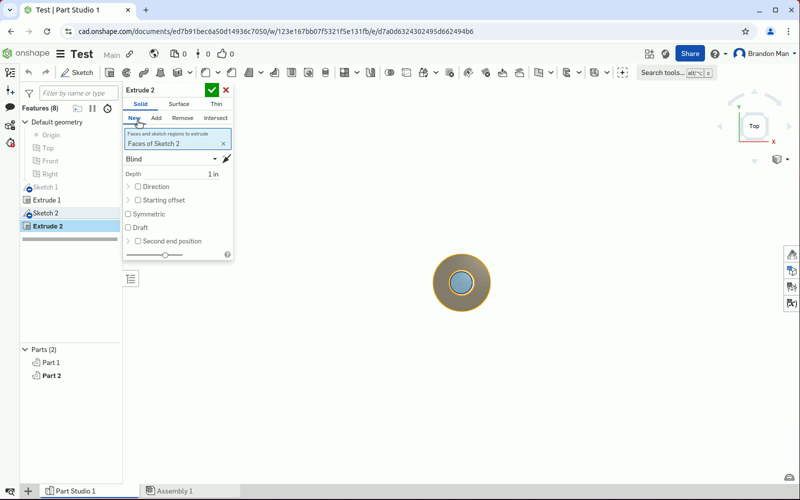
click(137, 120)
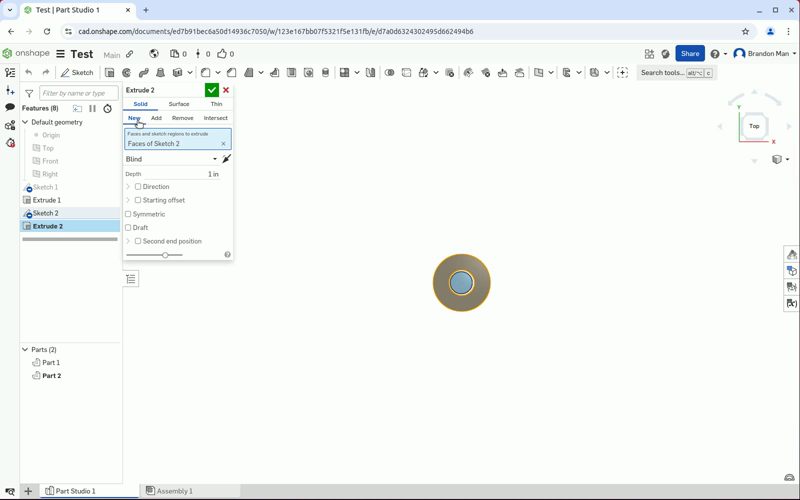
key(tab, 4)
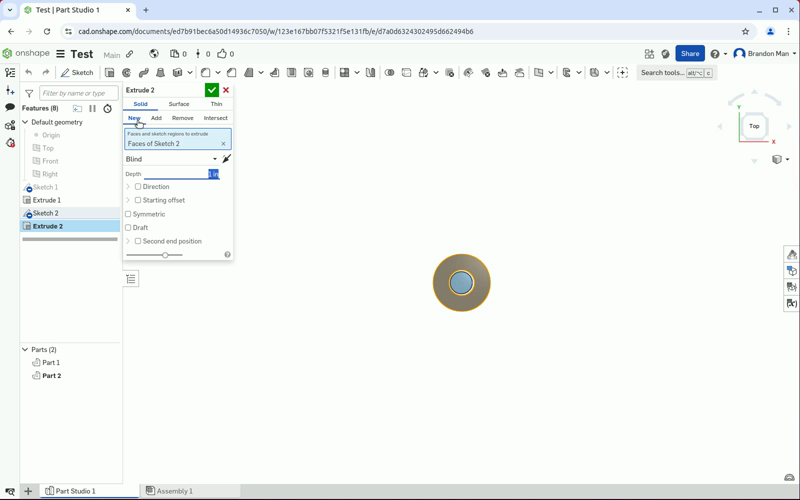
text(-1.685)
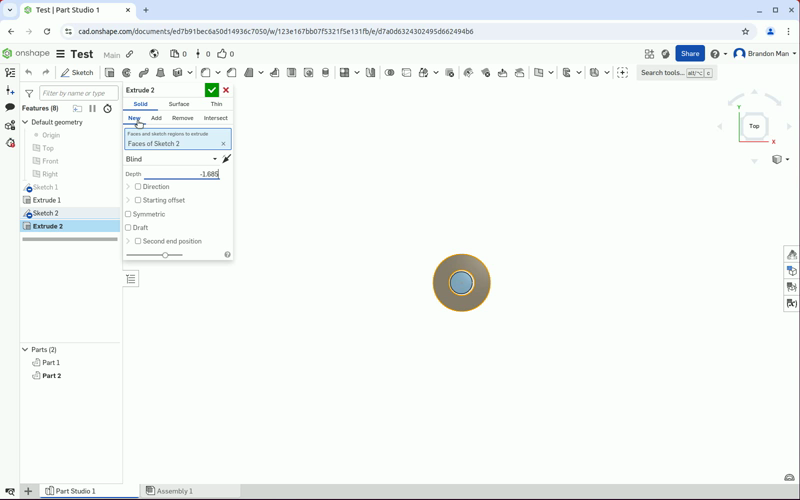
key(enter)
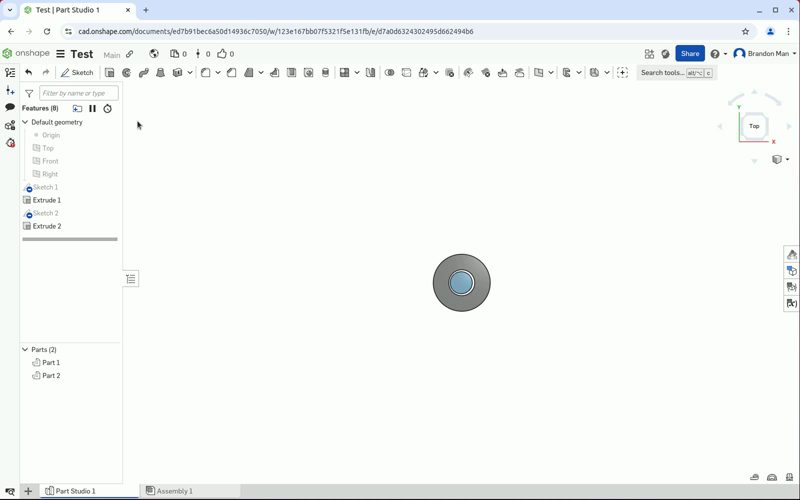
key(shift+h)
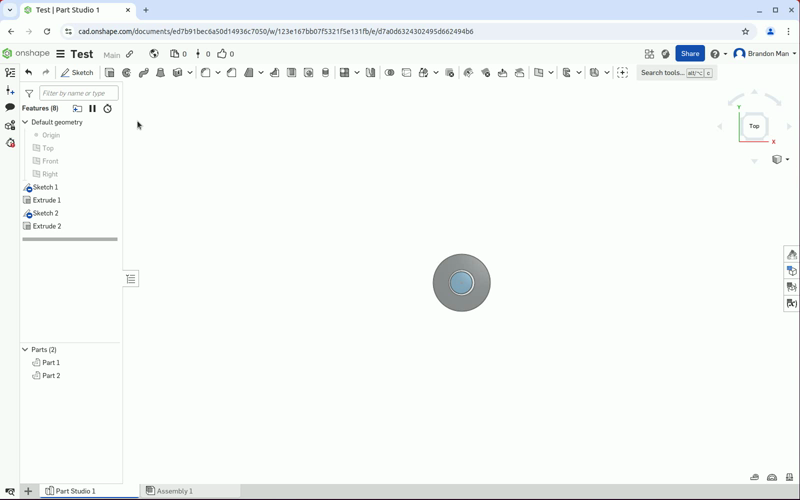
key(shift+h)
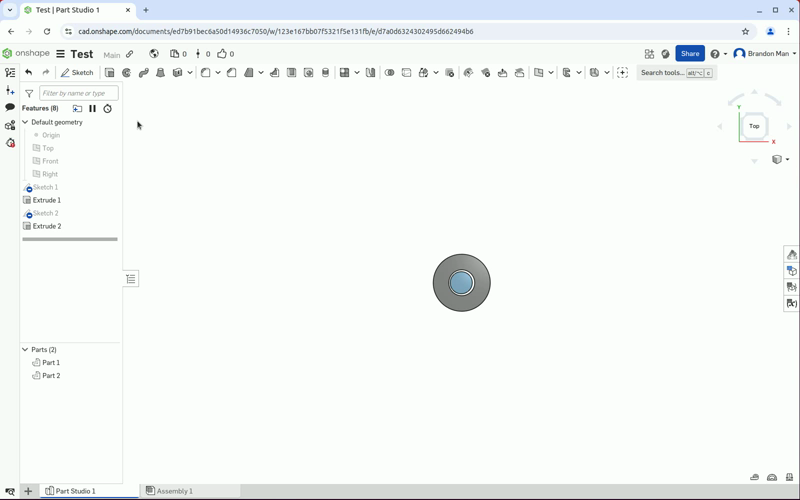
mouse_move(73, 189)
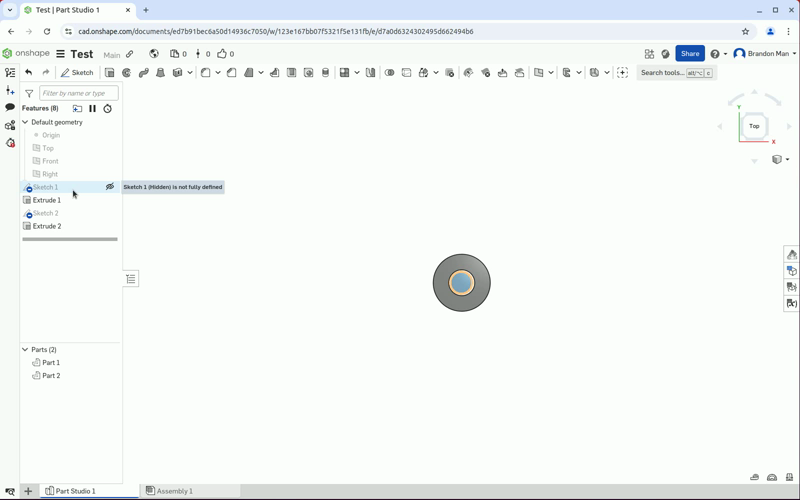
click(73, 189)
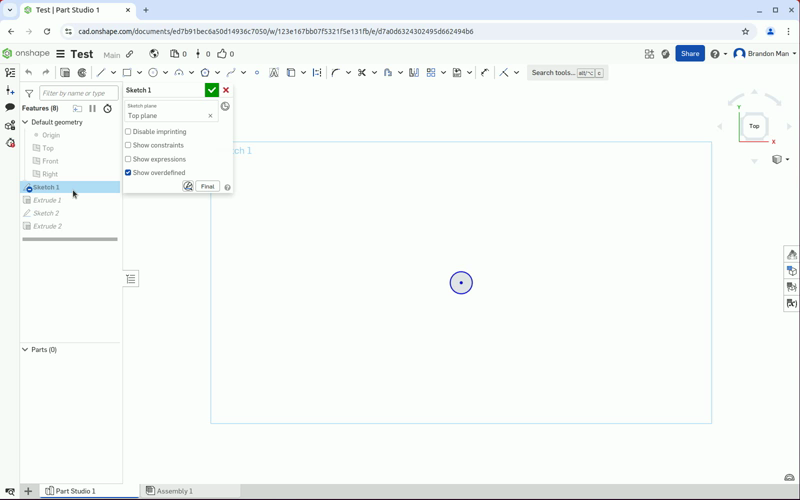
mouse_move(229, 92)
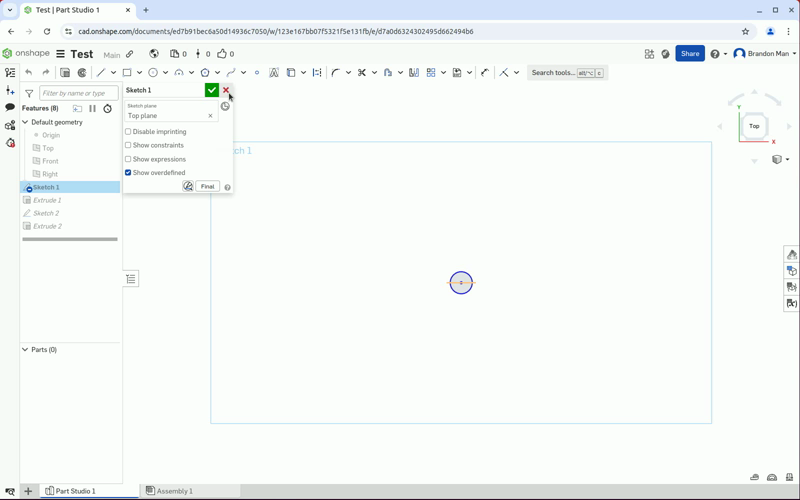
click(229, 92)
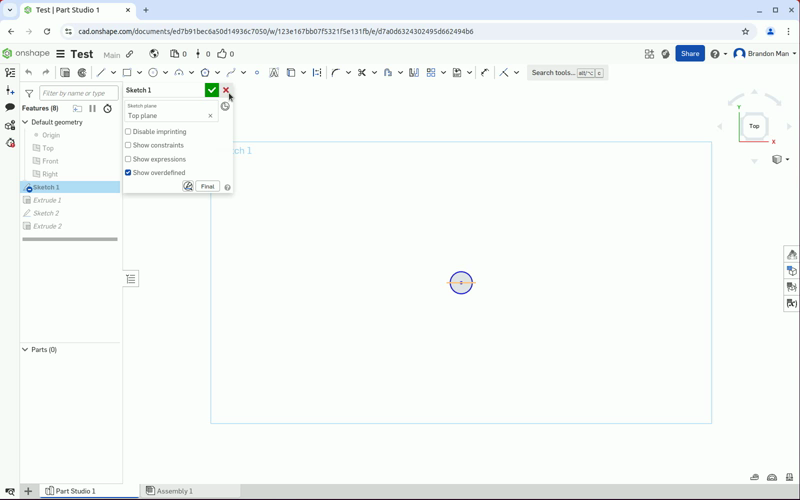
key(shift+s)
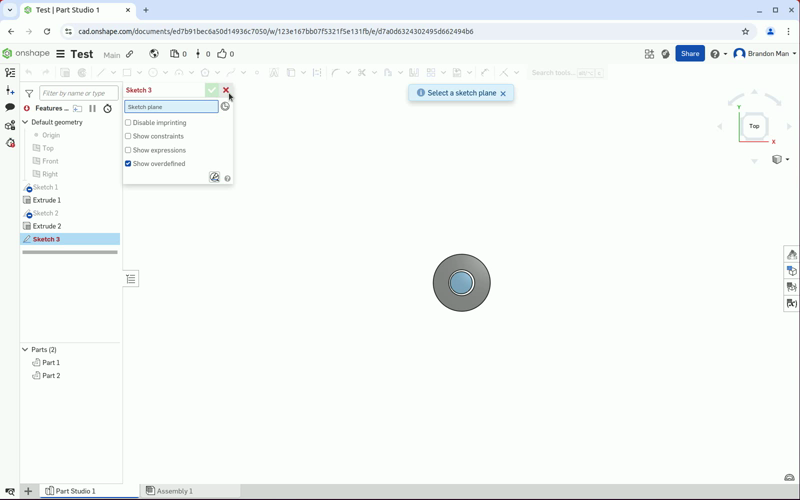
mouse_move(73, 150)
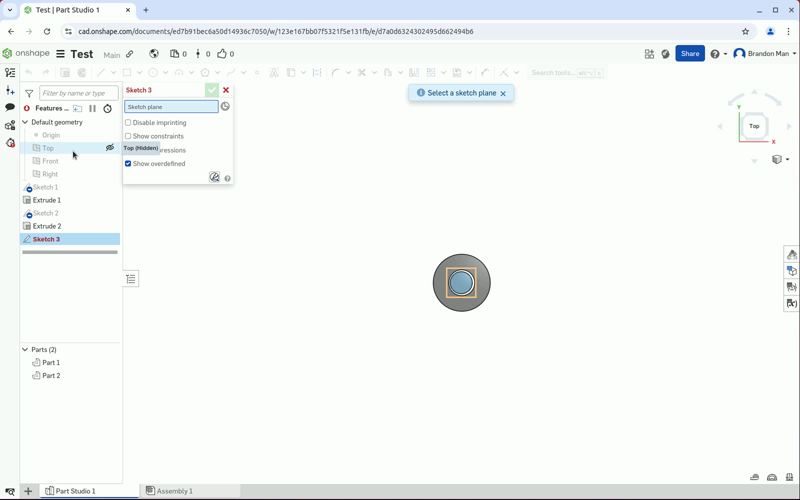
click(73, 150)
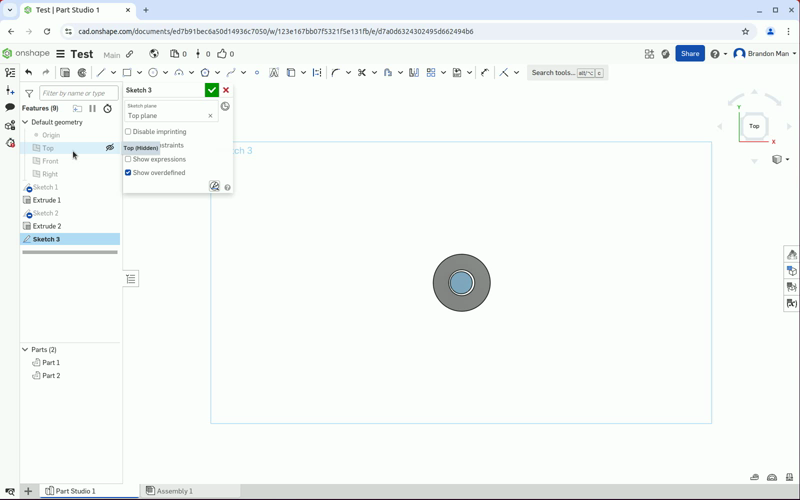
mouse_move(73, 352)
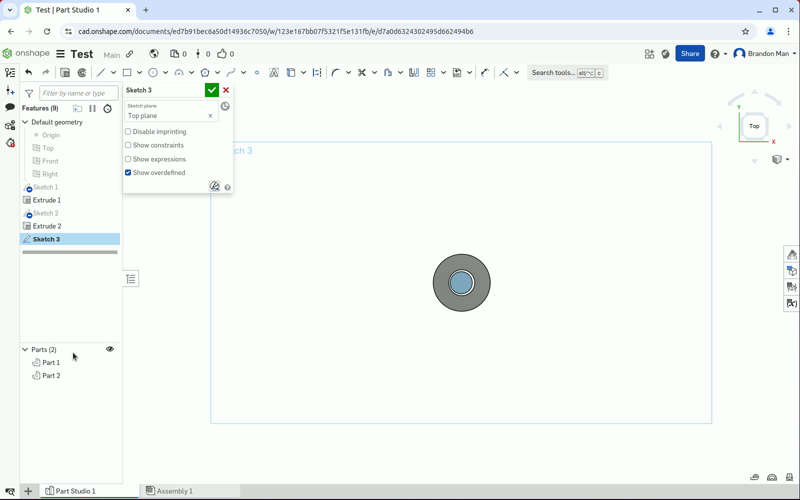
key(y)
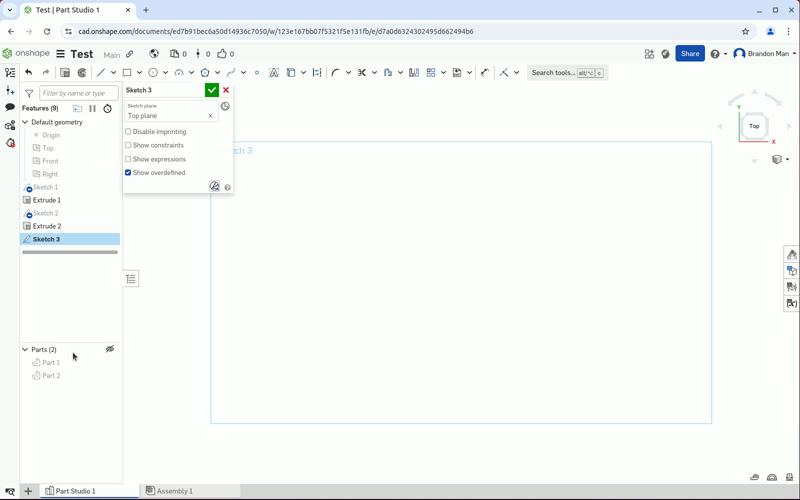
key(c)
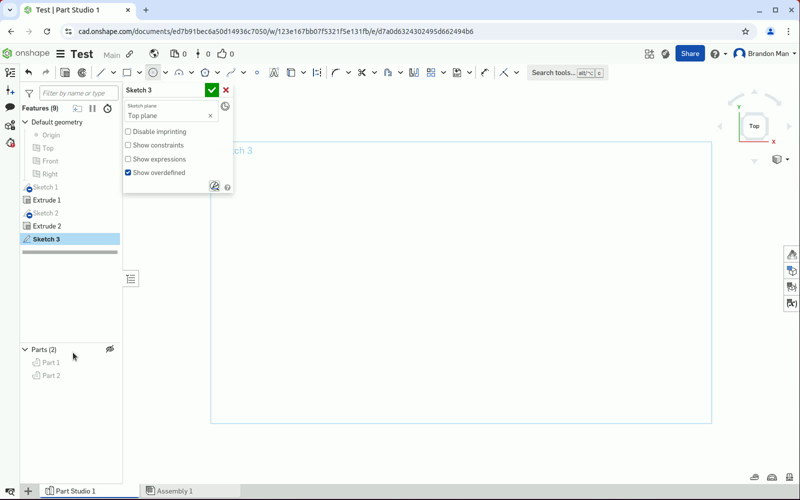
key_down(shift)
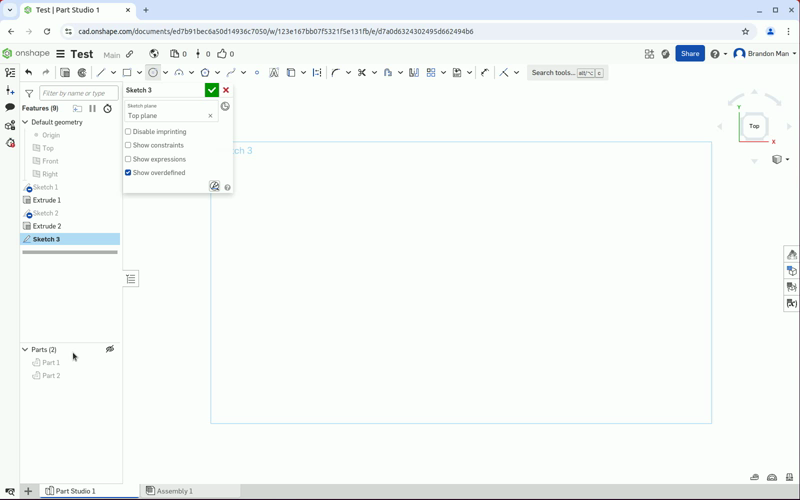
mouse_move(461, 282)
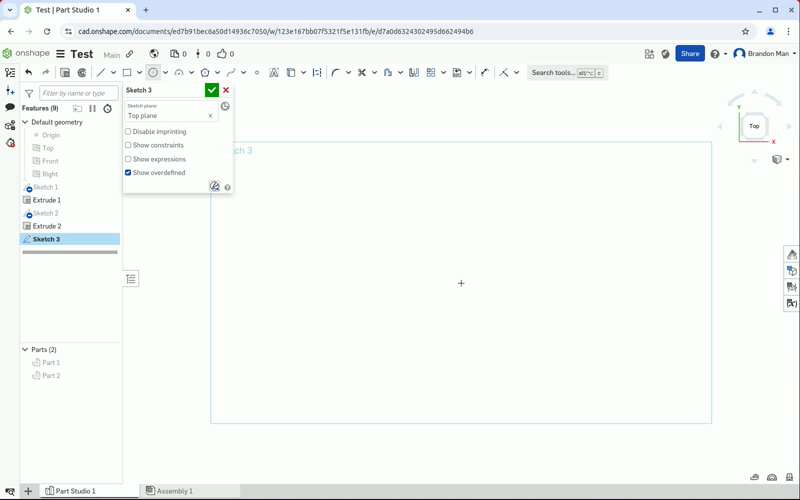
click(461, 282)
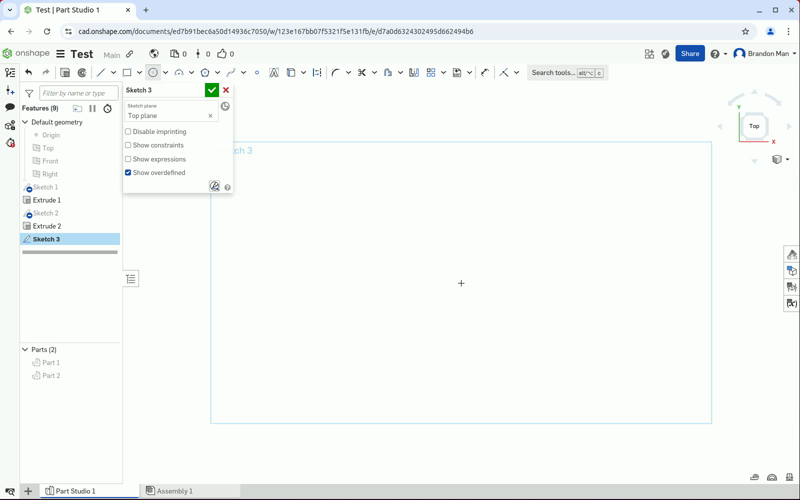
key_up(shift)
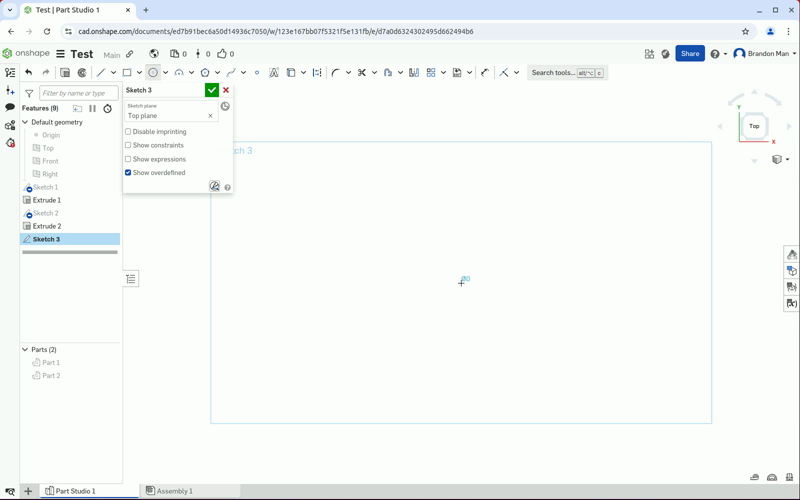
mouse_move(472, 282)
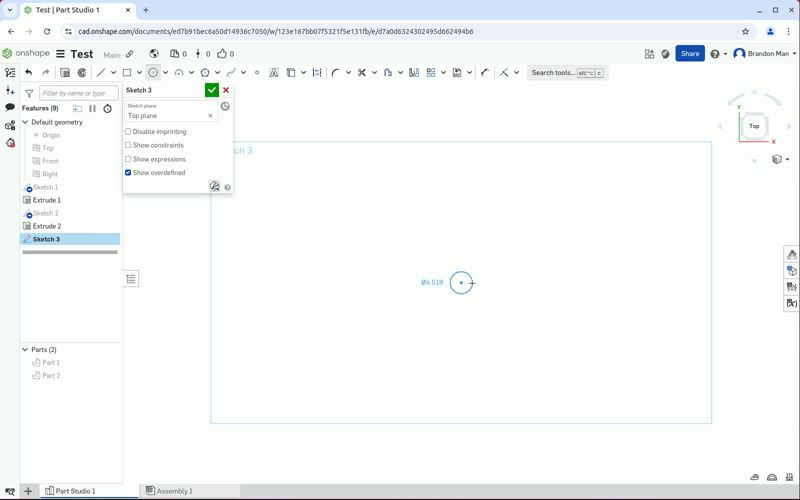
click(472, 282)
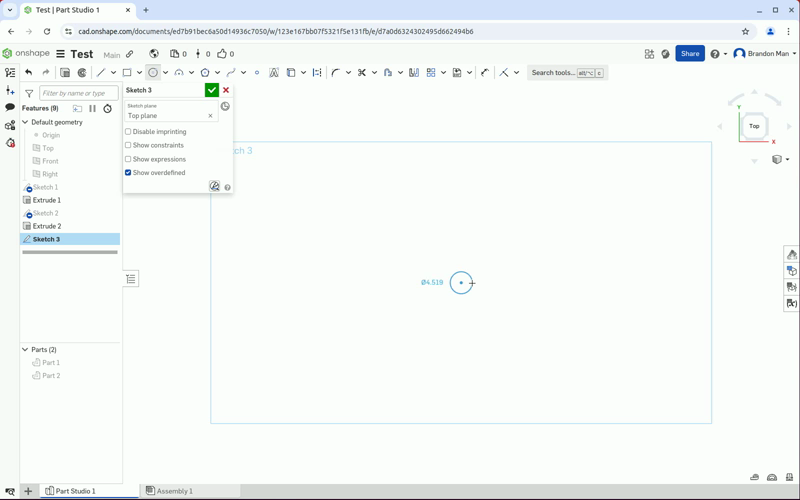
key(esc)
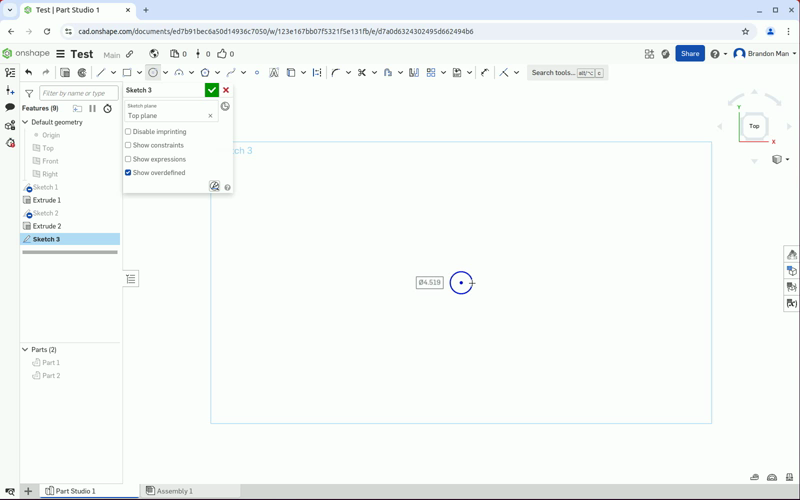
mouse_move(459, 283)
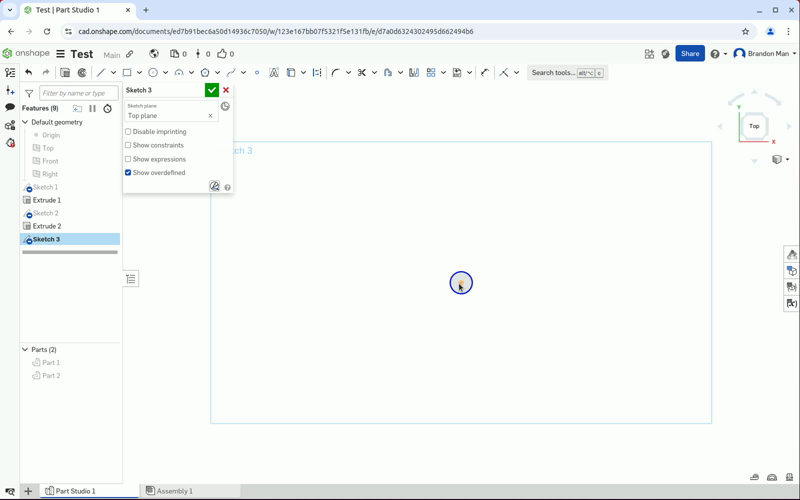
scroll(6)
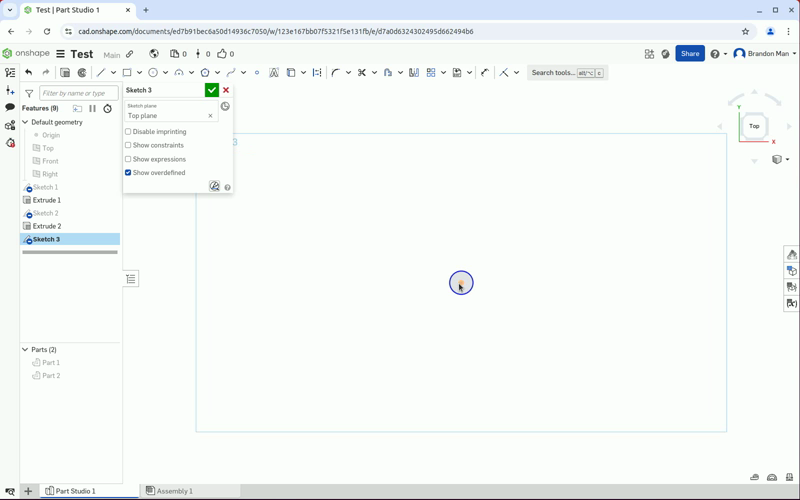
scroll(6)
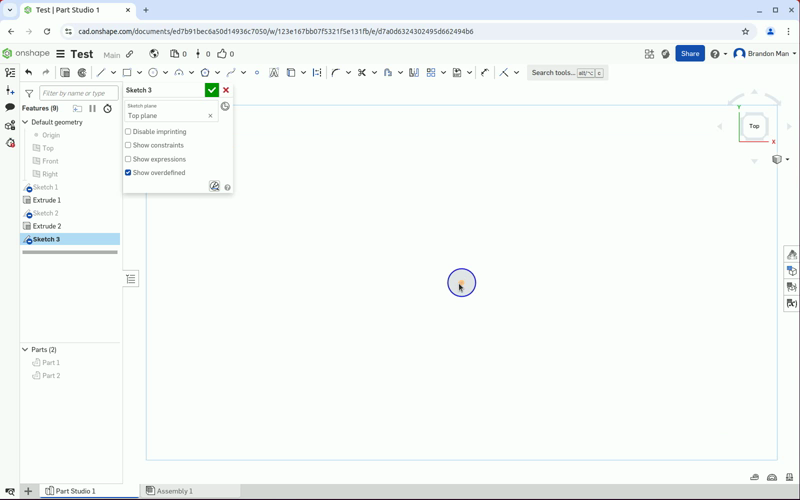
scroll(6)
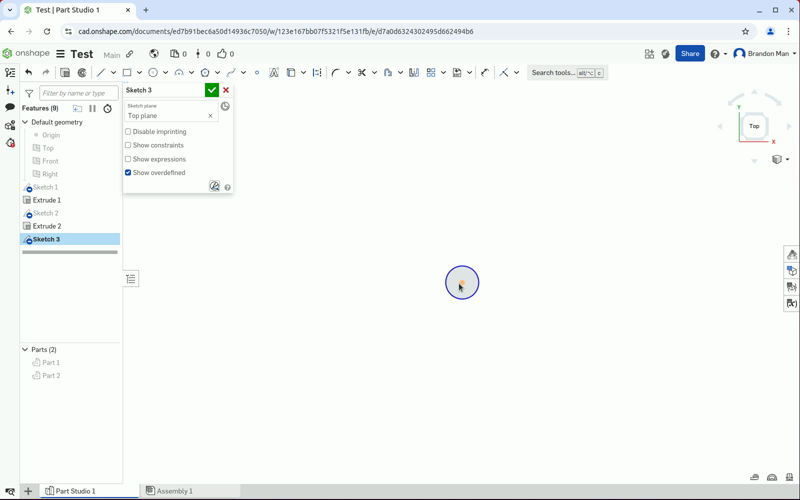
scroll(6)
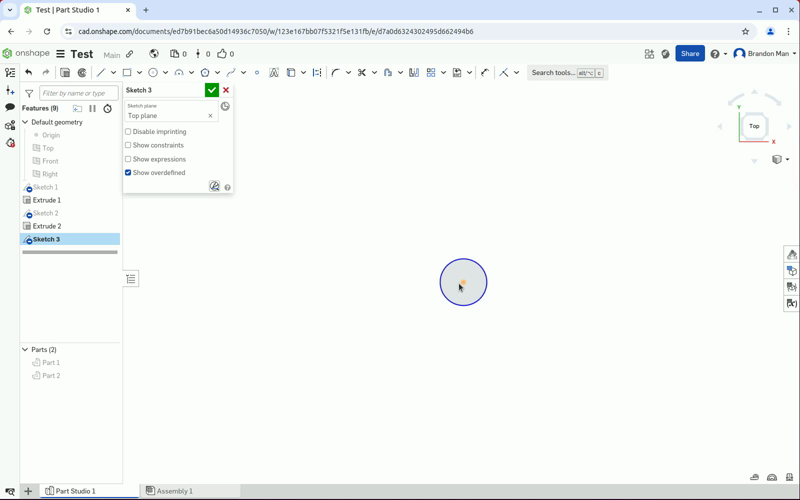
scroll(6)
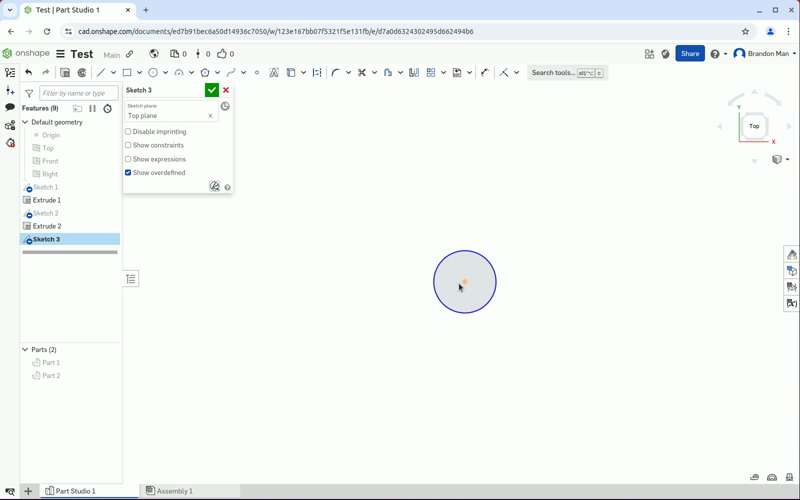
scroll(6)
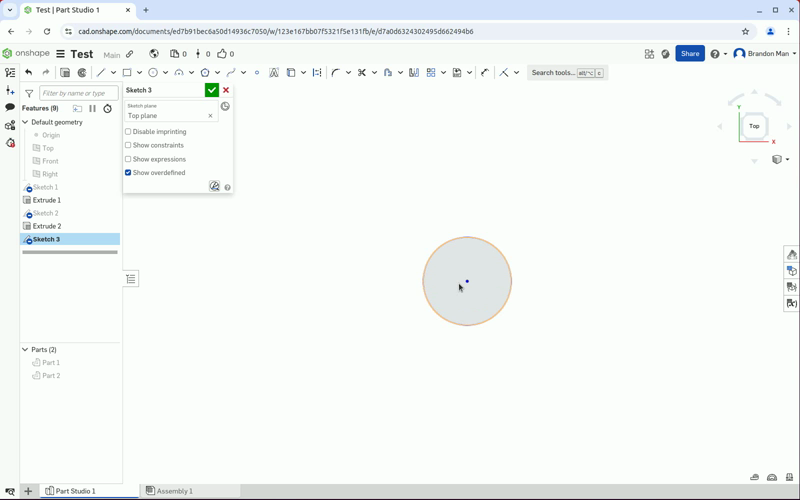
scroll(6)
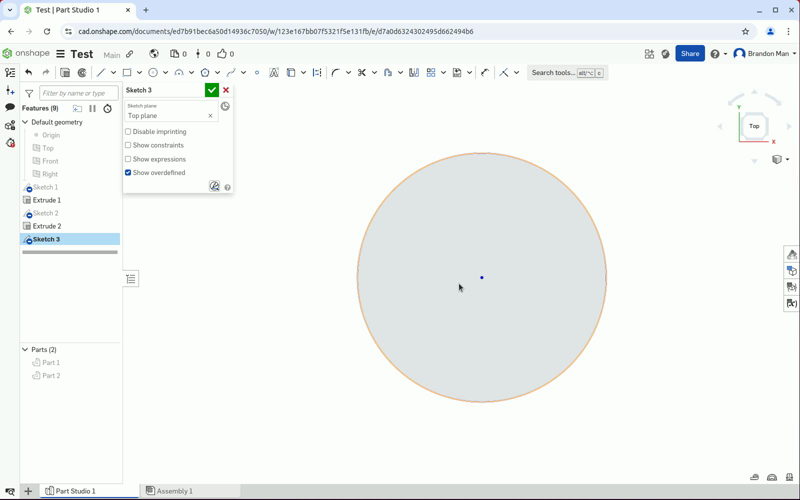
click(459, 283)
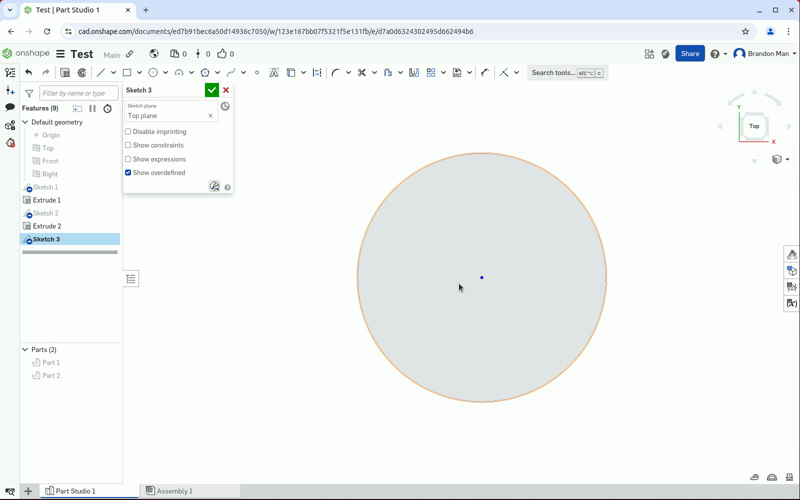
scroll(-6)
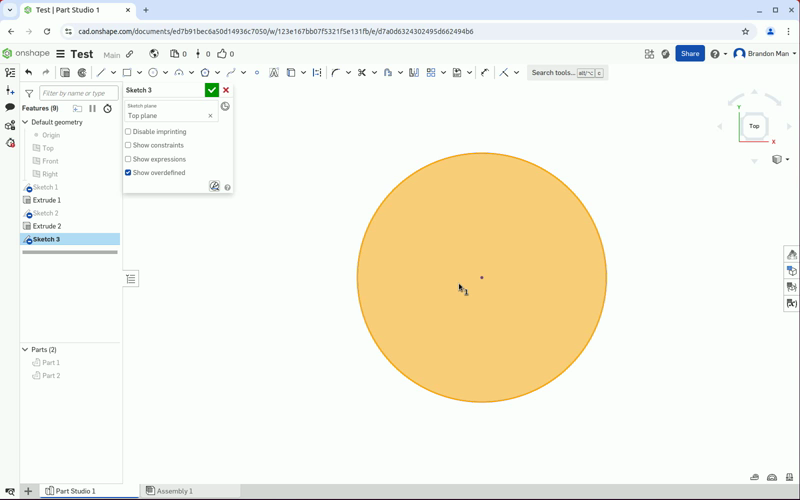
scroll(-6)
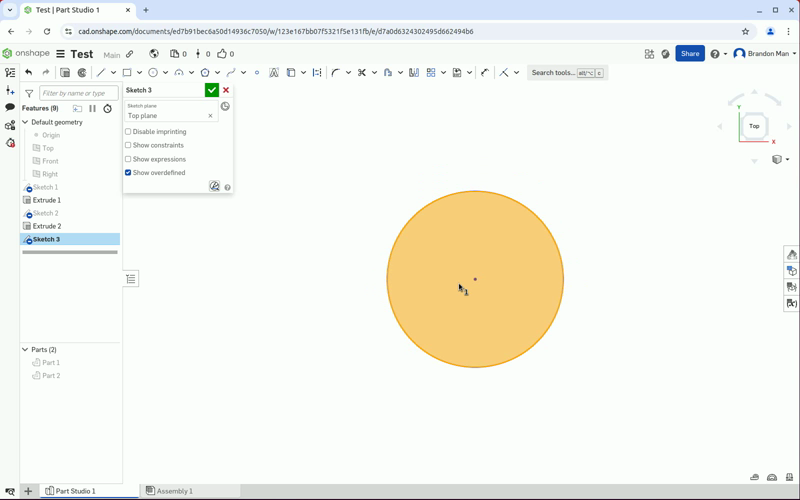
scroll(-6)
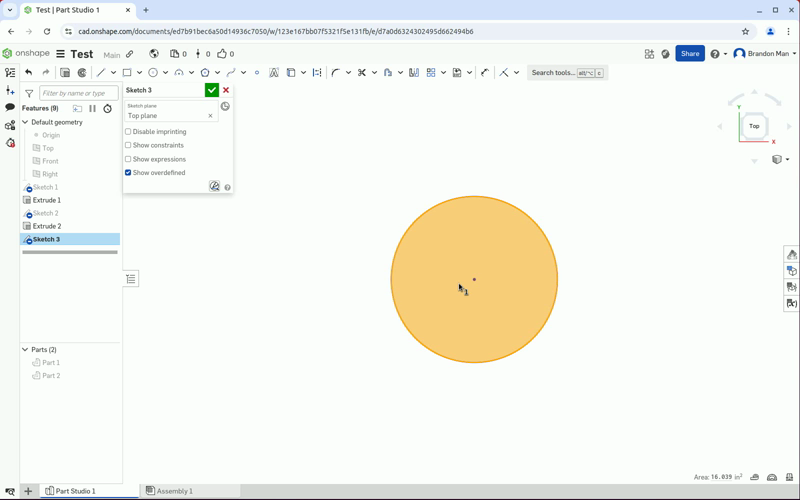
scroll(-6)
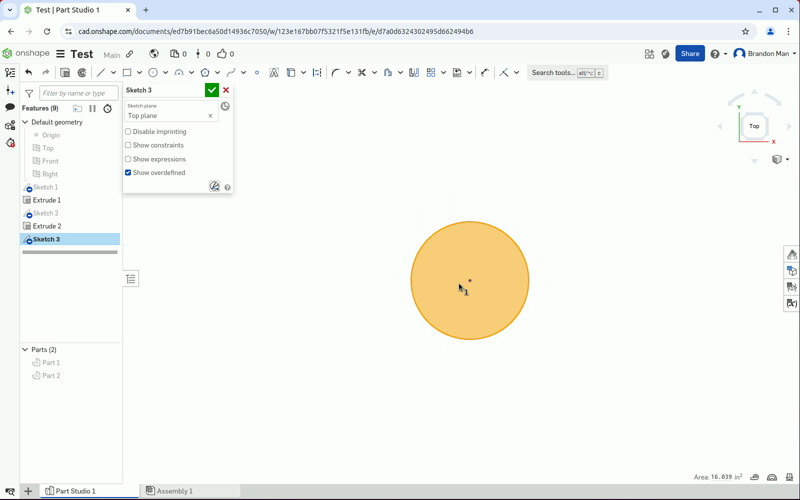
scroll(-6)
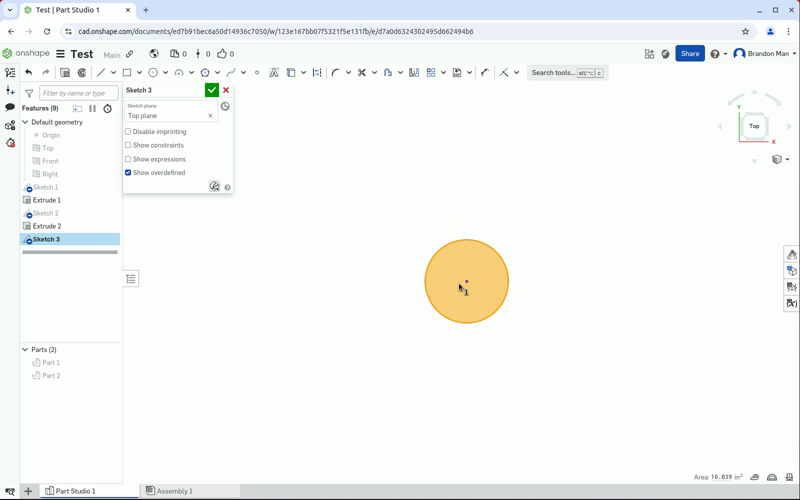
scroll(-6)
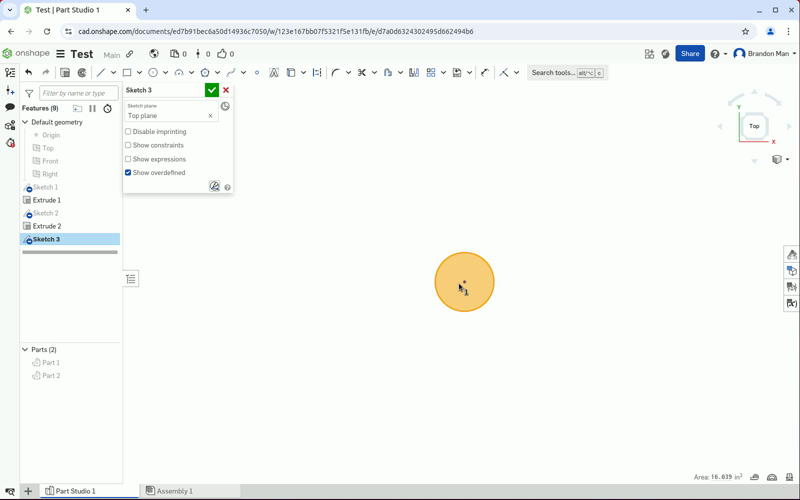
scroll(-6)
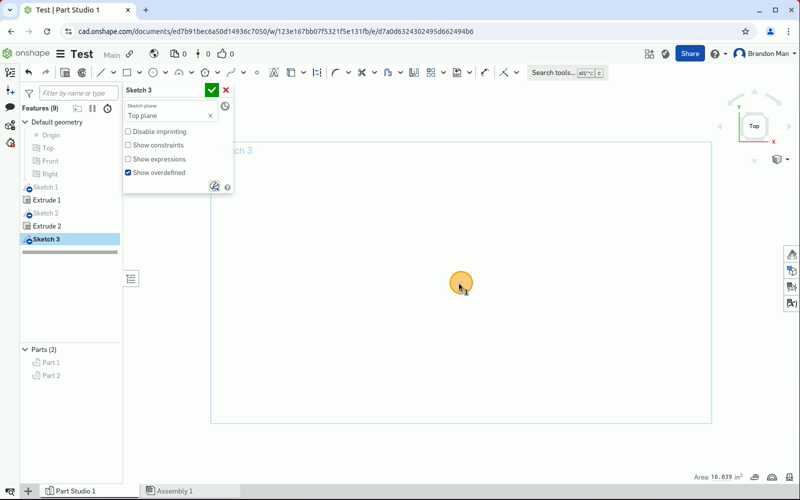
mouse_move(73, 352)
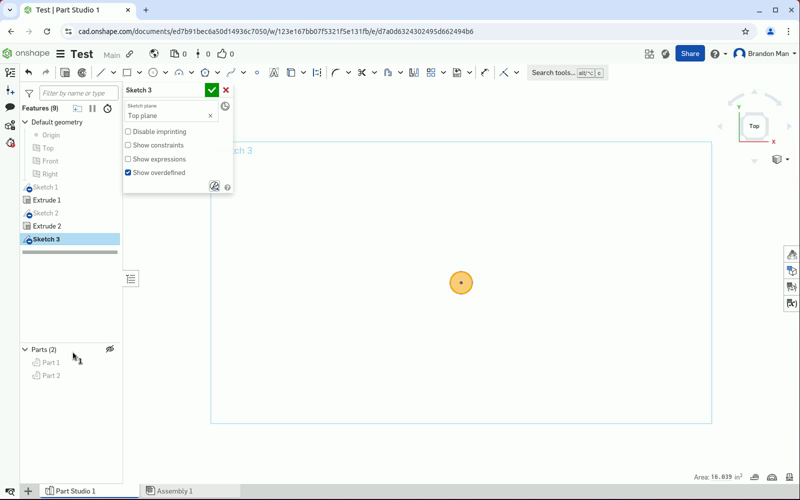
key(shift+y)
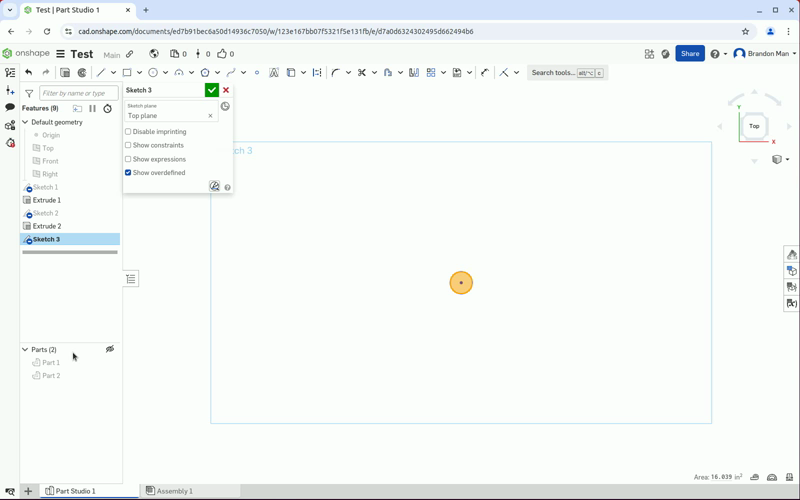
key(shift+e)
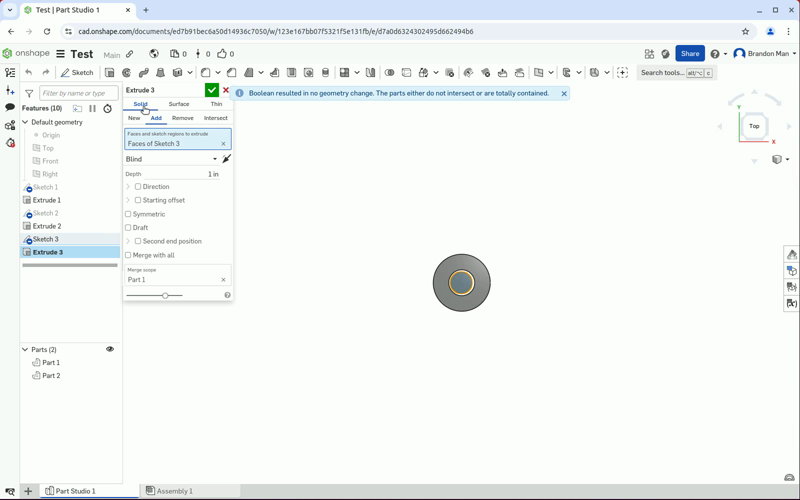
mouse_move(143, 106)
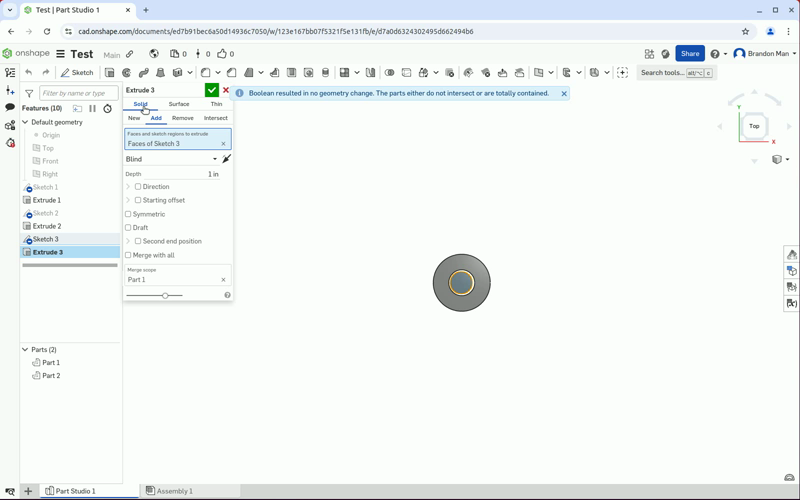
click(143, 106)
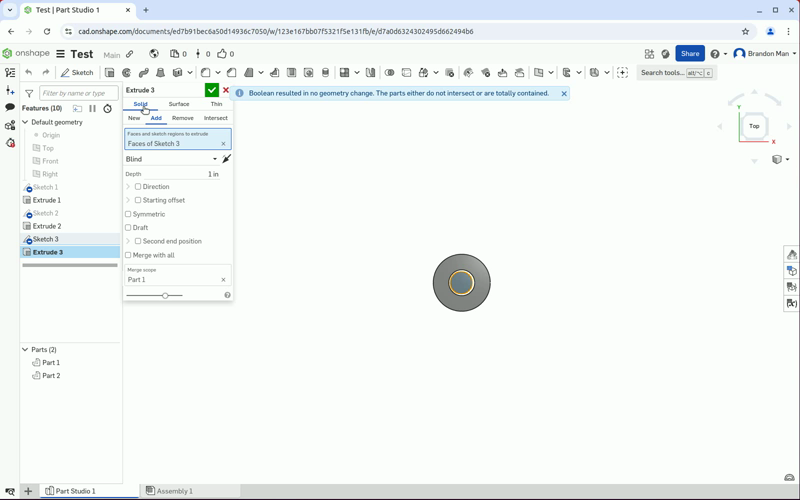
mouse_move(137, 120)
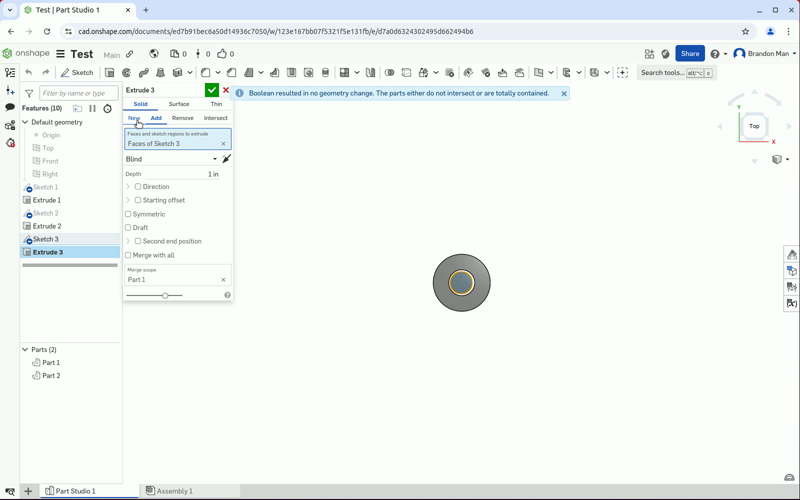
click(137, 120)
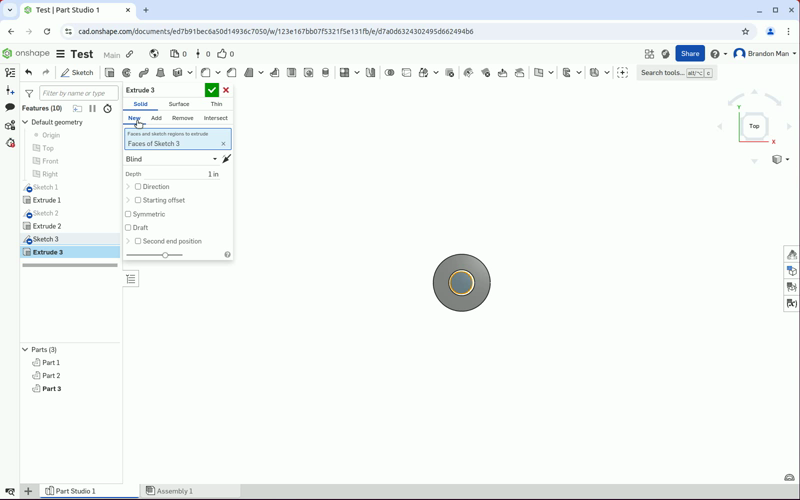
key(tab, 4)
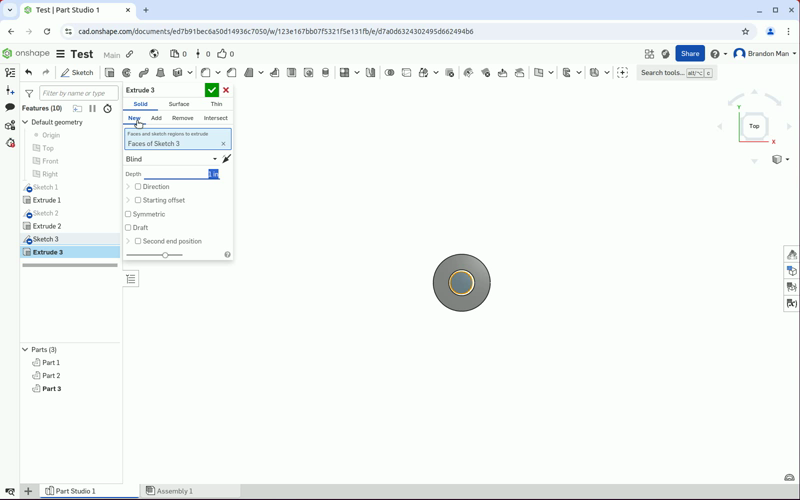
text(-1.685)
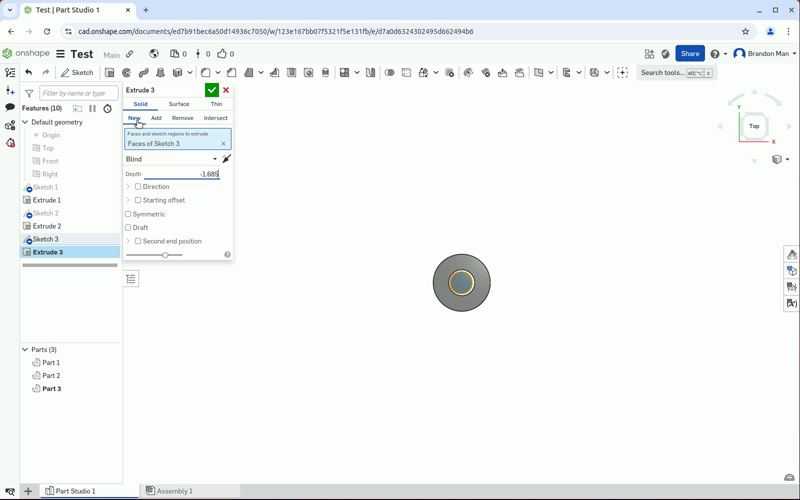
key(enter)
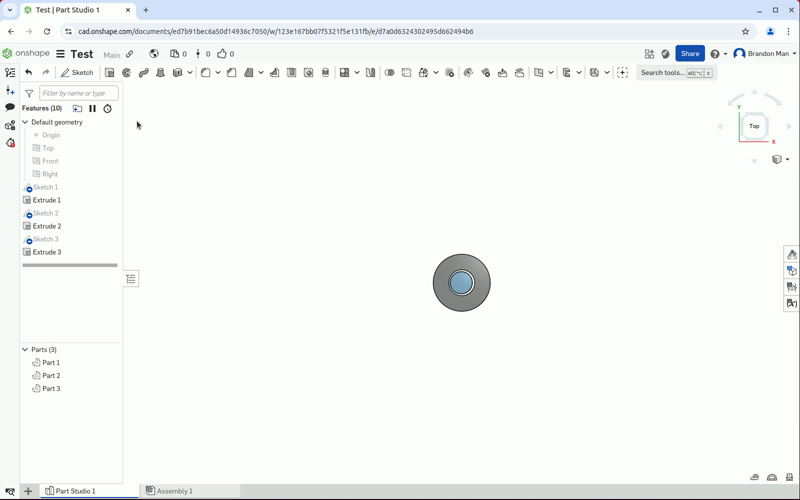
key(shift+h)
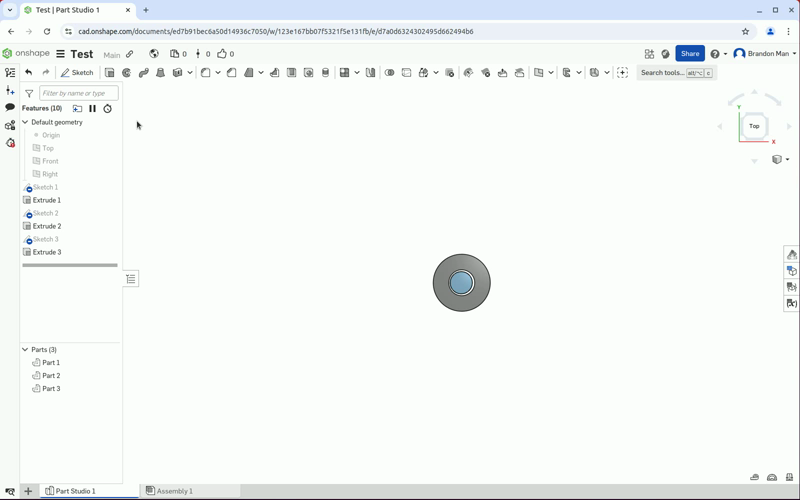
key(shift+h)
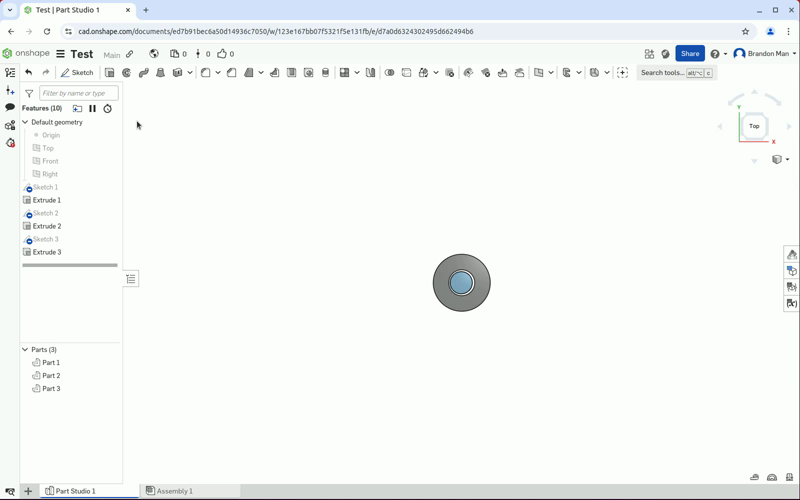
mouse_move(73, 189)
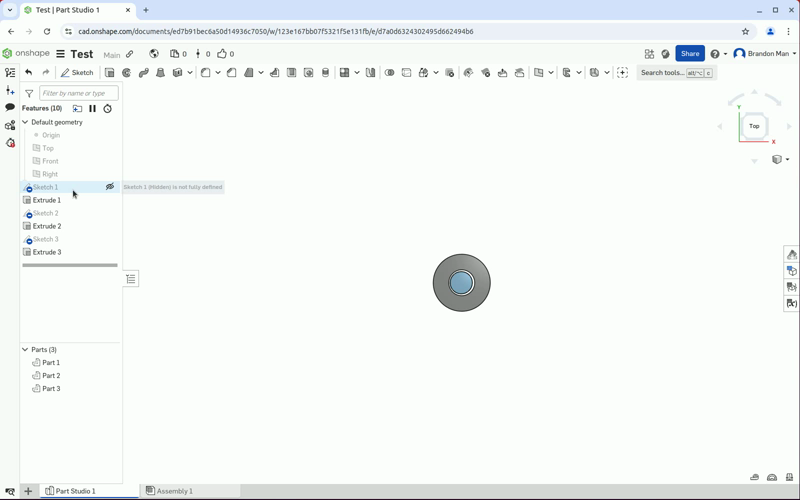
click(73, 189)
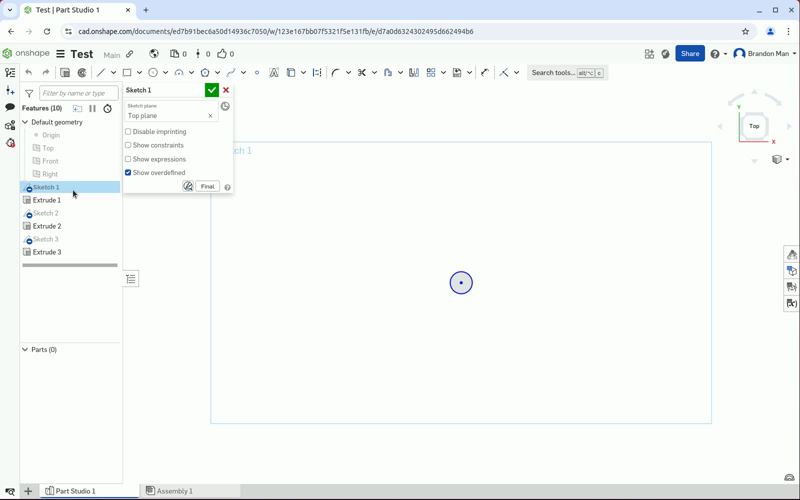
mouse_move(229, 92)
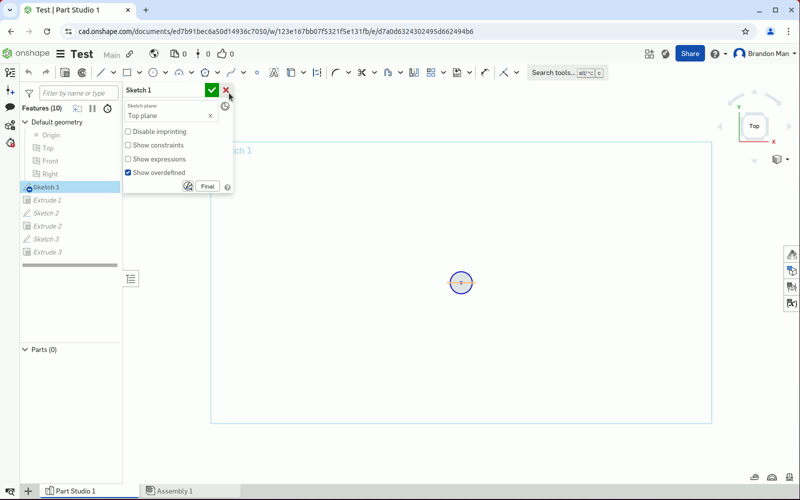
click(229, 92)
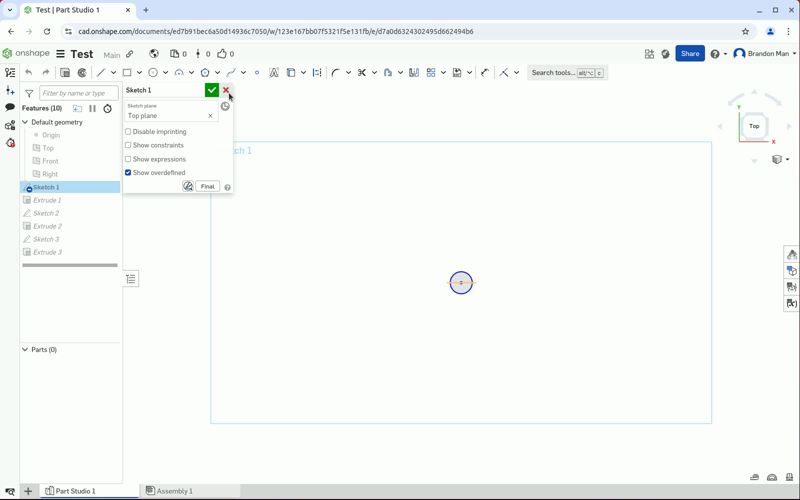
key(shift+s)
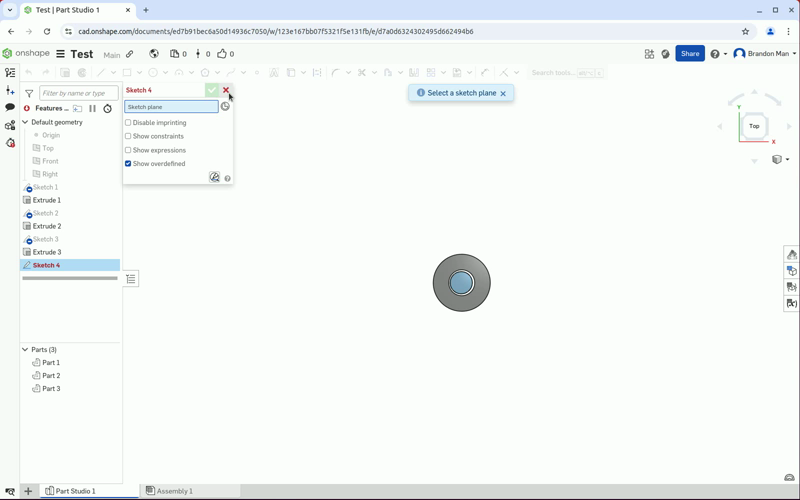
mouse_move(73, 150)
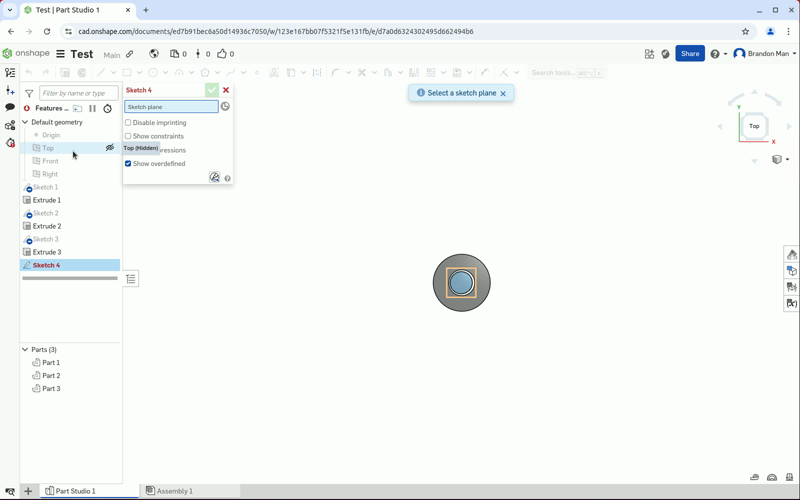
click(73, 150)
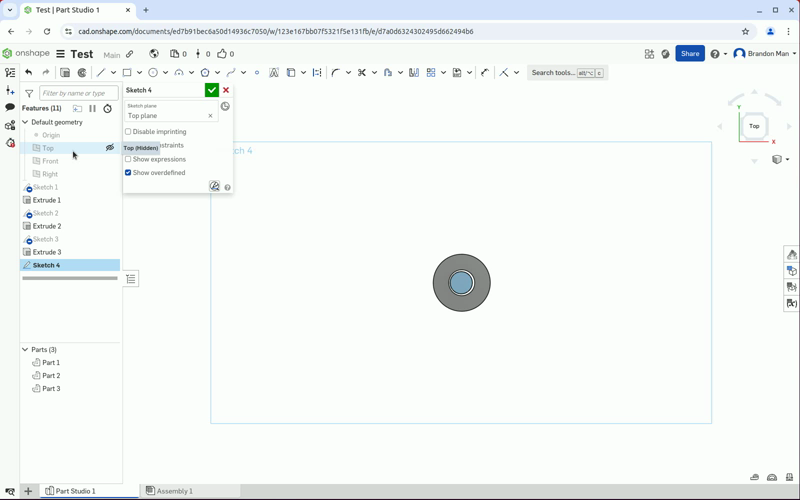
mouse_move(73, 352)
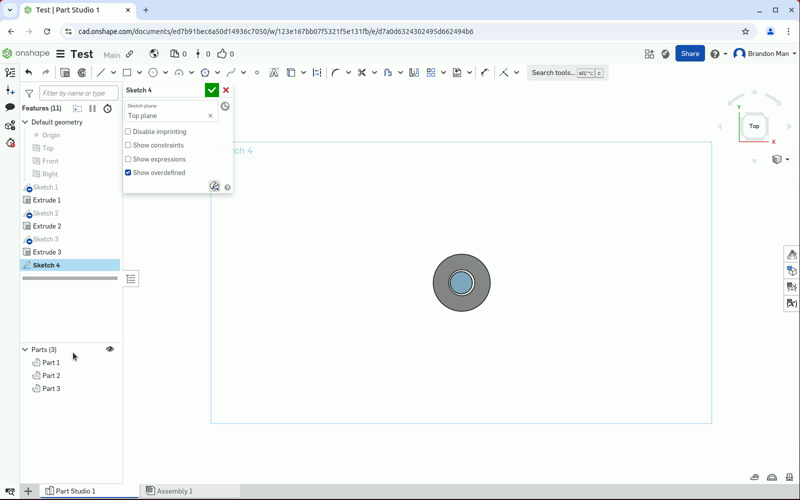
key(y)
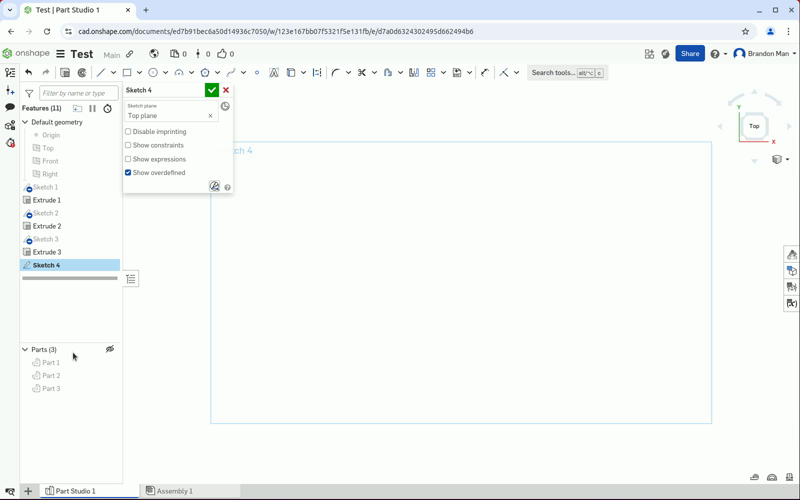
key(c)
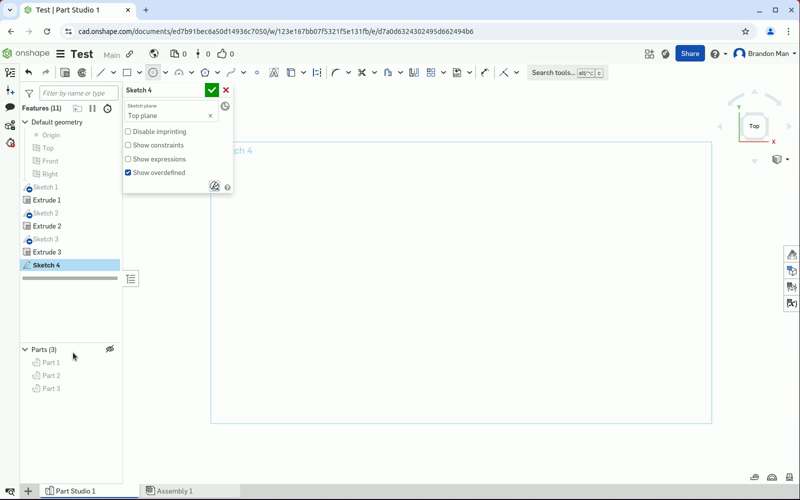
key_down(shift)
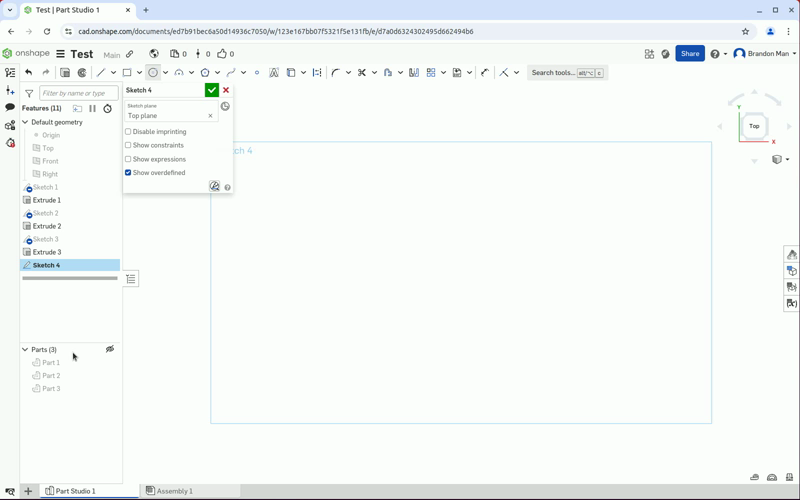
mouse_move(461, 282)
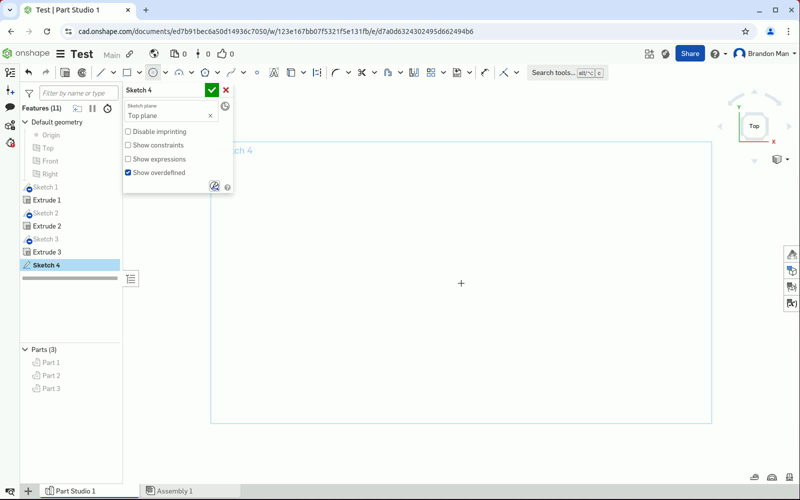
click(461, 282)
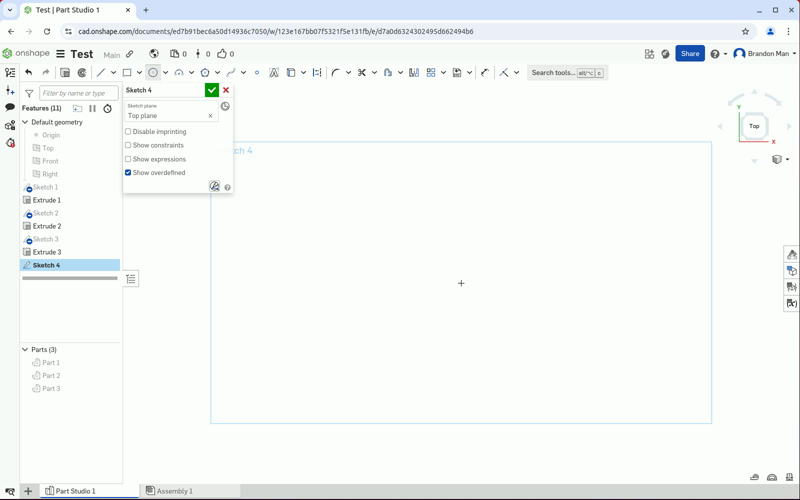
key_up(shift)
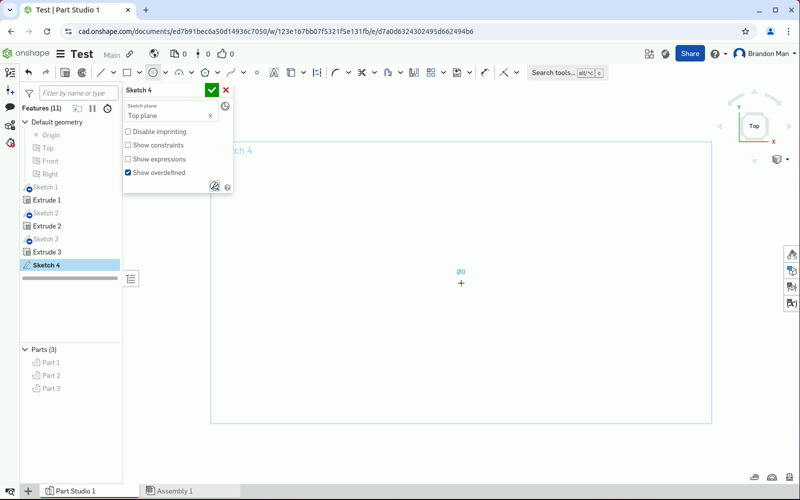
mouse_move(474, 282)
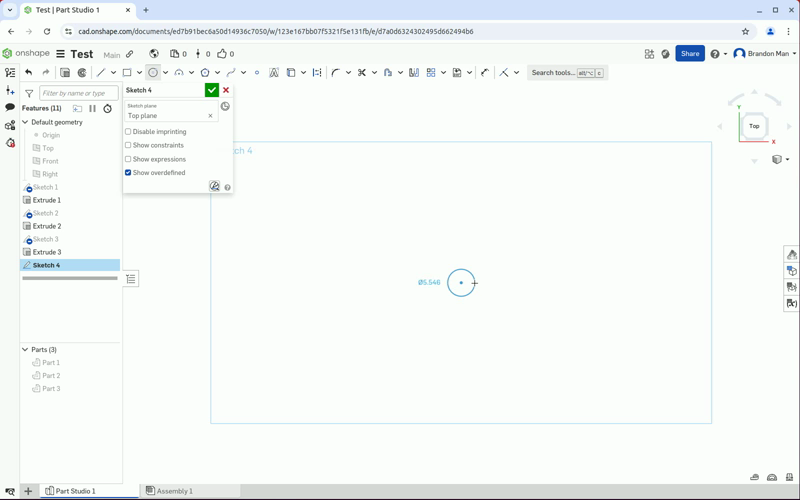
click(474, 282)
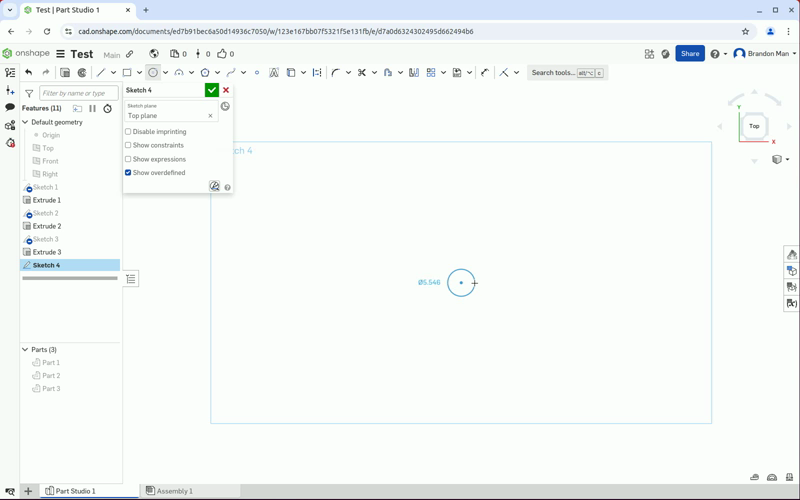
key(esc)
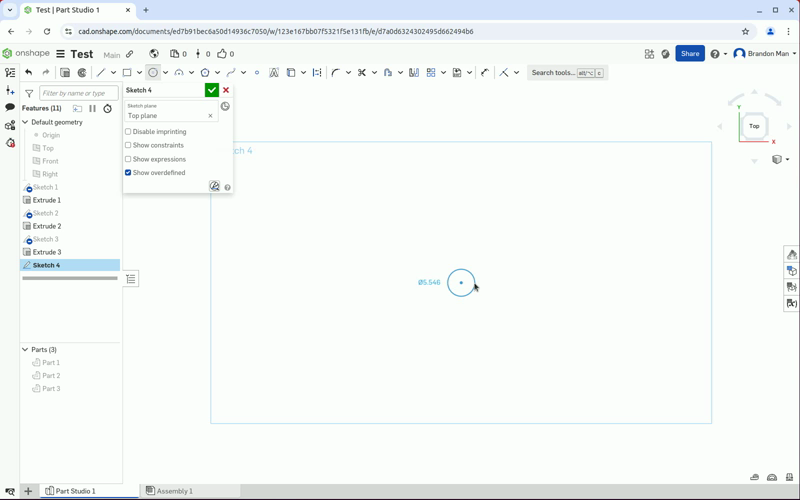
key(c)
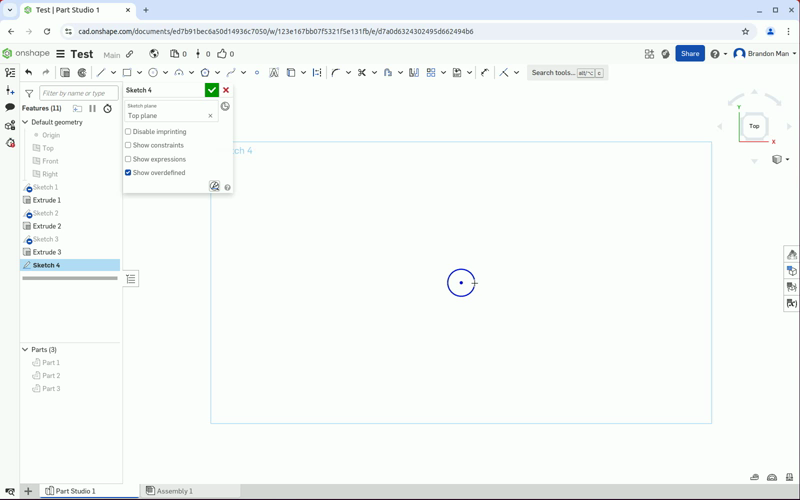
key_down(shift)
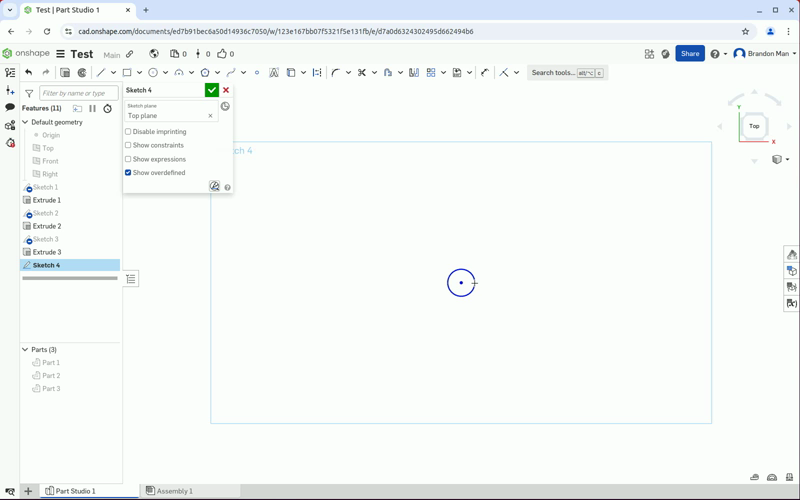
mouse_move(461, 282)
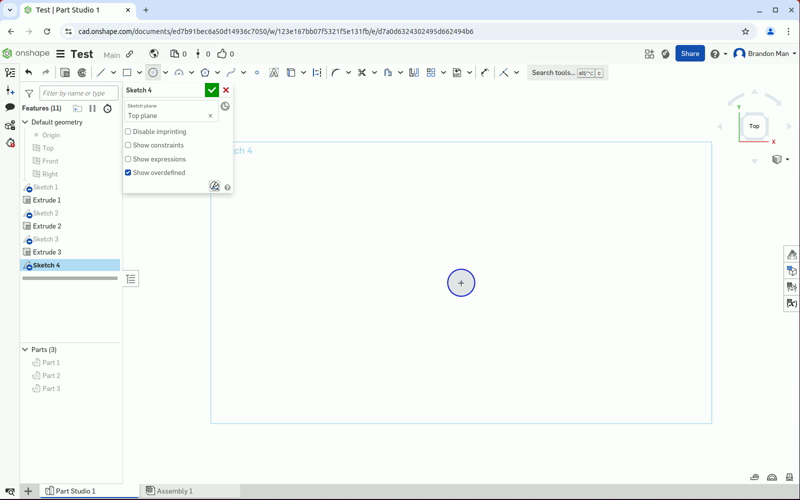
click(461, 282)
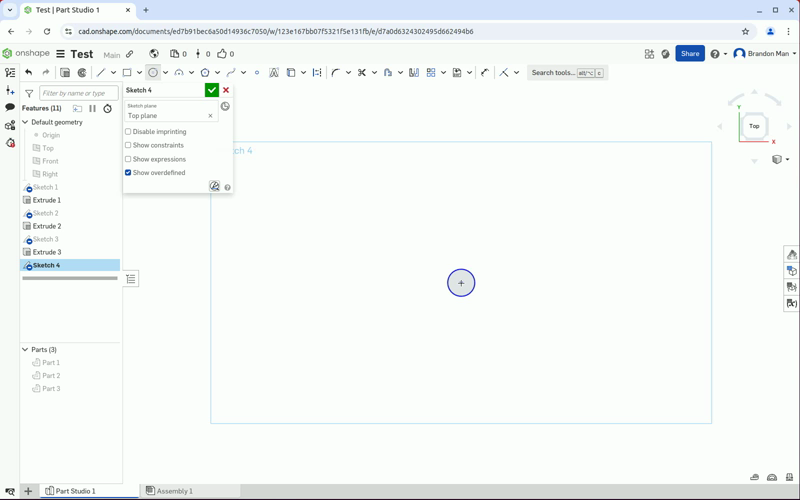
key_up(shift)
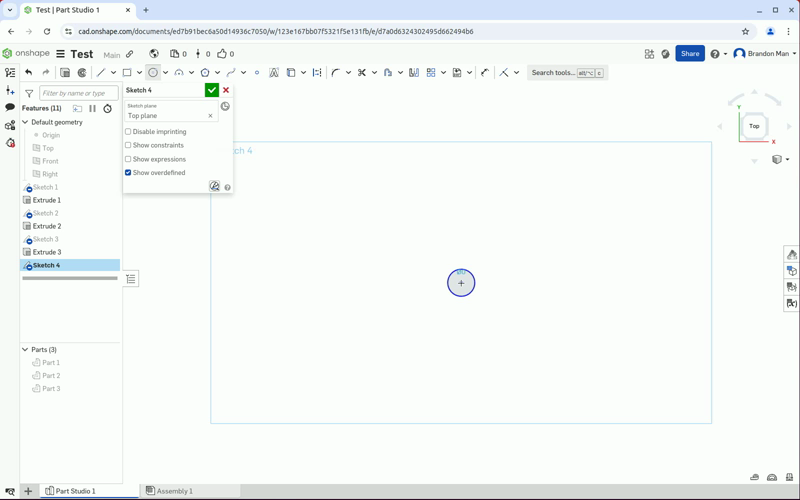
mouse_move(472, 282)
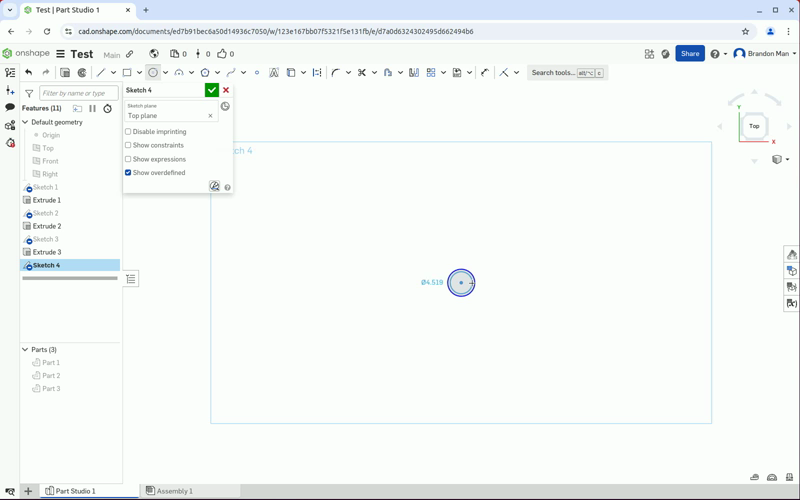
scroll(6)
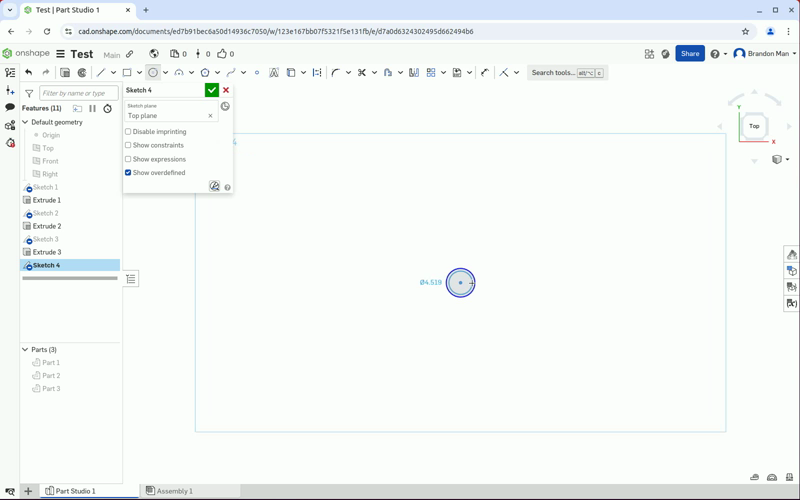
scroll(6)
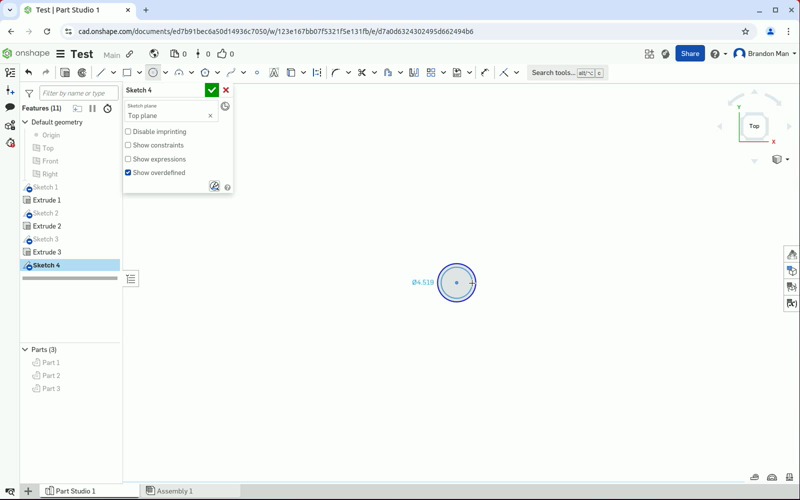
scroll(6)
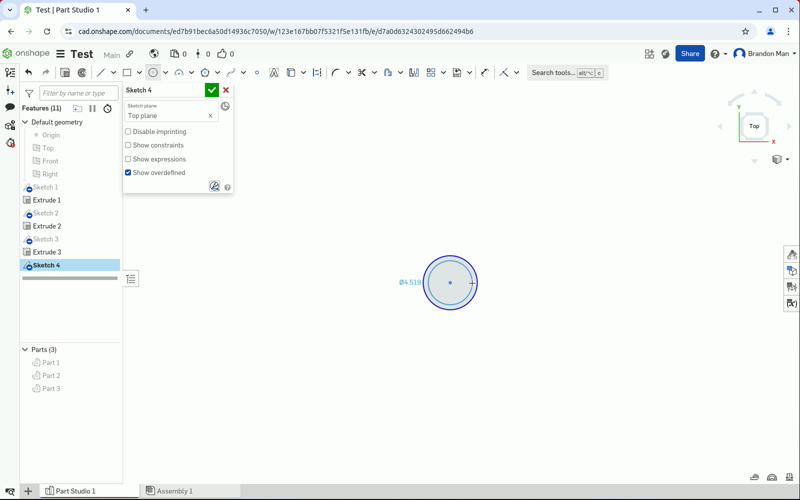
scroll(6)
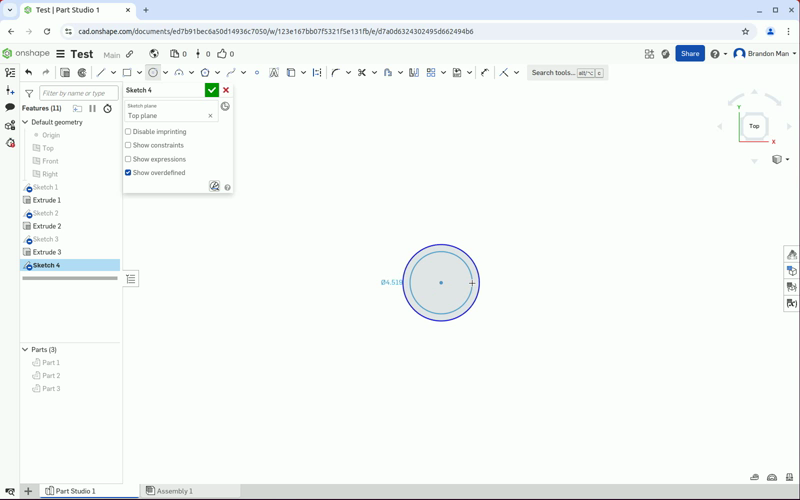
scroll(6)
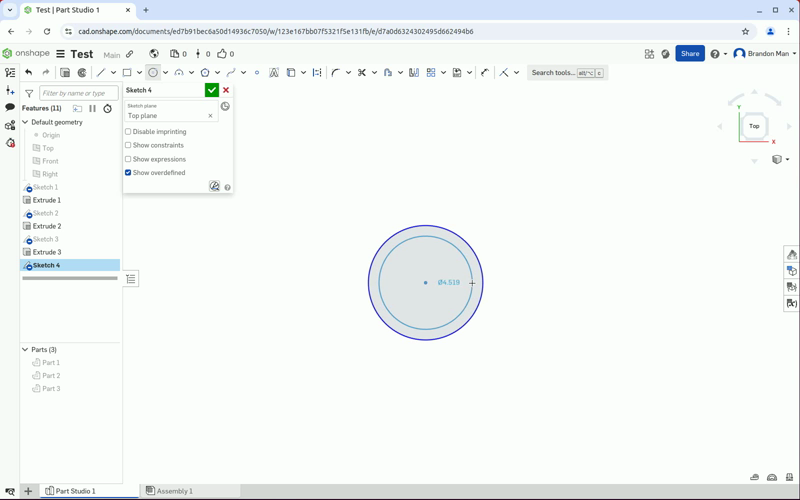
scroll(6)
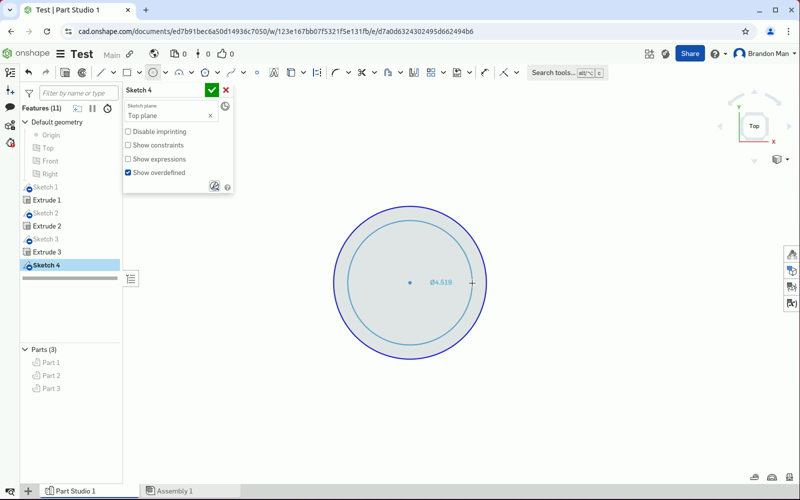
scroll(6)
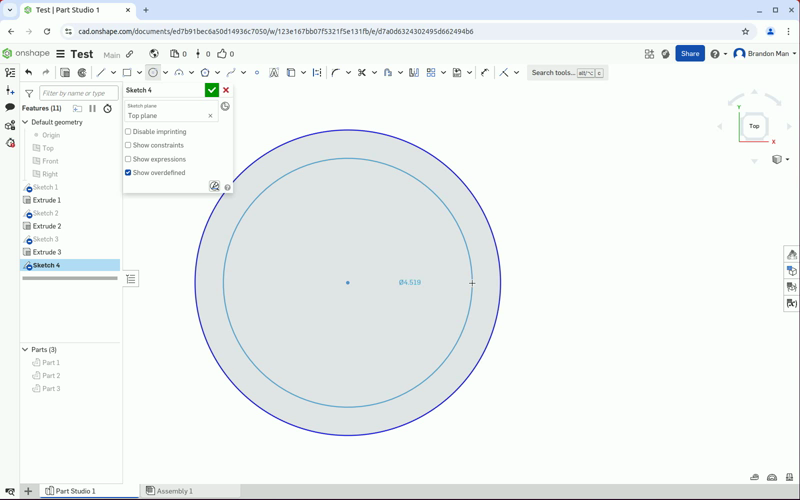
click(472, 282)
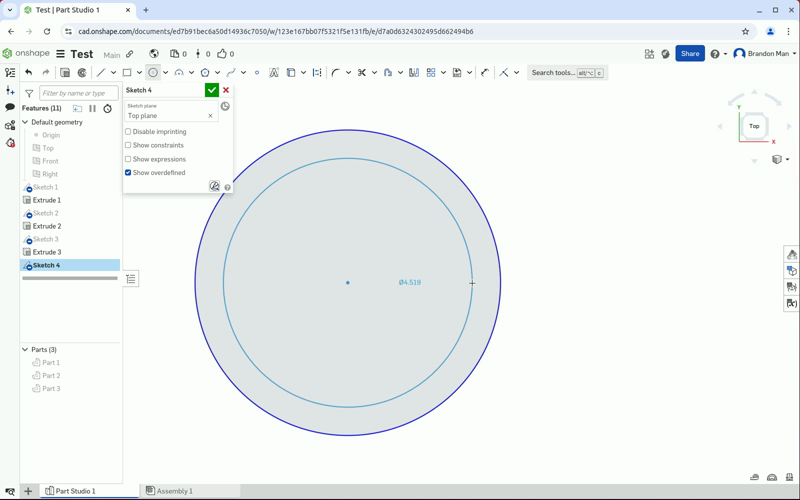
scroll(-6)
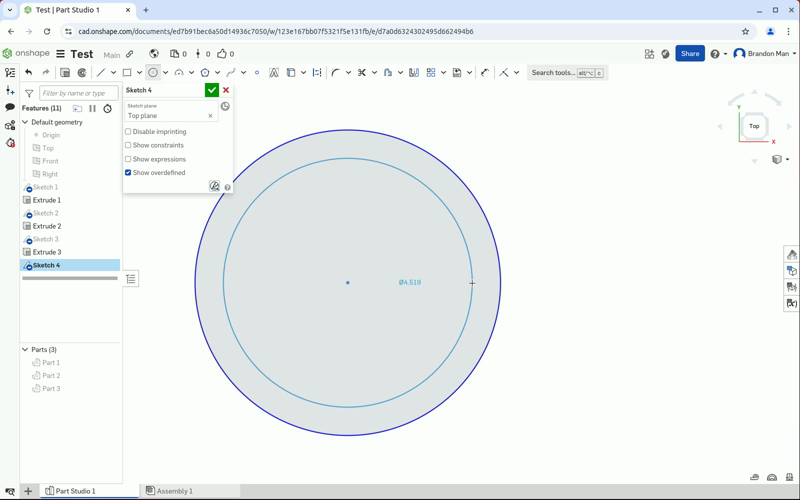
scroll(-6)
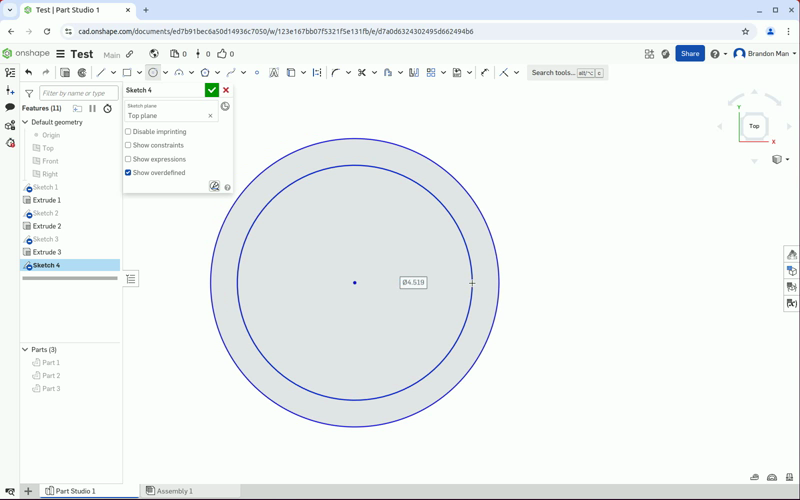
scroll(-6)
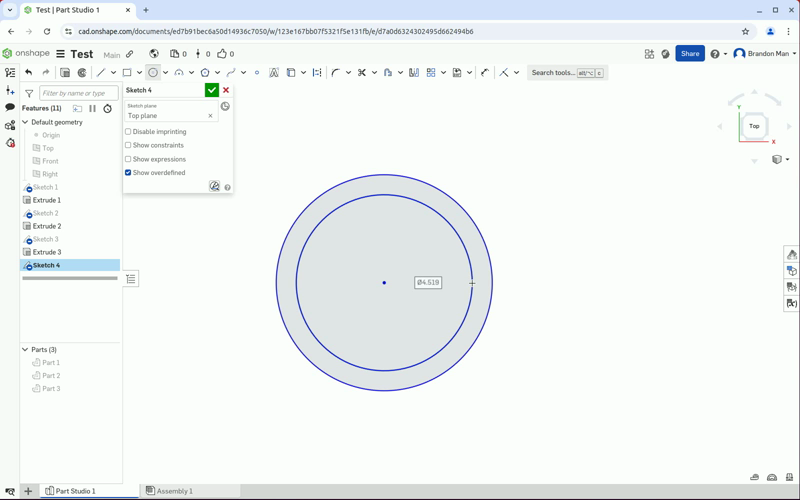
scroll(-6)
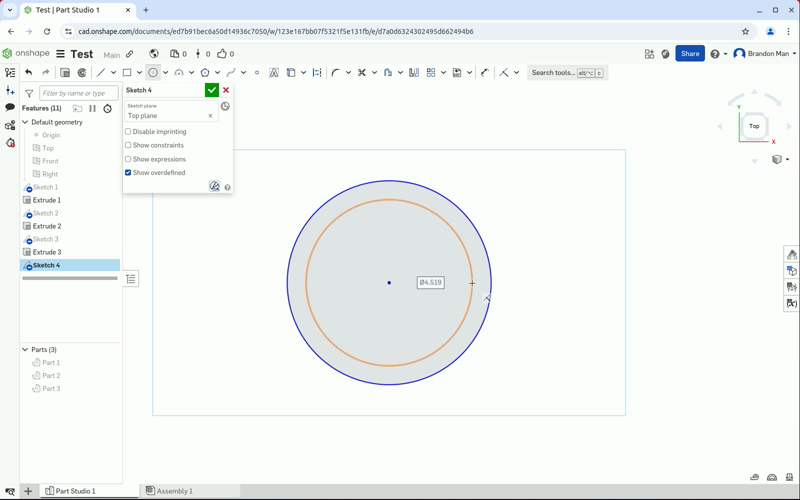
scroll(-6)
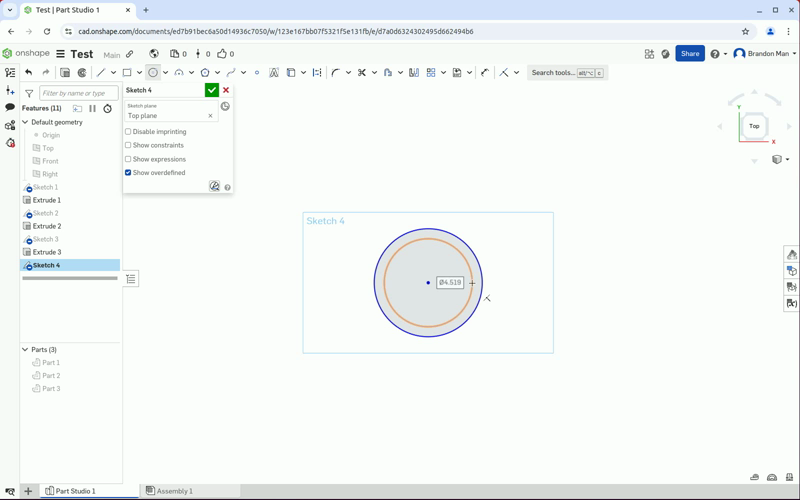
scroll(-6)
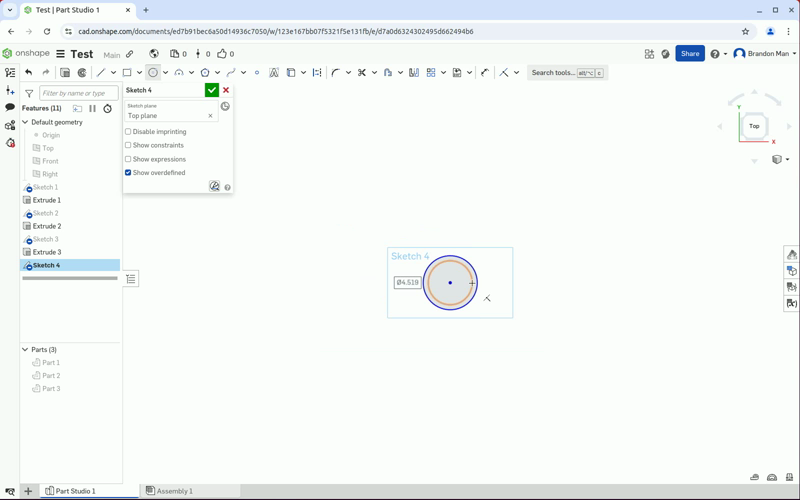
scroll(-6)
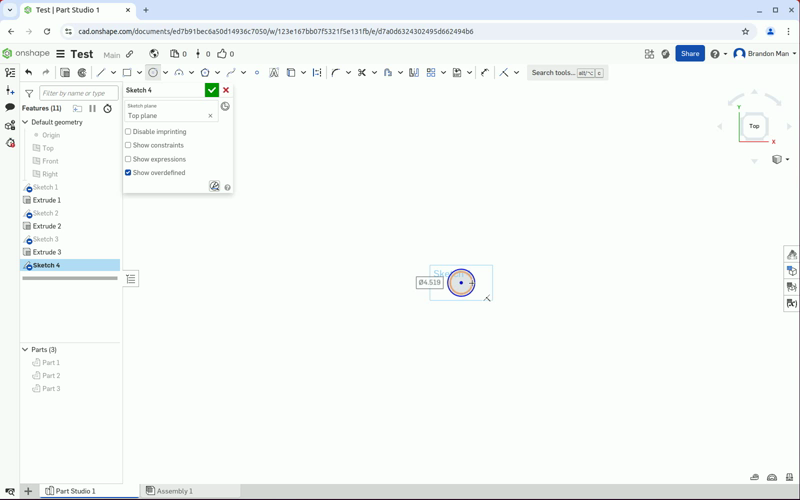
key(esc)
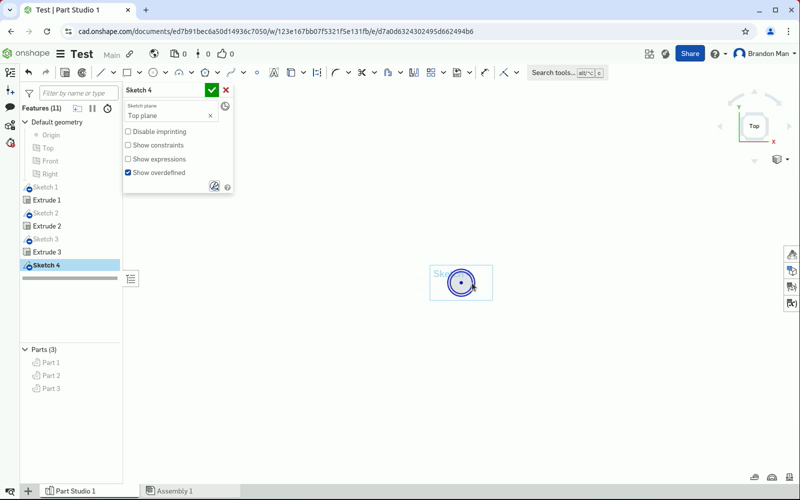
mouse_move(451, 289)
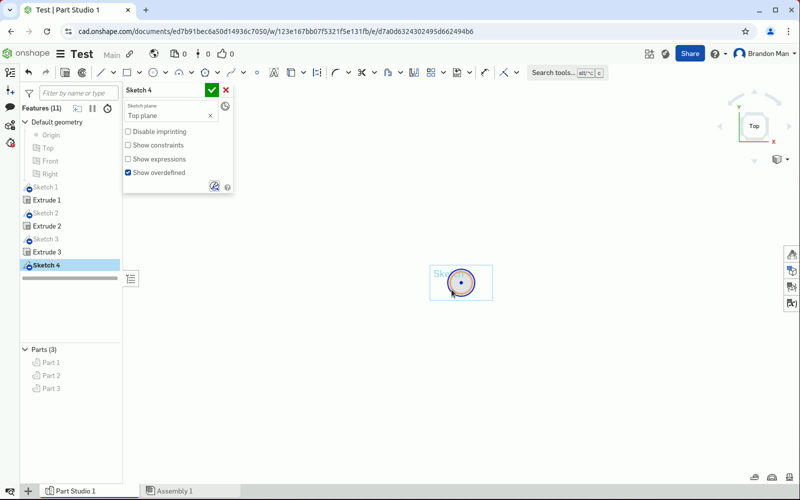
scroll(6)
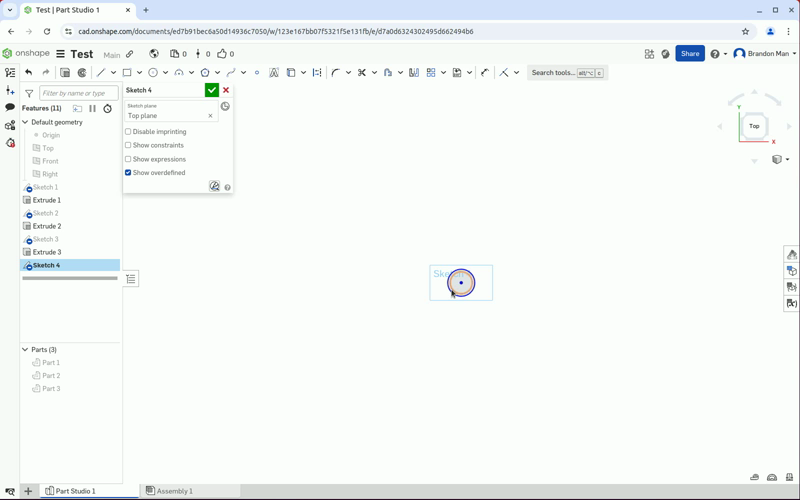
scroll(6)
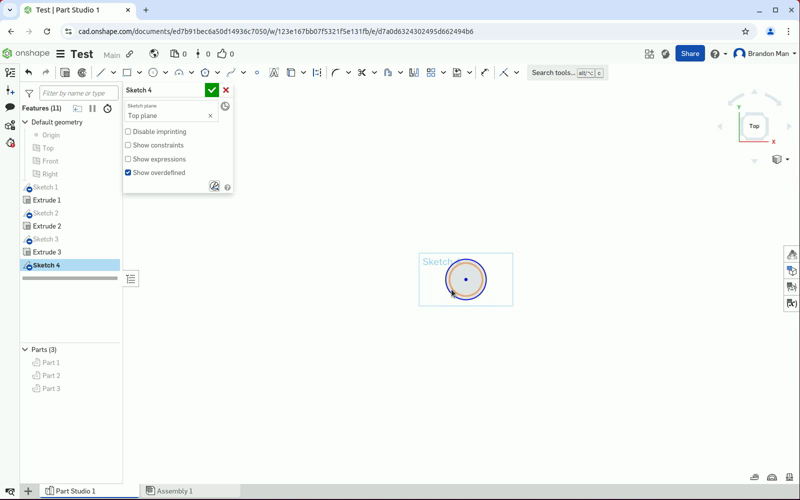
scroll(6)
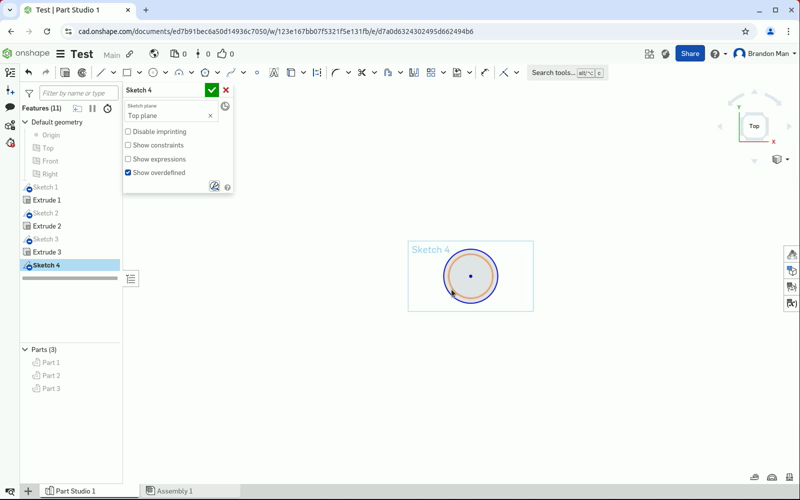
scroll(6)
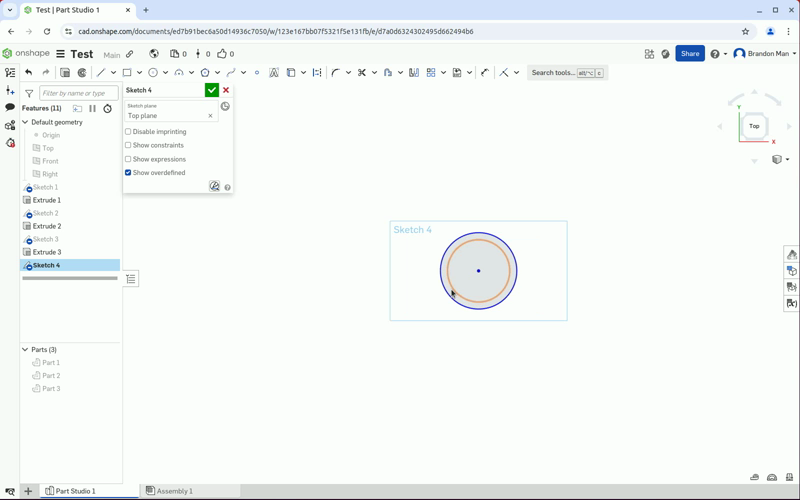
scroll(6)
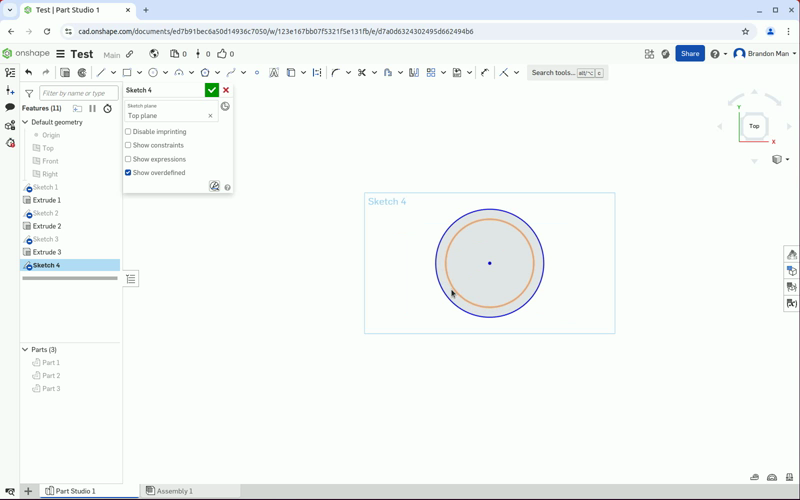
scroll(6)
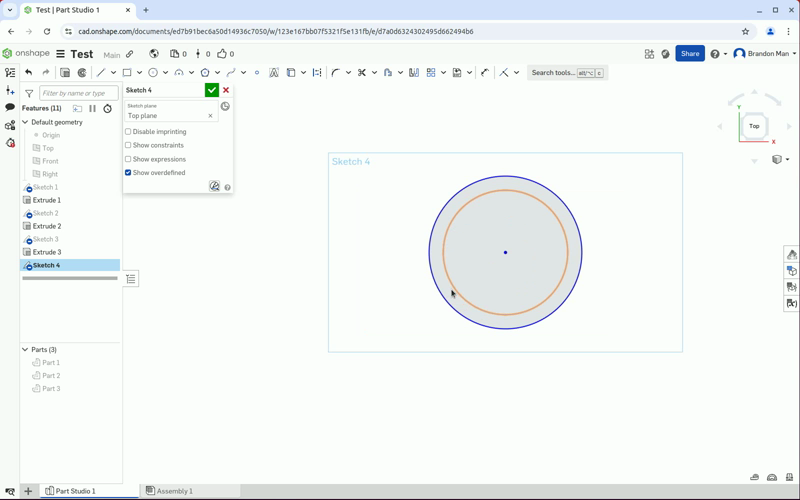
scroll(6)
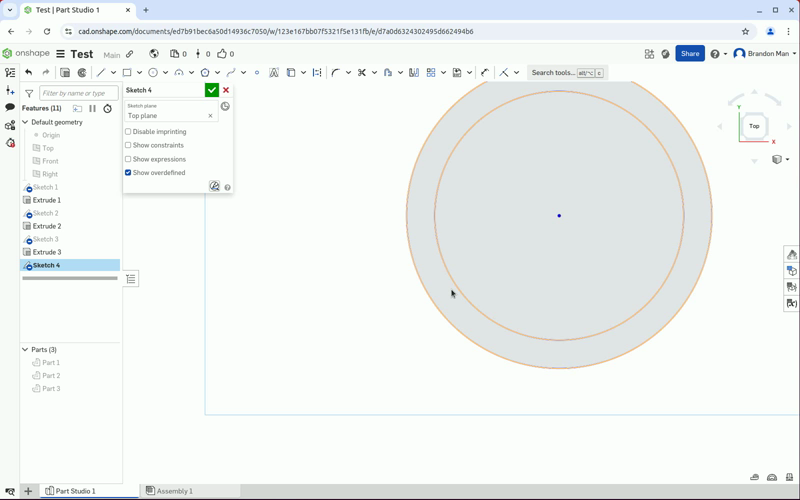
click(451, 289)
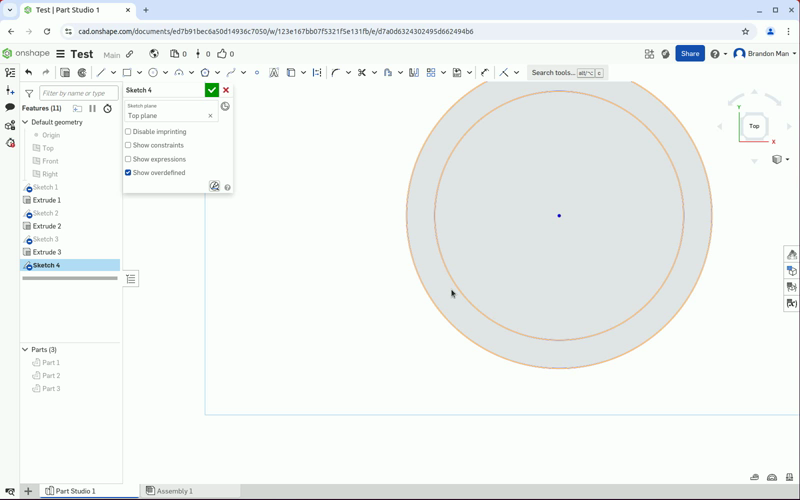
scroll(-6)
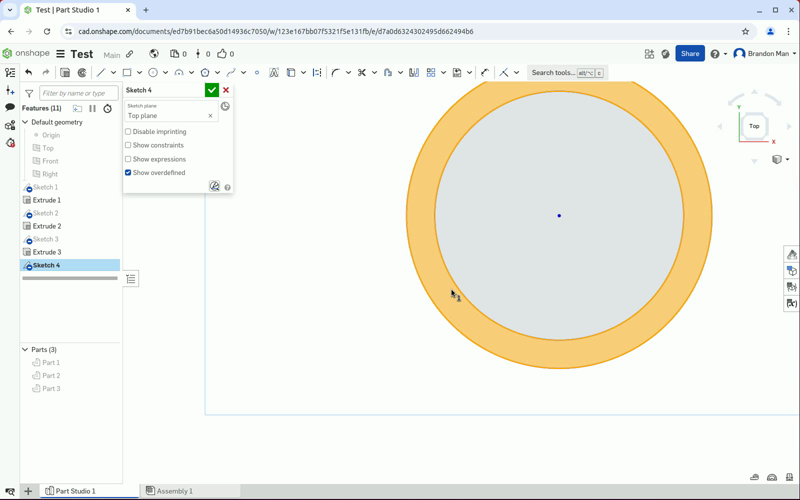
scroll(-6)
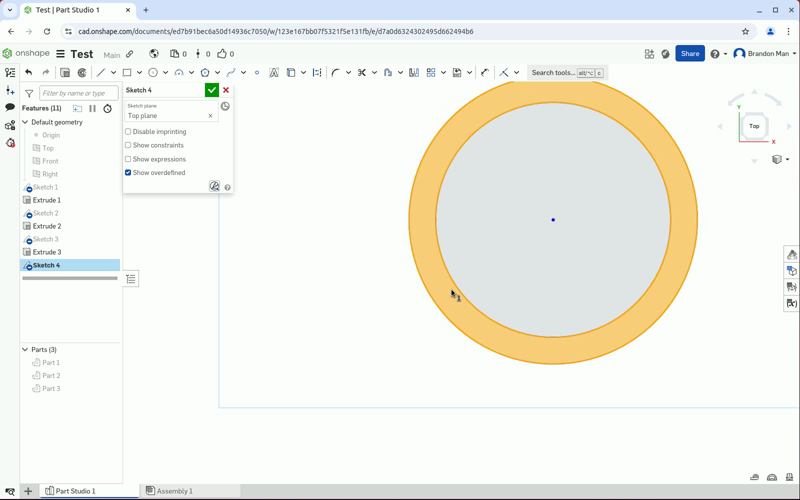
scroll(-6)
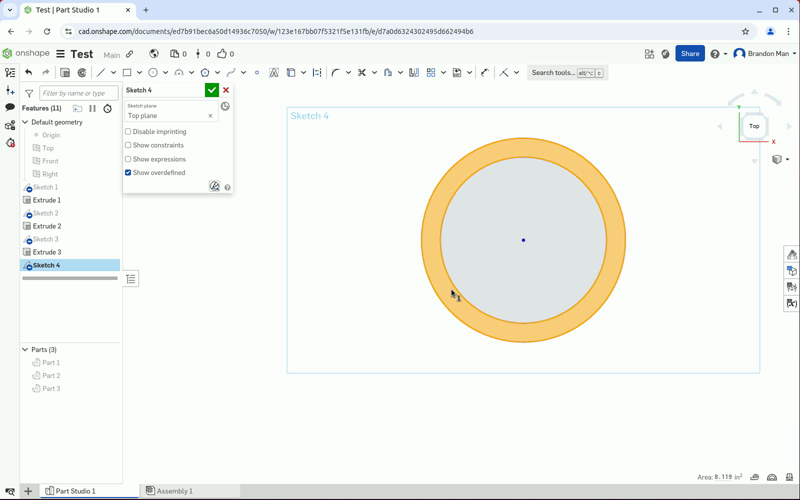
scroll(-6)
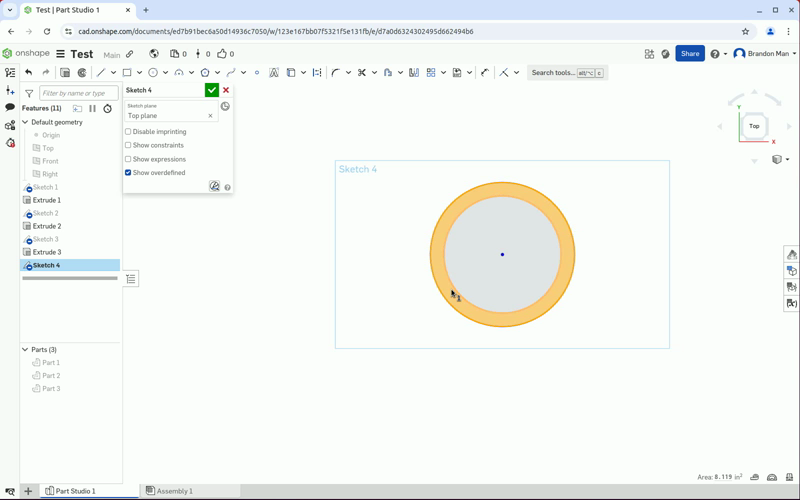
scroll(-6)
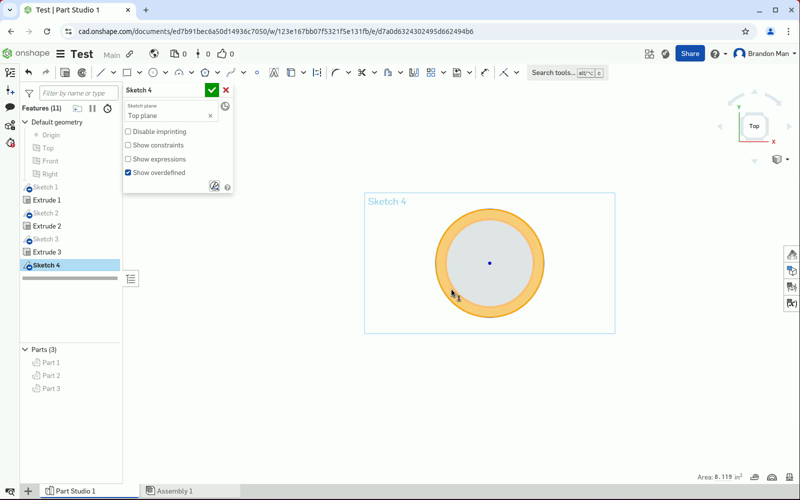
scroll(-6)
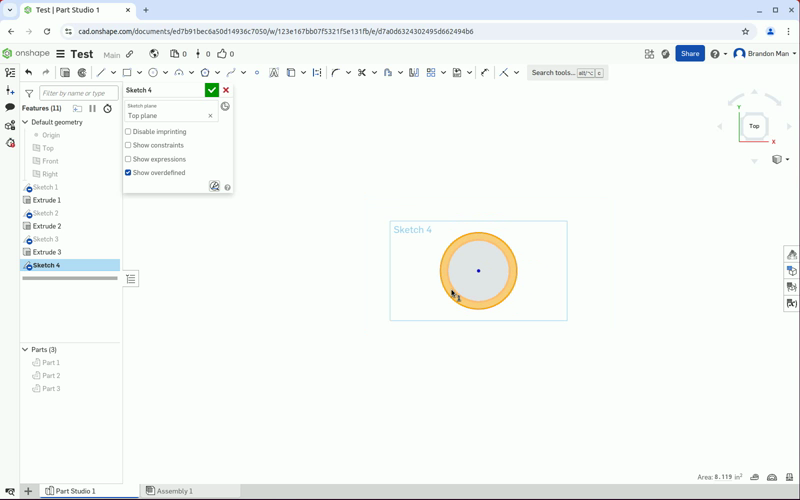
scroll(-6)
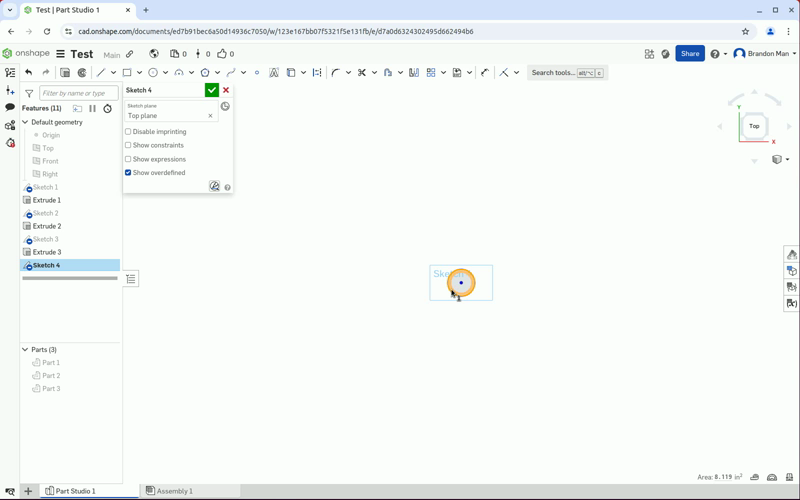
mouse_move(73, 352)
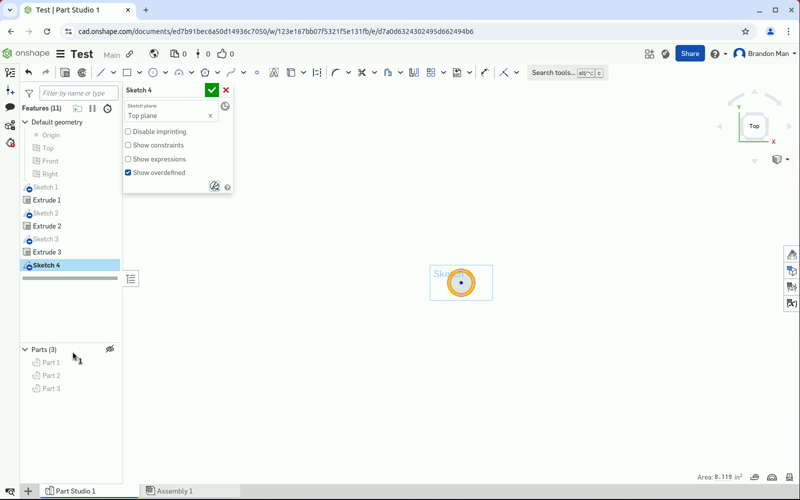
key(shift+y)
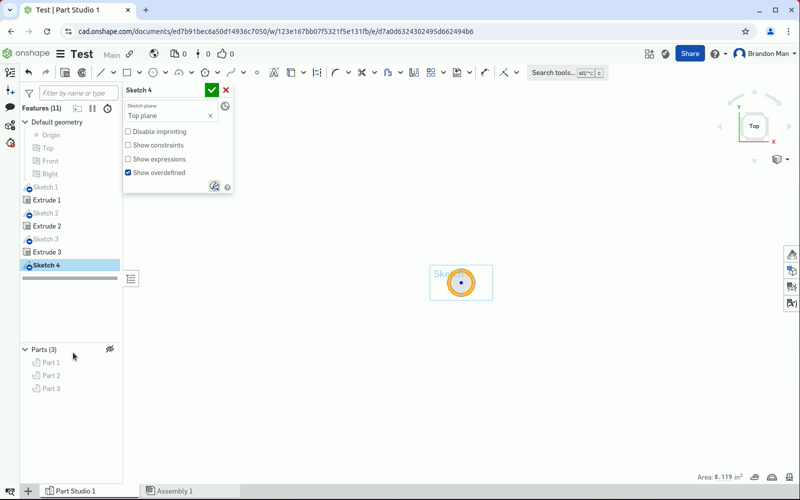
key(shift+e)
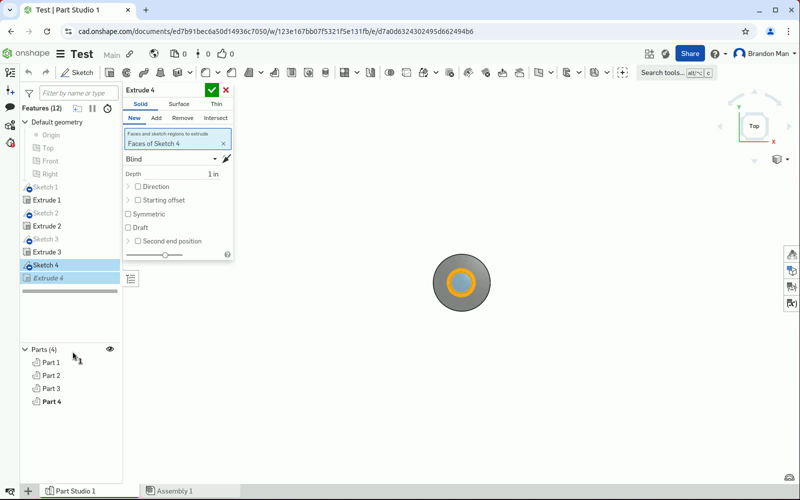
mouse_move(143, 106)
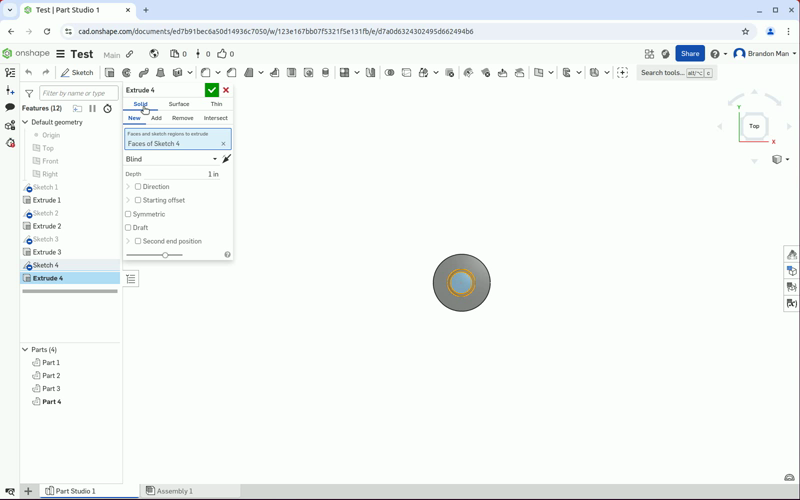
click(143, 106)
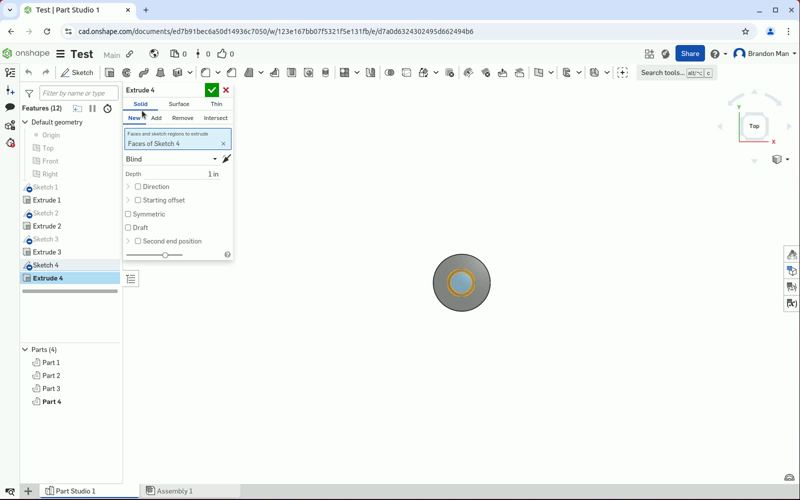
mouse_move(137, 120)
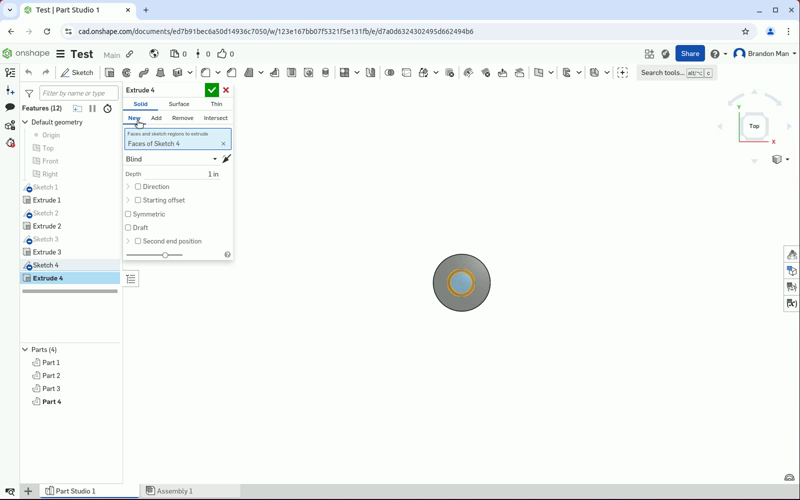
click(137, 120)
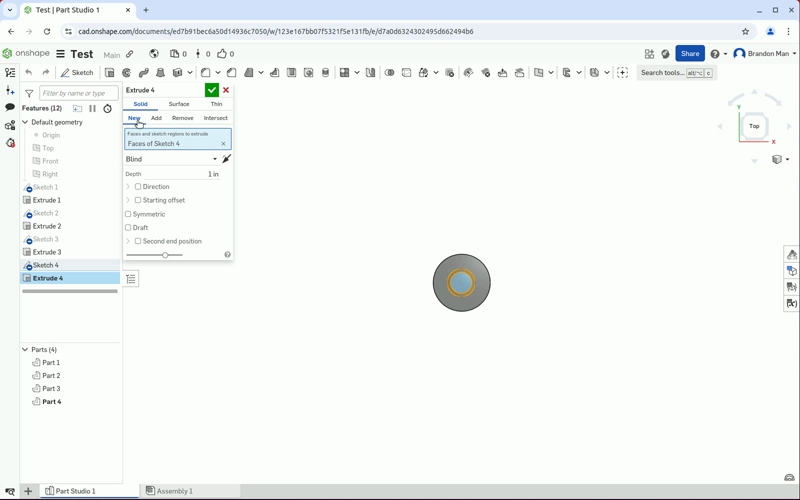
key(tab, 4)
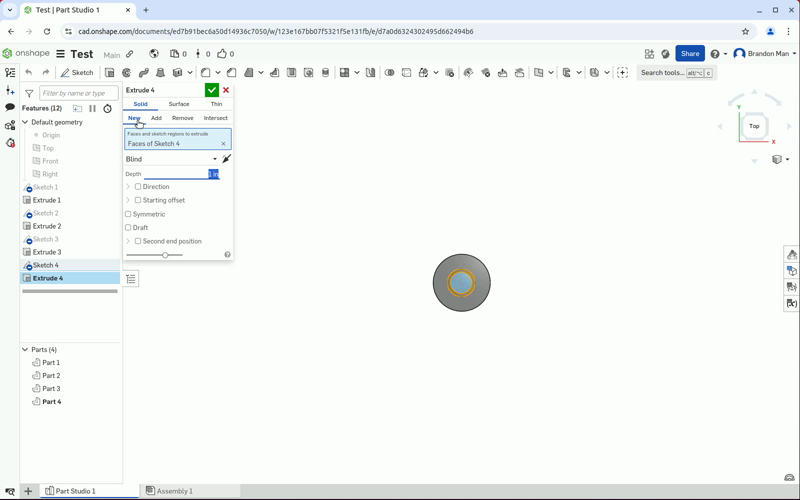
text(-1.685)
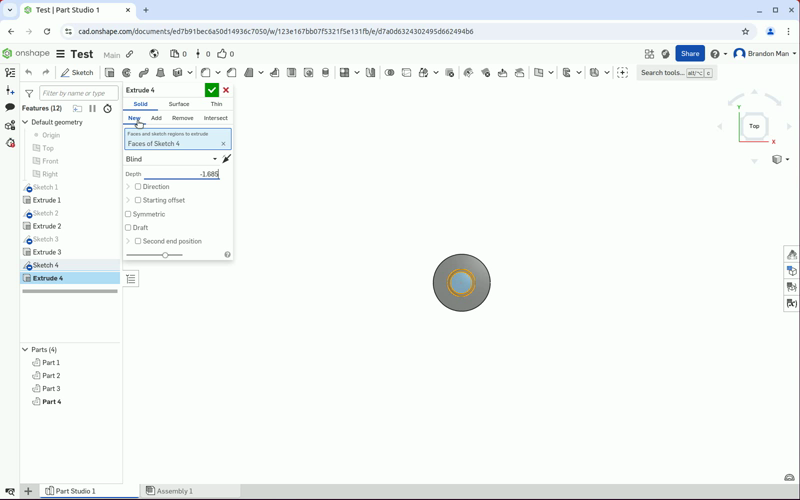
key(enter)
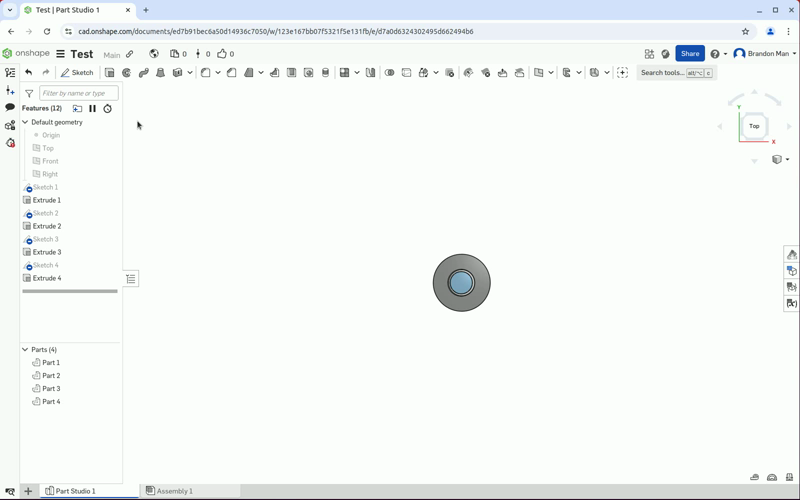
key(shift+h)
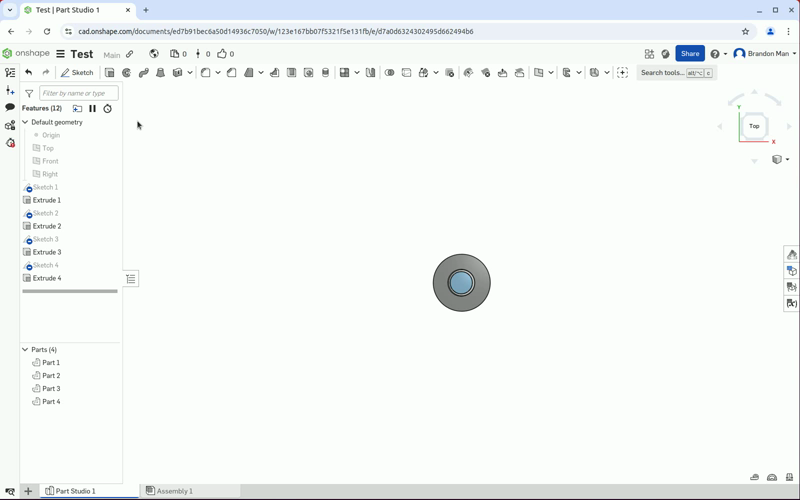
key(shift+h)
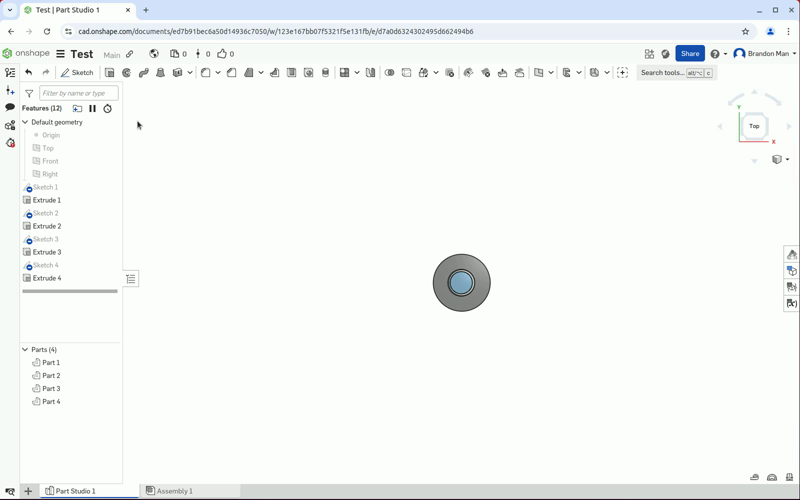
mouse_move(73, 189)
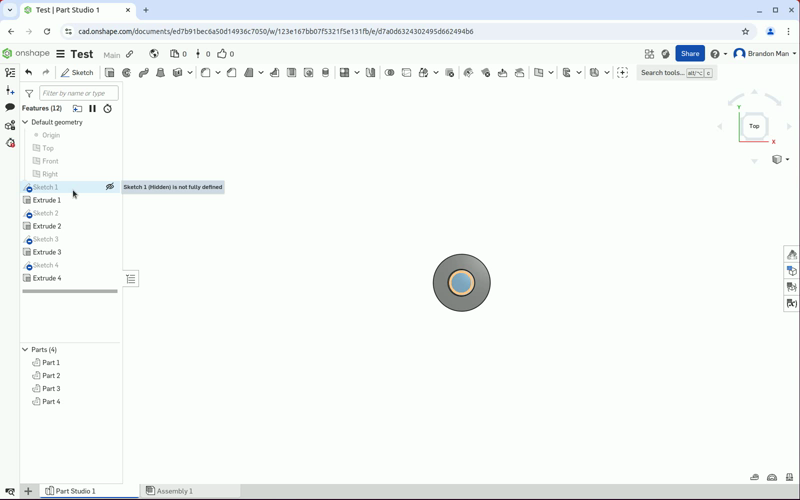
click(73, 189)
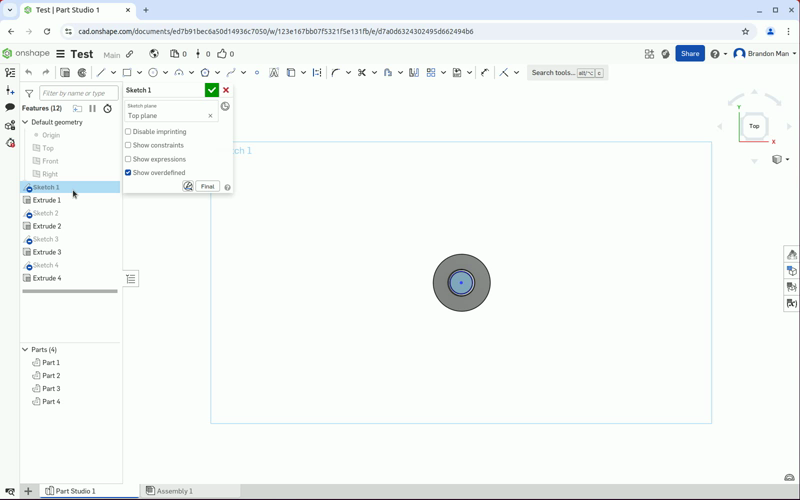
mouse_move(229, 92)
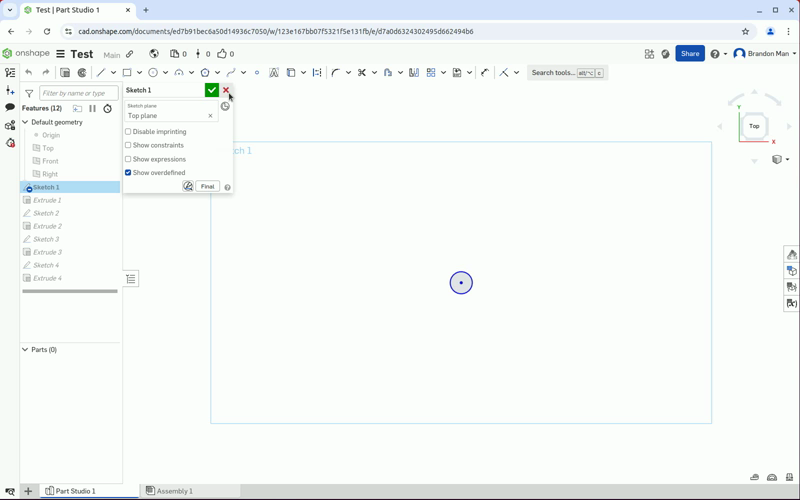
click(229, 92)
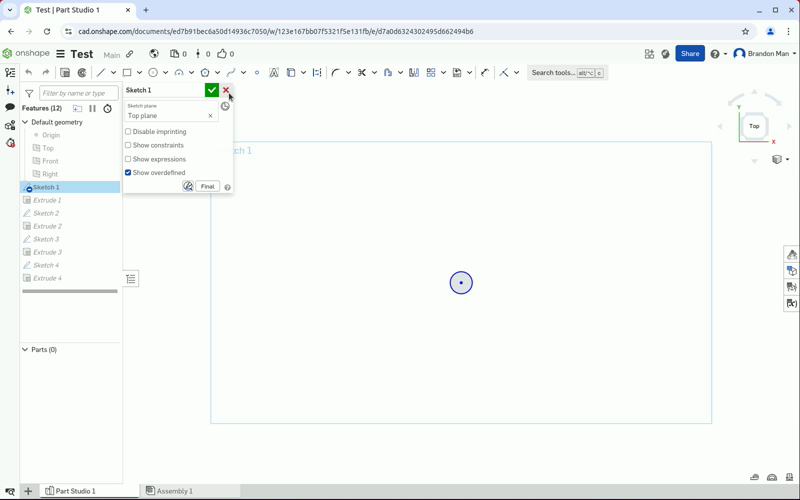
key(shift+s)
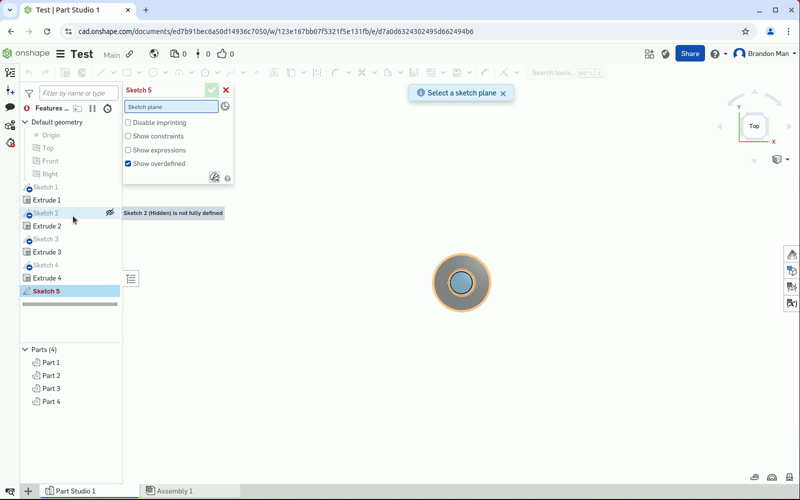
scroll(3)
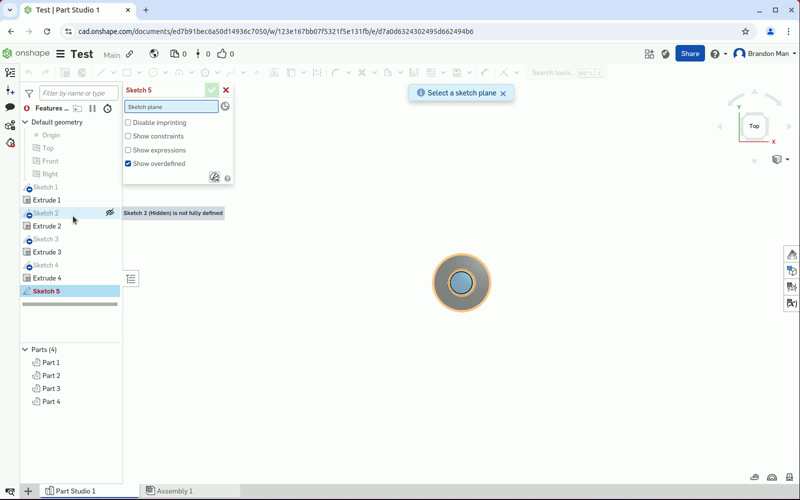
mouse_move(73, 150)
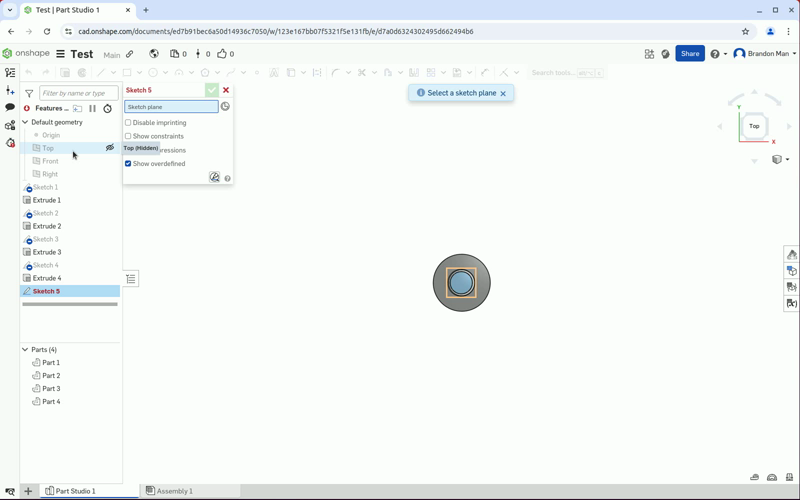
click(73, 150)
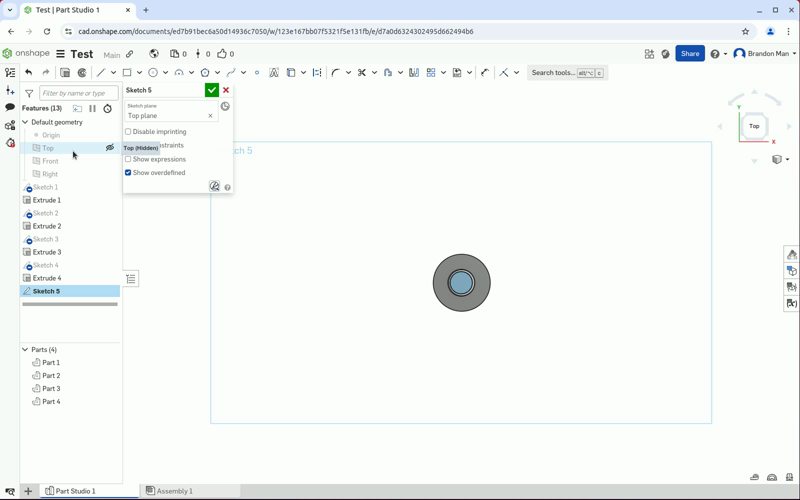
mouse_move(73, 352)
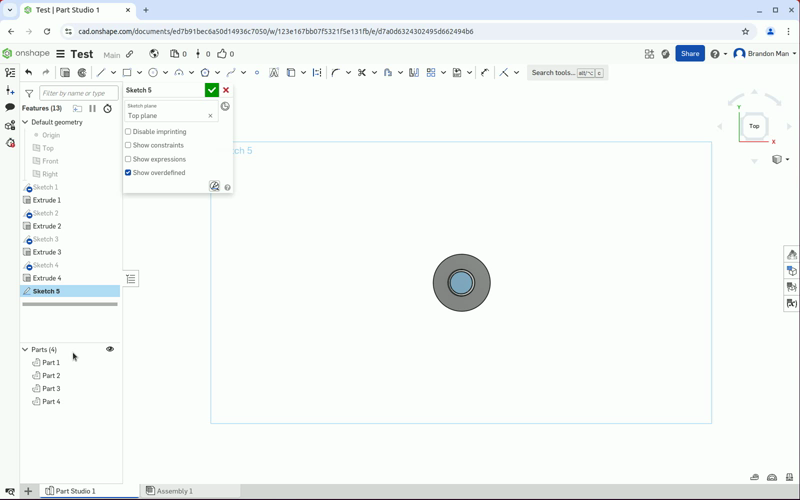
key(y)
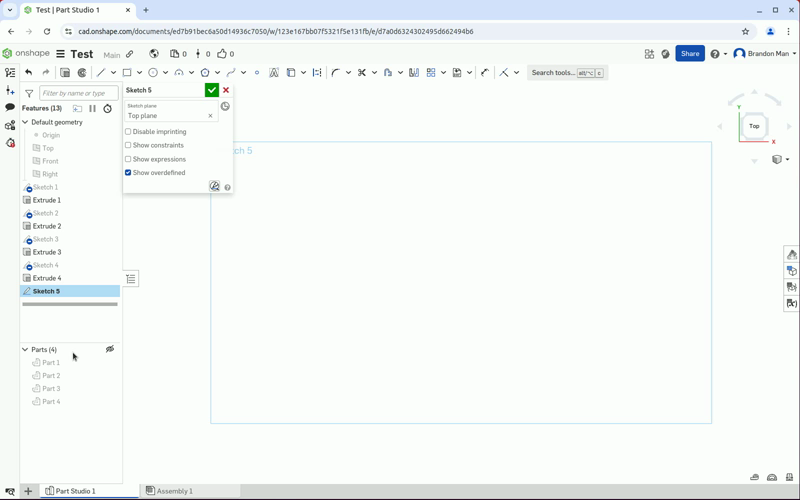
key(c)
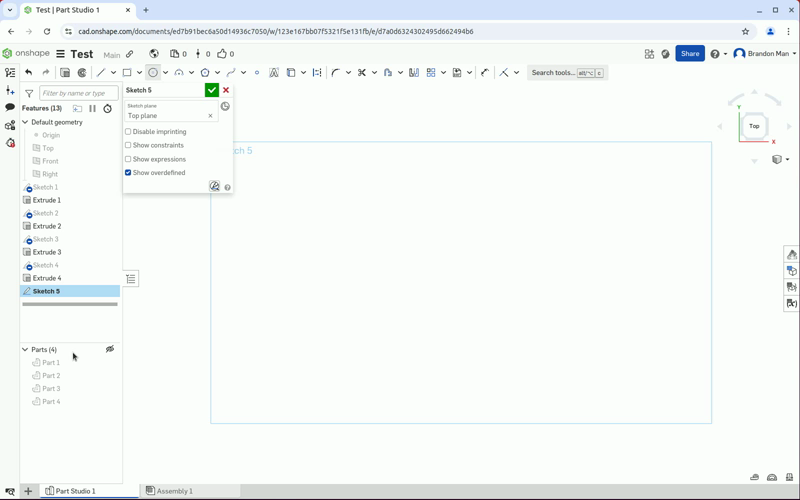
key_down(shift)
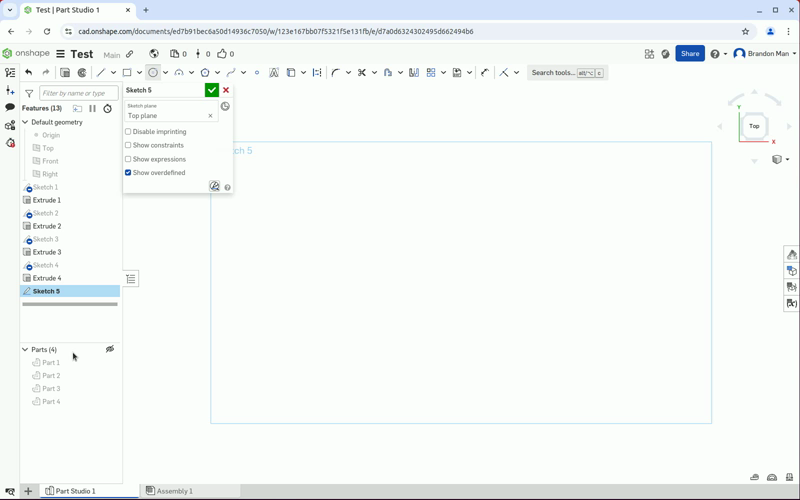
mouse_move(461, 282)
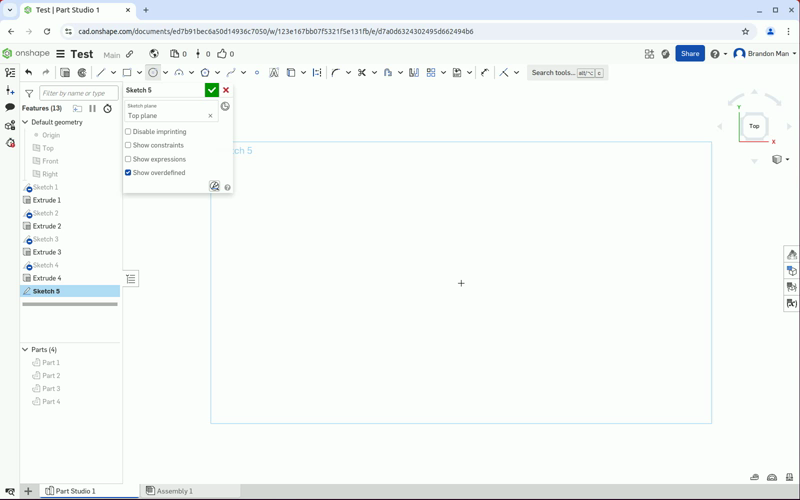
click(461, 282)
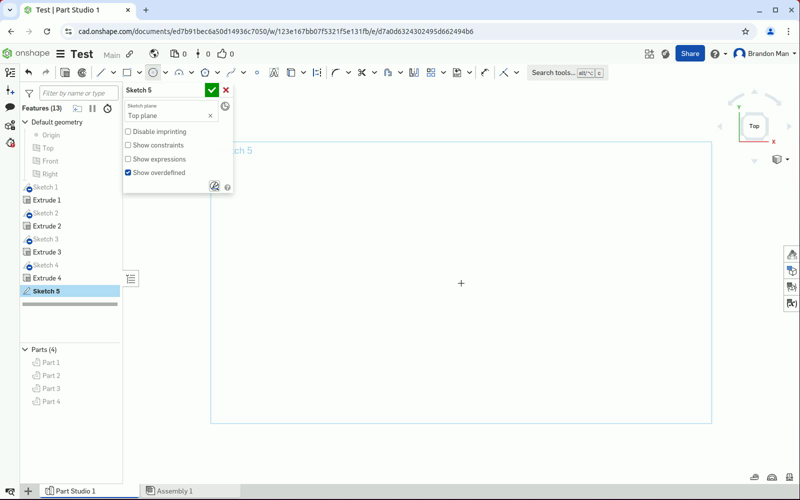
key_up(shift)
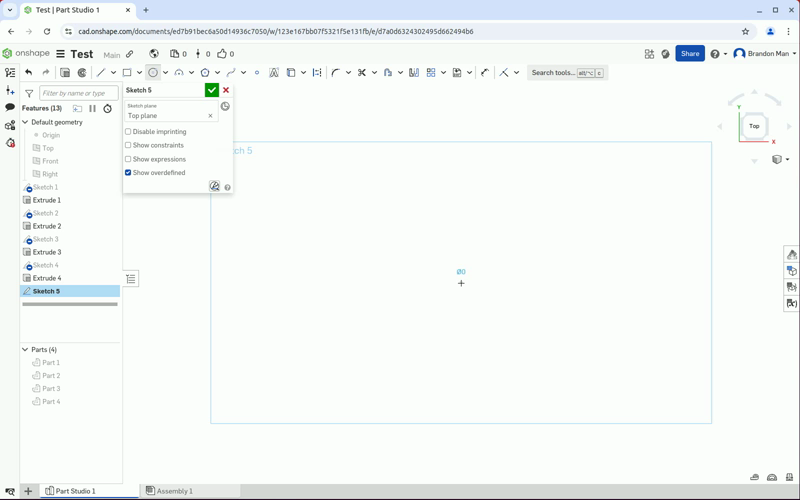
mouse_move(474, 282)
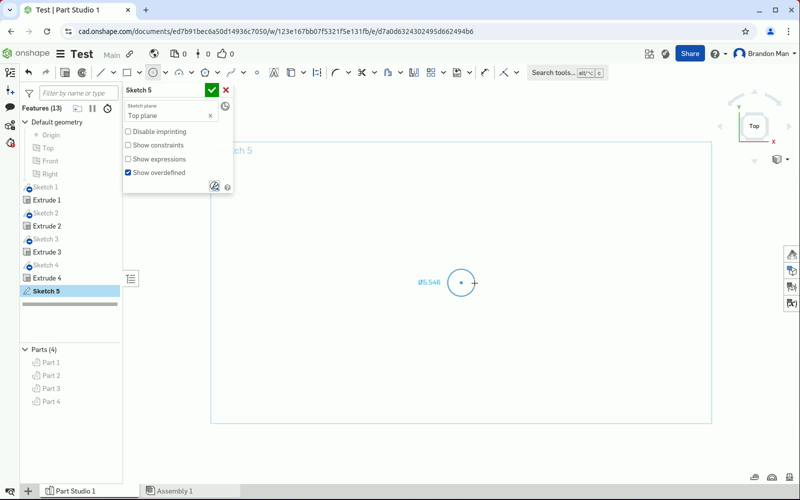
click(474, 282)
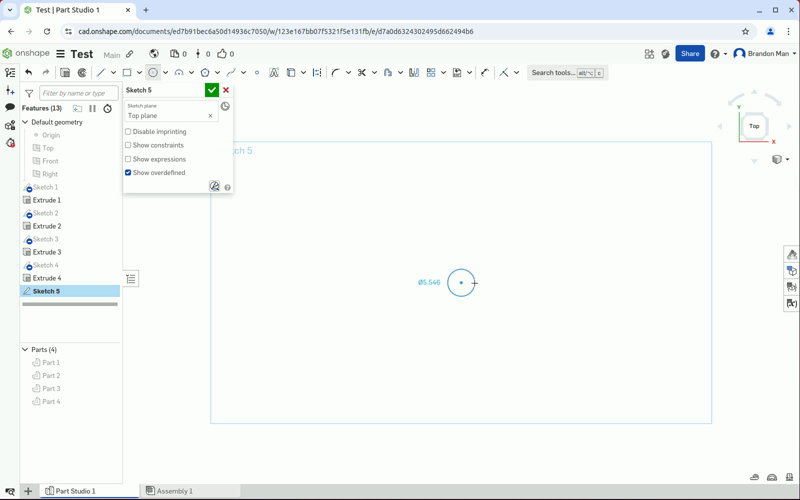
key(esc)
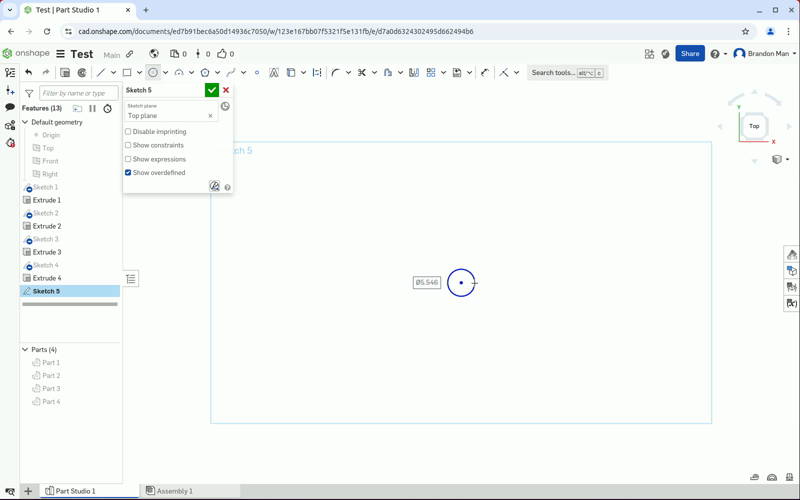
key(c)
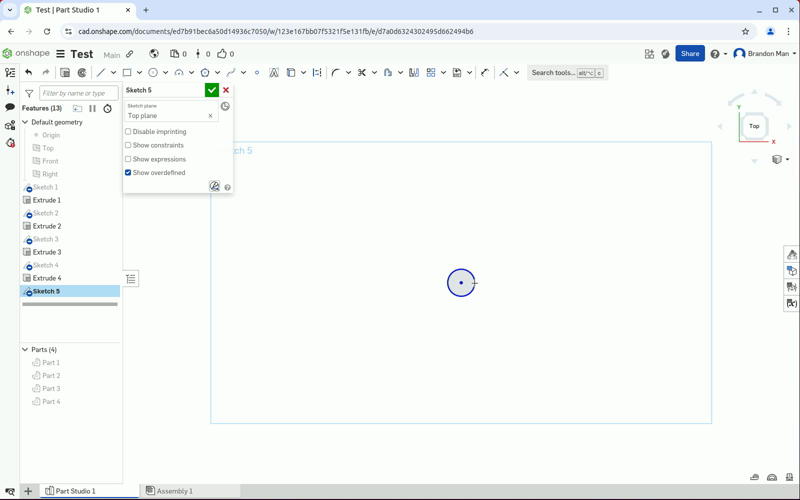
key_down(shift)
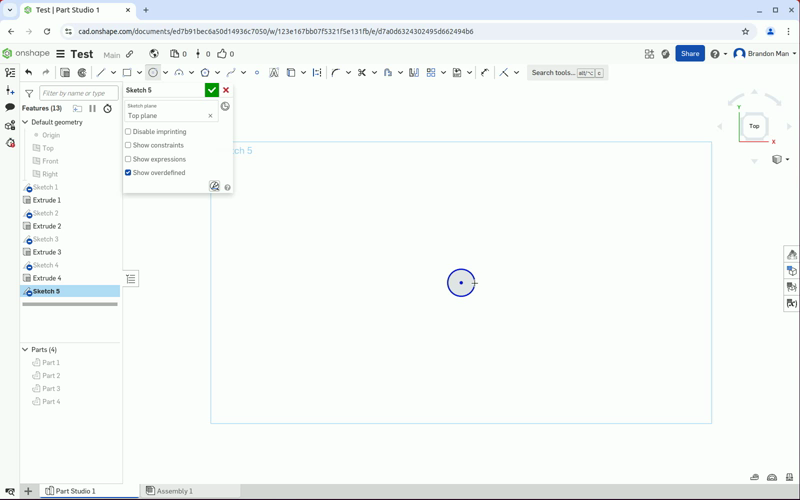
mouse_move(461, 282)
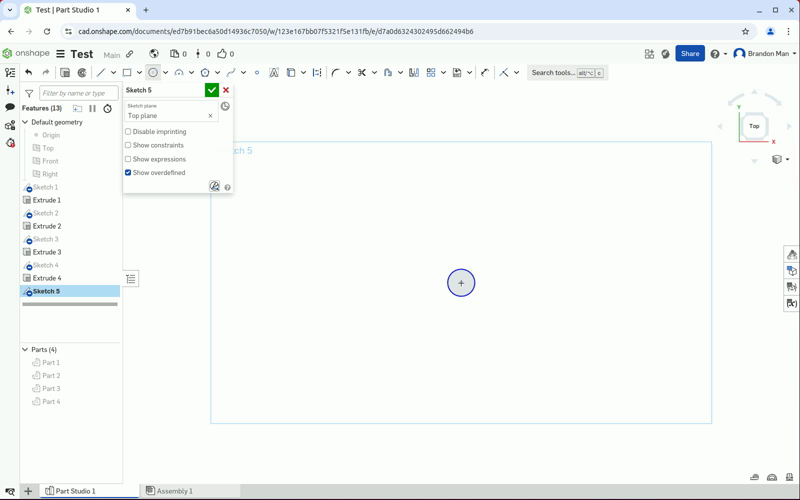
click(461, 282)
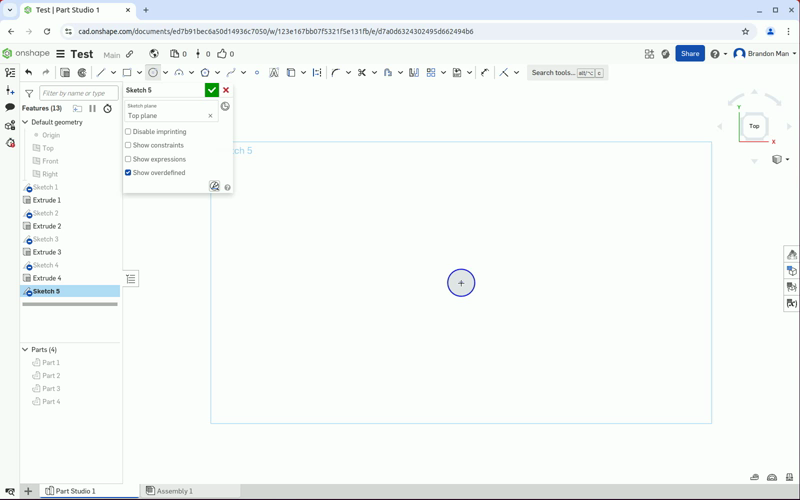
key_up(shift)
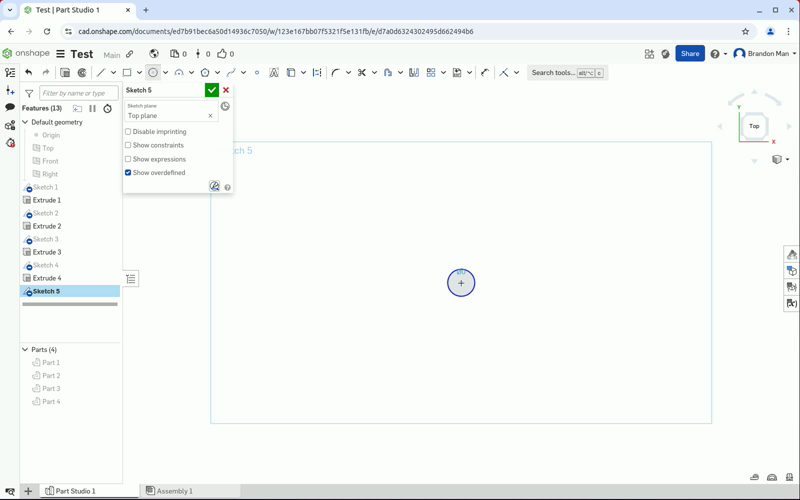
mouse_move(472, 282)
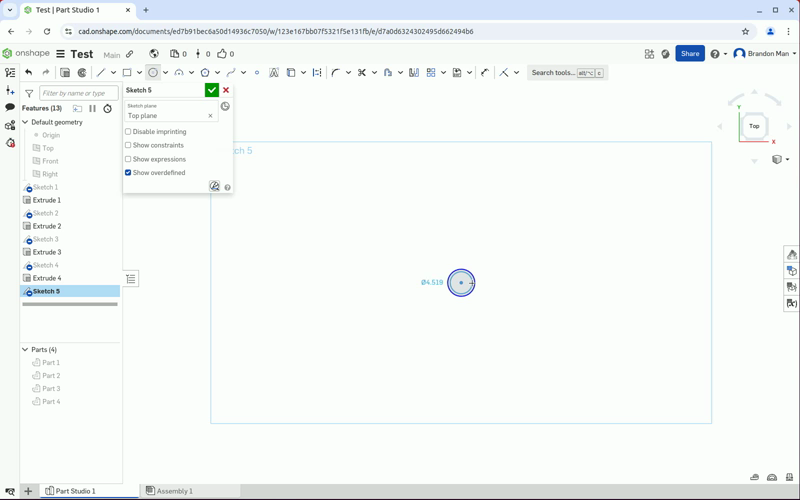
scroll(6)
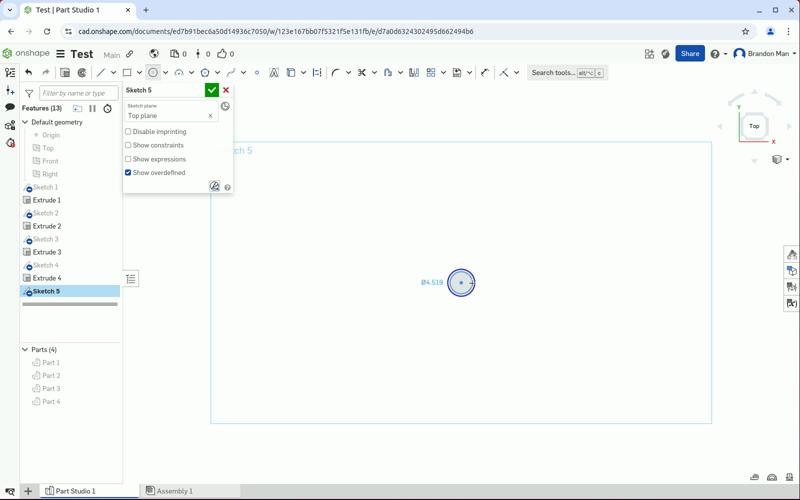
scroll(6)
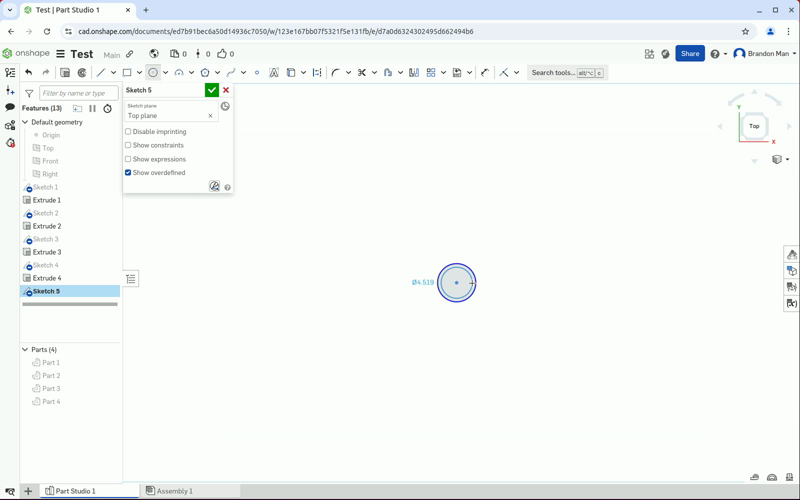
scroll(6)
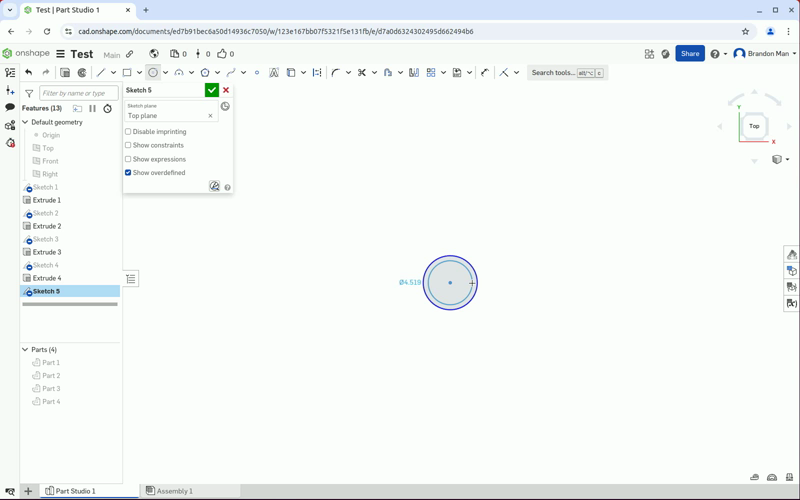
scroll(6)
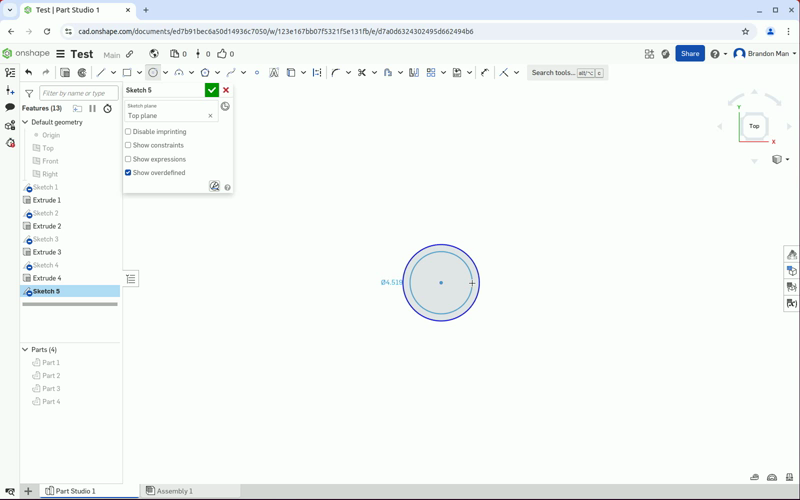
scroll(6)
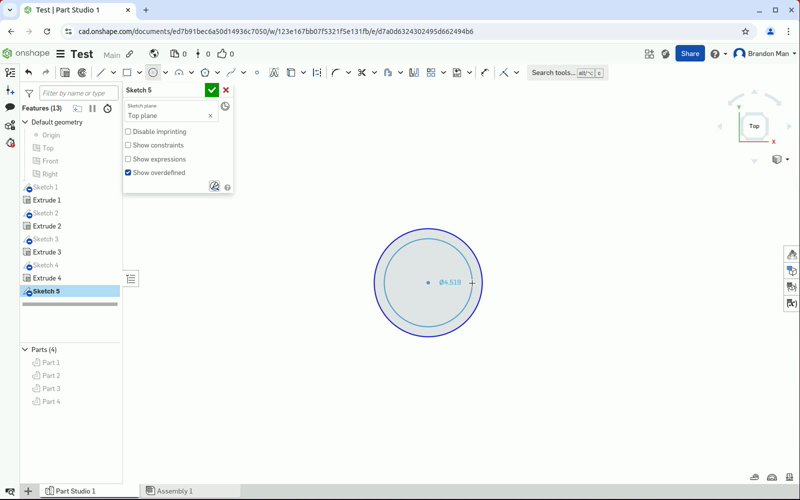
scroll(6)
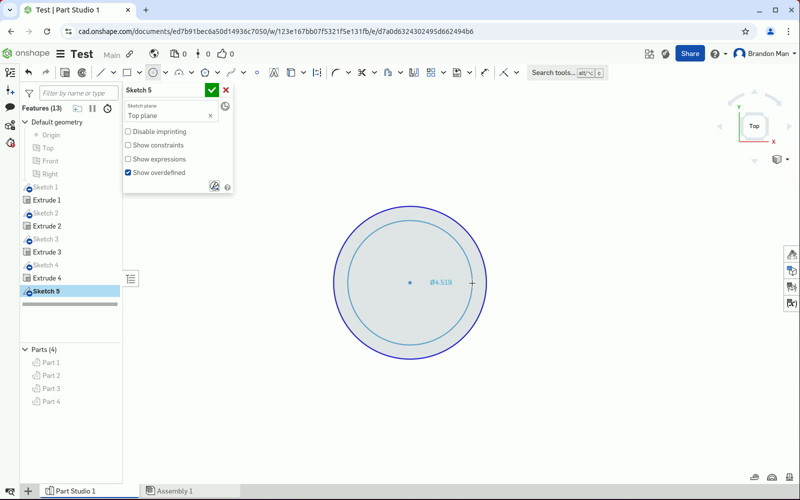
scroll(6)
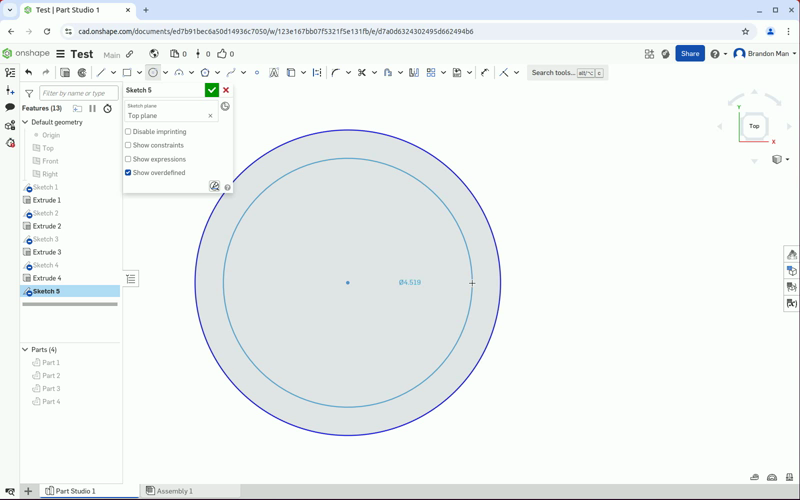
click(472, 282)
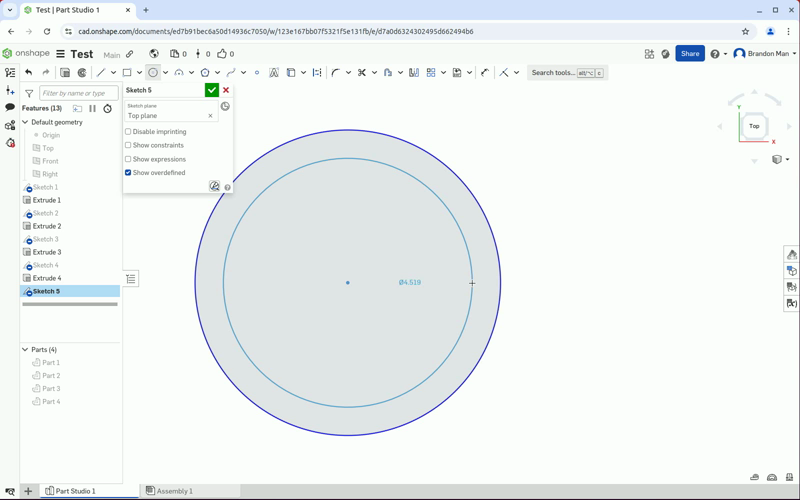
scroll(-6)
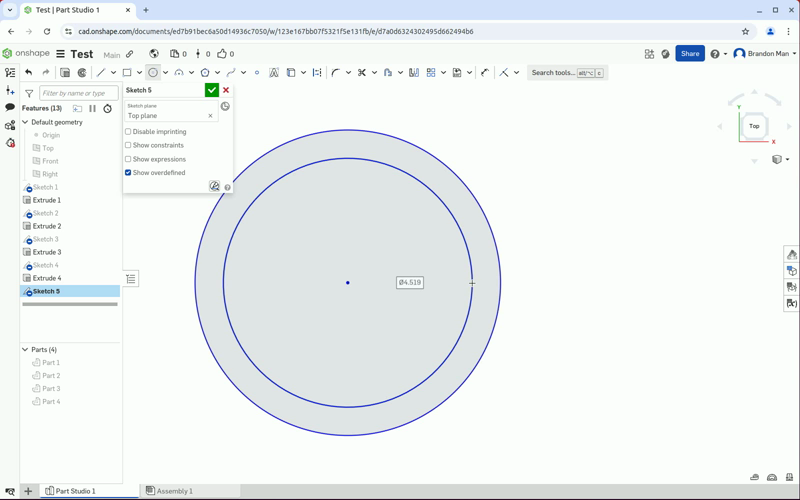
scroll(-6)
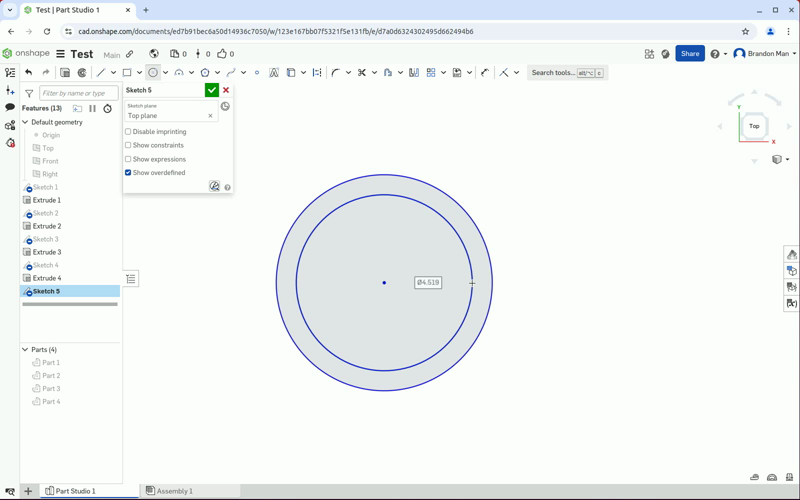
scroll(-6)
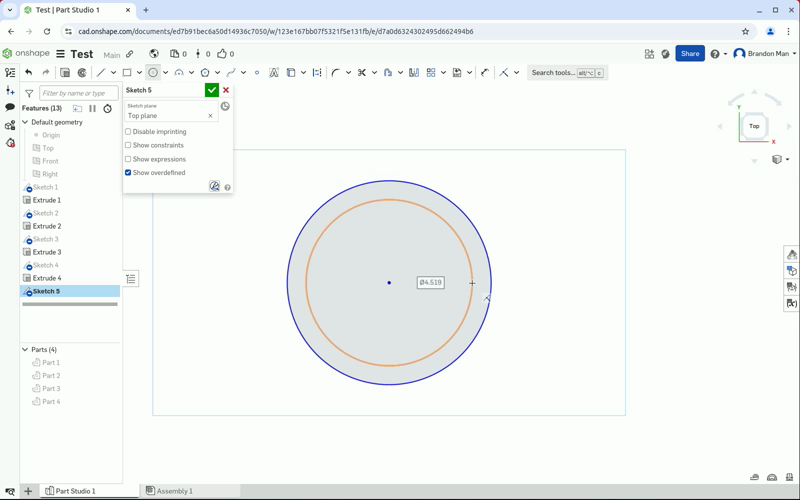
scroll(-6)
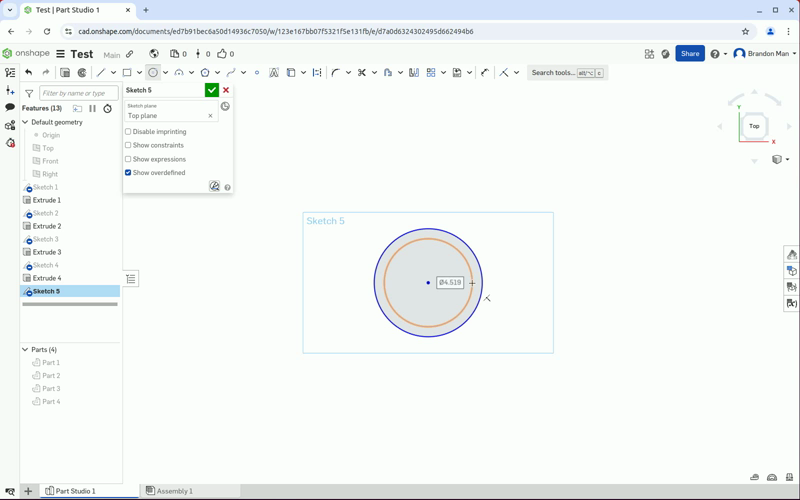
scroll(-6)
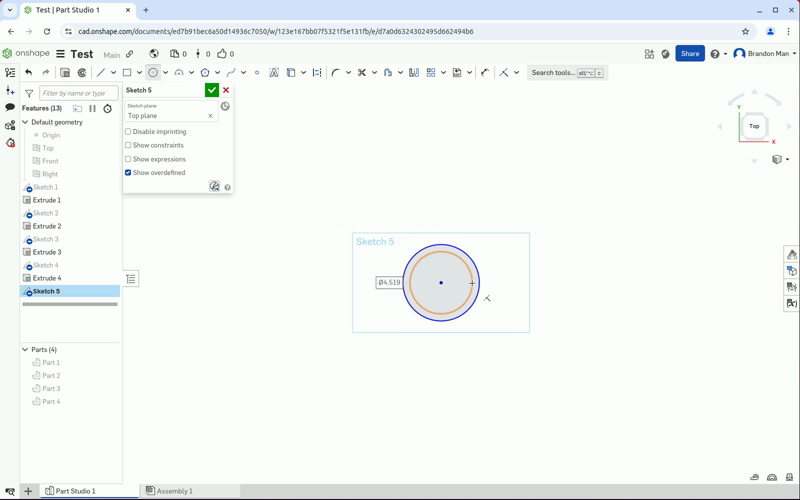
scroll(-6)
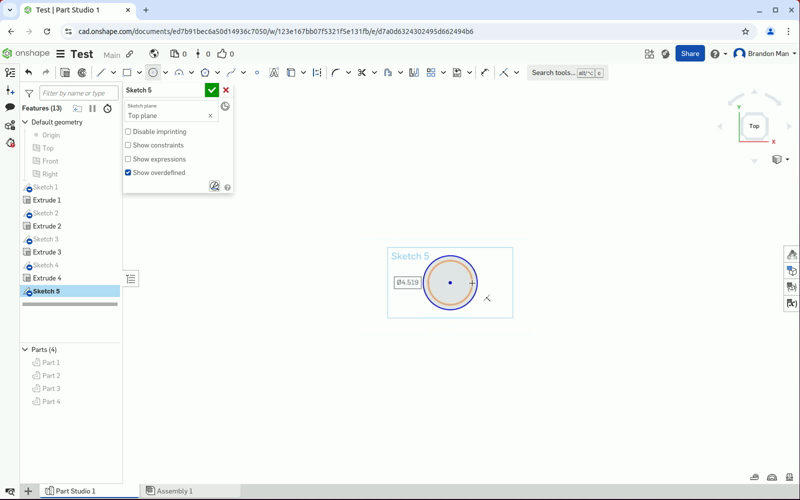
scroll(-6)
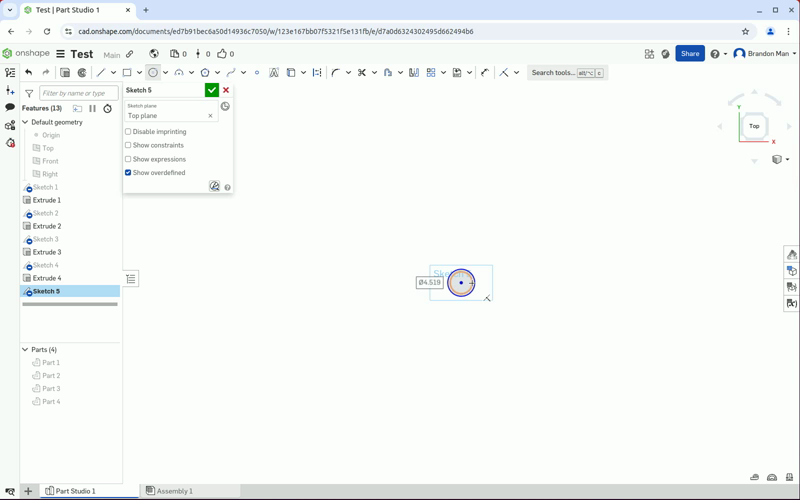
key(esc)
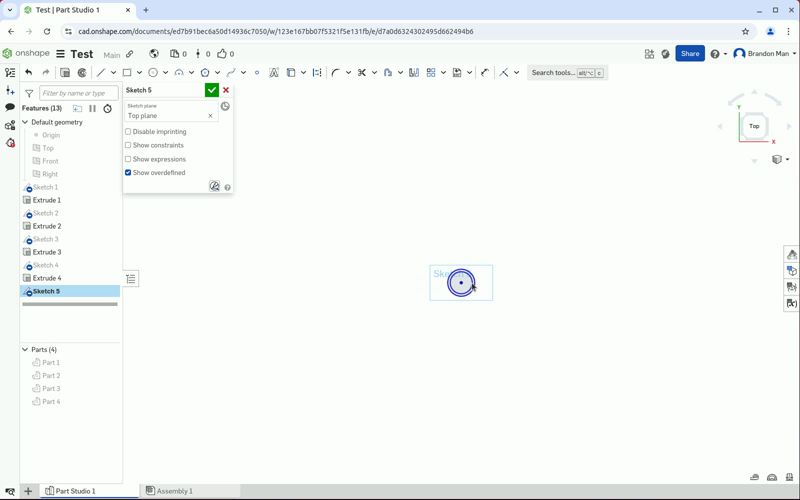
mouse_move(473, 284)
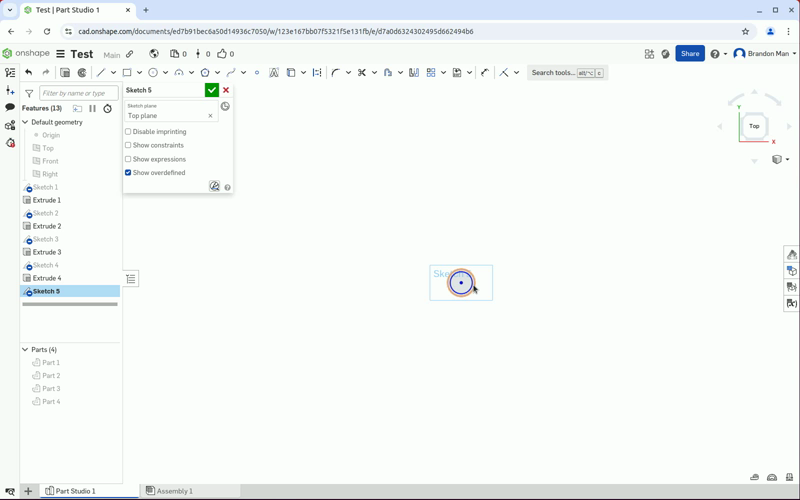
scroll(6)
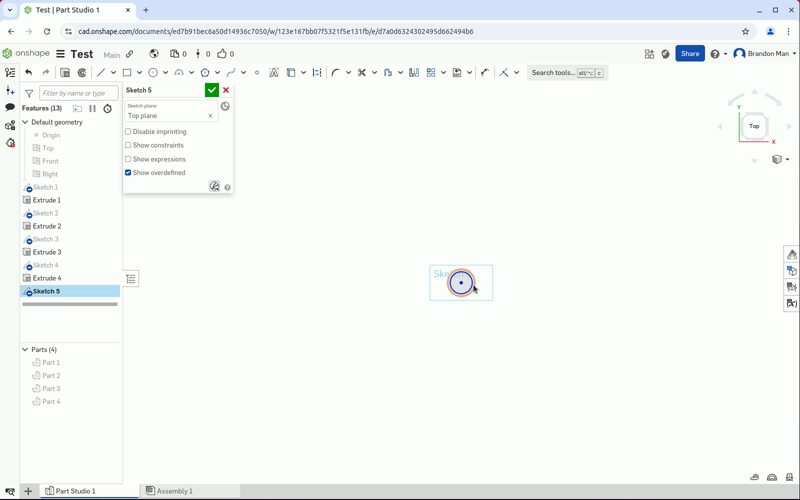
scroll(6)
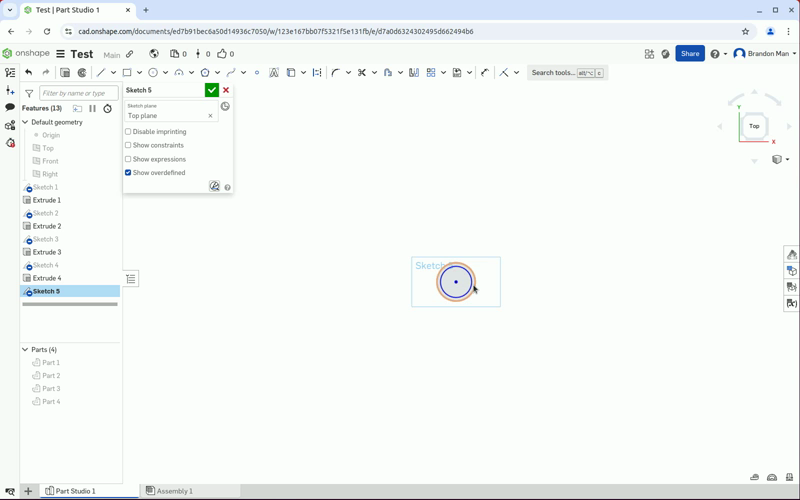
scroll(6)
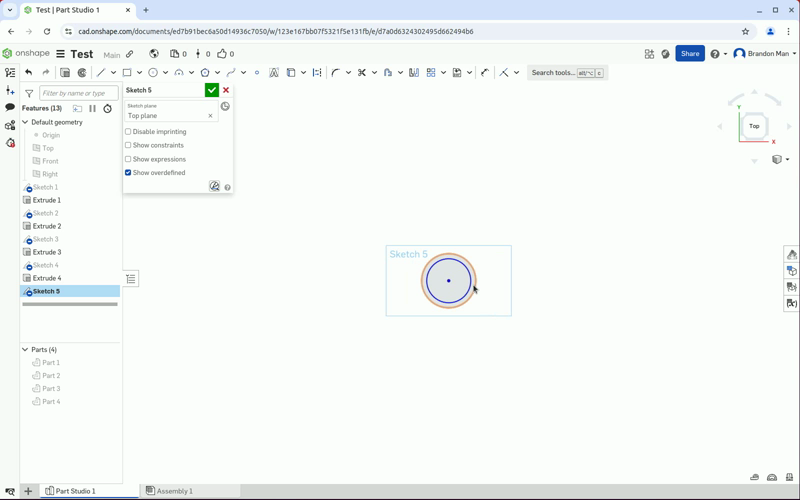
scroll(6)
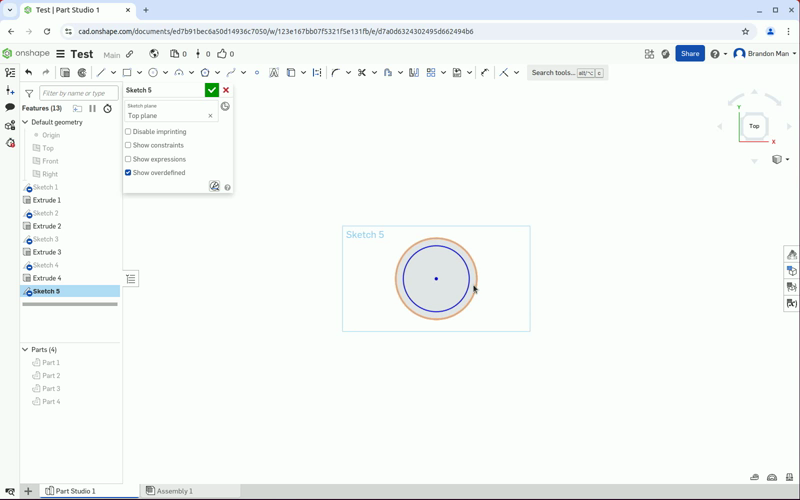
scroll(6)
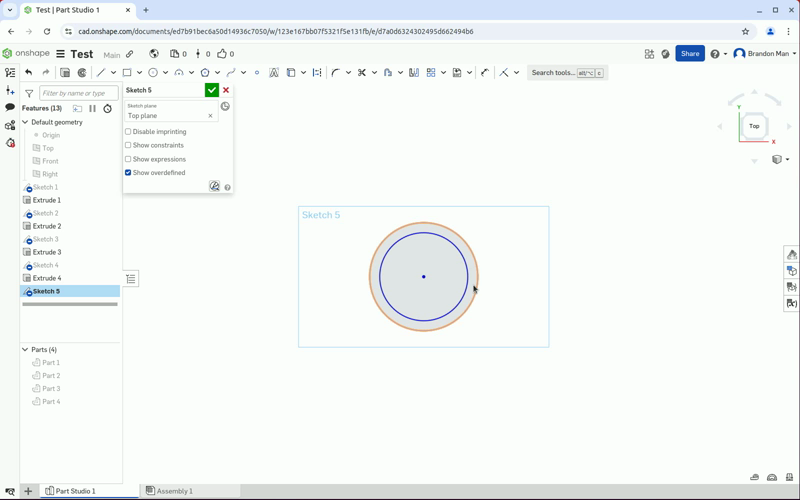
scroll(6)
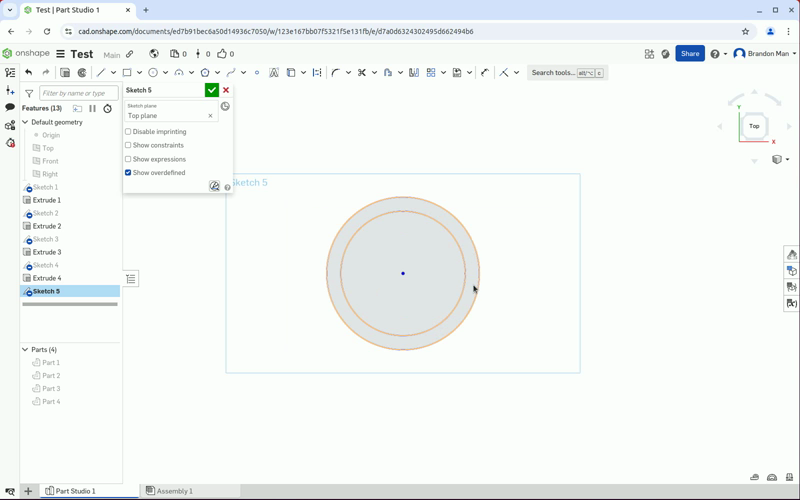
scroll(6)
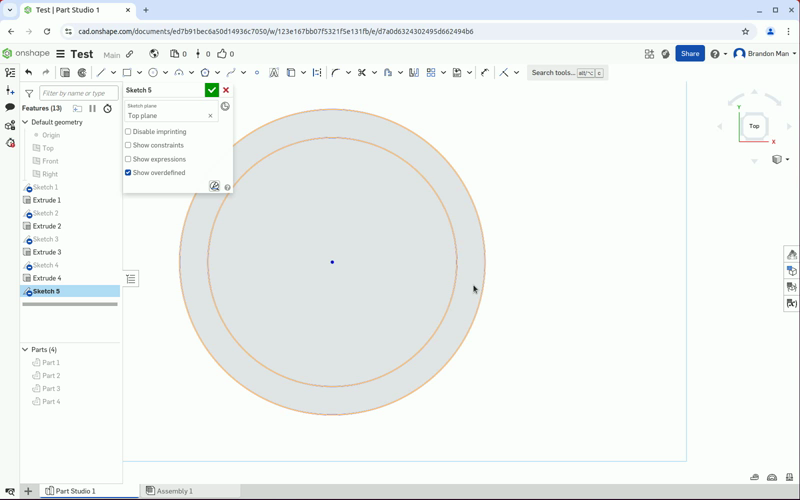
click(473, 284)
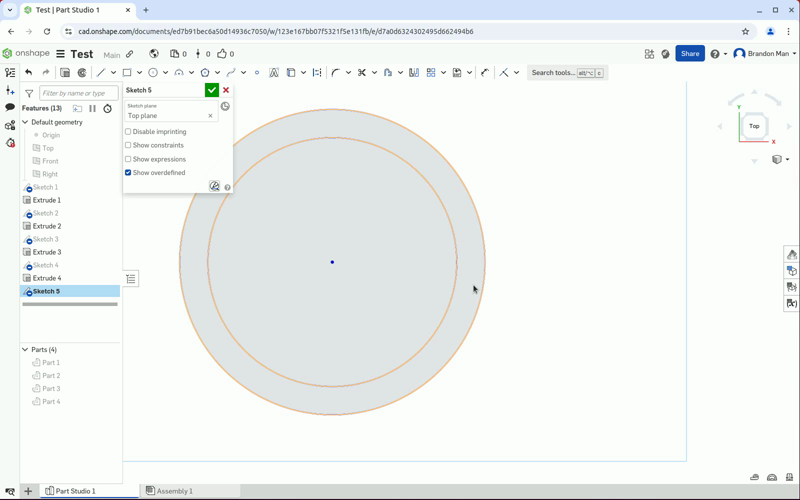
scroll(-6)
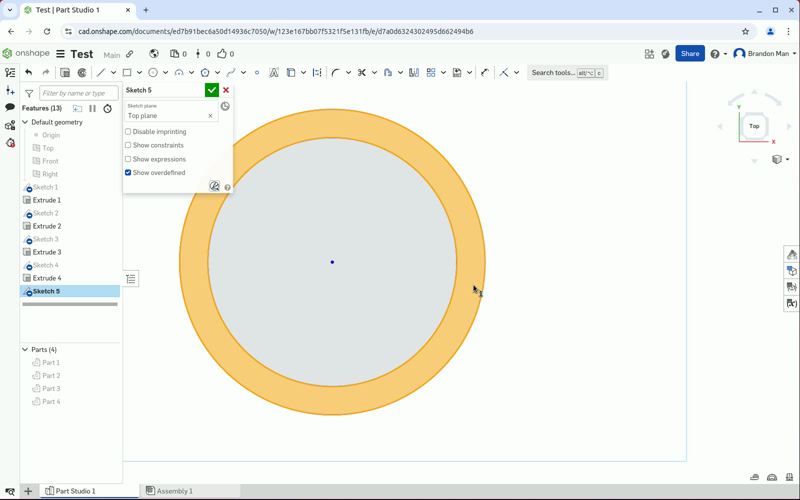
scroll(-6)
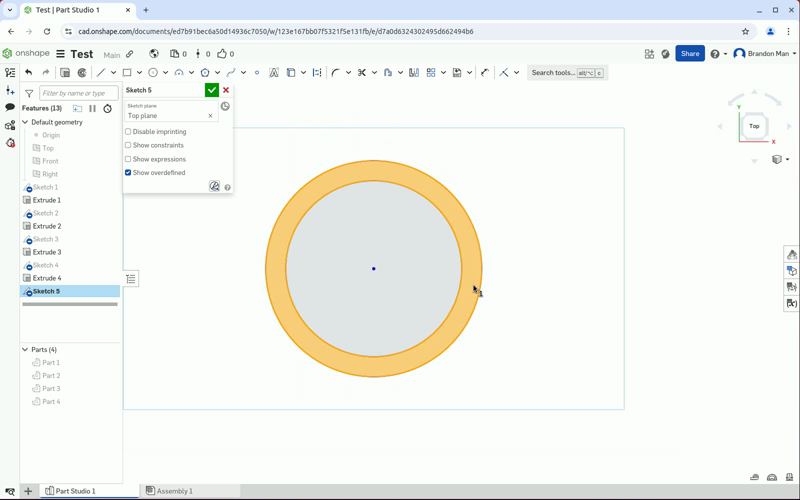
scroll(-6)
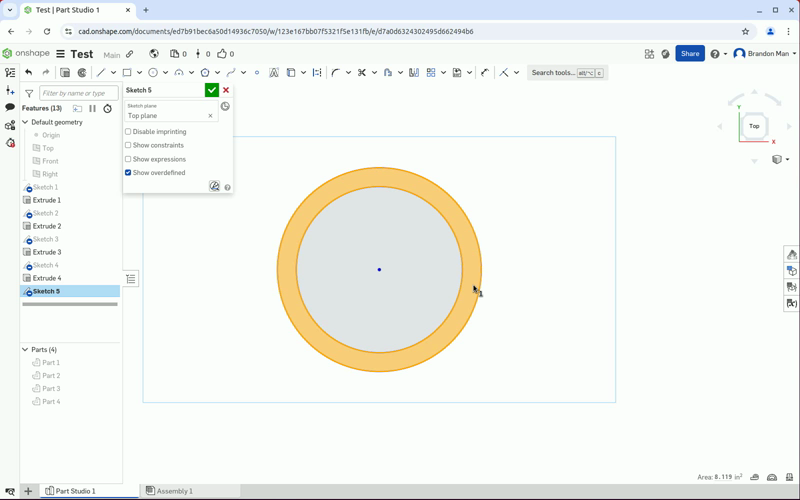
scroll(-6)
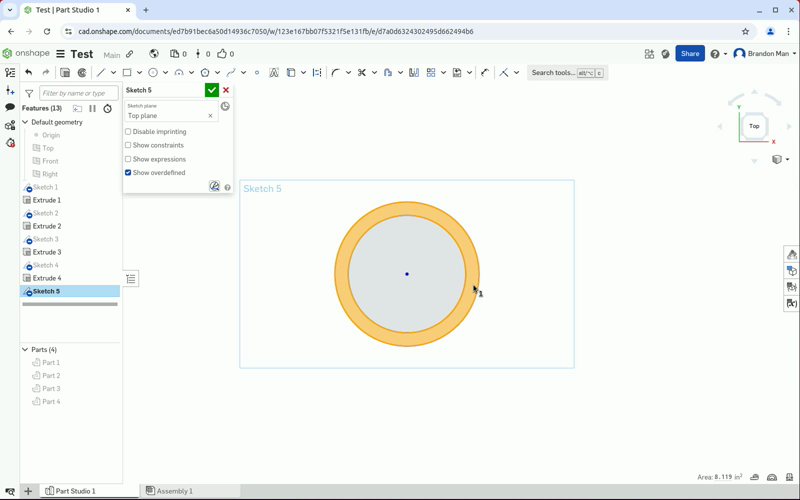
scroll(-6)
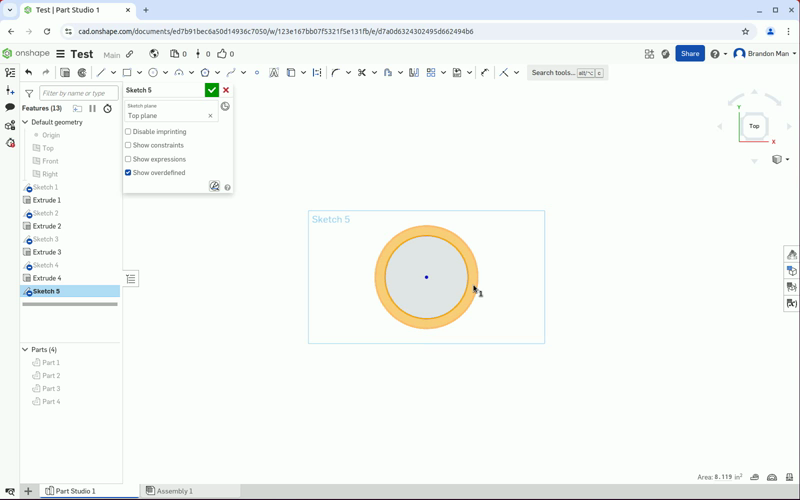
scroll(-6)
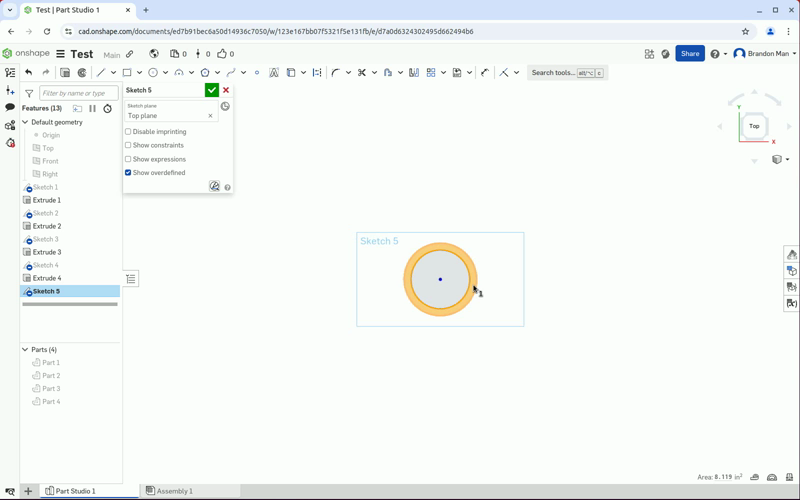
scroll(-6)
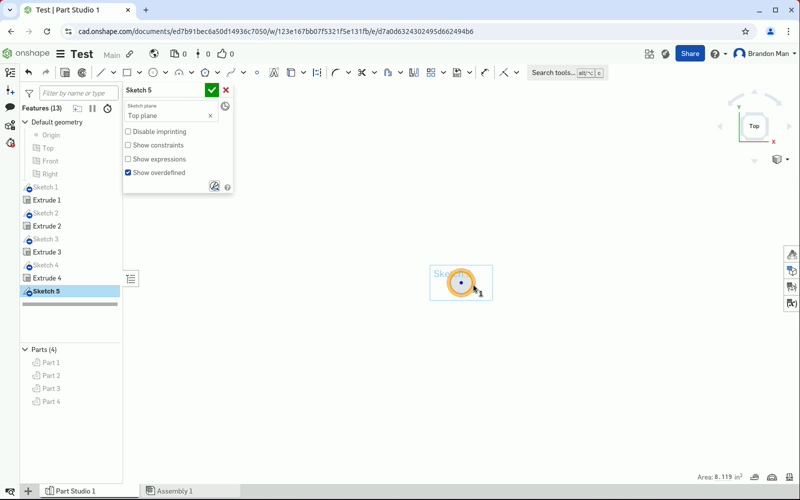
mouse_move(73, 352)
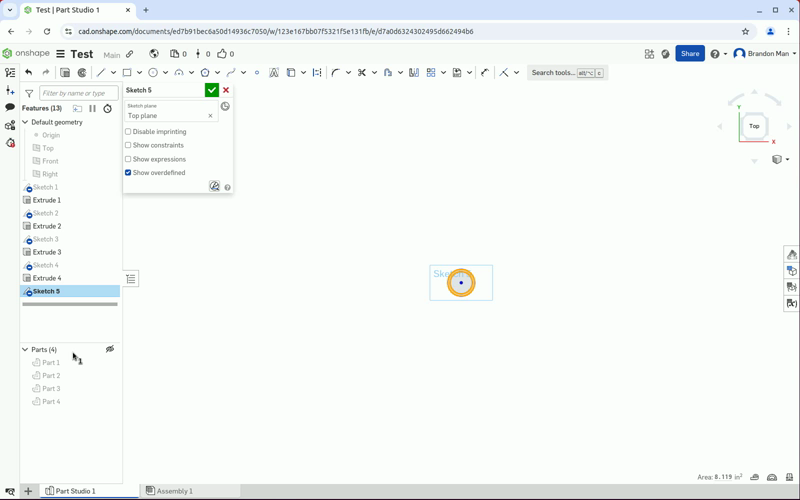
key(shift+y)
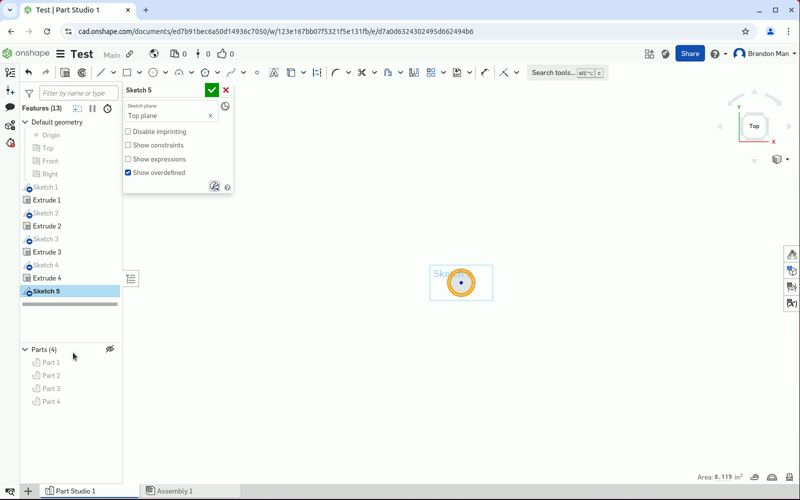
key(shift+e)
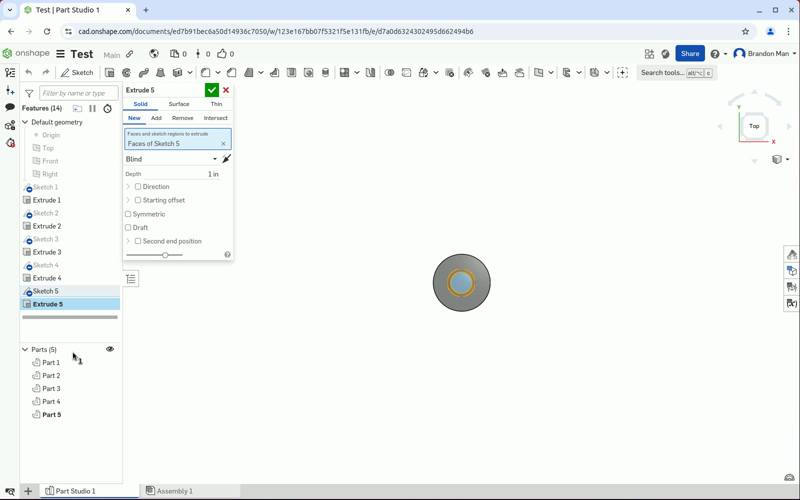
mouse_move(143, 106)
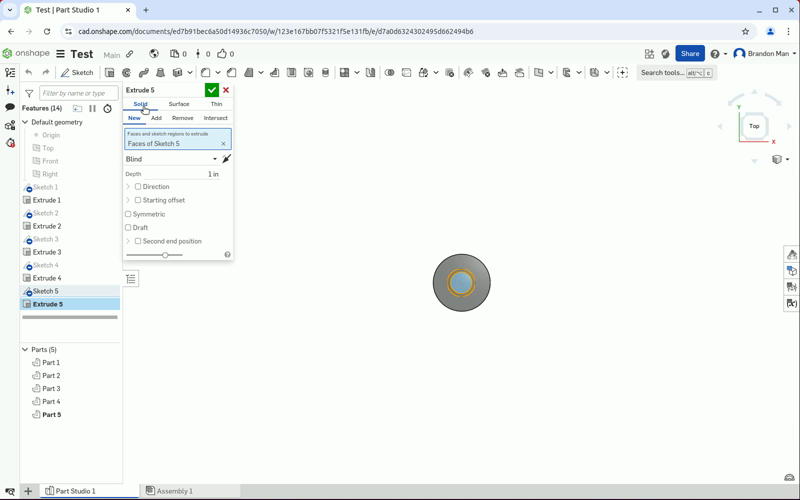
click(143, 106)
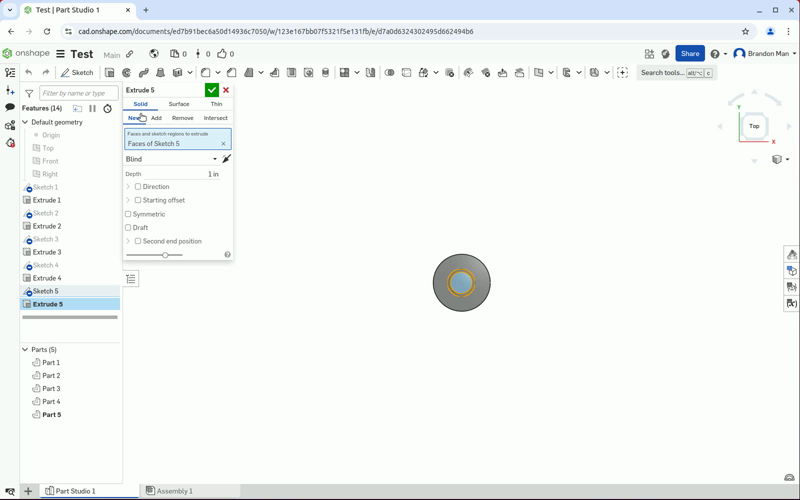
mouse_move(137, 120)
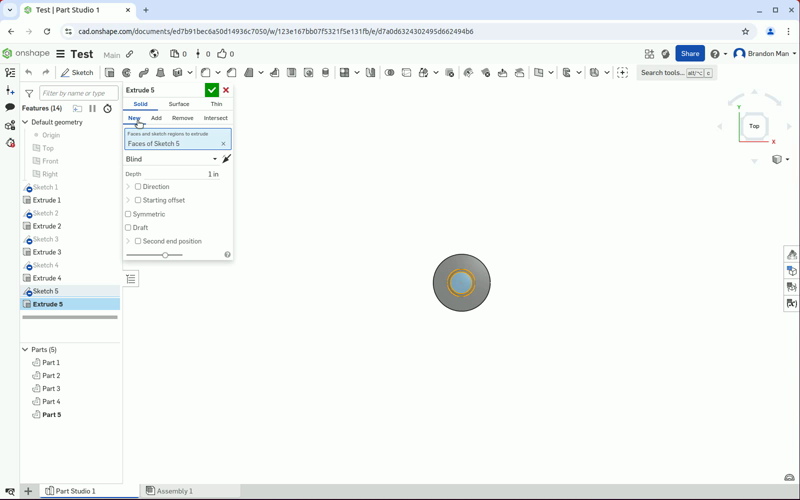
click(137, 120)
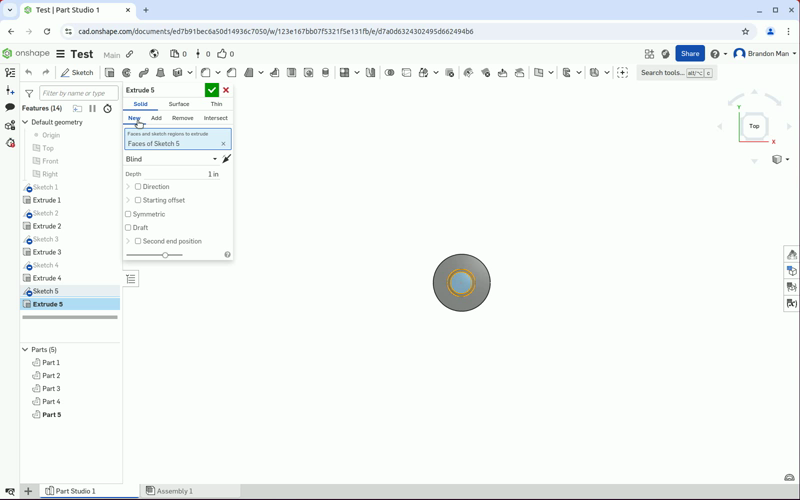
key(tab, 4)
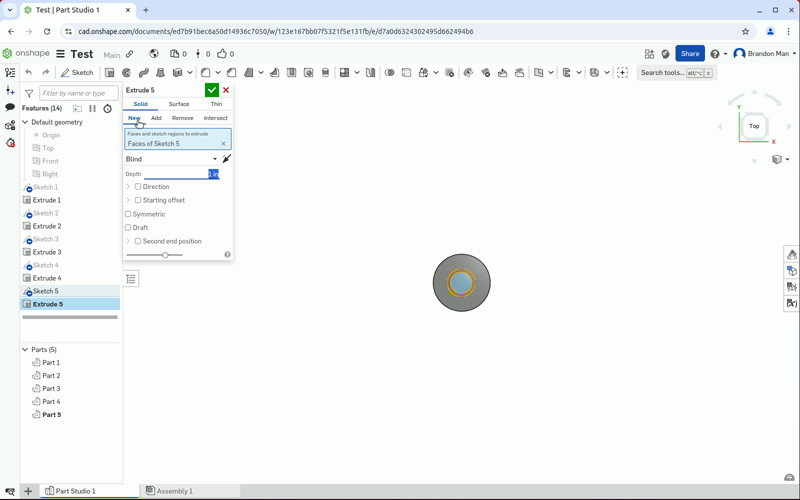
text(0.481)
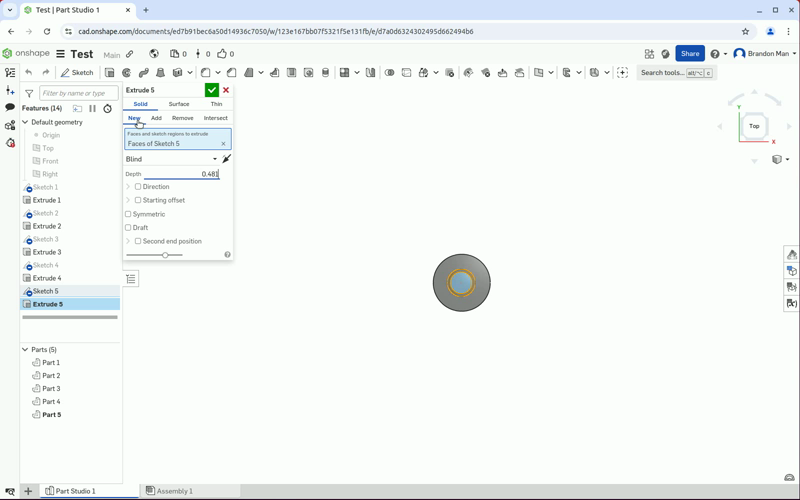
key(enter)
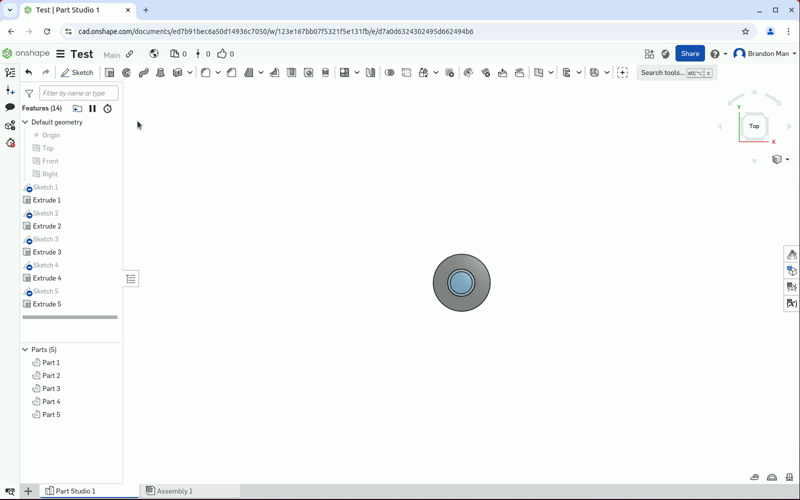
key(shift+h)
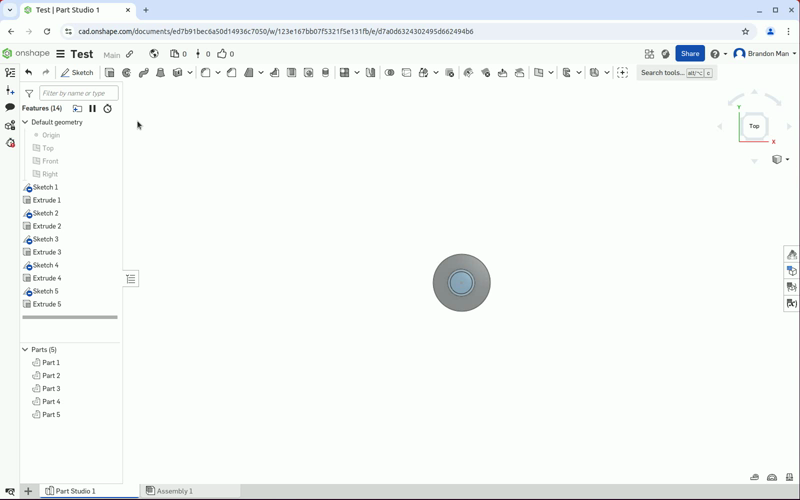
key(shift+h)
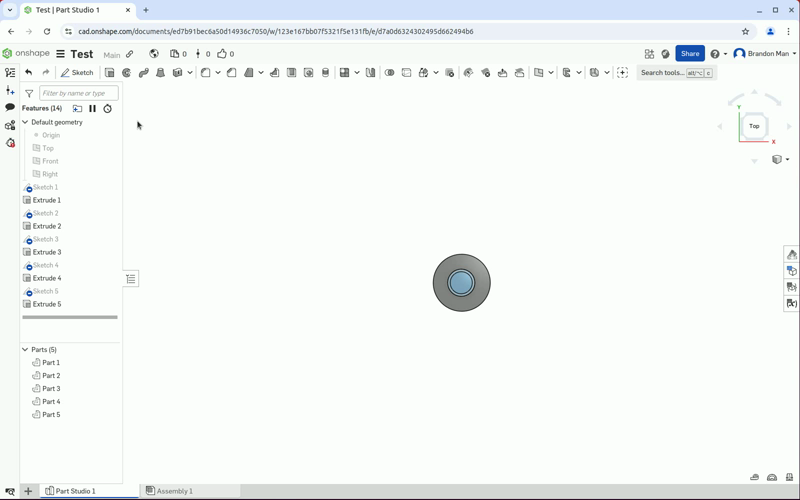
mouse_move(73, 189)
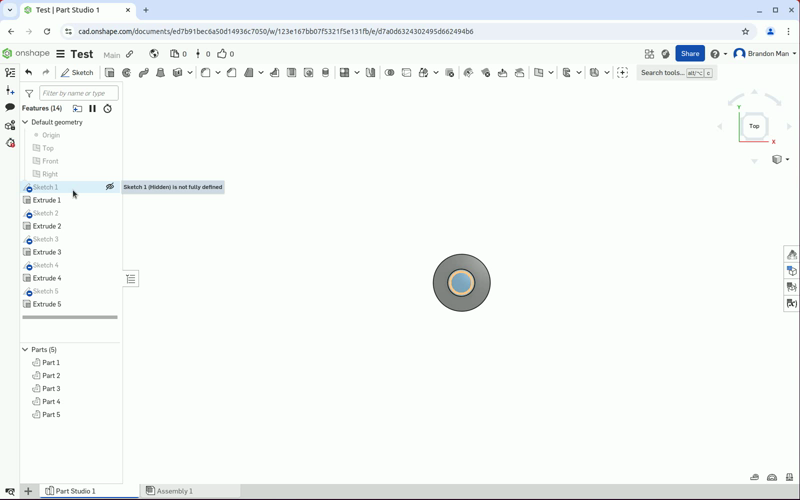
click(73, 189)
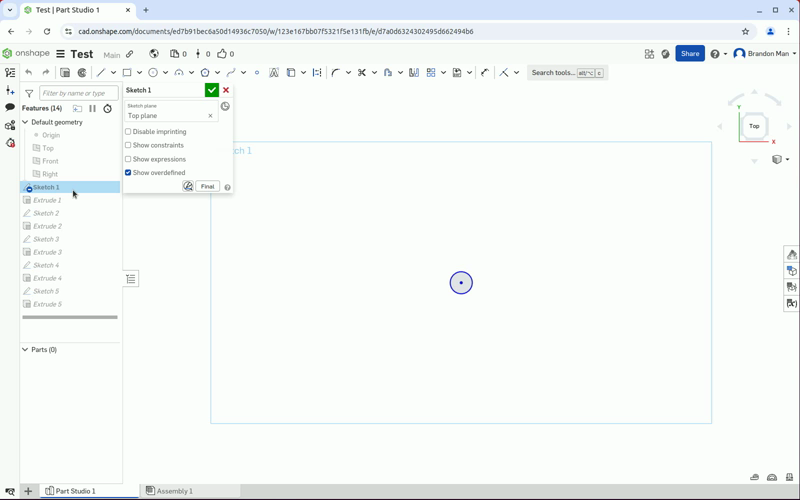
mouse_move(229, 92)
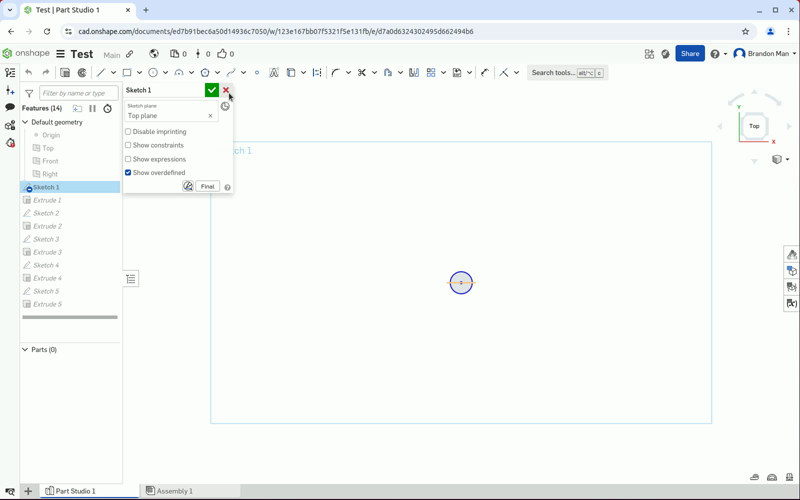
click(229, 92)
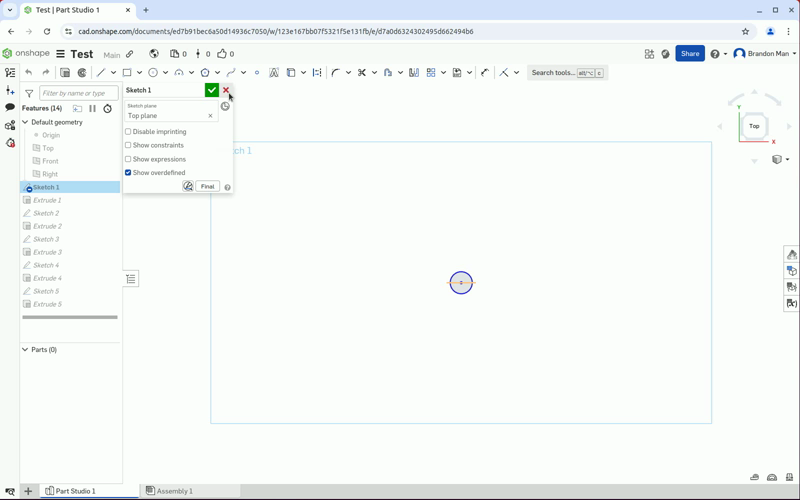
key(shift+s)
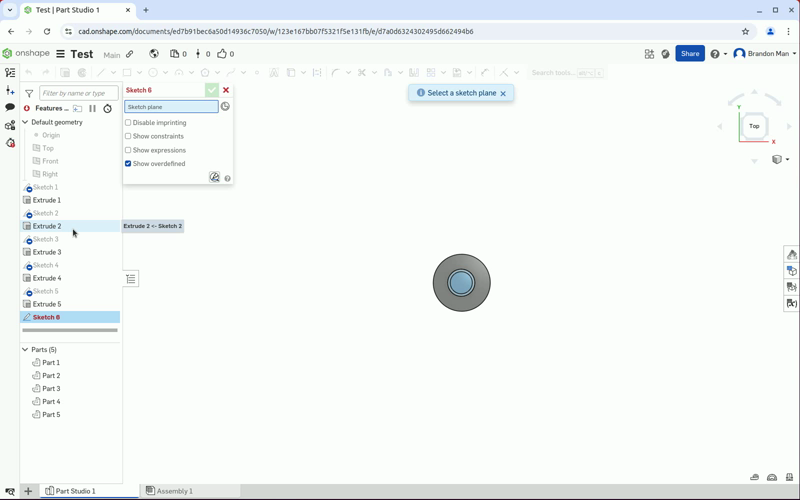
scroll(3)
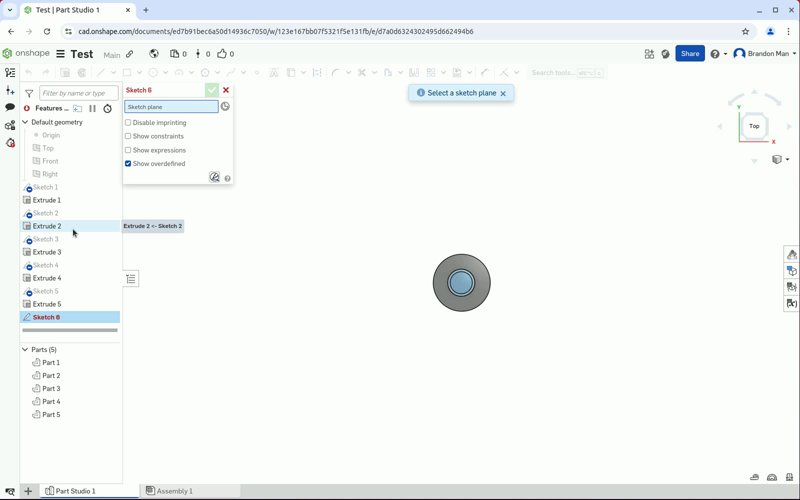
mouse_move(73, 150)
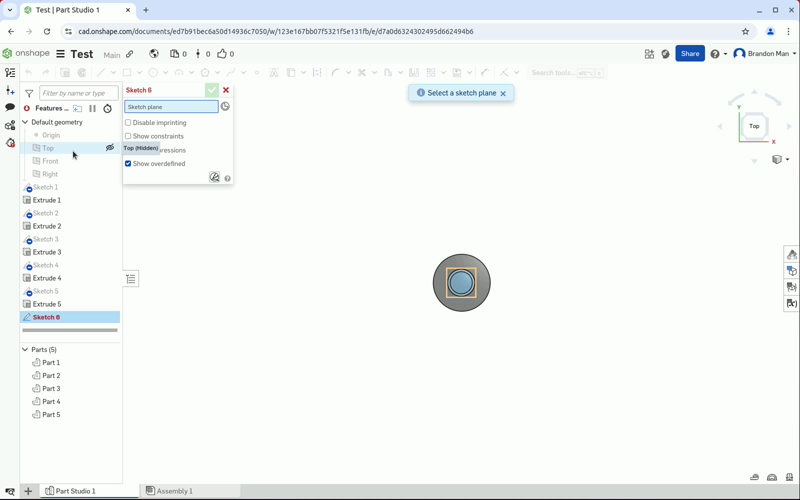
click(73, 150)
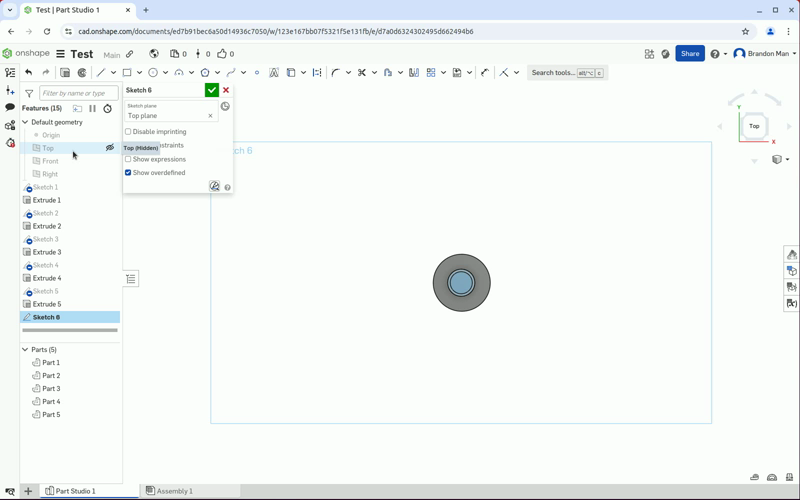
mouse_move(73, 352)
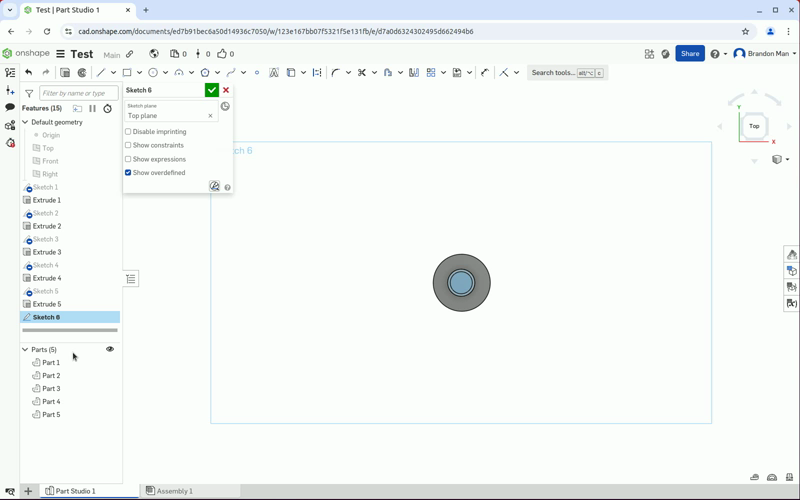
key(y)
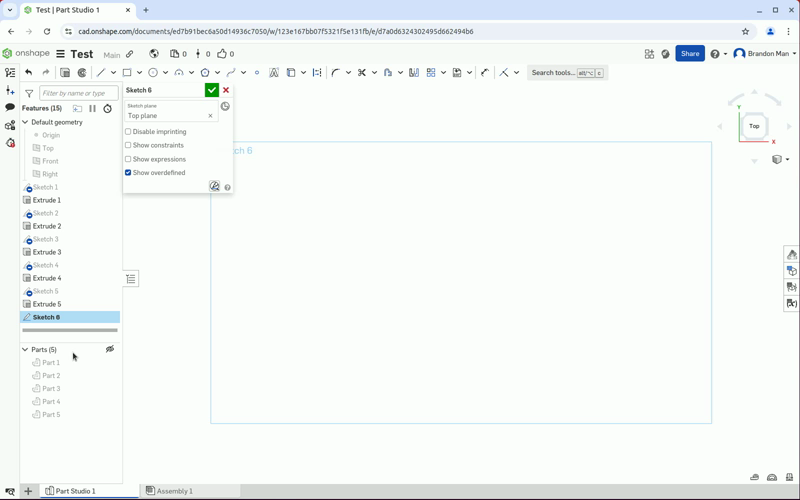
key(c)
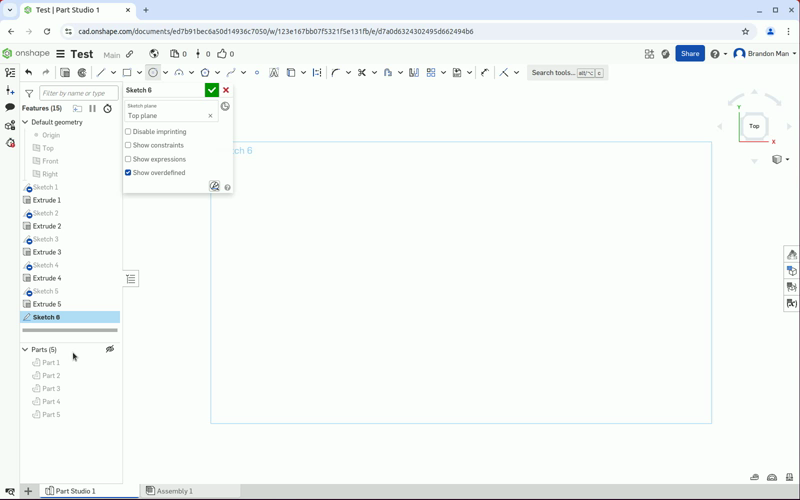
key_down(shift)
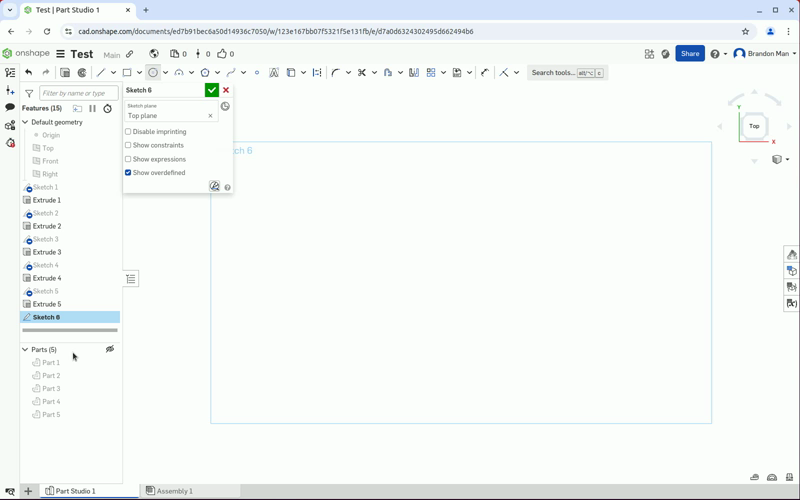
mouse_move(376, 282)
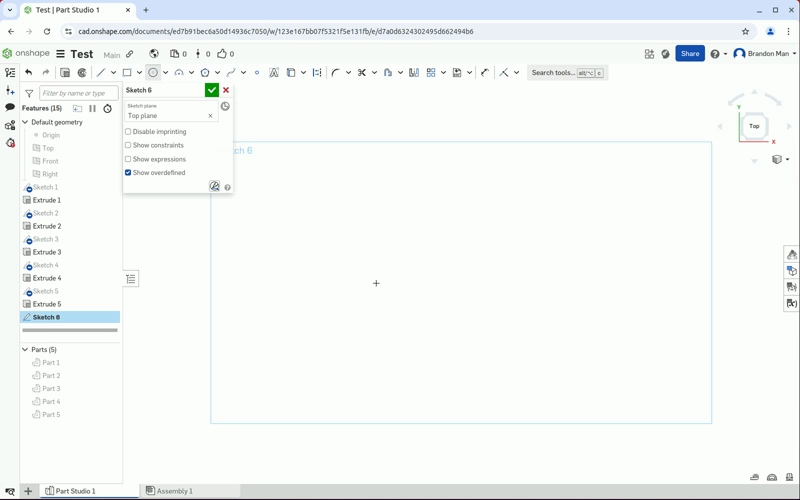
click(376, 282)
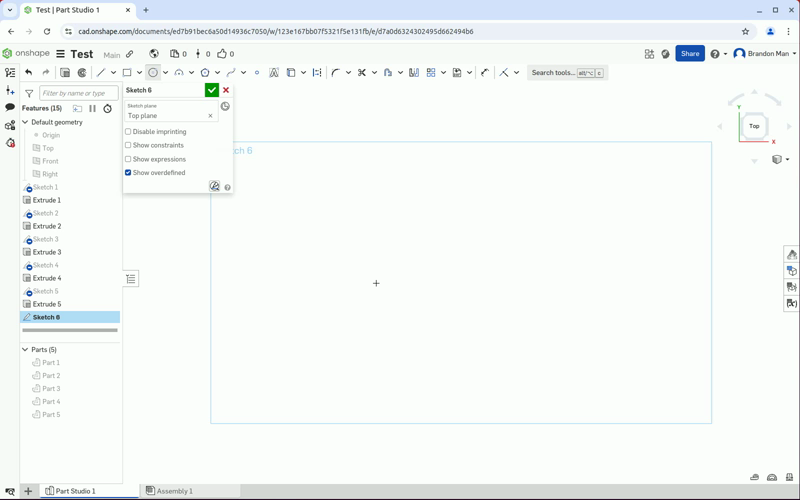
key_up(shift)
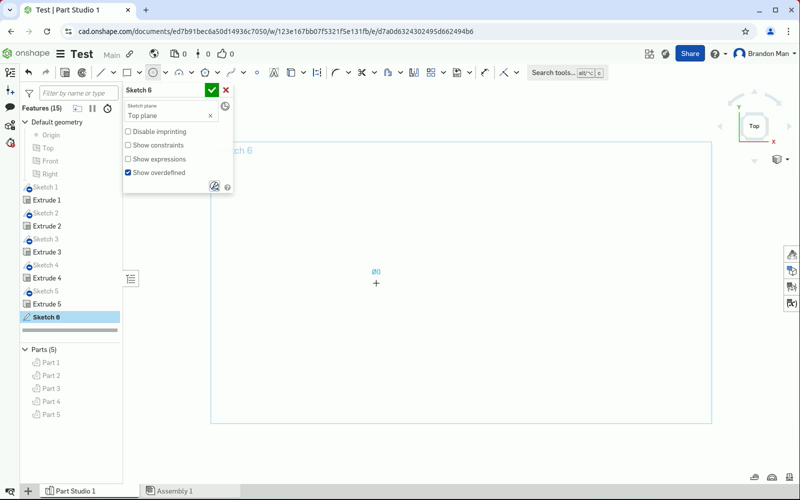
mouse_move(404, 282)
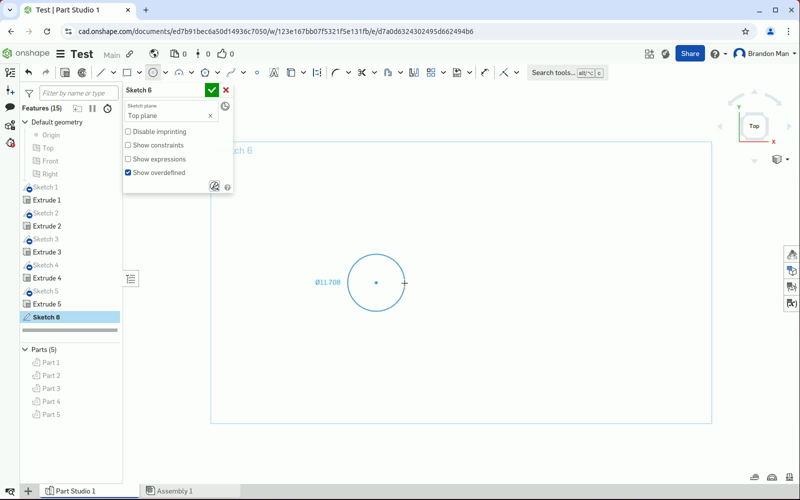
click(404, 282)
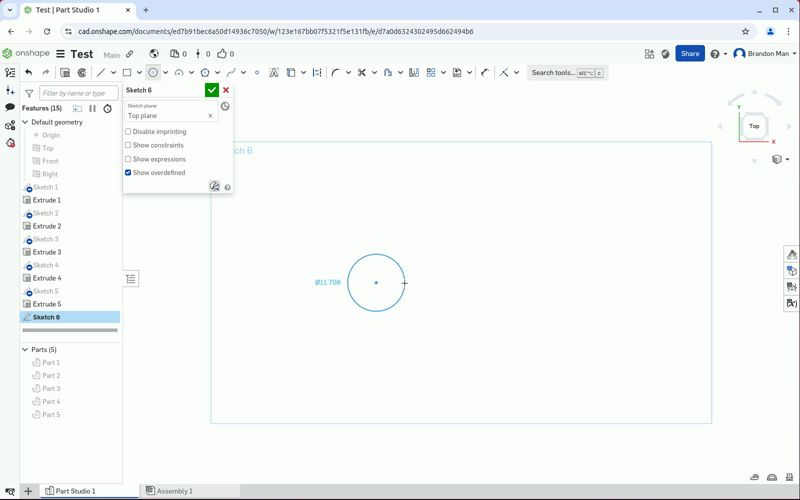
key(esc)
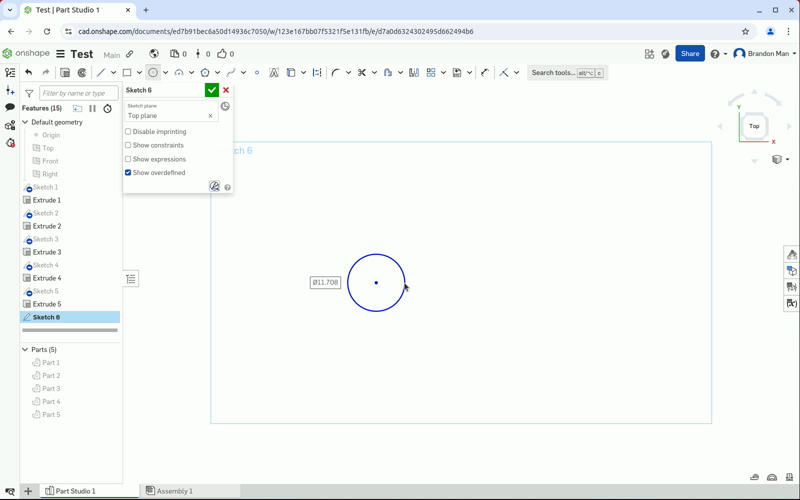
key(c)
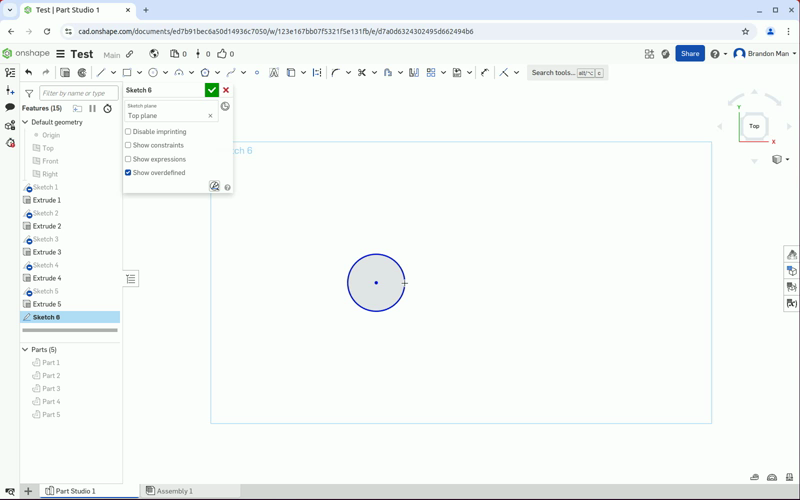
key_down(shift)
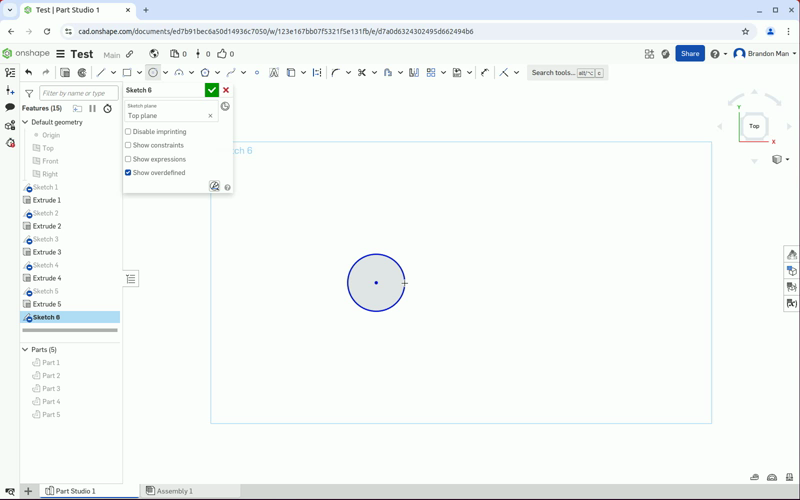
mouse_move(376, 282)
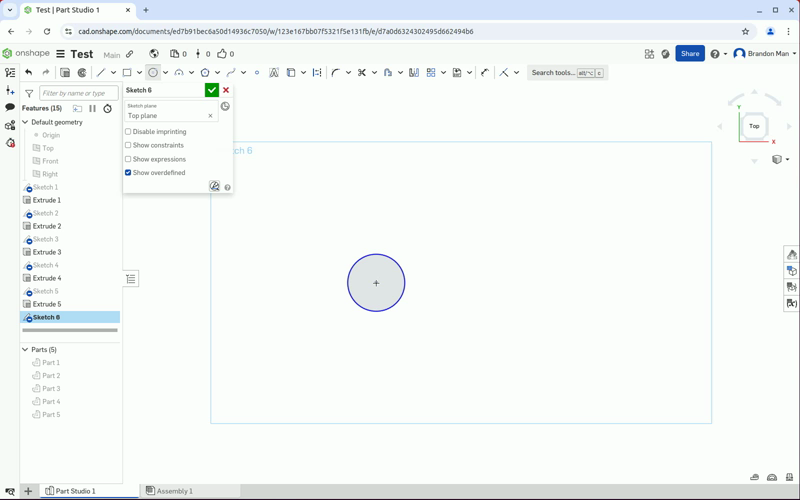
click(376, 282)
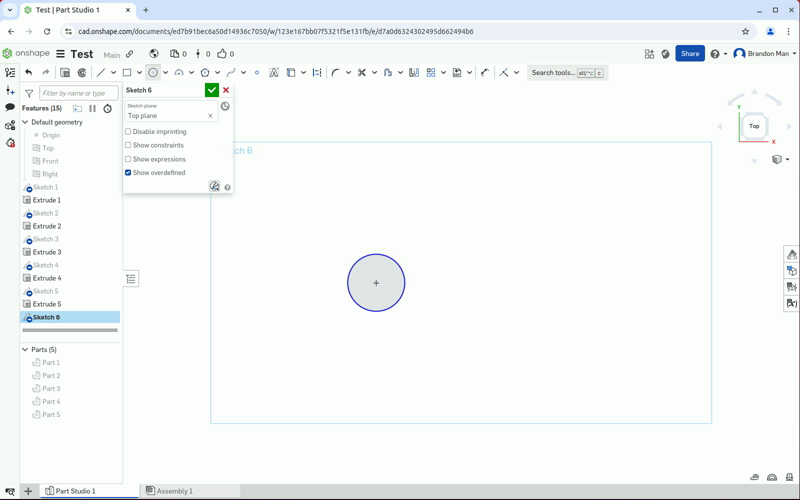
key_up(shift)
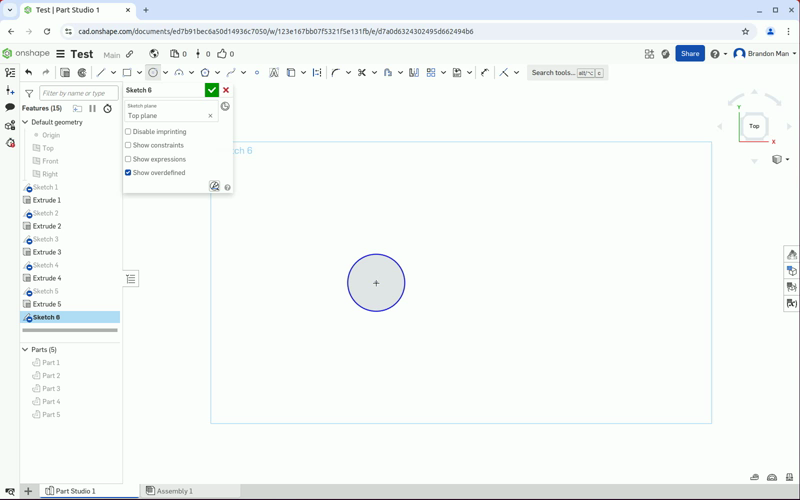
mouse_move(389, 282)
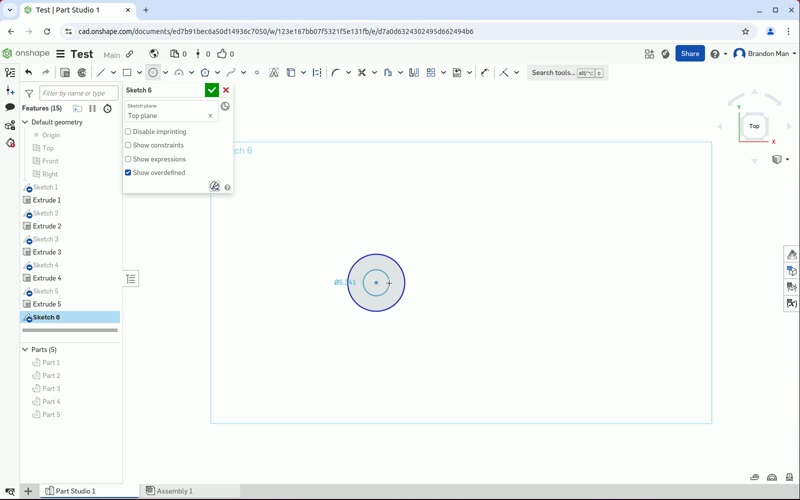
click(389, 282)
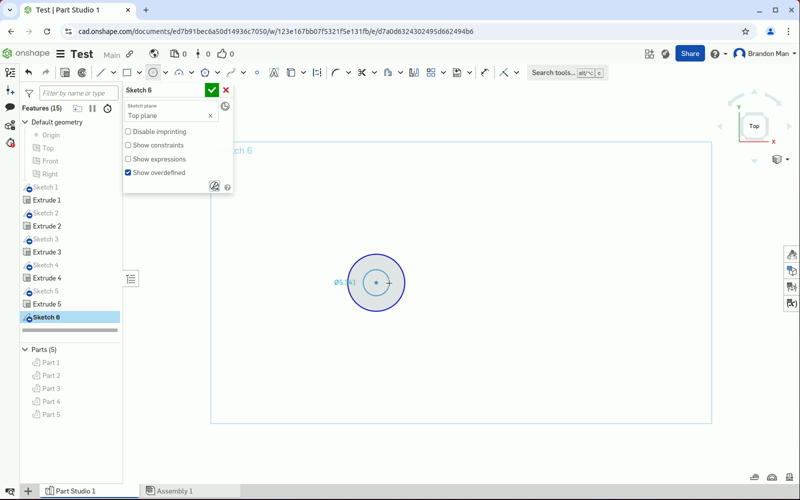
key(esc)
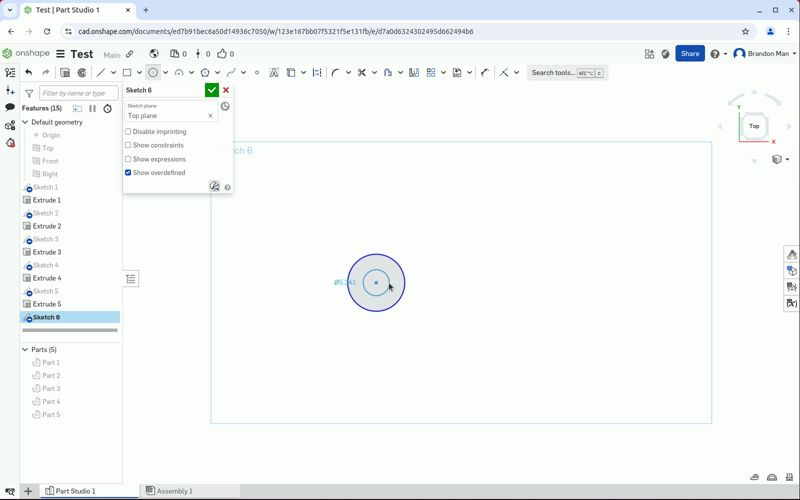
mouse_move(354, 290)
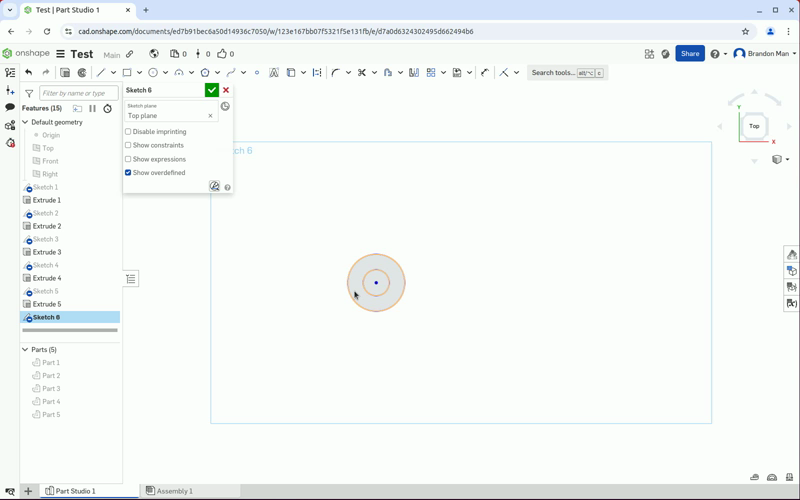
click(354, 290)
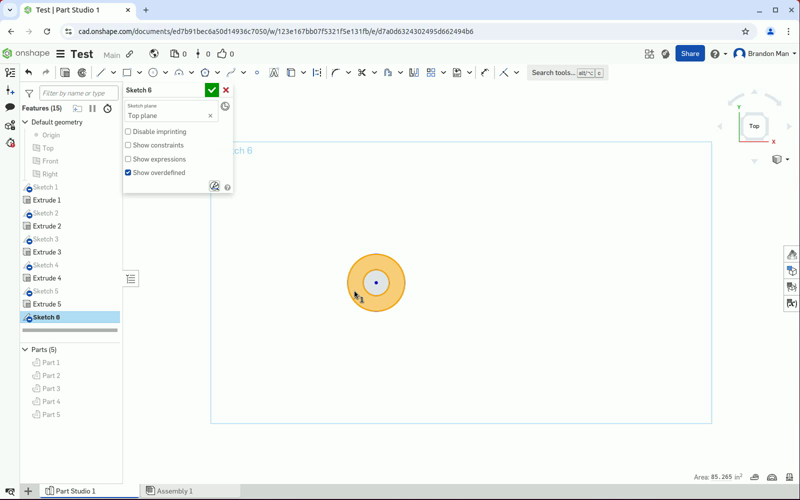
mouse_move(73, 352)
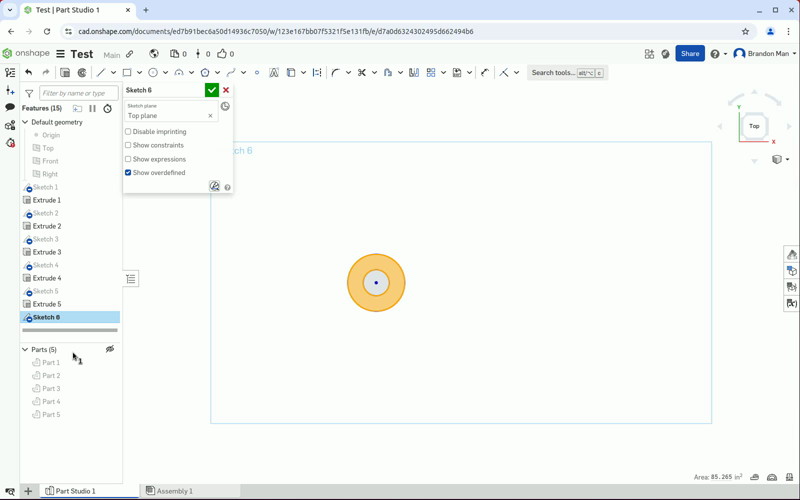
key(shift+y)
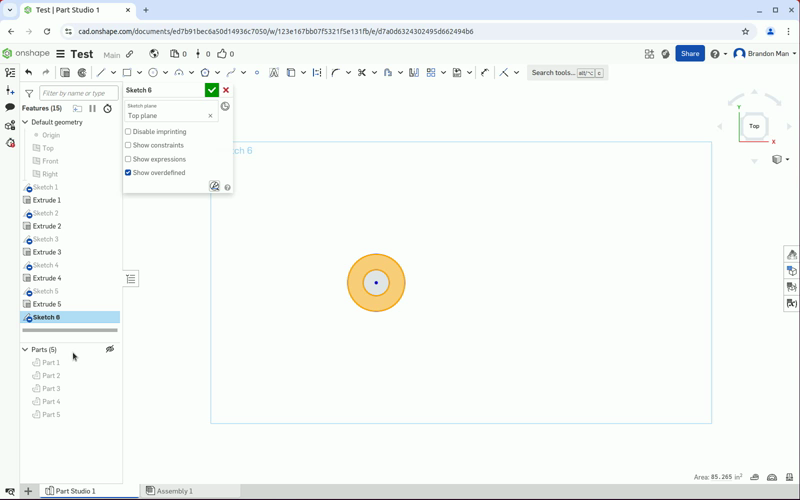
key(shift+e)
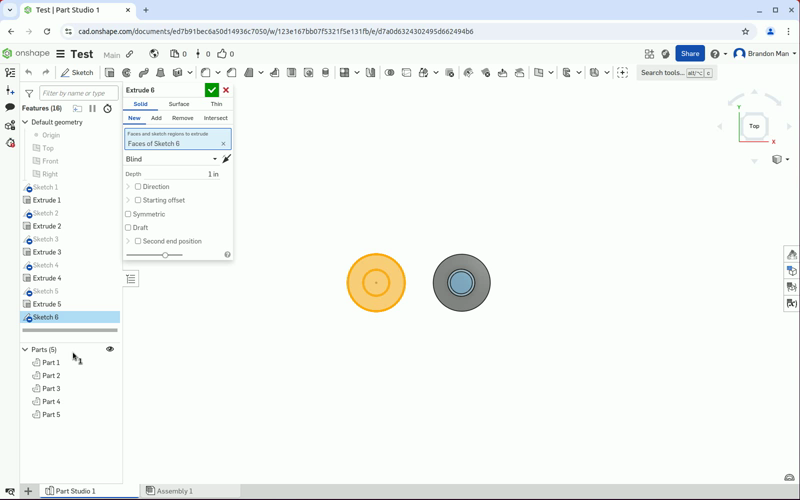
mouse_move(143, 106)
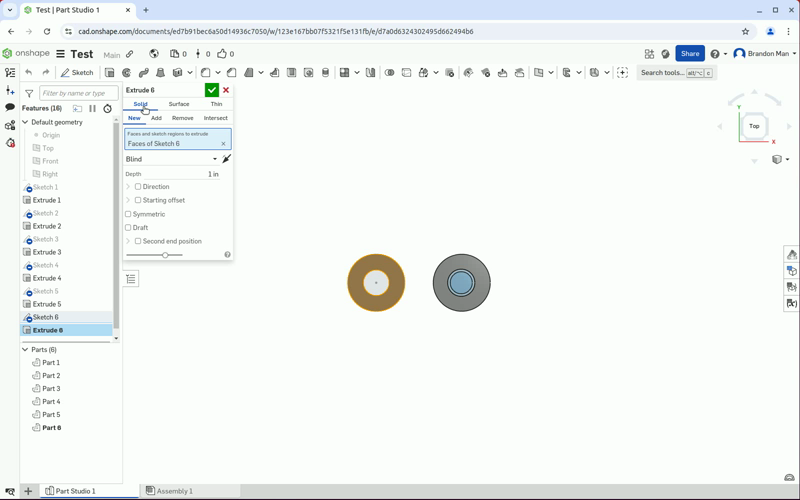
click(143, 106)
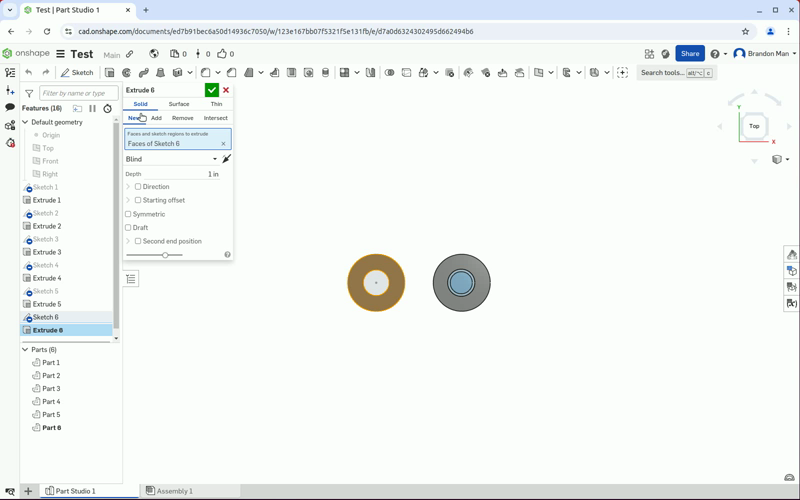
mouse_move(137, 120)
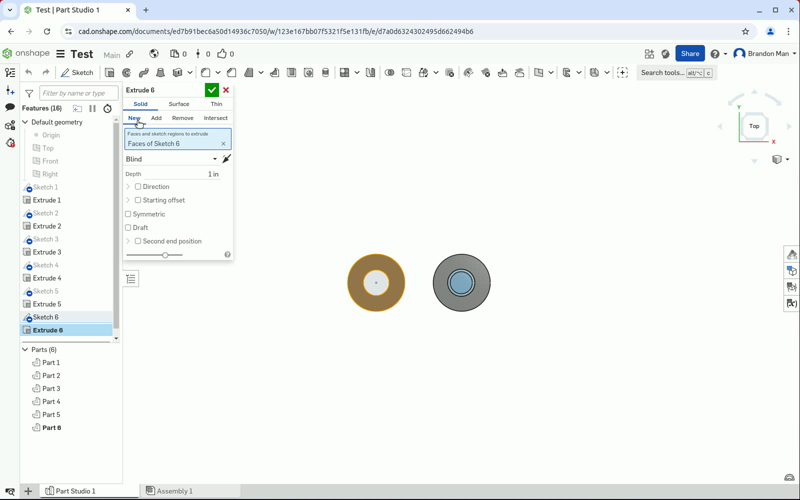
click(137, 120)
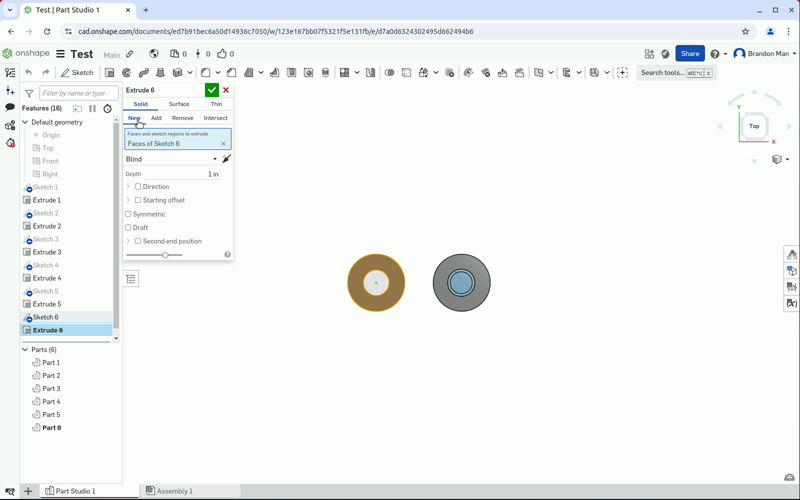
key(tab, 4)
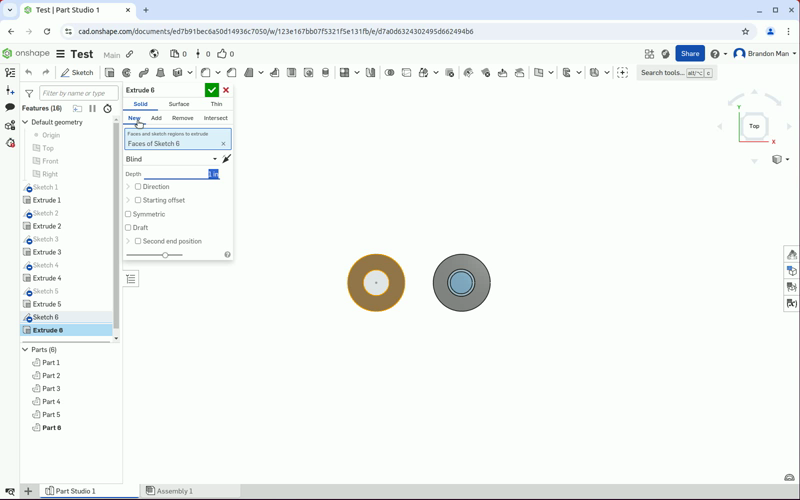
text(-1.685)
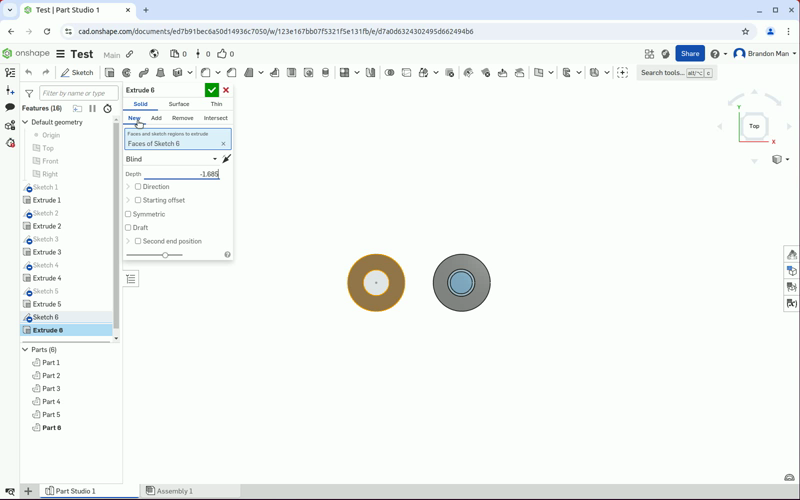
key(enter)
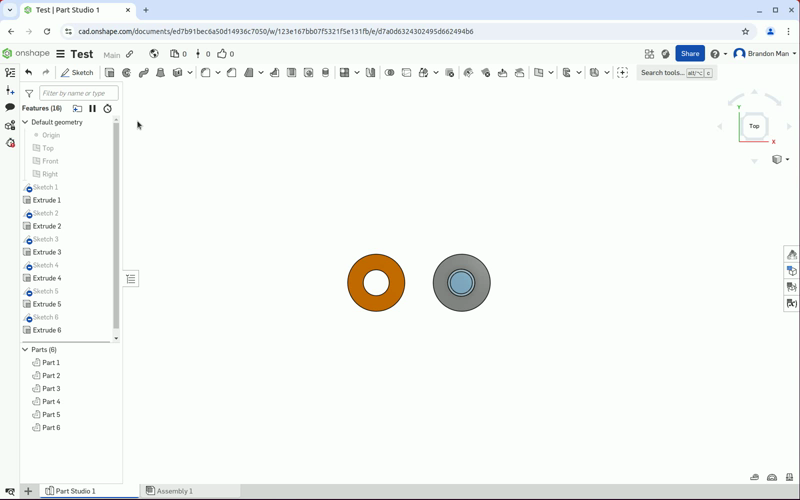
key(shift+h)
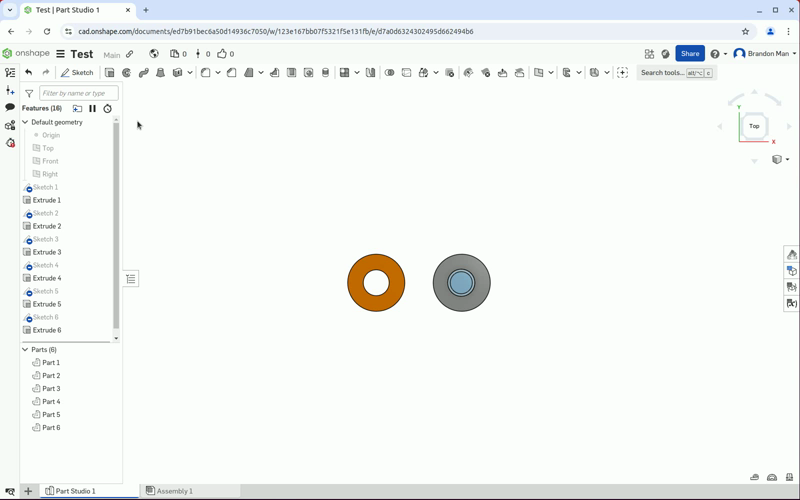
key(shift+h)
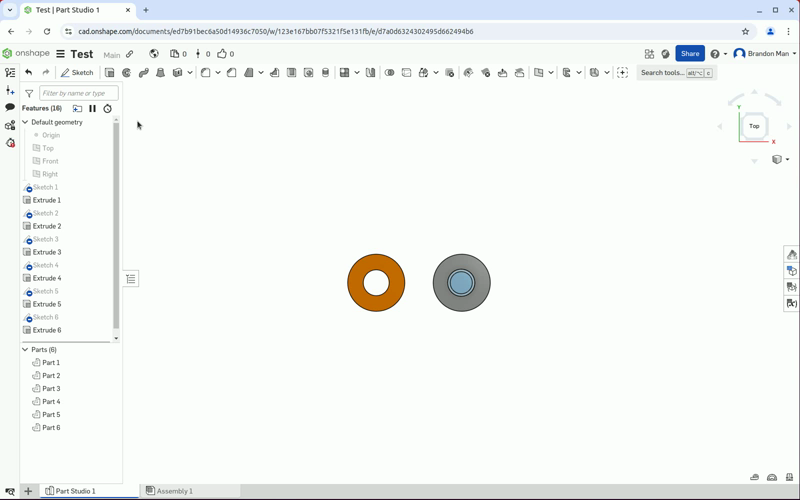
mouse_move(69, 189)
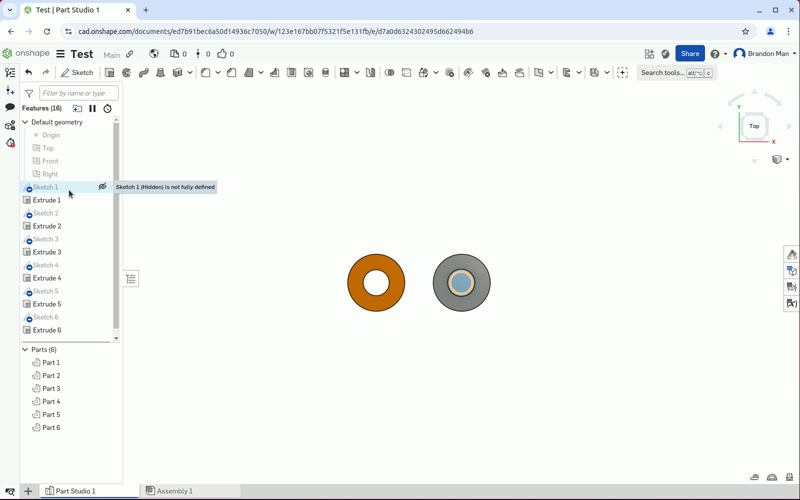
click(69, 189)
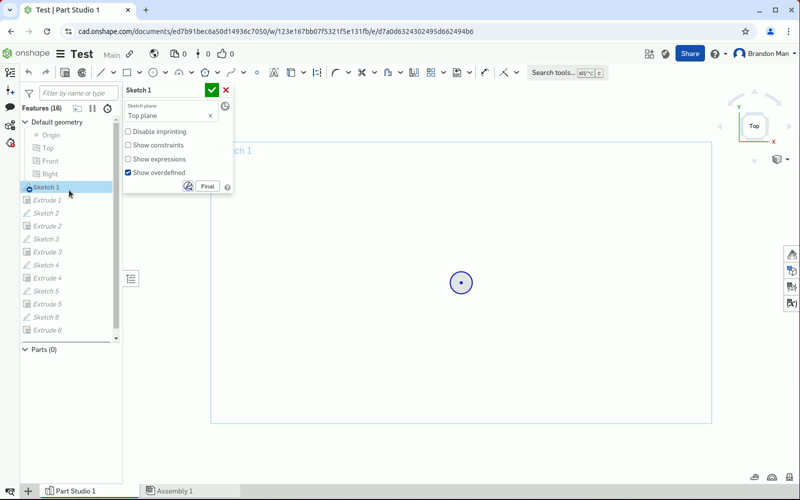
mouse_move(229, 92)
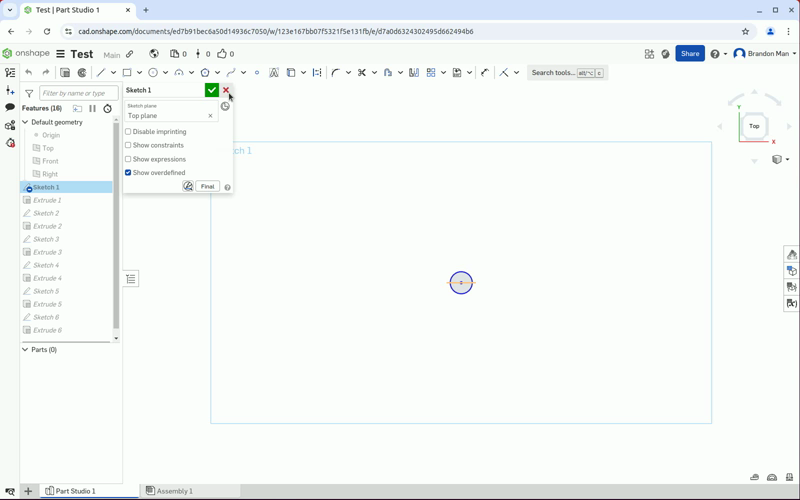
click(229, 92)
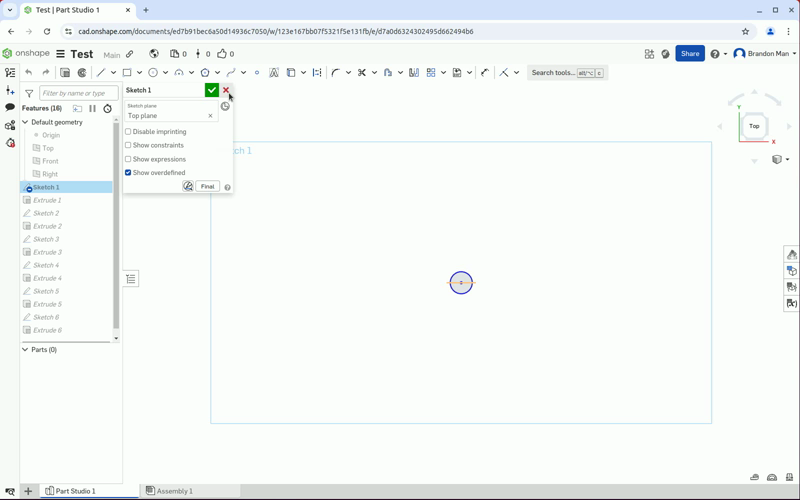
key(shift+s)
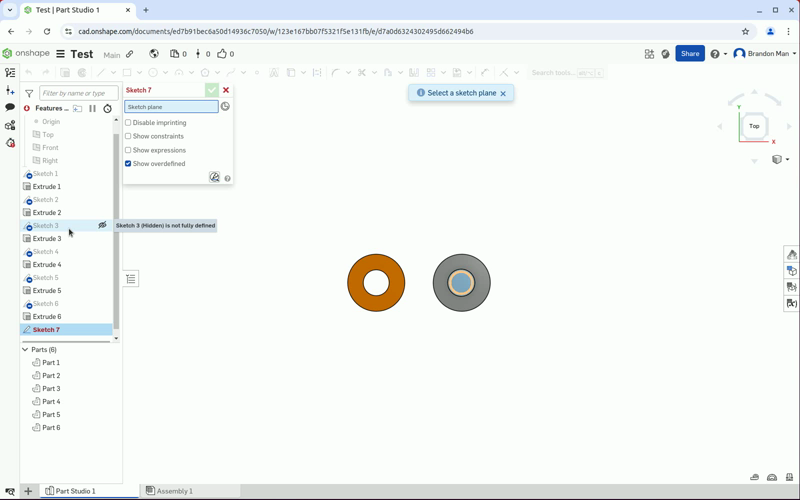
scroll(3)
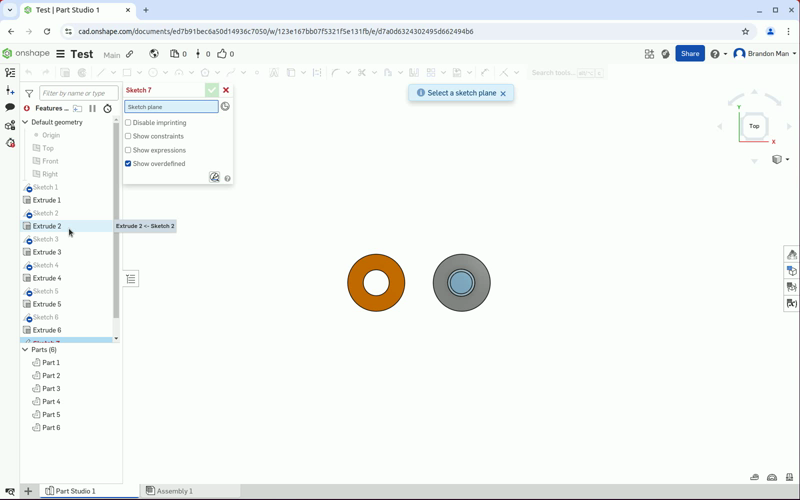
mouse_move(69, 150)
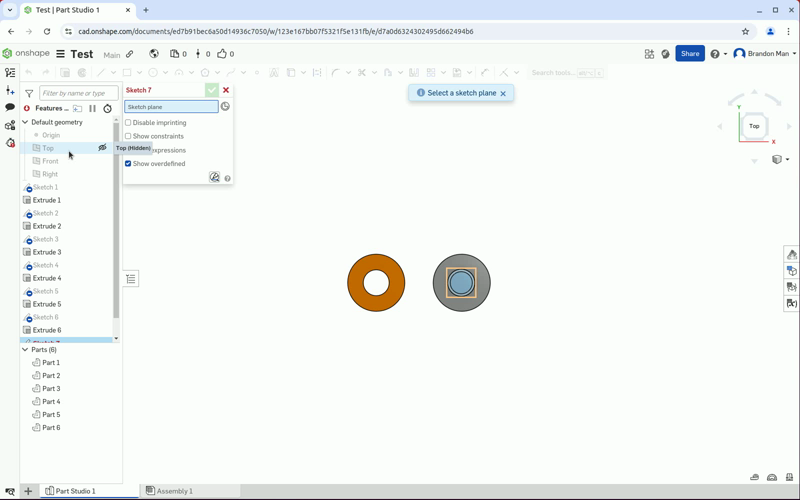
click(69, 150)
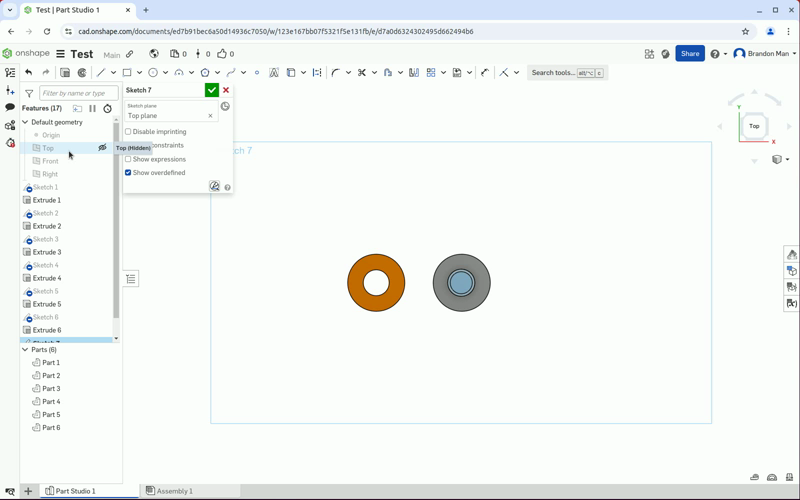
mouse_move(73, 352)
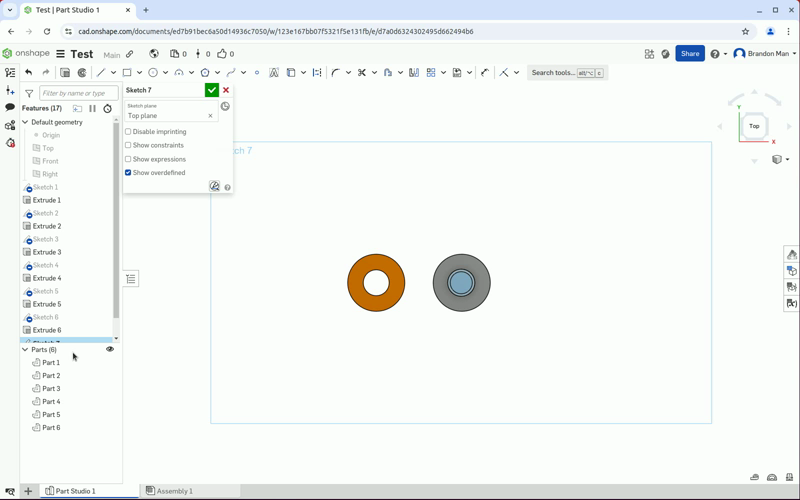
key(y)
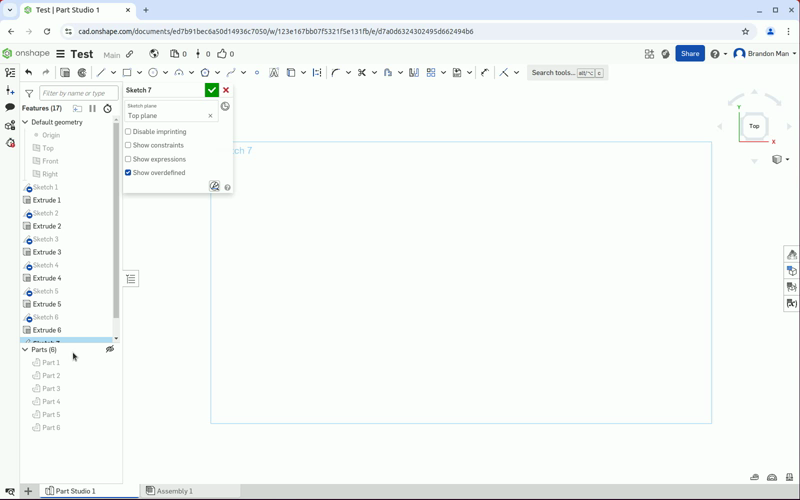
key(c)
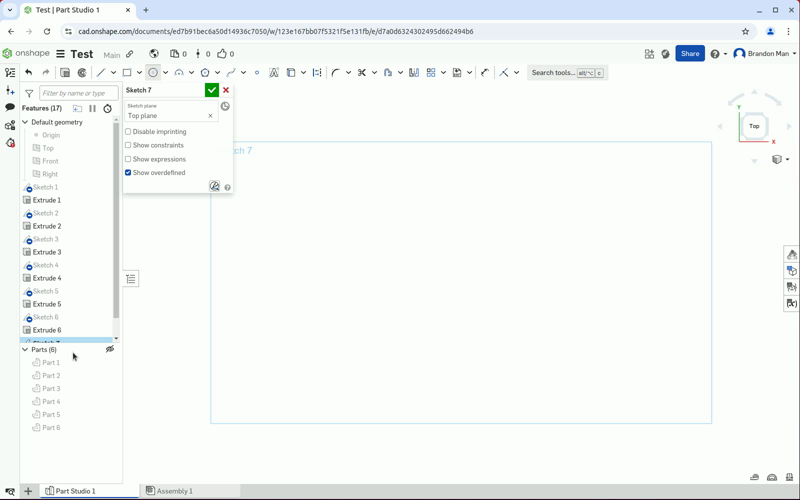
key_down(shift)
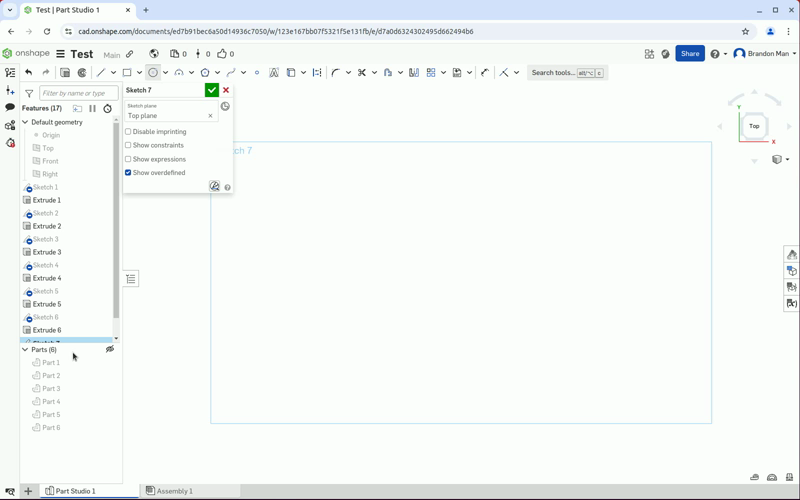
mouse_move(377, 282)
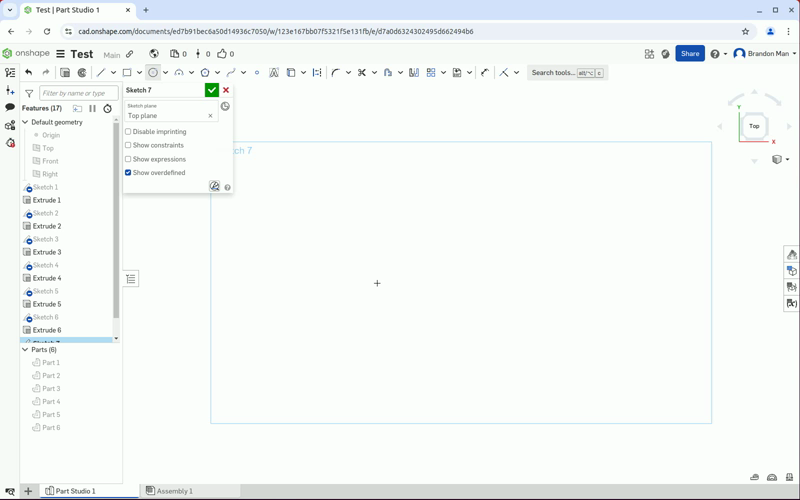
click(377, 282)
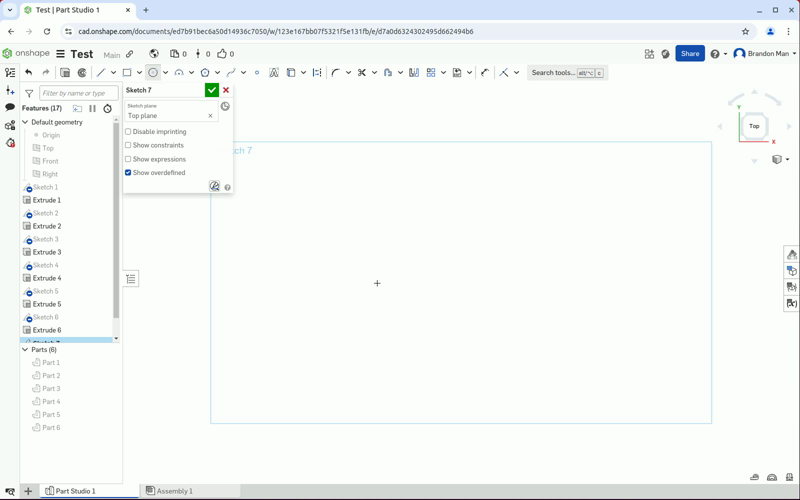
key_up(shift)
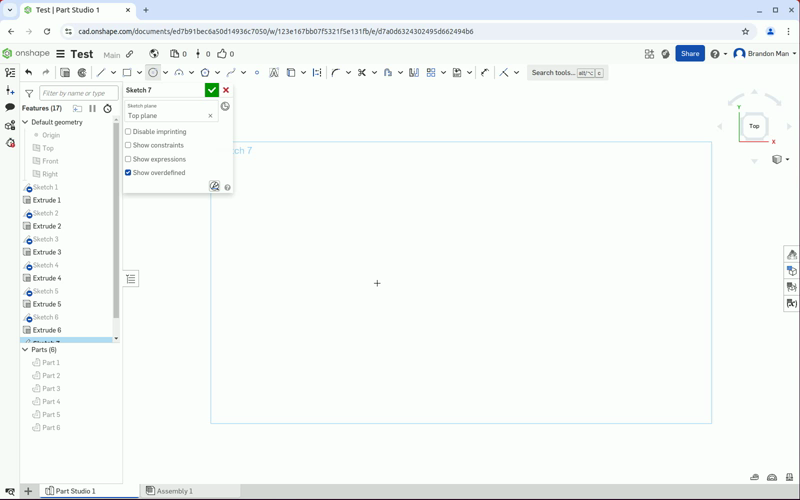
mouse_move(387, 282)
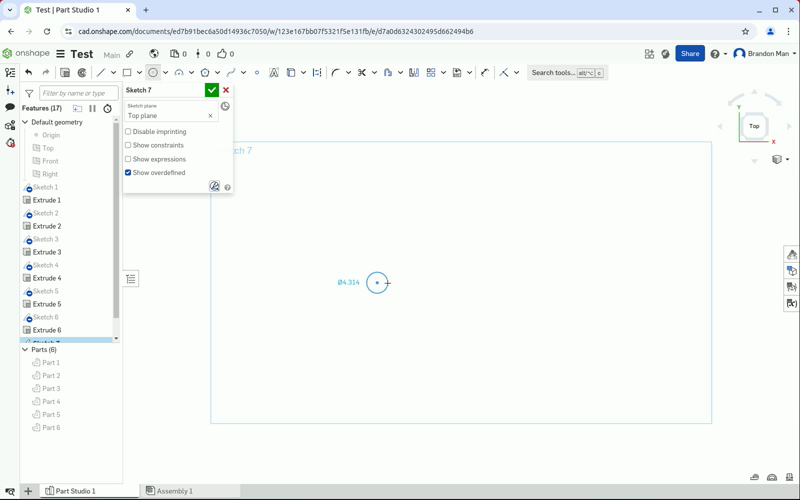
click(387, 282)
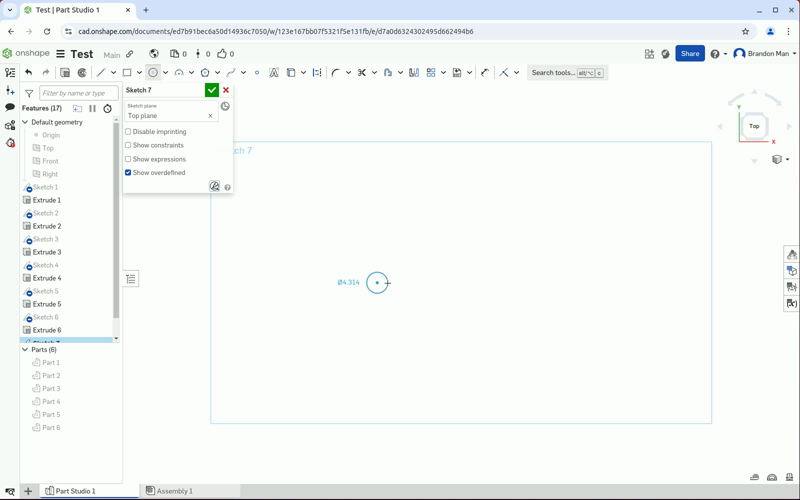
key(esc)
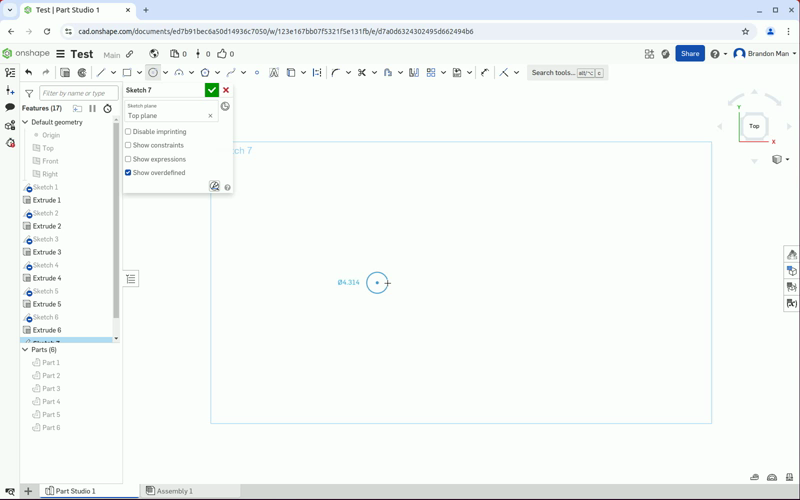
mouse_move(371, 277)
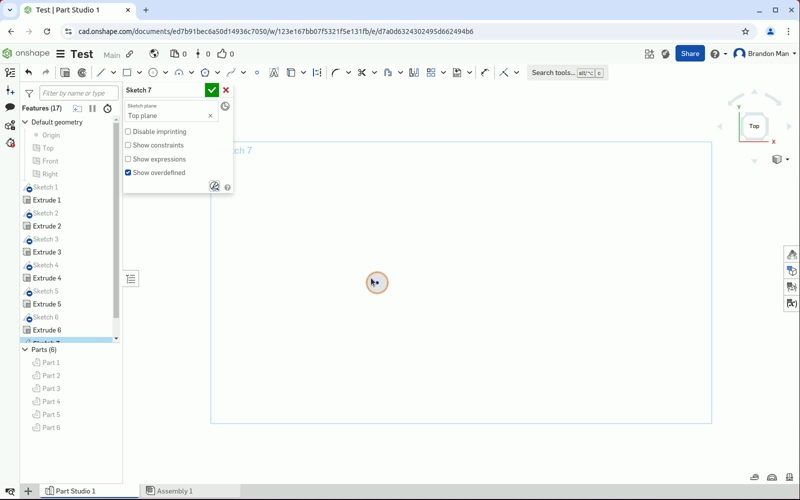
scroll(6)
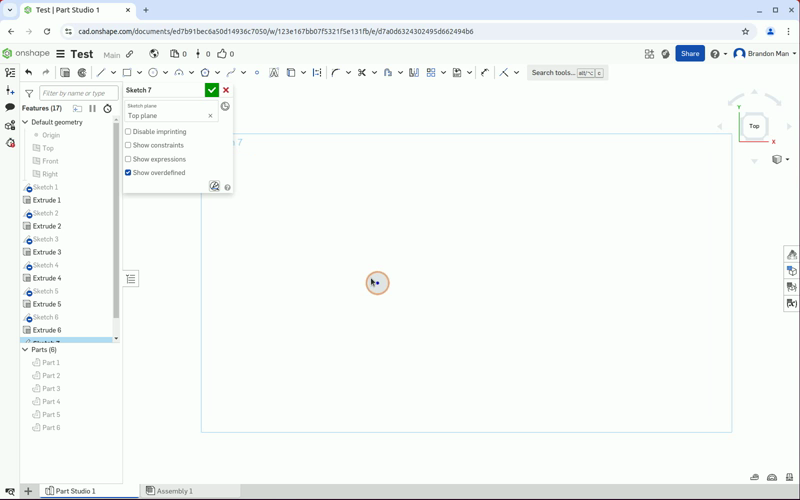
scroll(6)
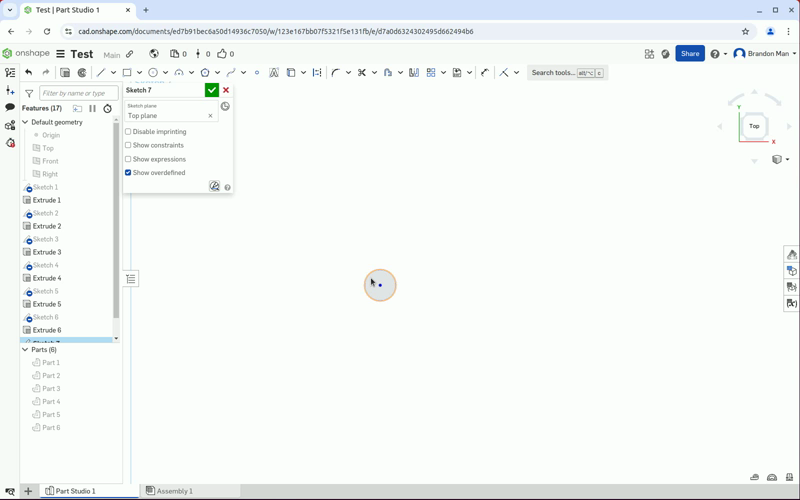
scroll(6)
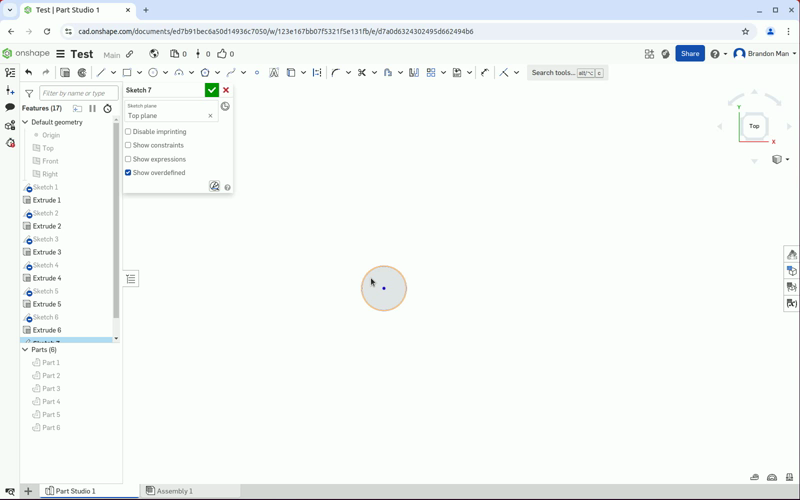
scroll(6)
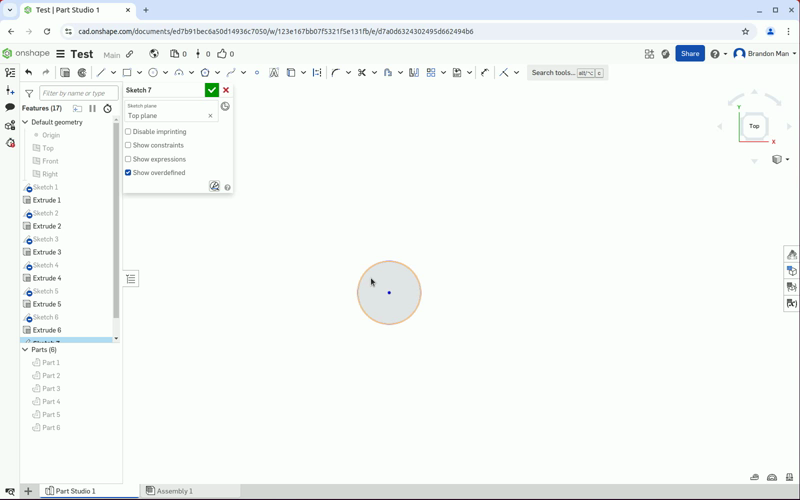
scroll(6)
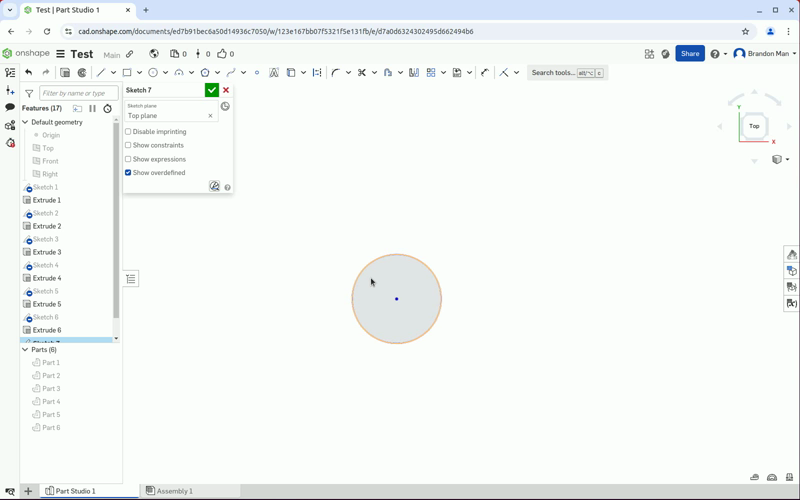
scroll(6)
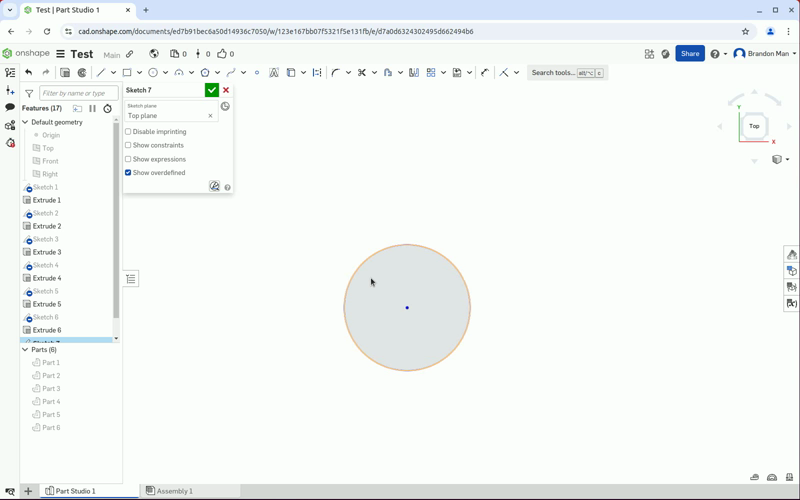
scroll(6)
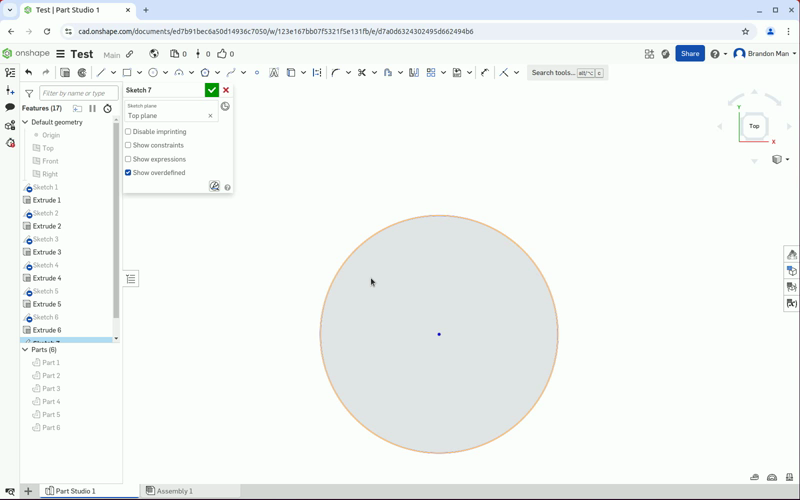
click(371, 277)
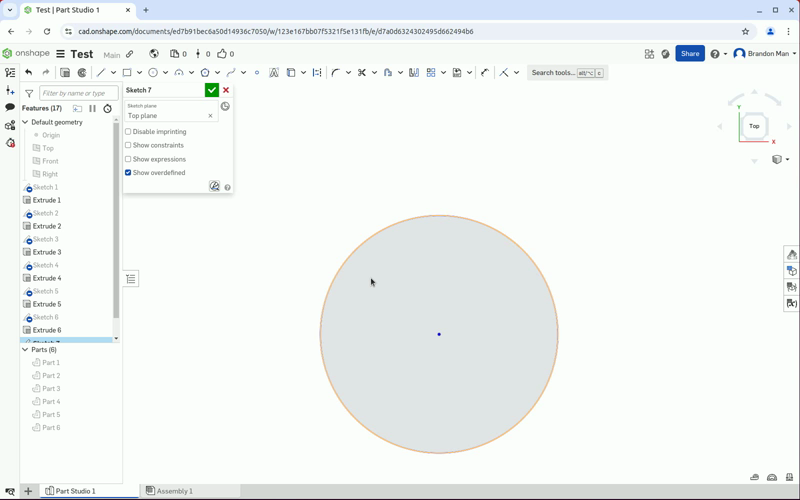
scroll(-6)
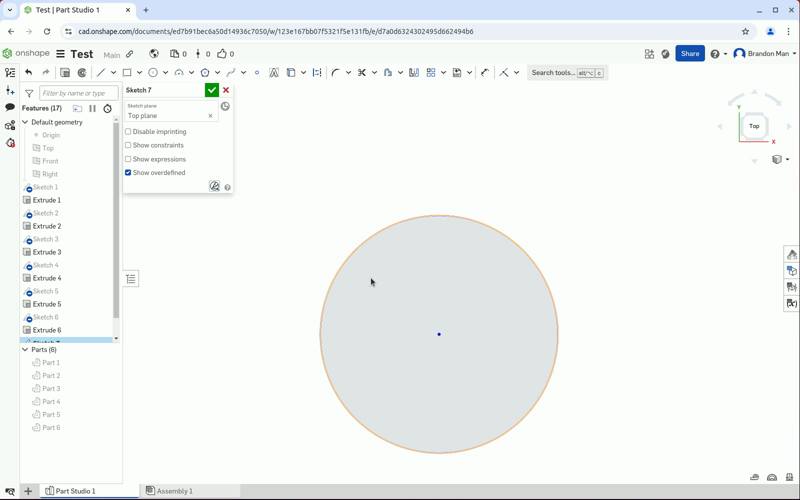
scroll(-6)
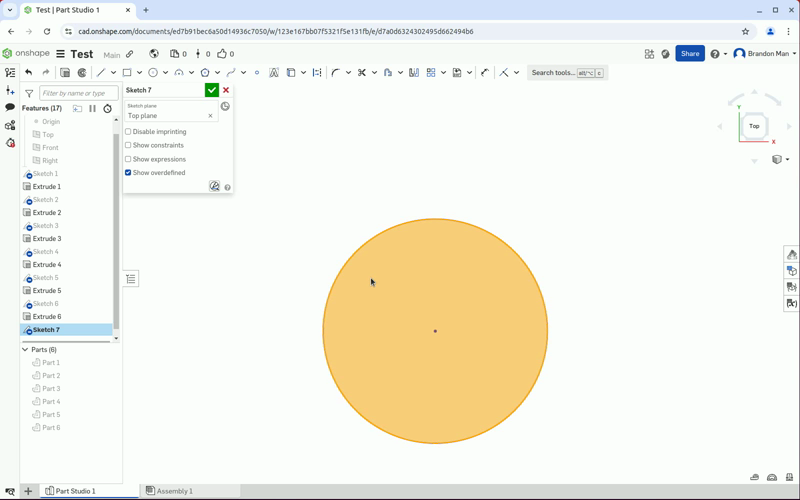
scroll(-6)
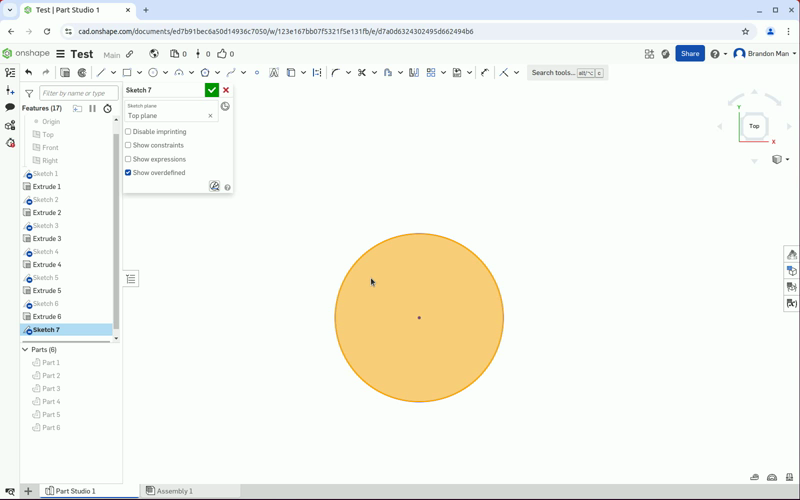
scroll(-6)
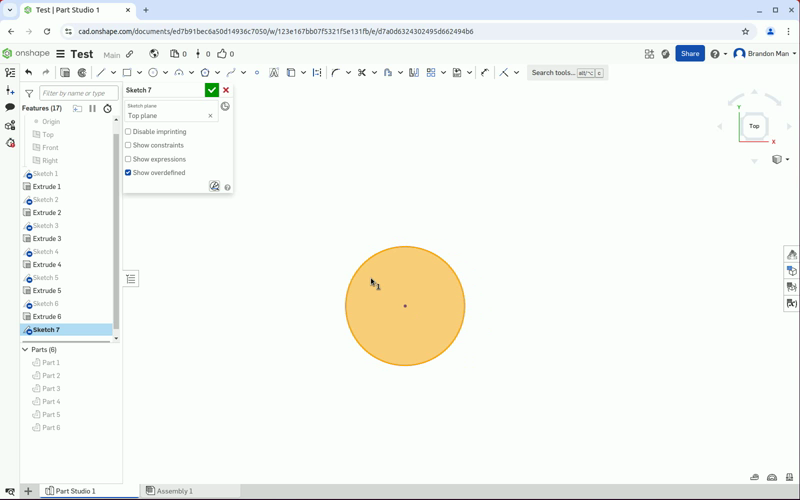
scroll(-6)
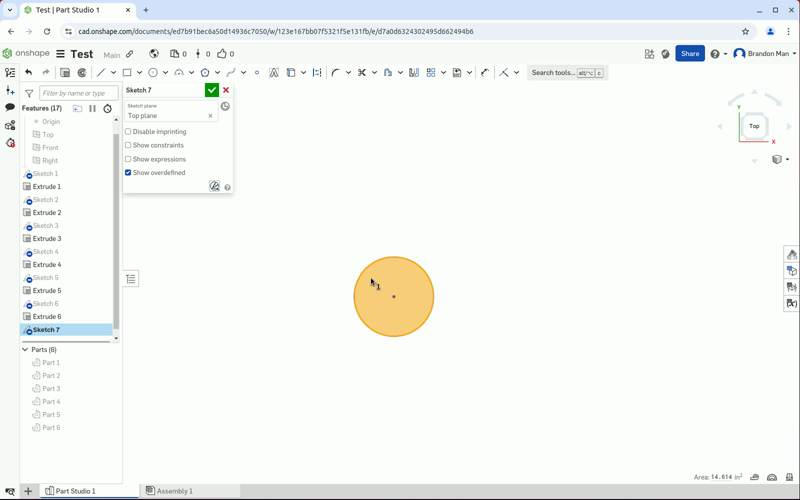
scroll(-6)
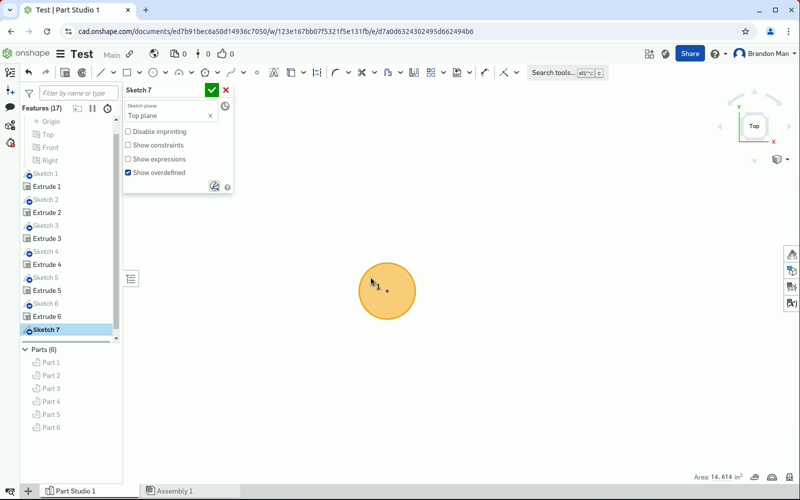
scroll(-6)
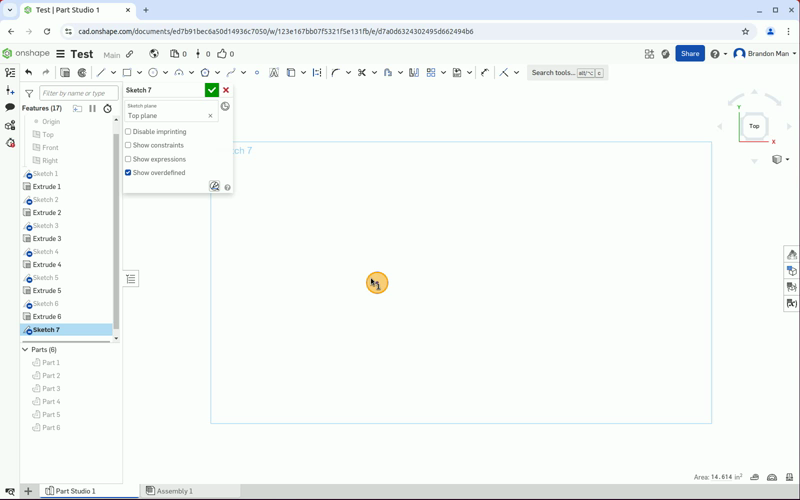
mouse_move(73, 352)
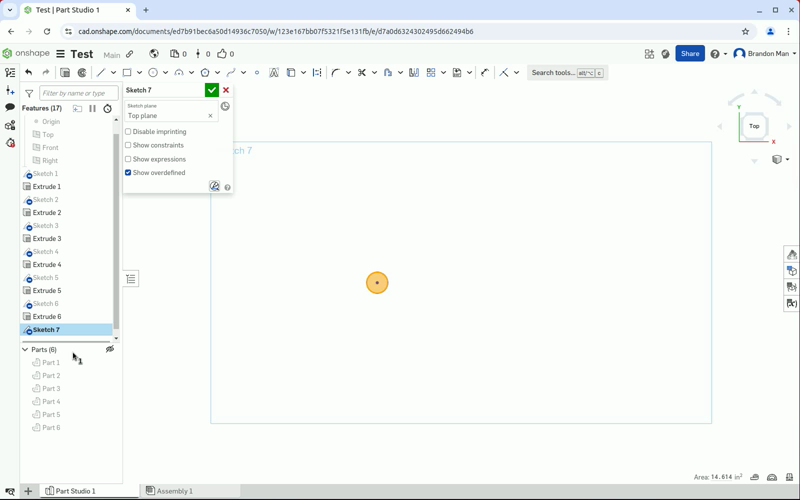
key(shift+y)
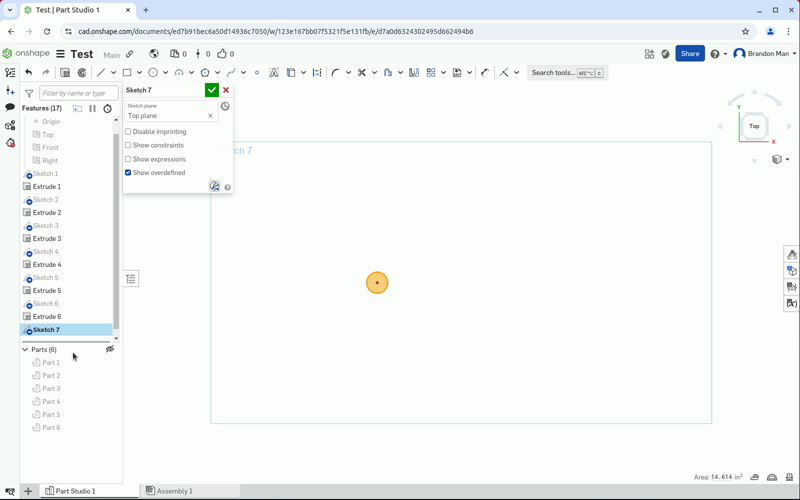
key(shift+e)
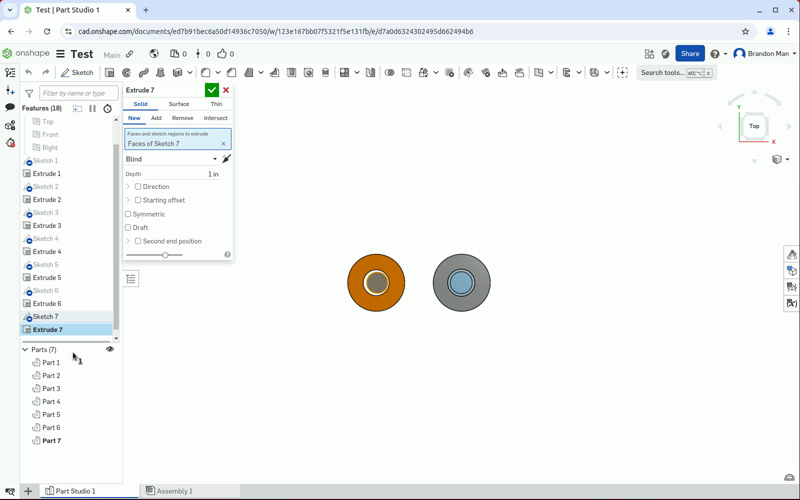
mouse_move(143, 106)
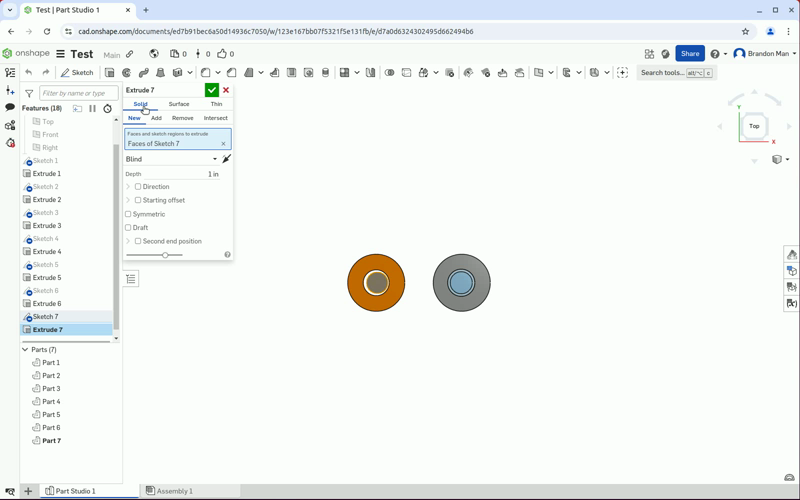
click(143, 106)
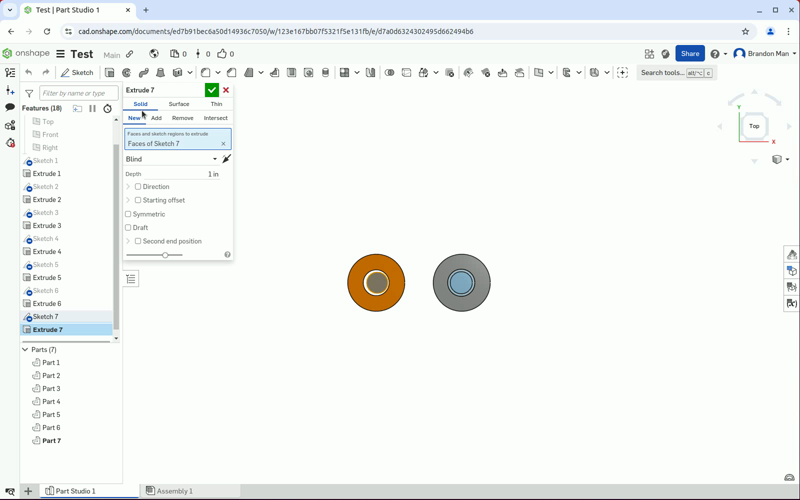
mouse_move(137, 120)
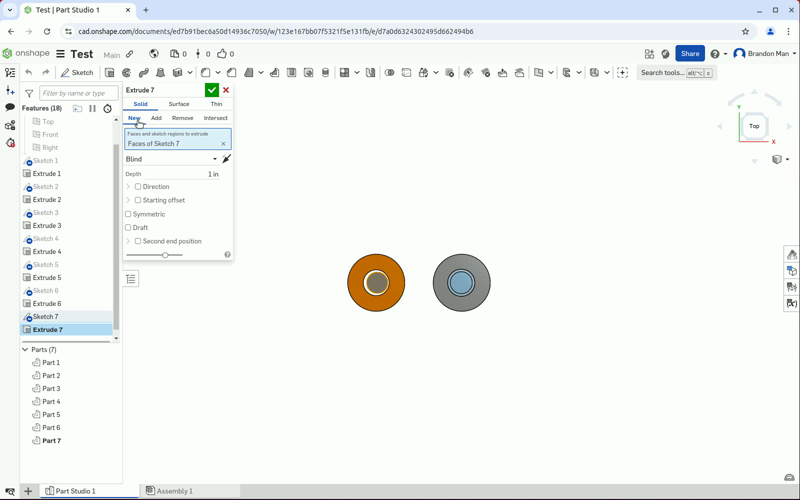
click(137, 120)
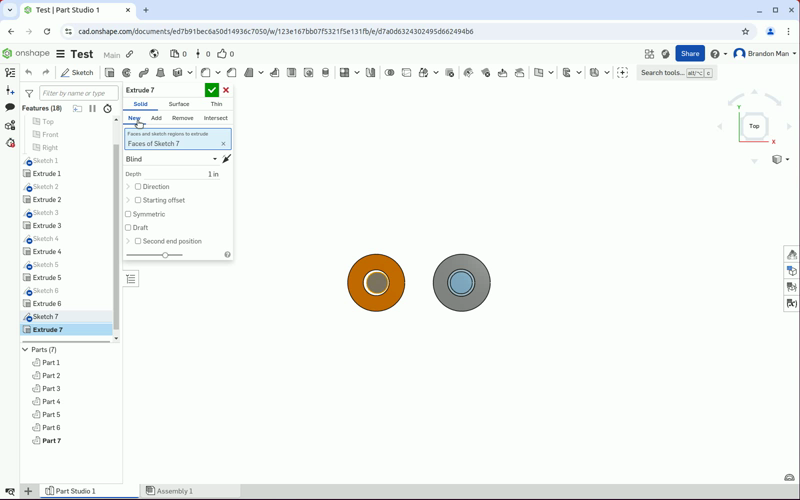
key(tab, 4)
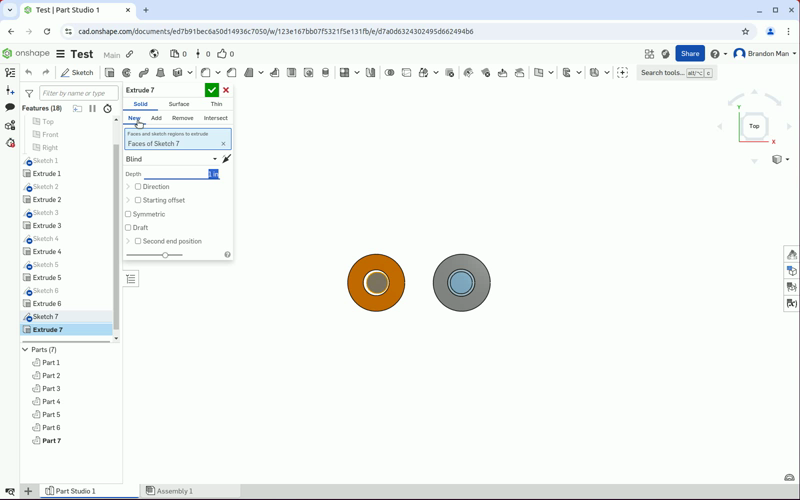
text(-1.685)
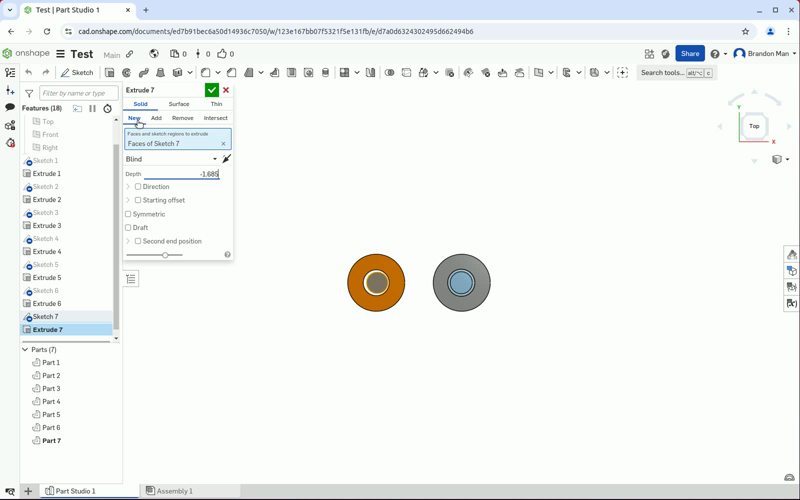
key(enter)
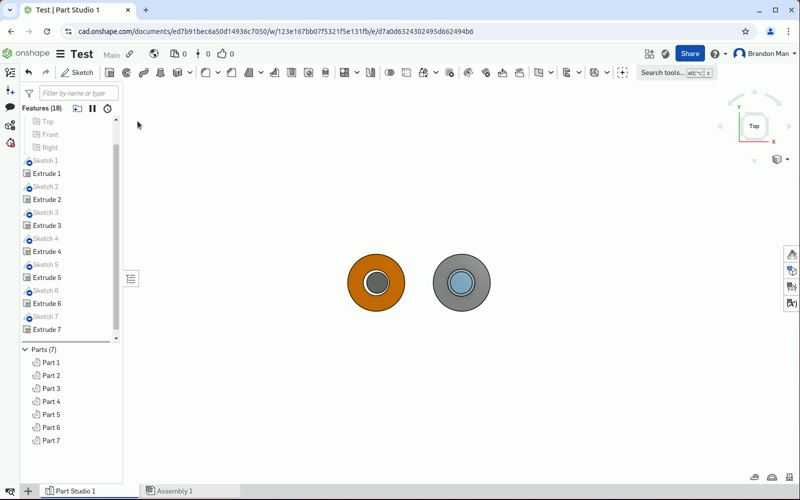
key(shift+h)
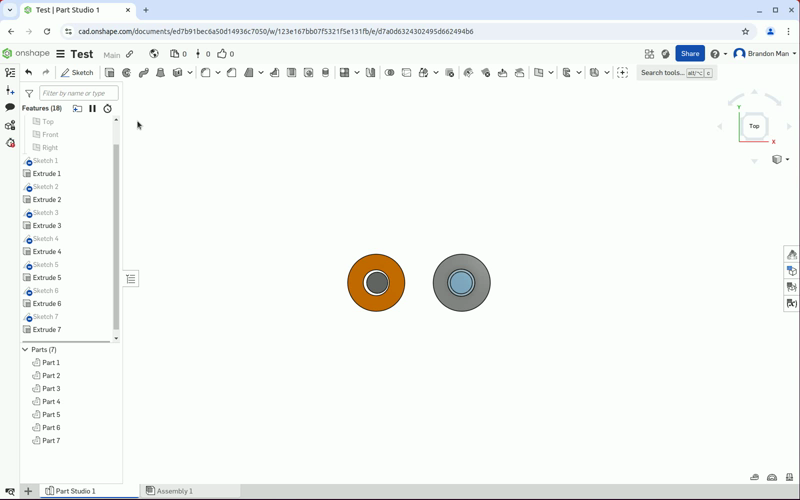
key(shift+h)
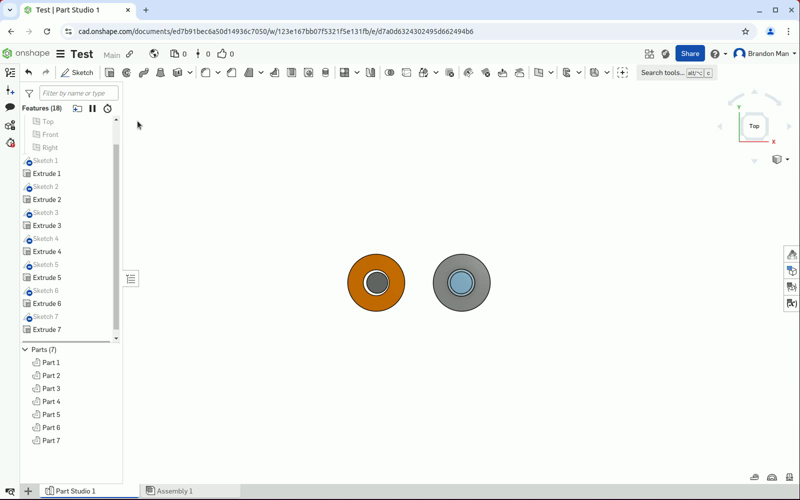
mouse_move(69, 163)
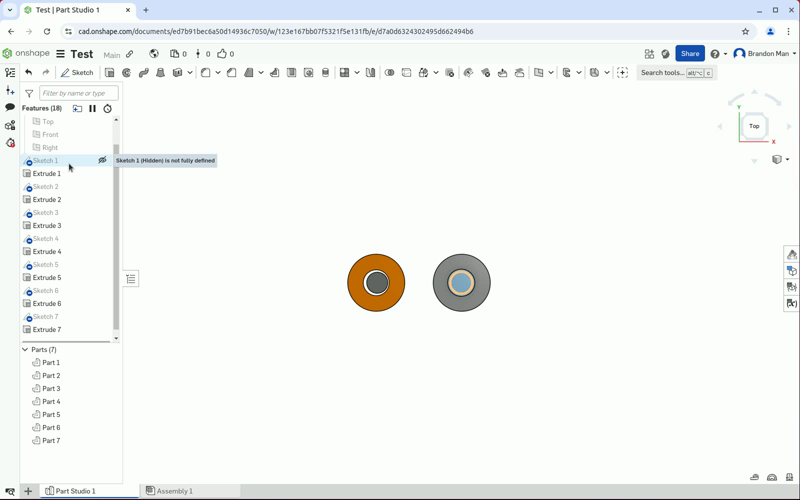
click(69, 163)
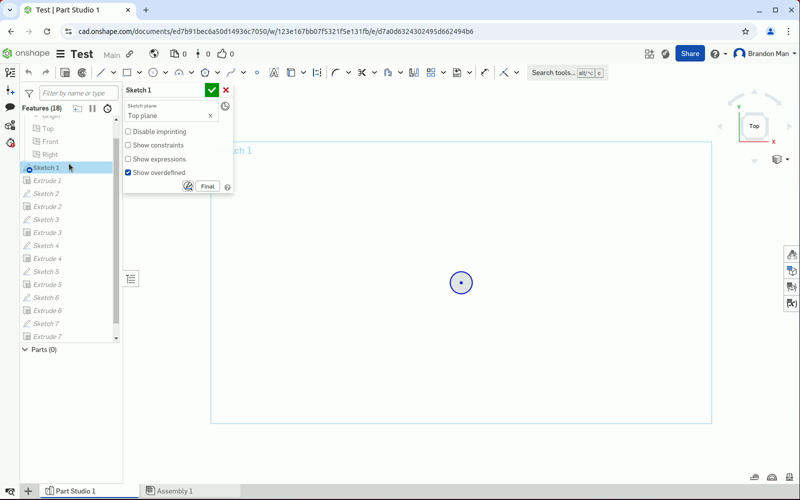
mouse_move(229, 92)
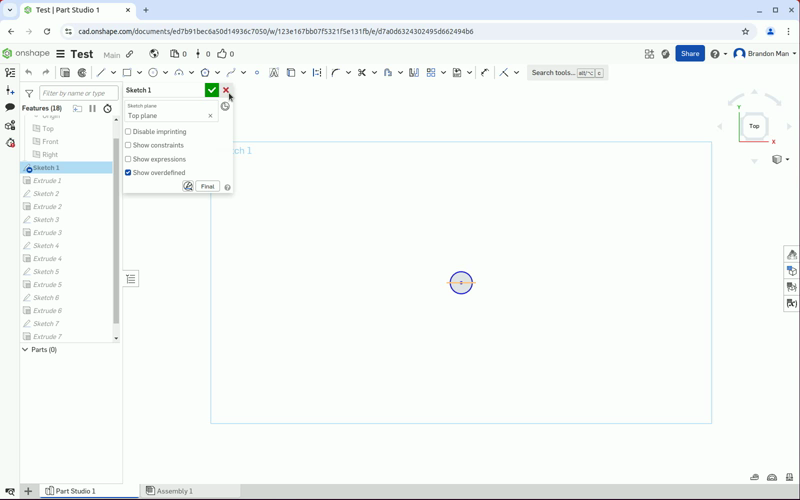
click(229, 92)
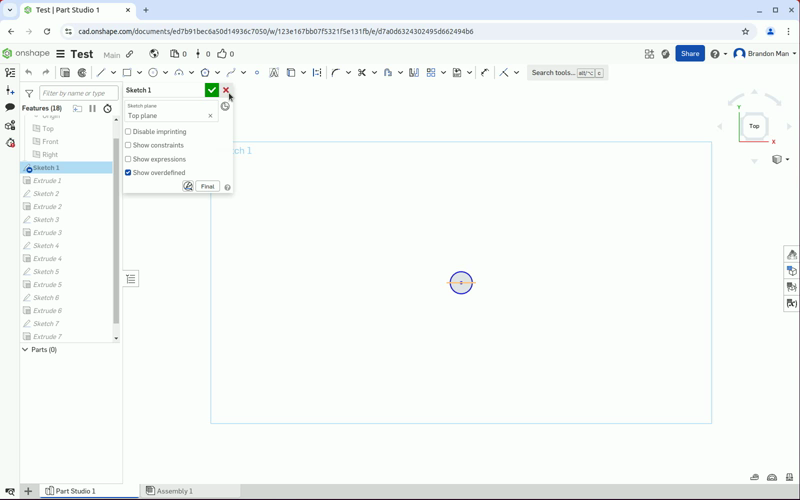
key(shift+s)
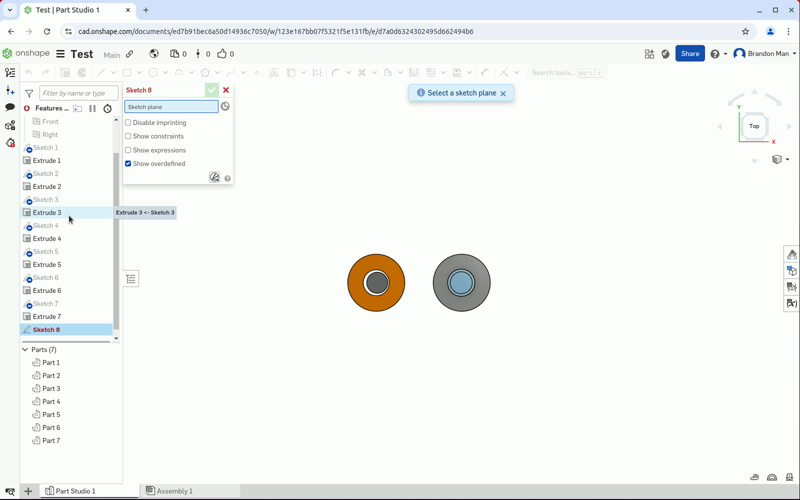
scroll(3)
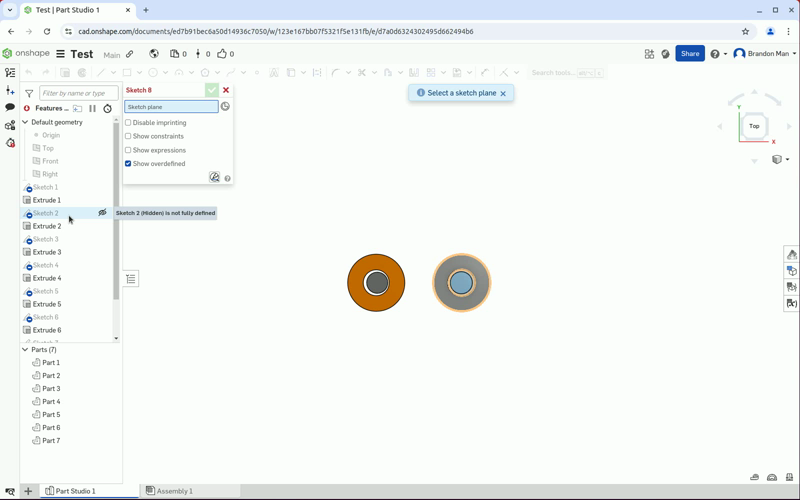
mouse_move(69, 150)
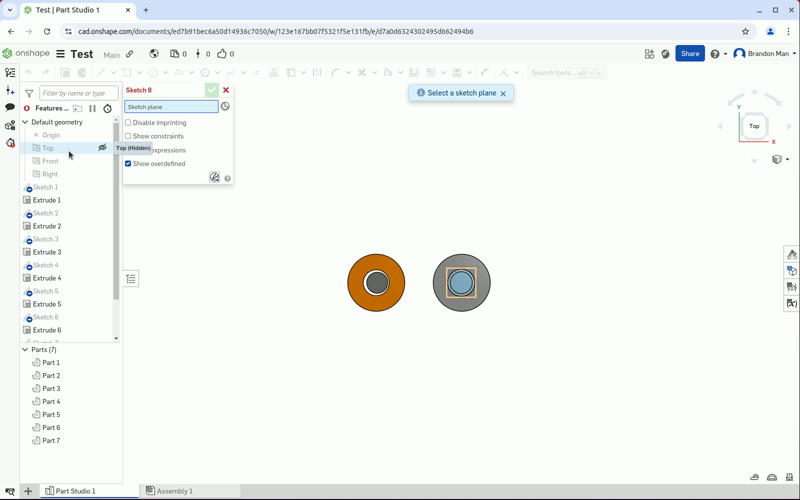
click(69, 150)
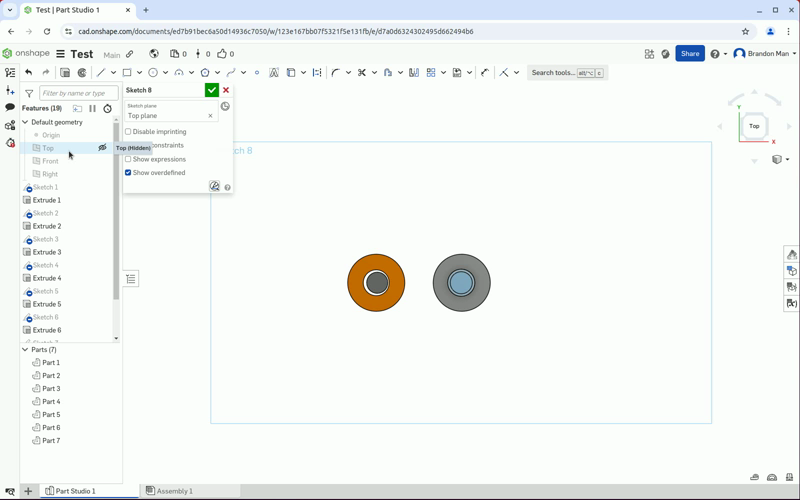
mouse_move(73, 352)
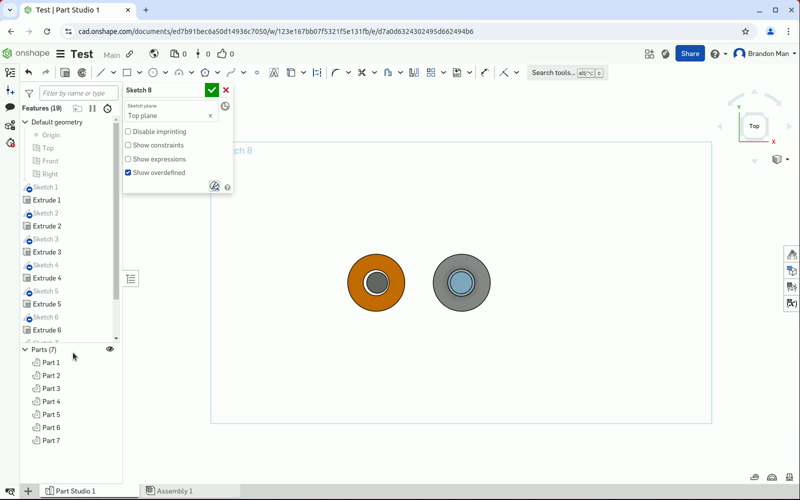
key(y)
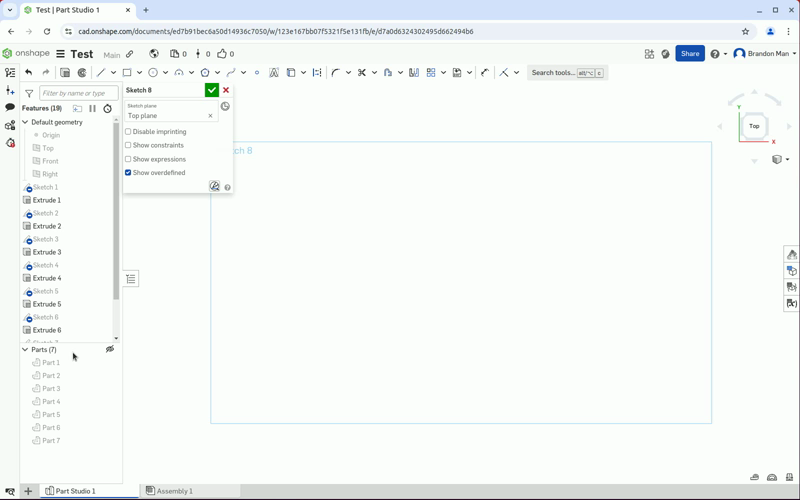
key(c)
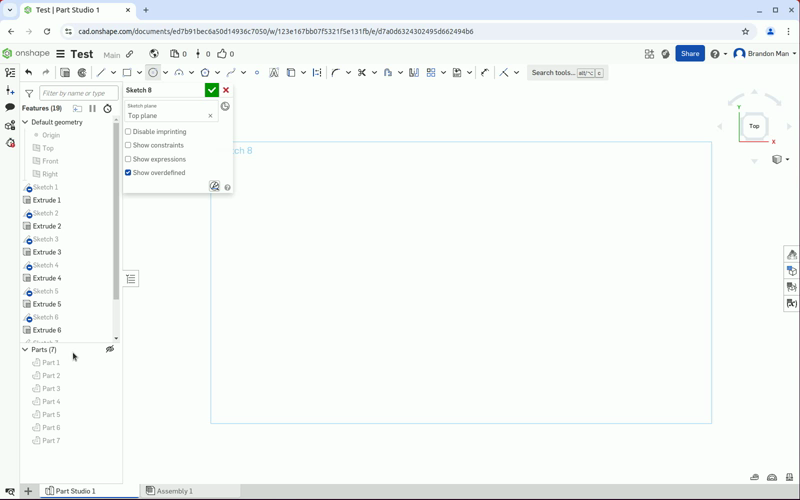
key_down(shift)
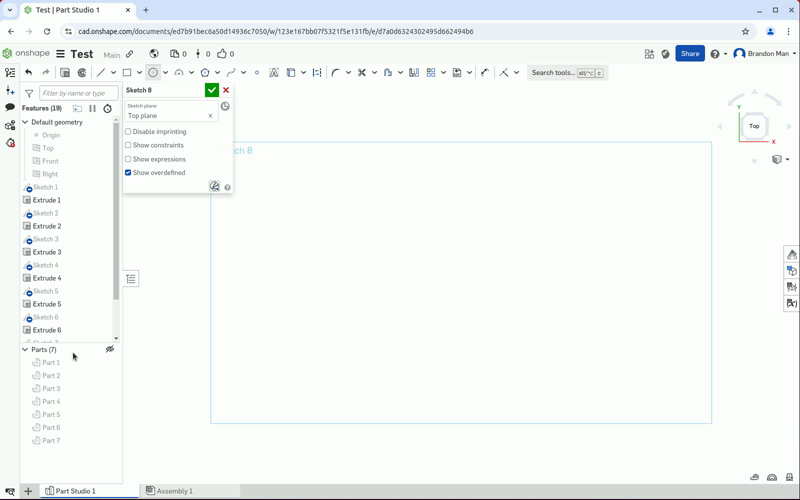
mouse_move(375, 282)
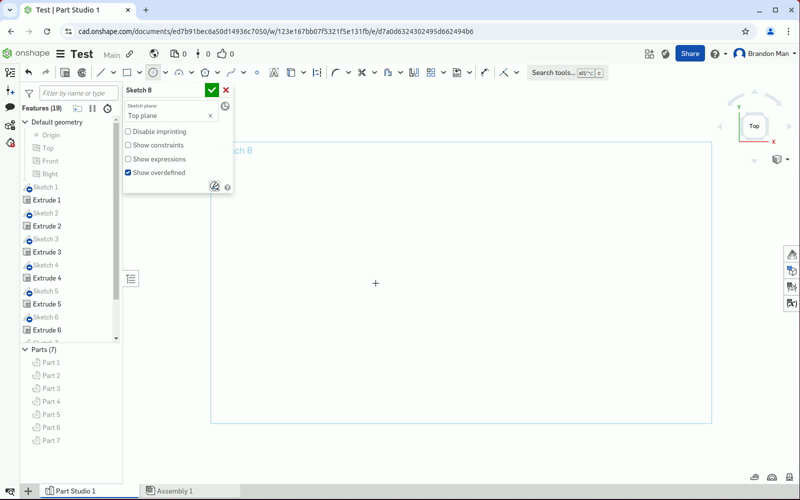
click(375, 282)
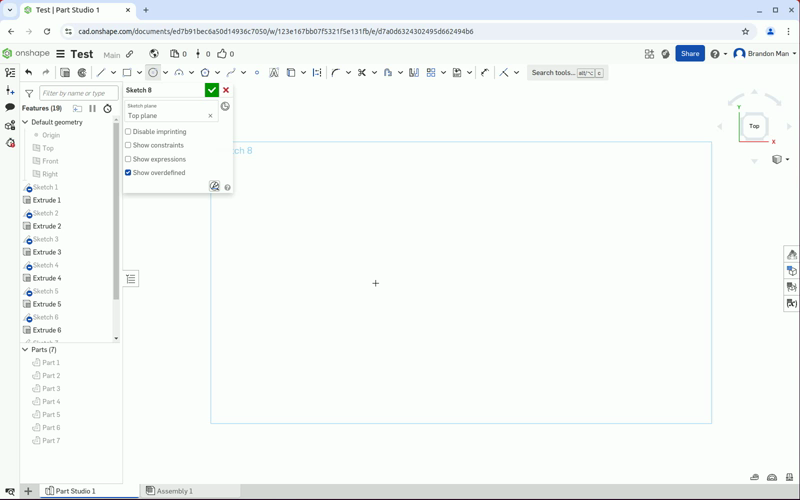
key_up(shift)
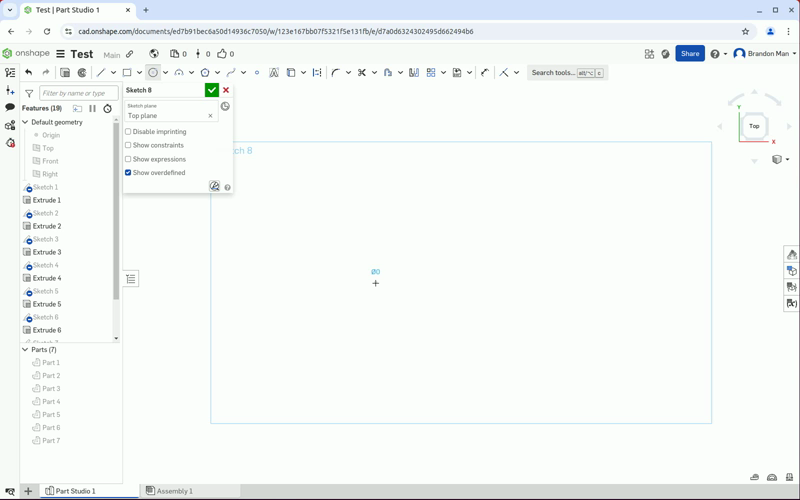
mouse_move(389, 282)
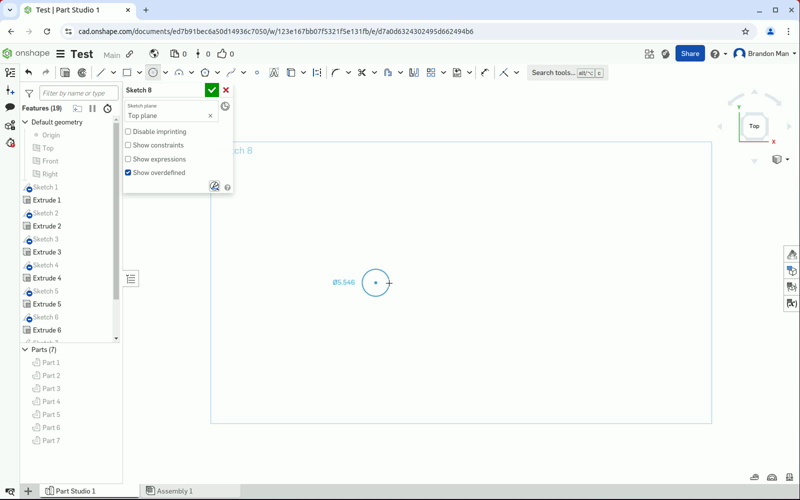
click(389, 282)
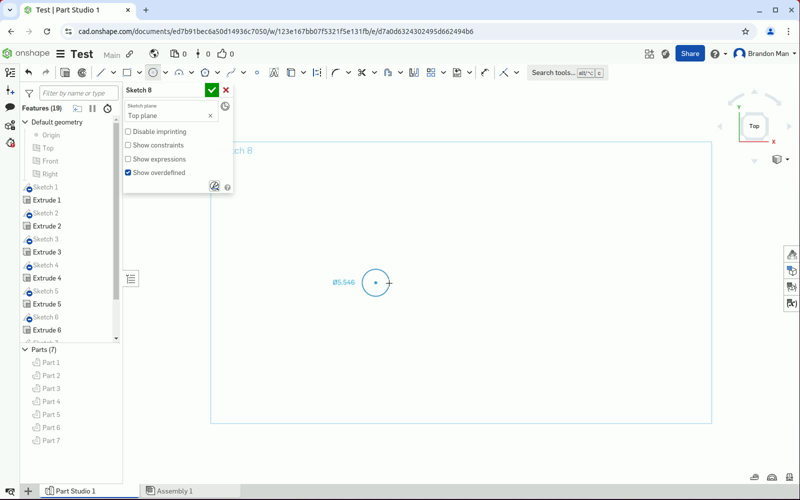
key(esc)
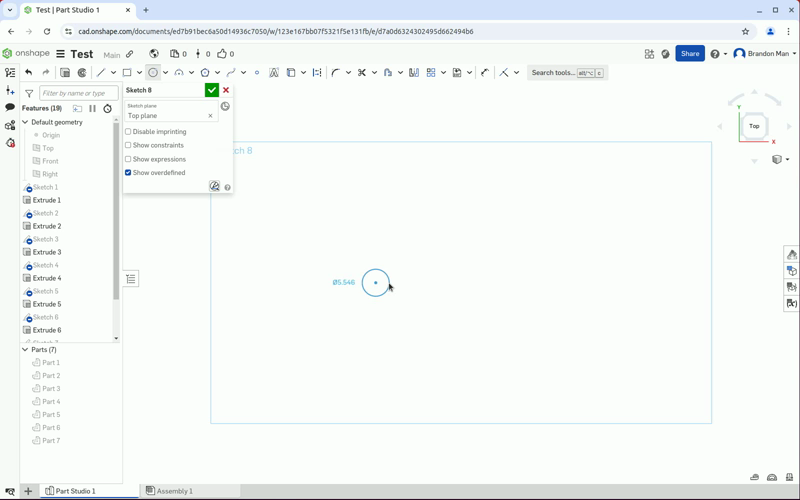
key(c)
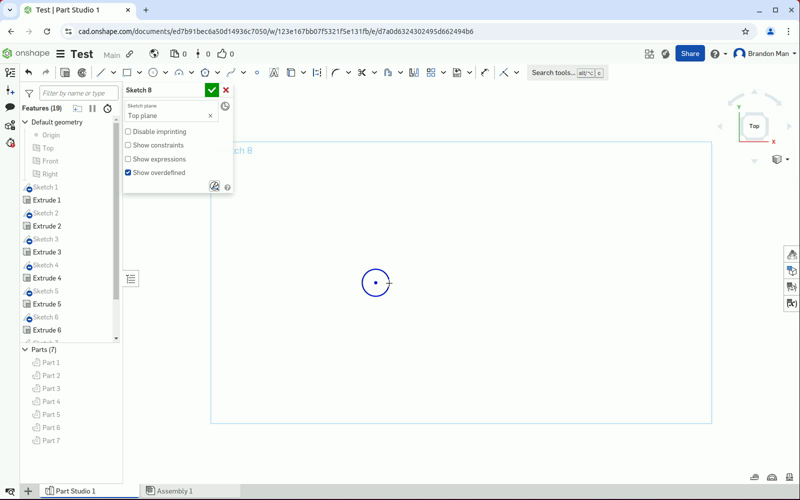
key_down(shift)
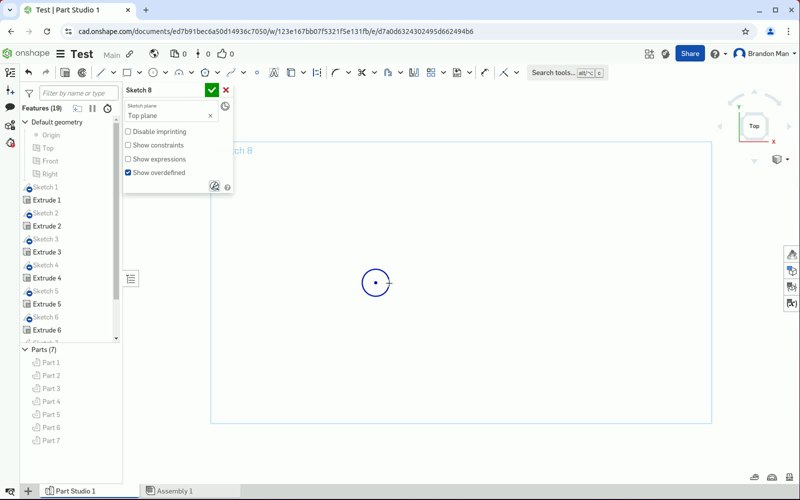
mouse_move(375, 282)
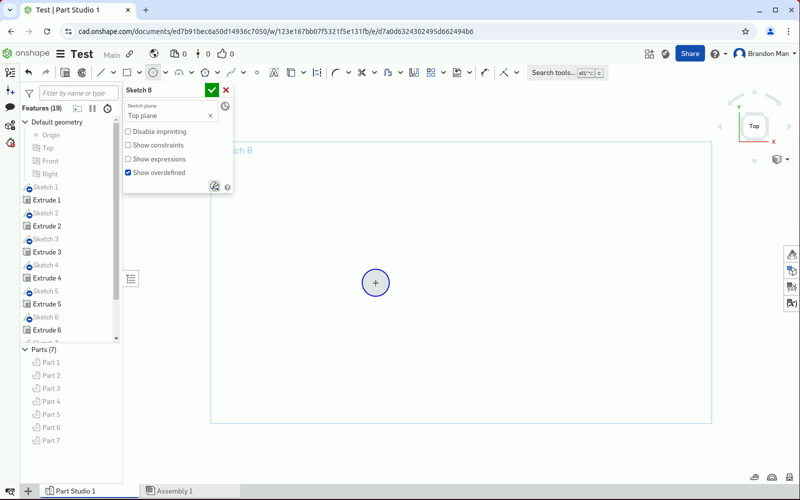
click(375, 282)
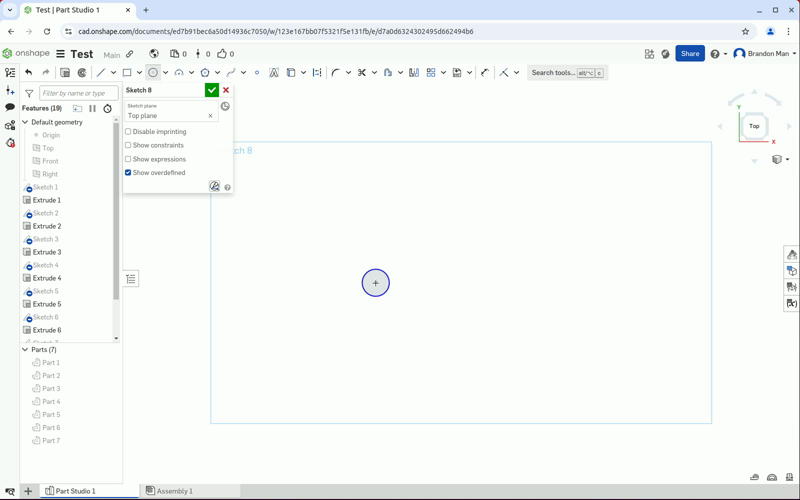
key_up(shift)
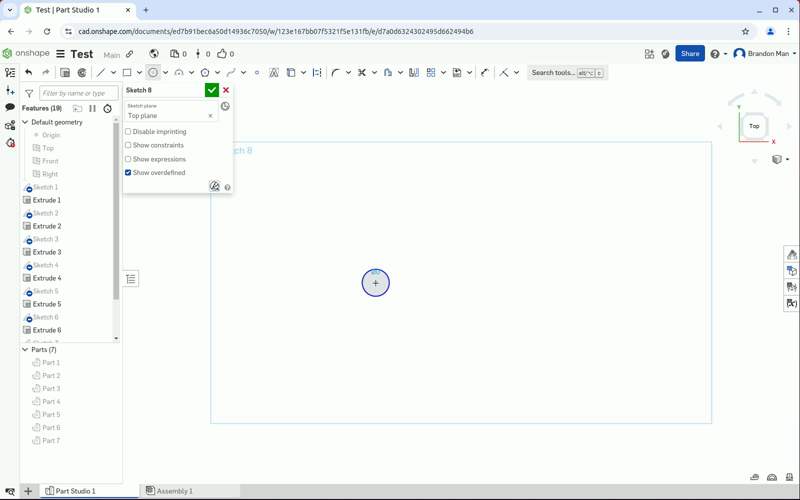
mouse_move(386, 282)
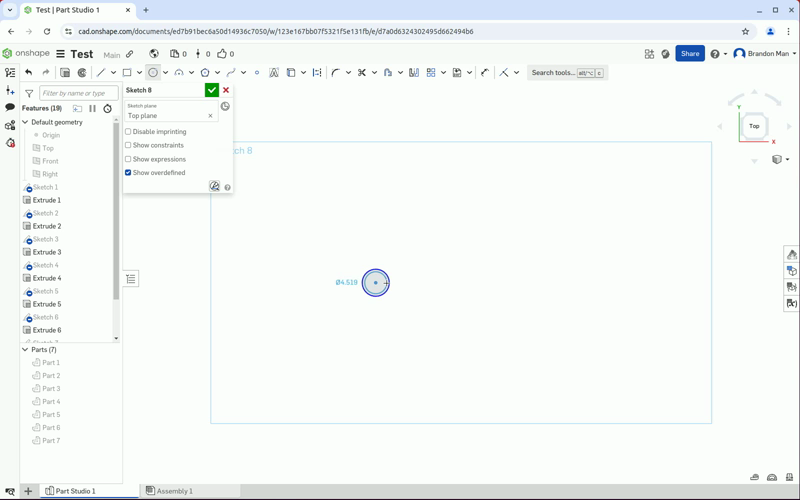
scroll(6)
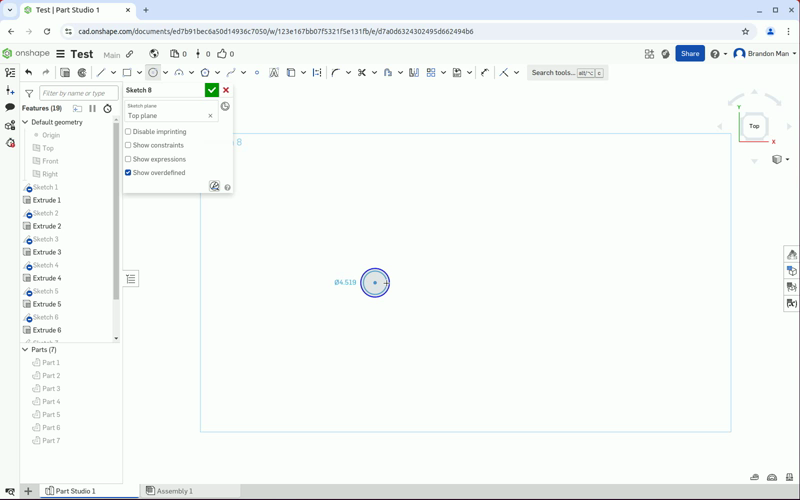
scroll(6)
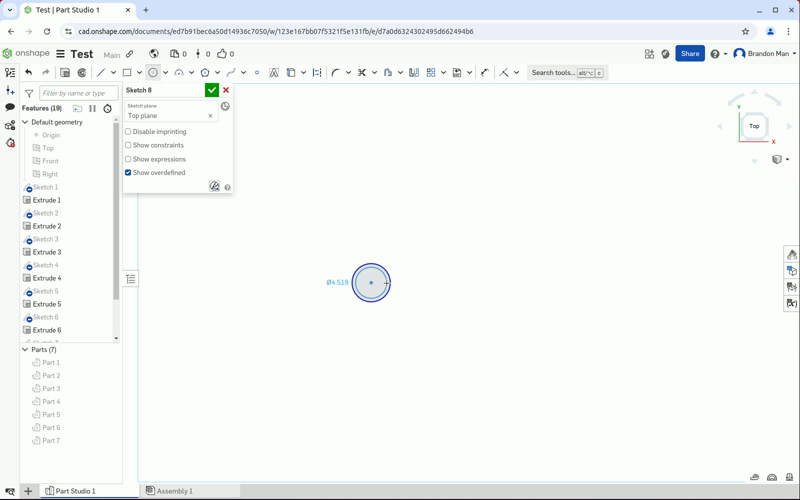
scroll(6)
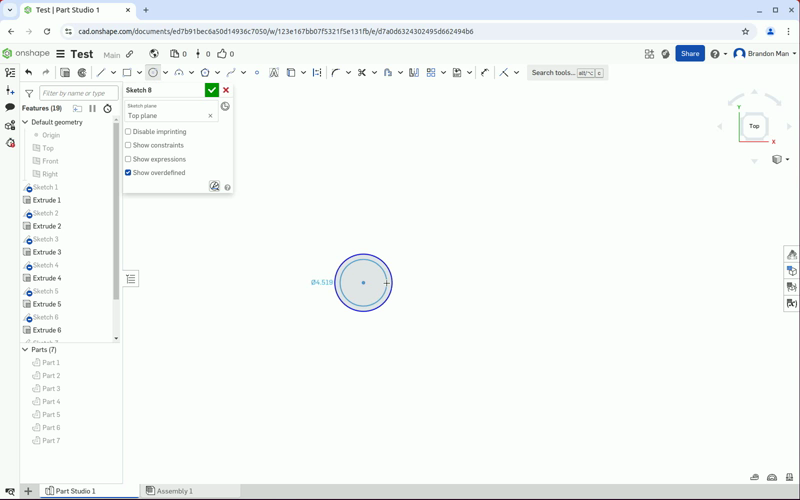
scroll(6)
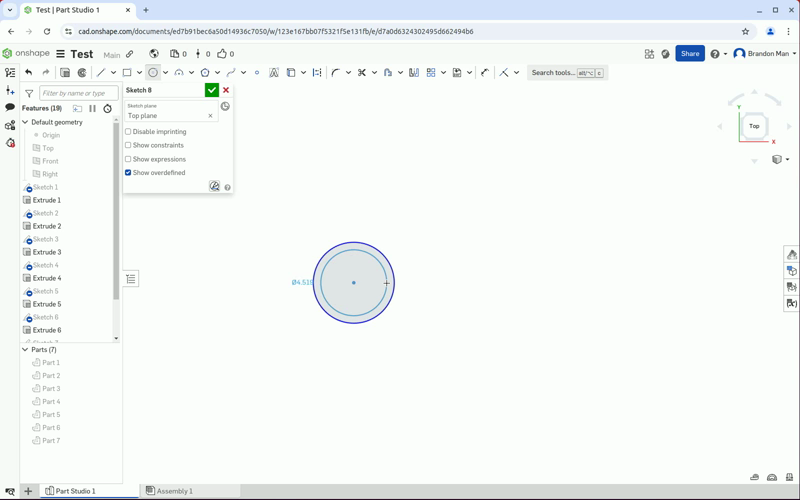
scroll(6)
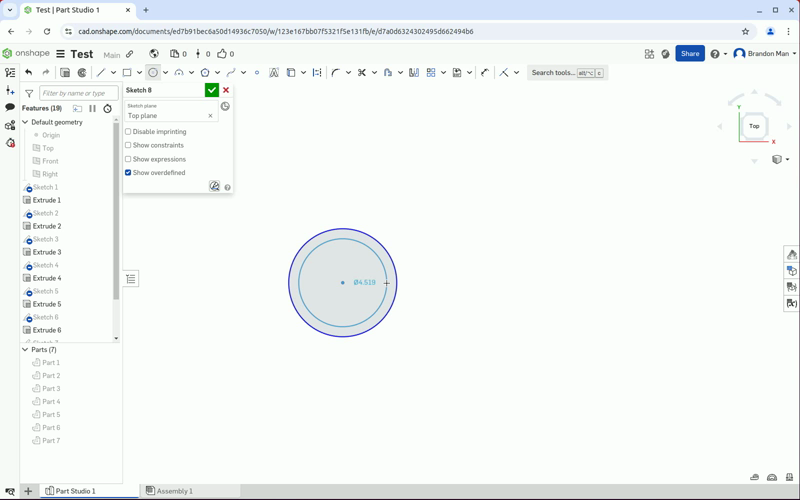
scroll(6)
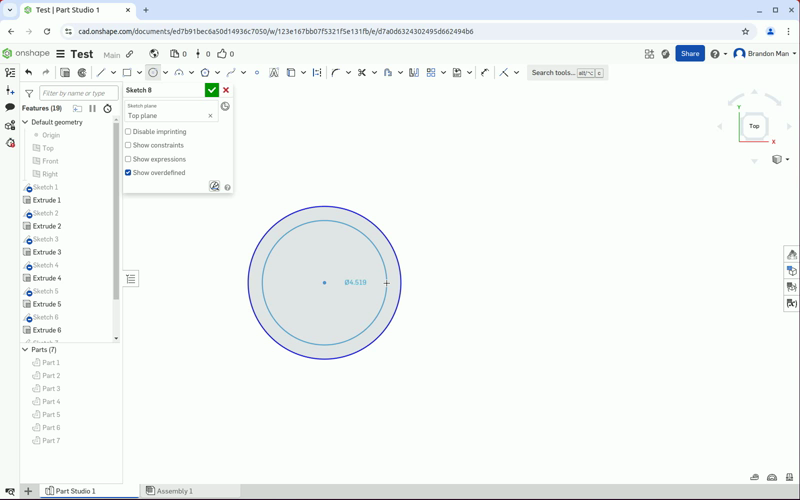
scroll(6)
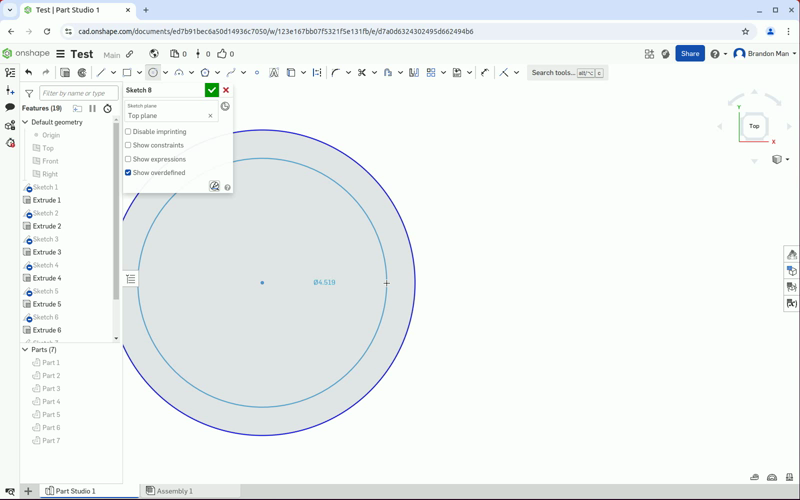
click(386, 282)
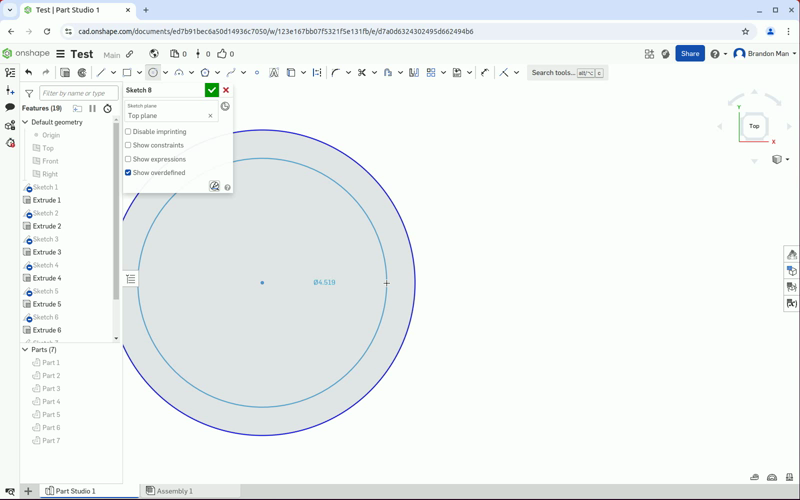
scroll(-6)
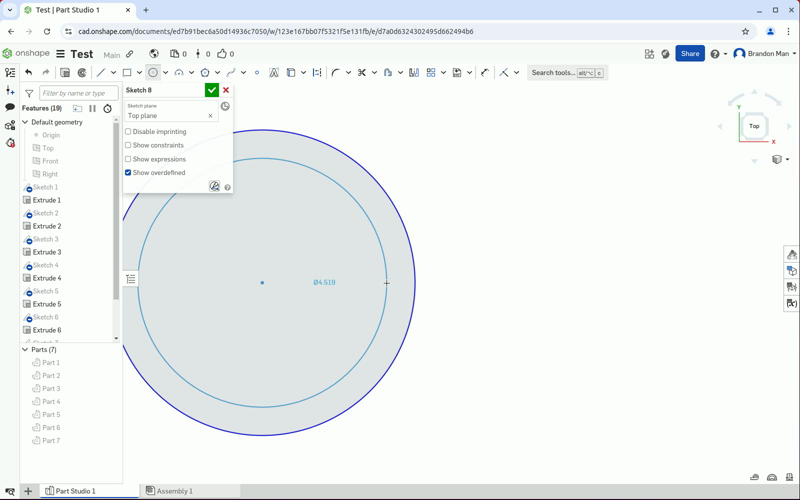
scroll(-6)
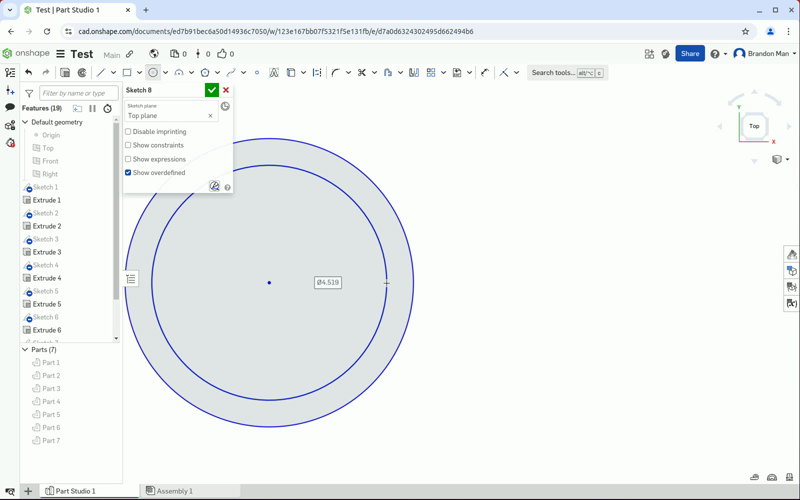
scroll(-6)
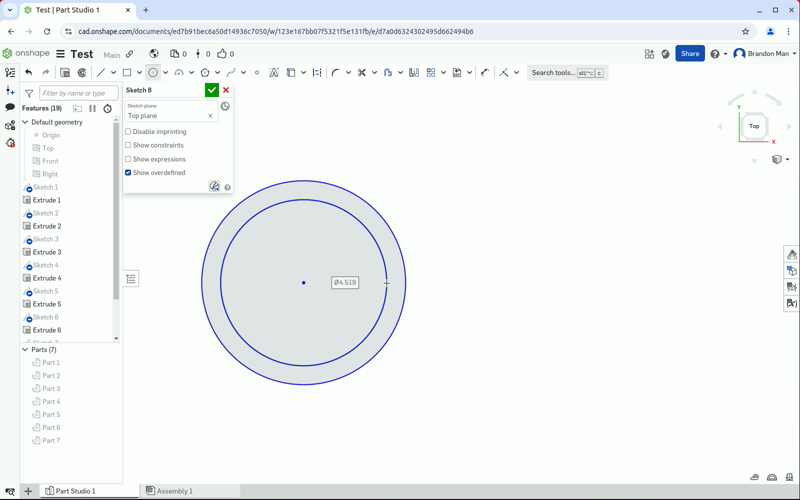
scroll(-6)
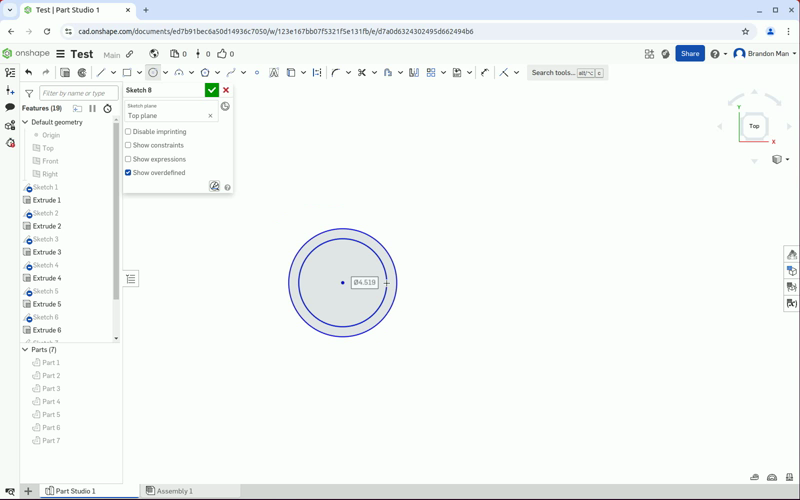
scroll(-6)
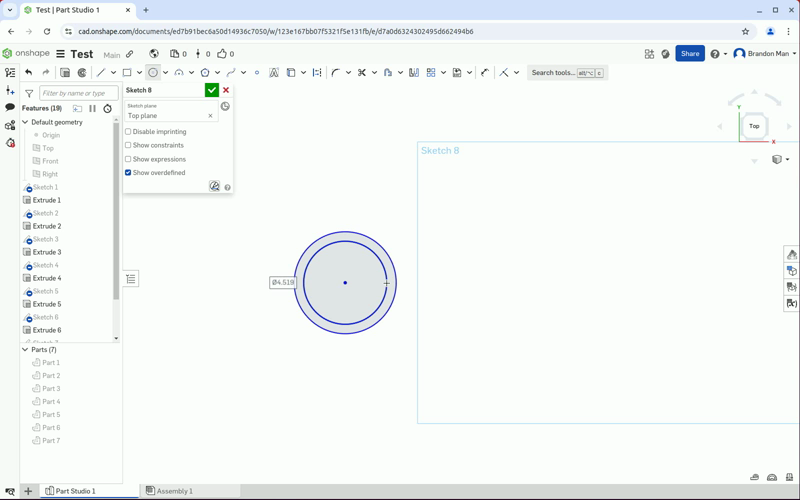
scroll(-6)
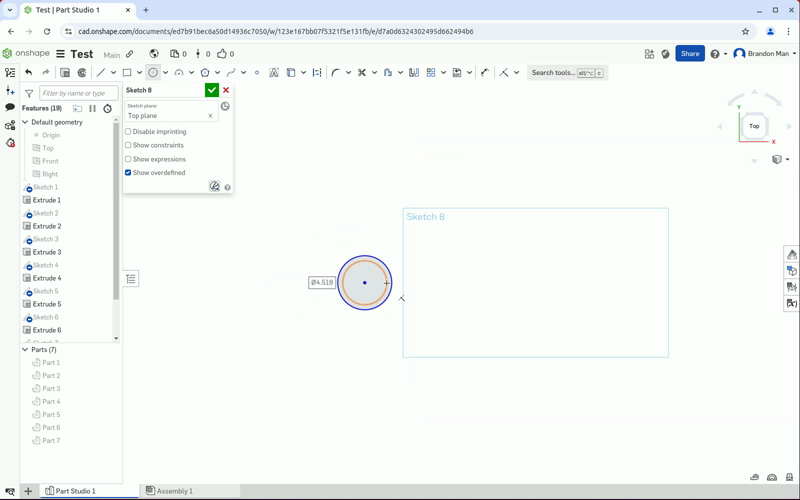
scroll(-6)
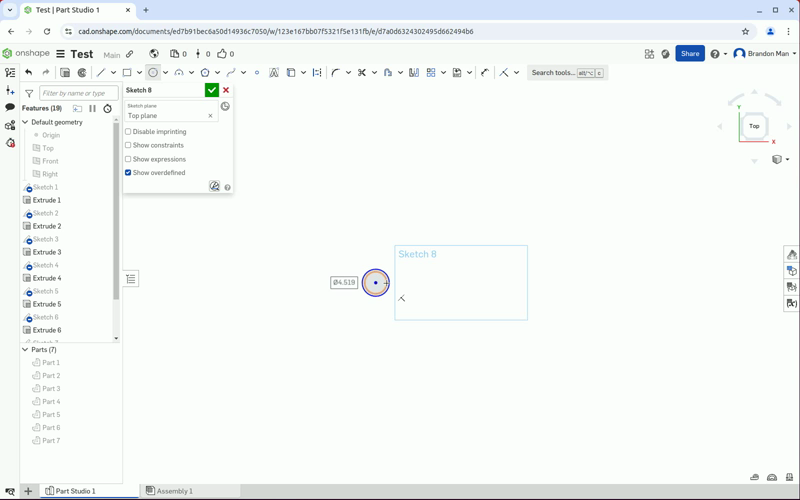
key(esc)
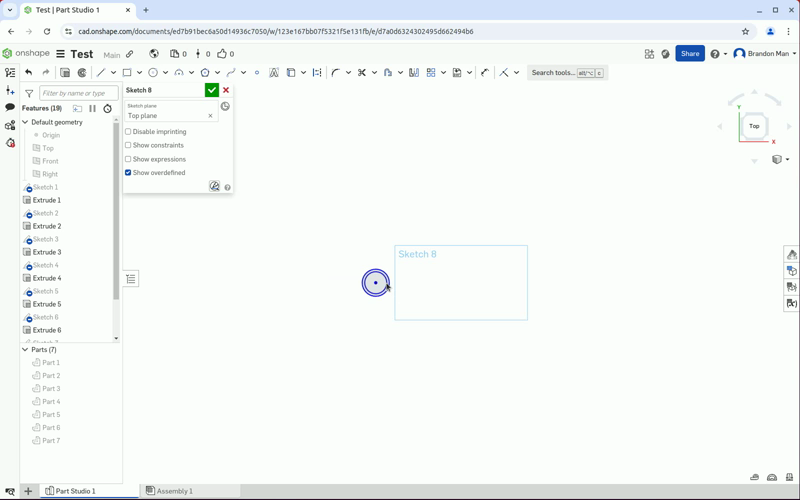
mouse_move(388, 287)
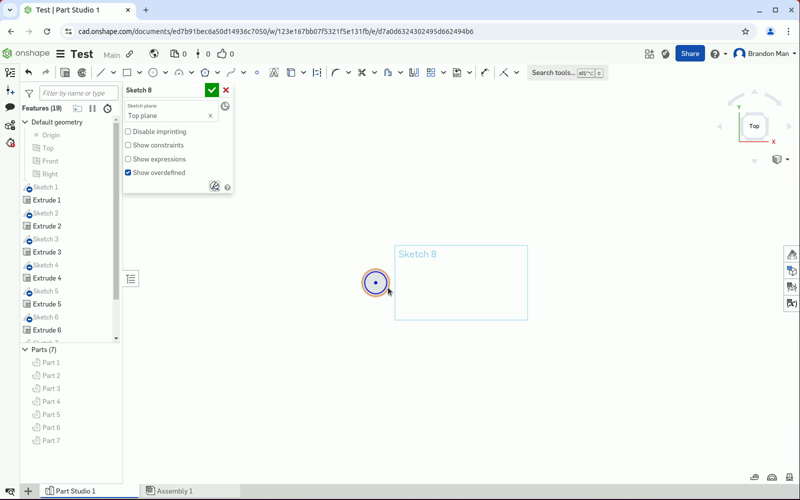
scroll(6)
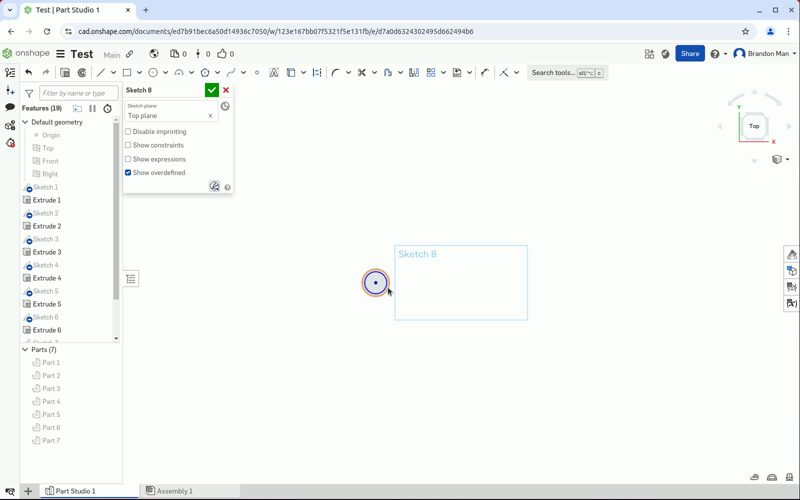
scroll(6)
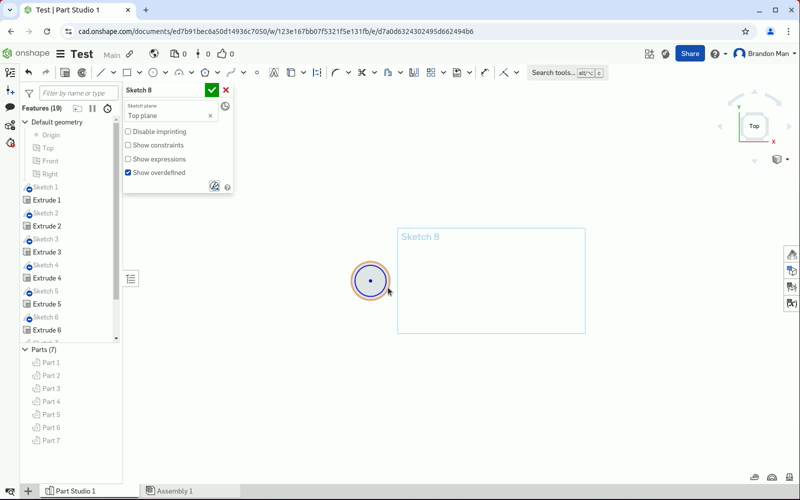
scroll(6)
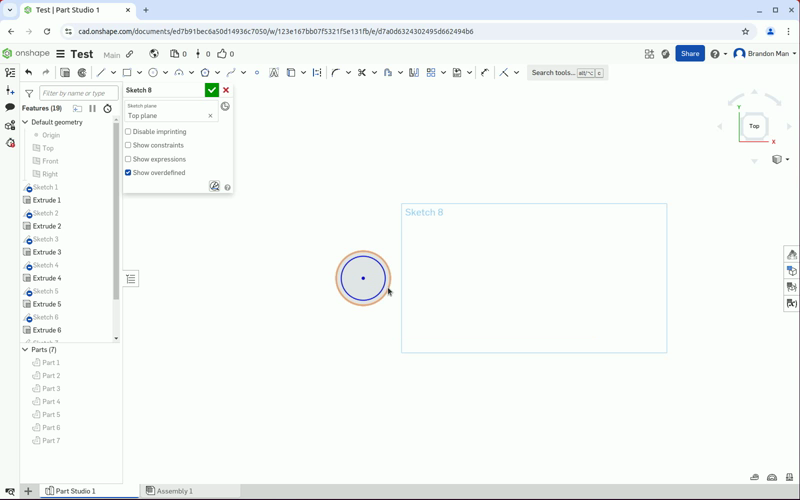
scroll(6)
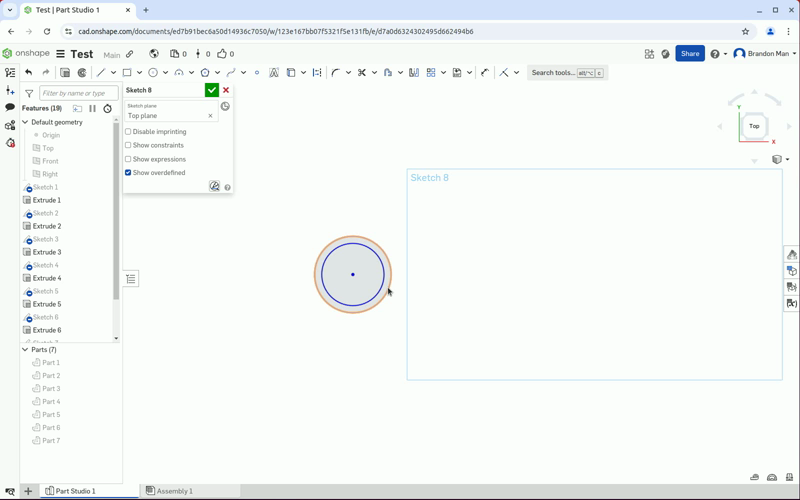
scroll(6)
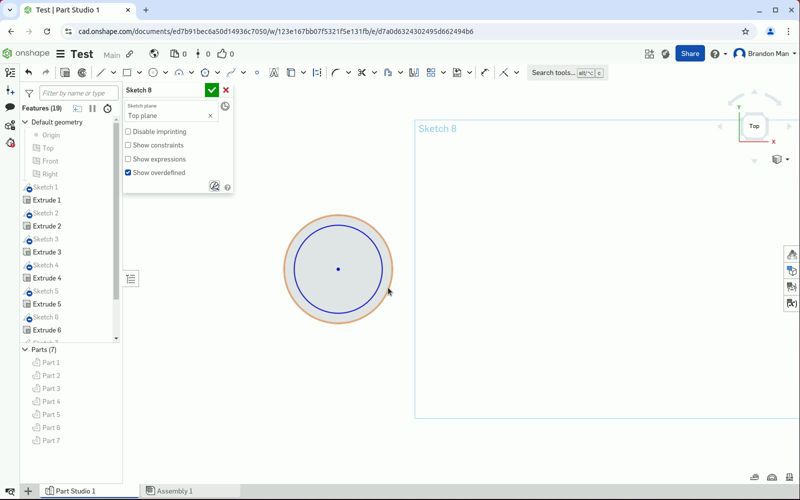
scroll(6)
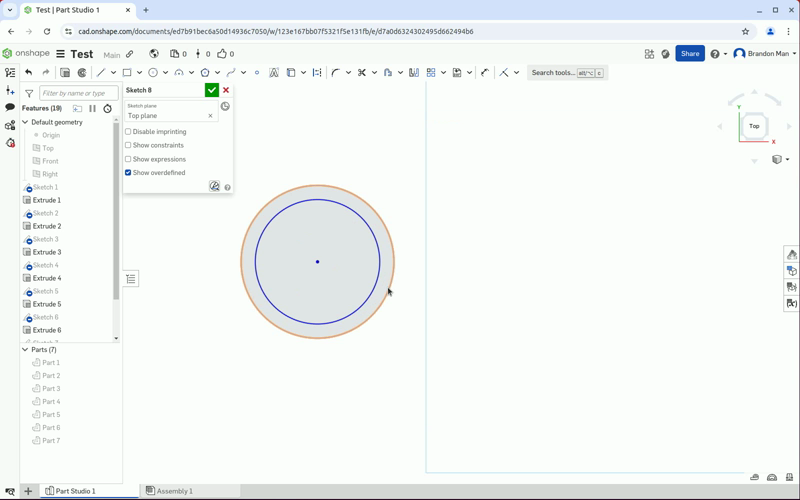
scroll(6)
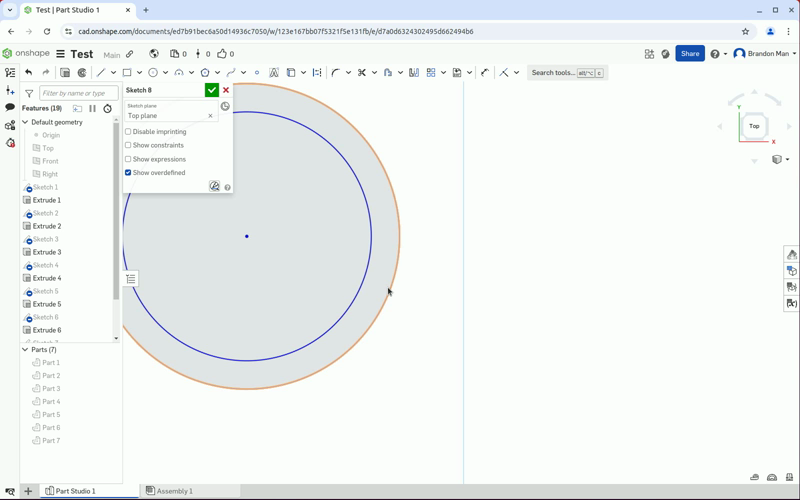
click(388, 287)
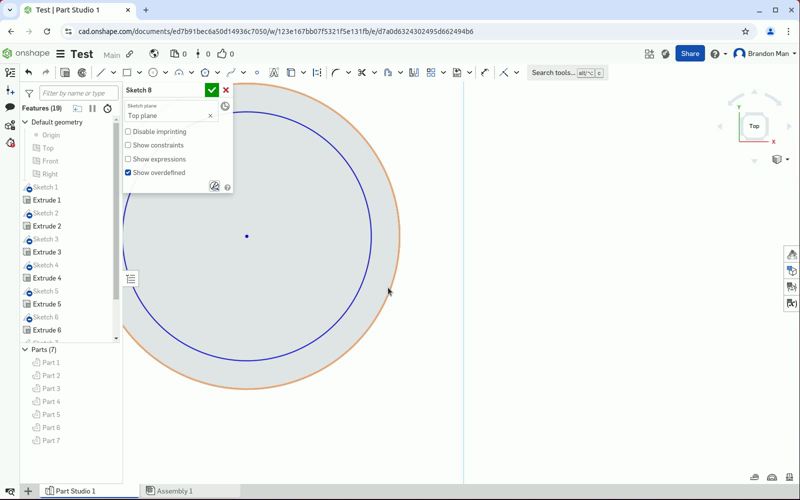
scroll(-6)
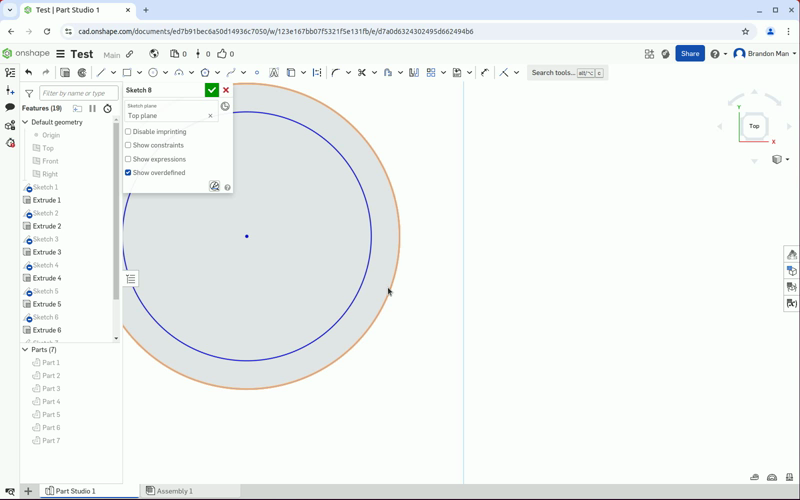
scroll(-6)
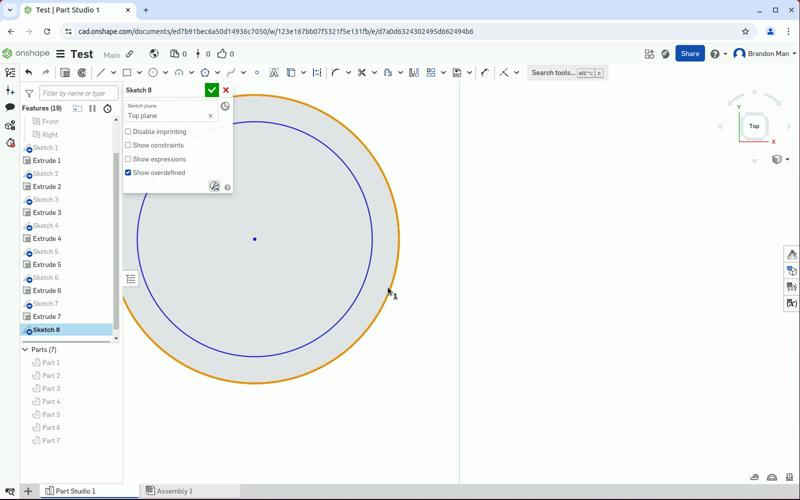
scroll(-6)
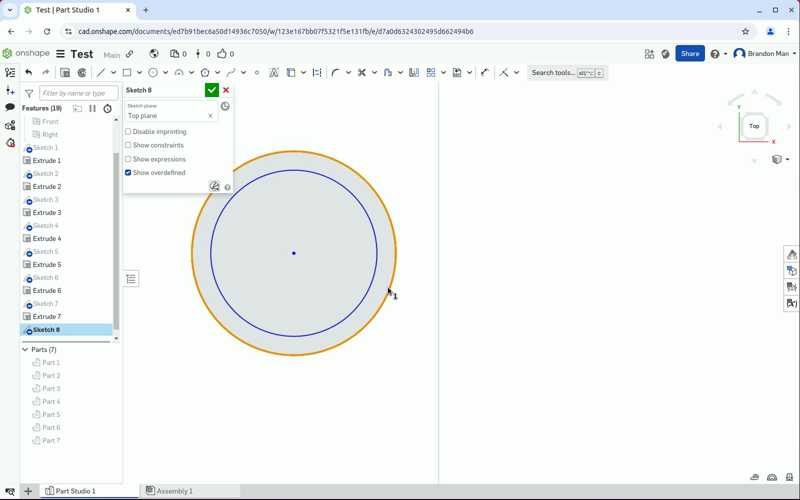
scroll(-6)
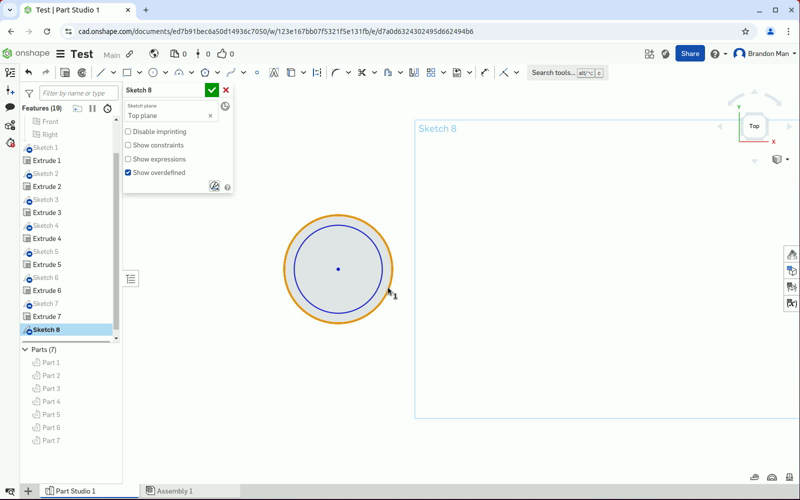
scroll(-6)
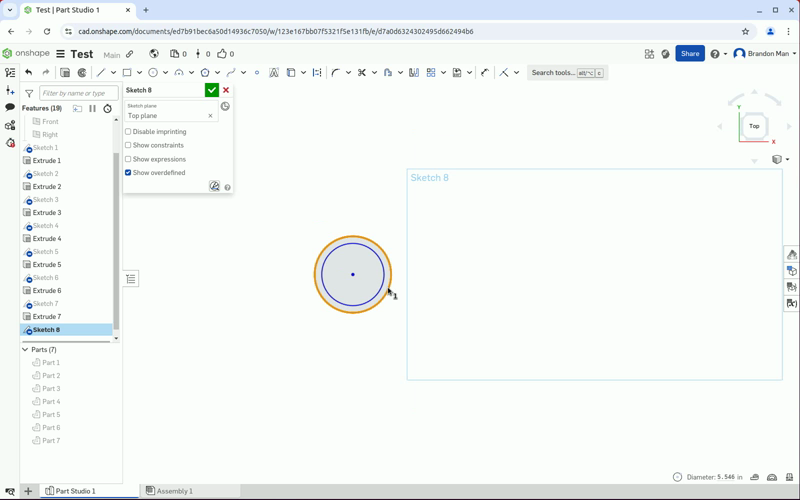
scroll(-6)
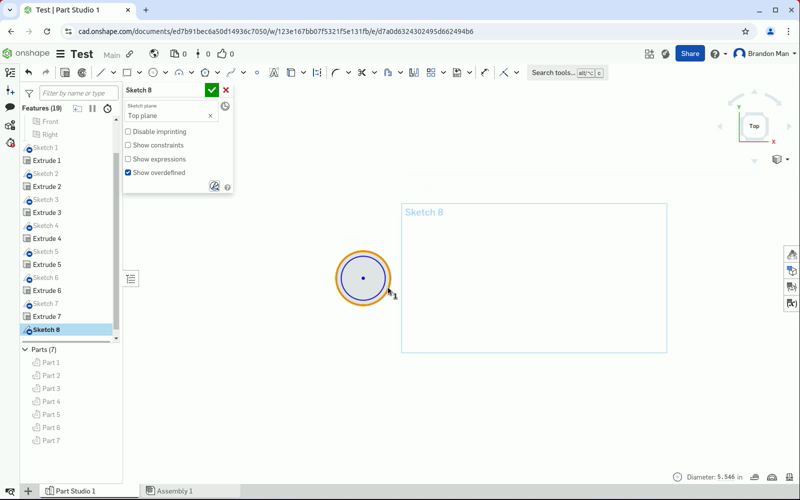
scroll(-6)
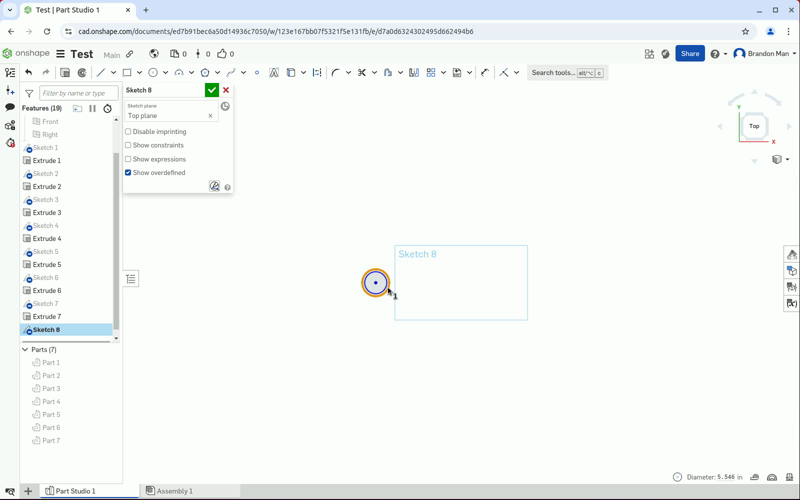
mouse_move(73, 352)
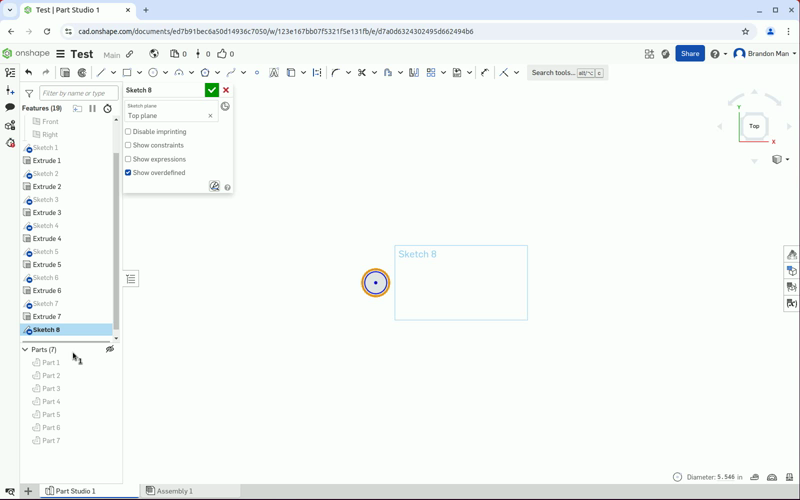
key(shift+y)
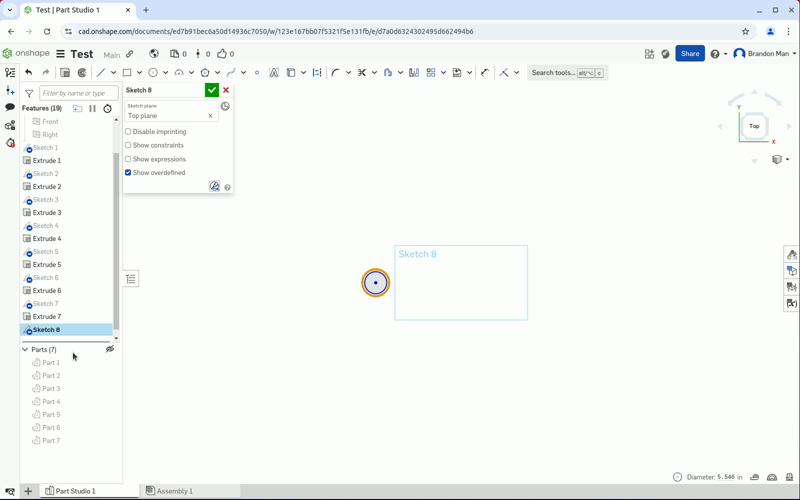
key(shift+e)
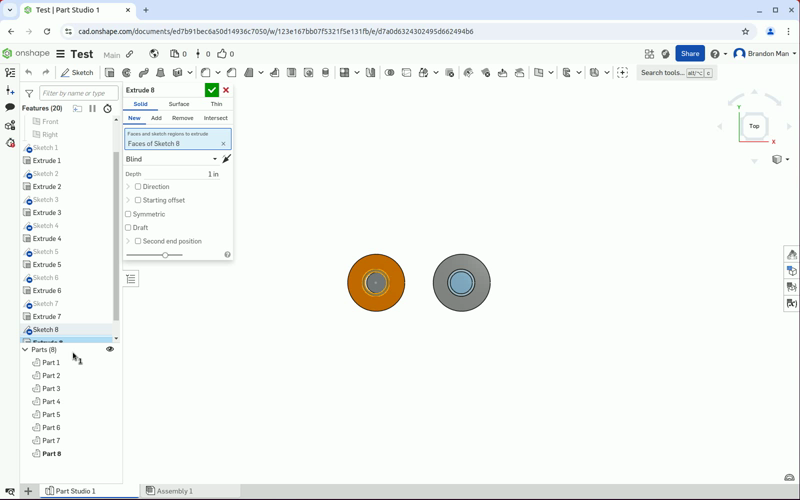
mouse_move(143, 106)
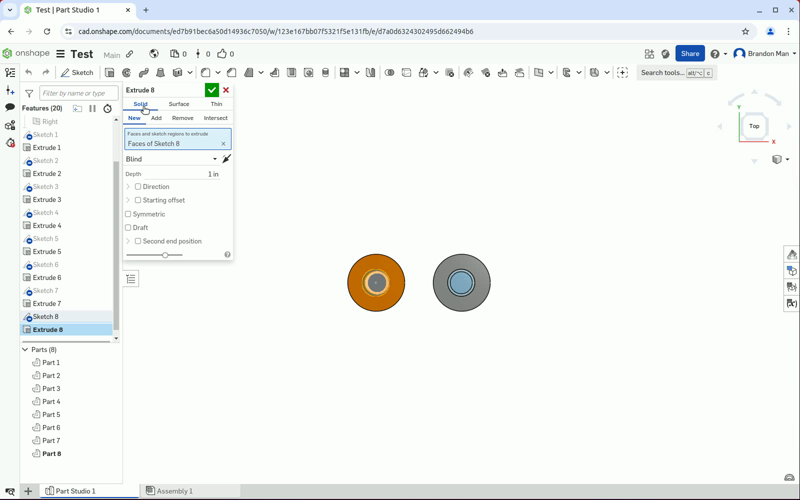
click(143, 106)
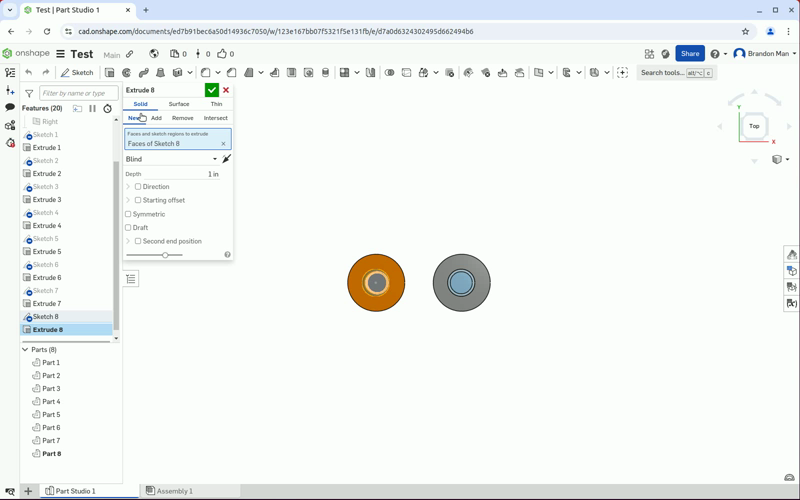
mouse_move(137, 120)
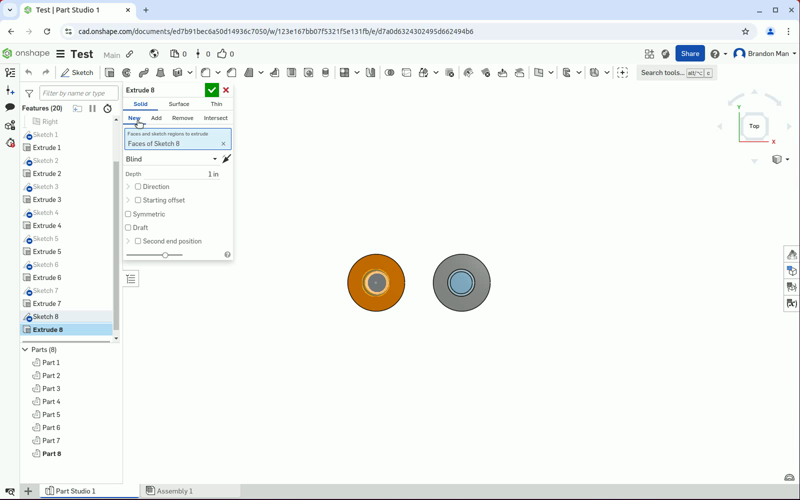
click(137, 120)
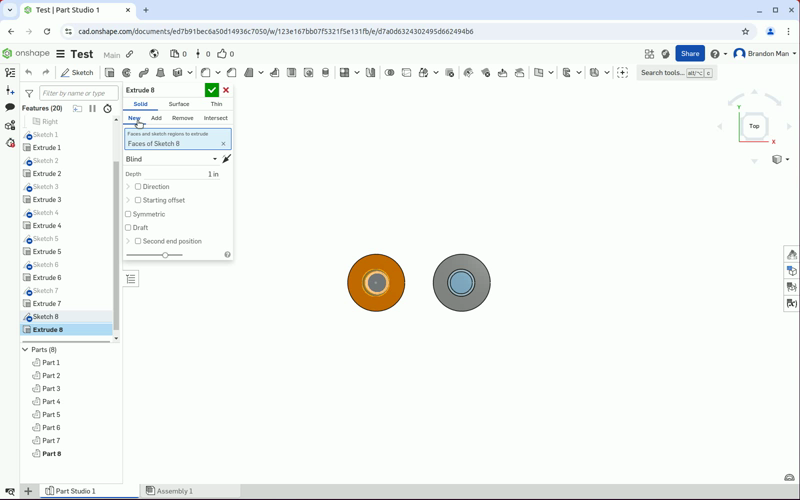
key(tab, 4)
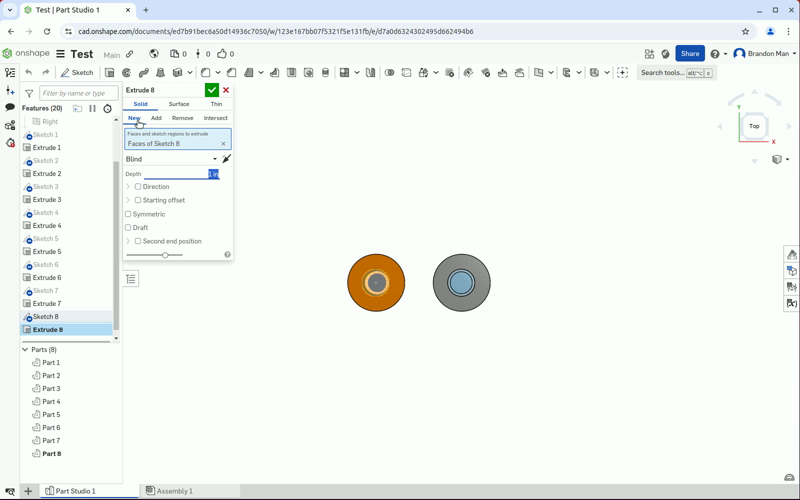
text(-1.685)
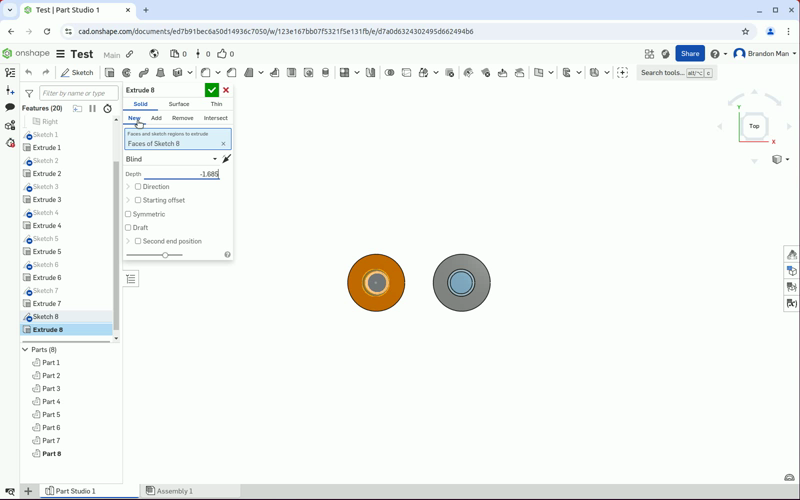
key(enter)
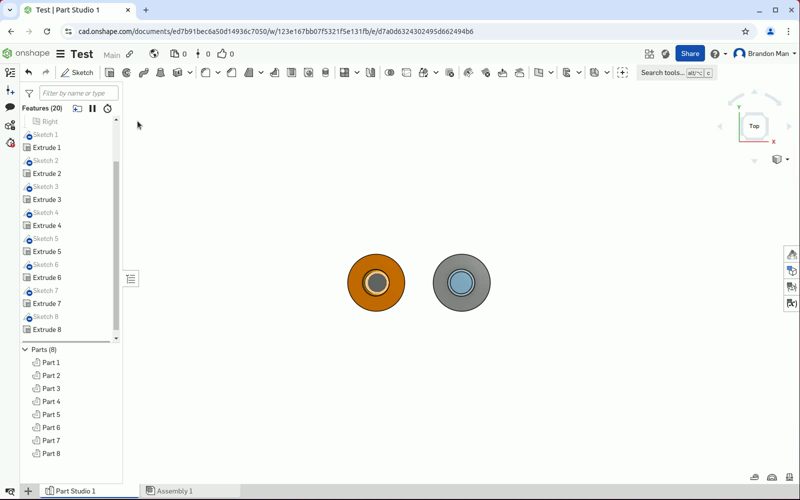
key(shift+h)
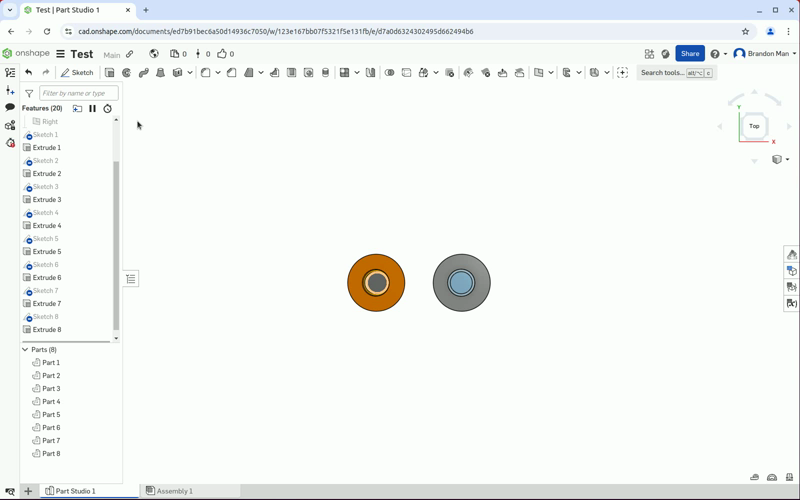
key(shift+h)
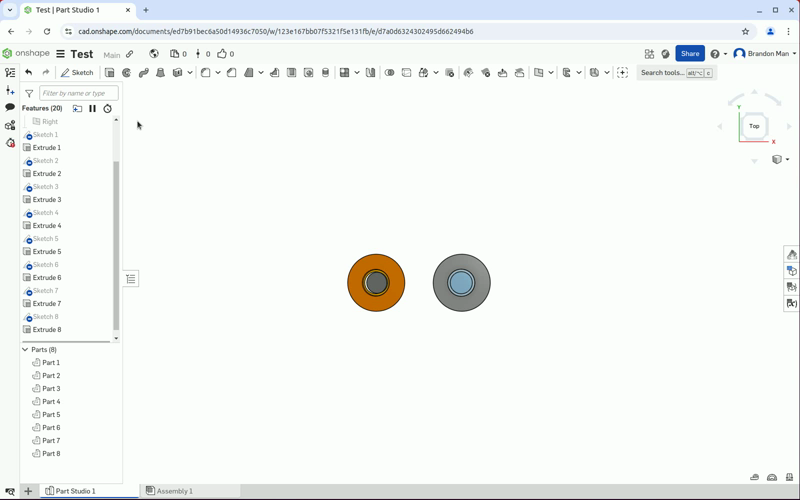
mouse_move(69, 137)
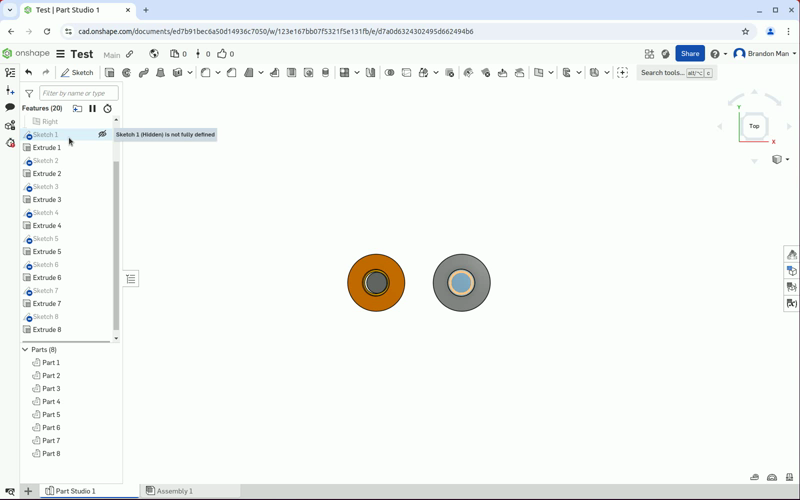
click(69, 137)
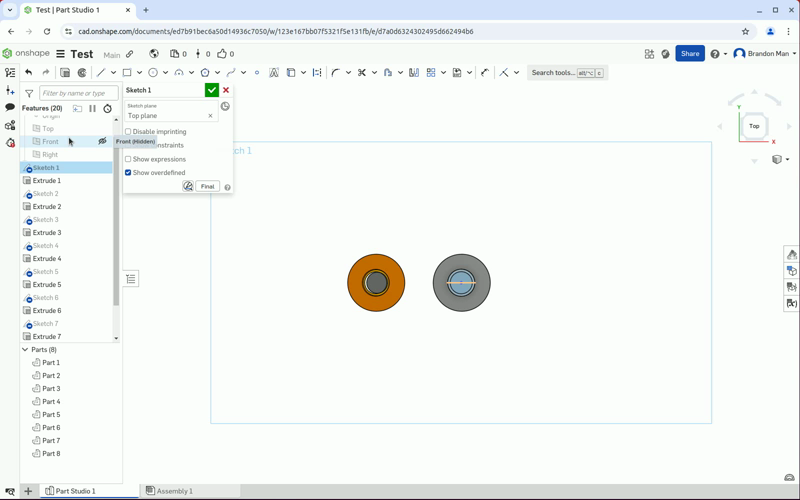
mouse_move(229, 92)
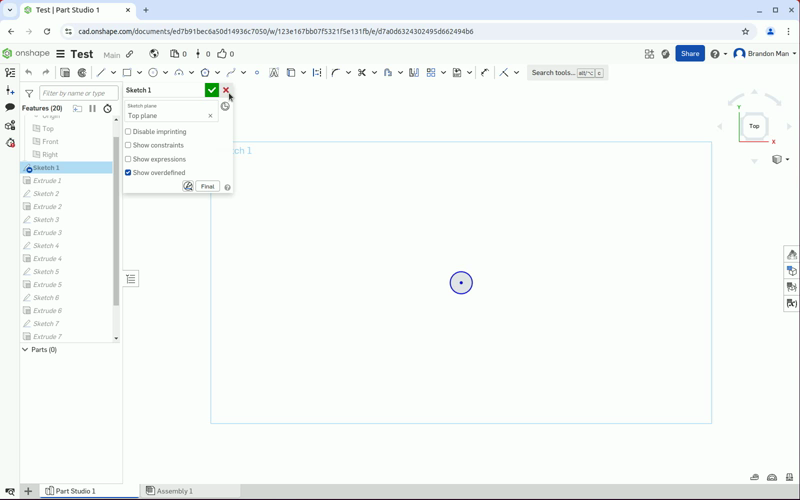
click(229, 92)
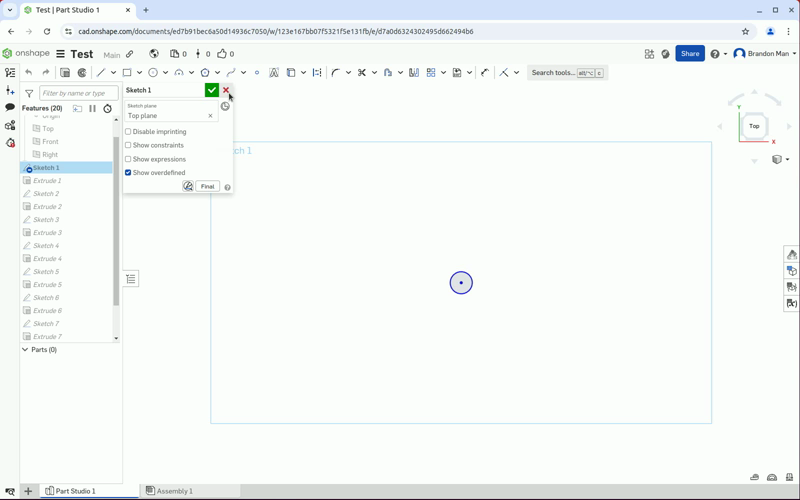
key(shift+s)
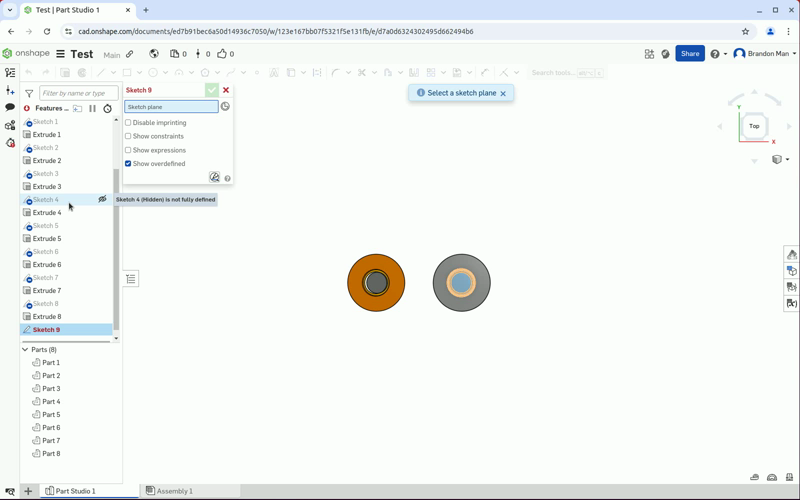
scroll(3)
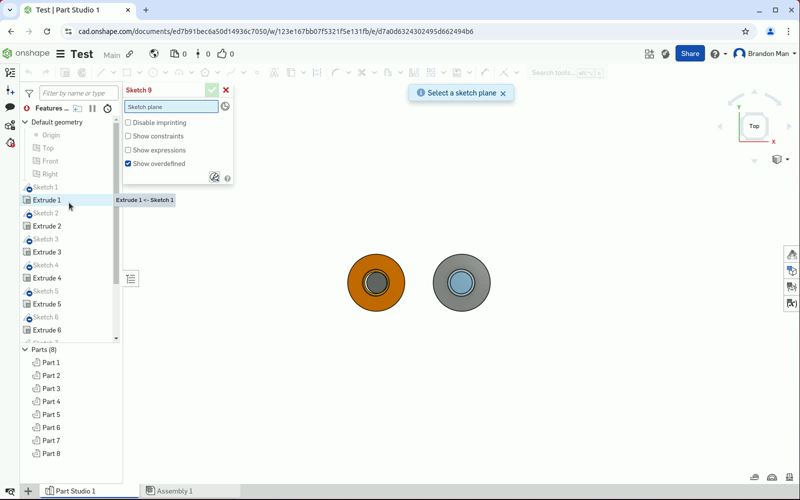
mouse_move(69, 150)
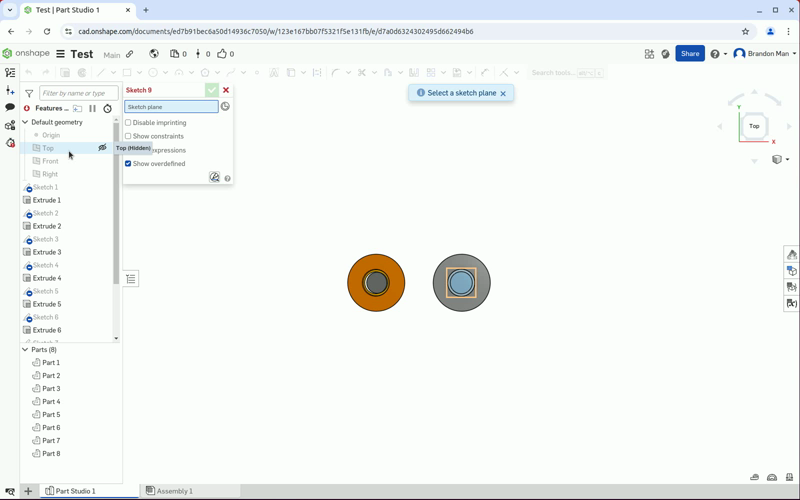
click(69, 150)
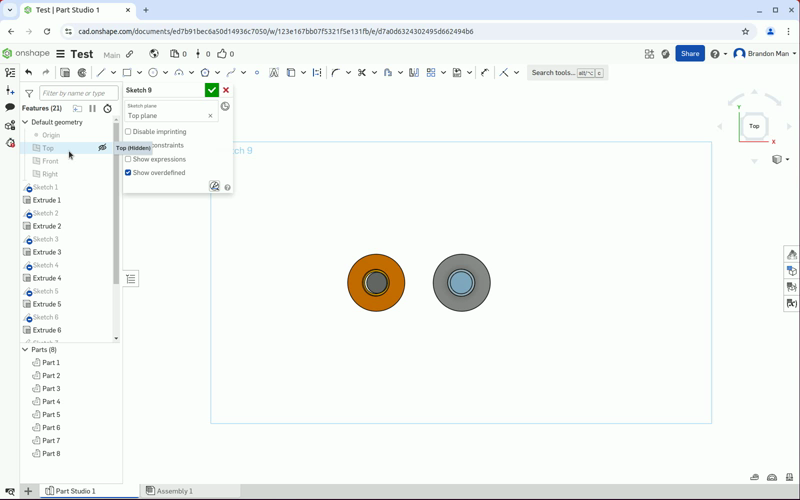
mouse_move(73, 352)
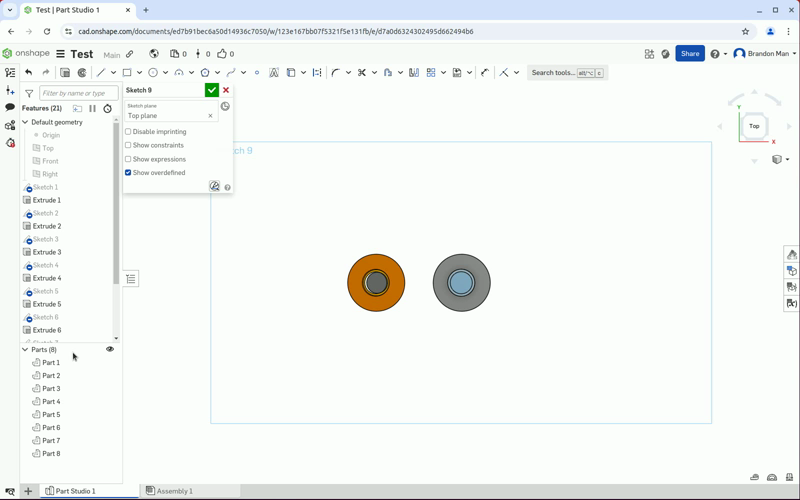
key(y)
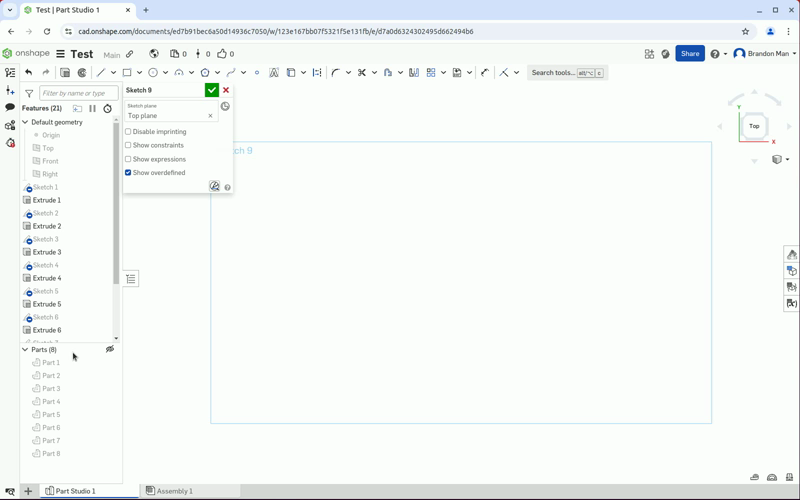
key(c)
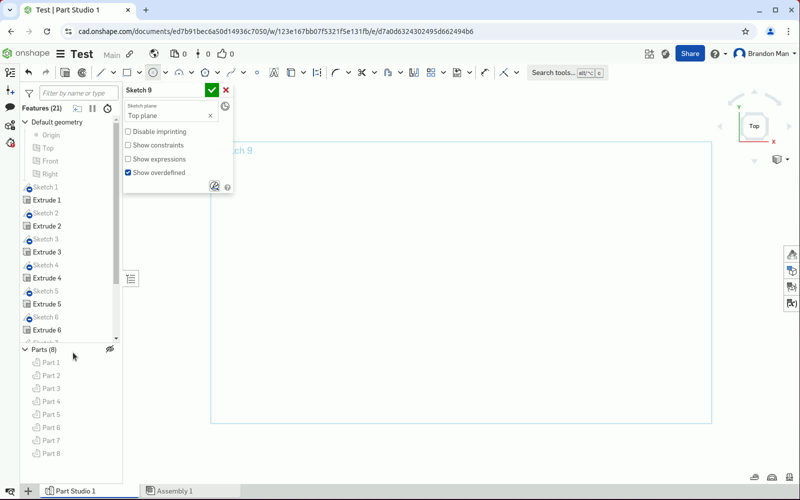
key_down(shift)
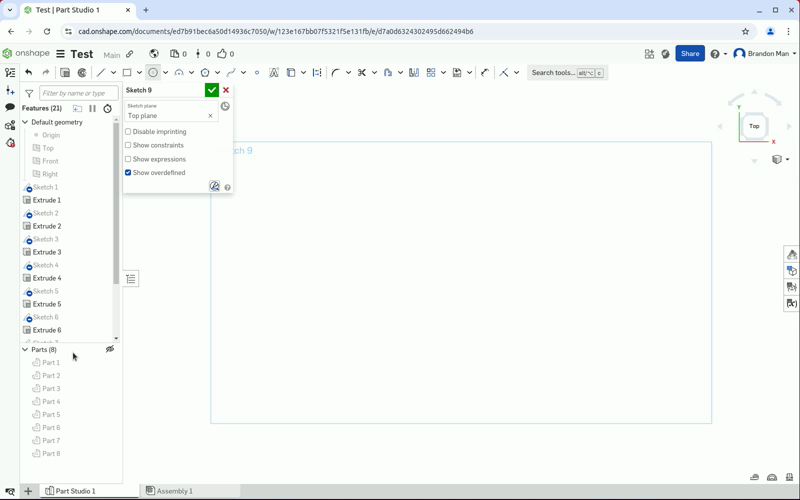
mouse_move(375, 282)
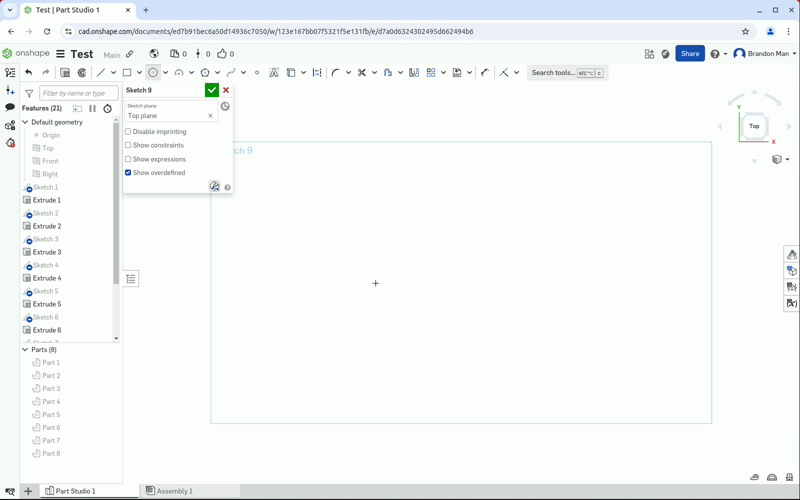
click(375, 282)
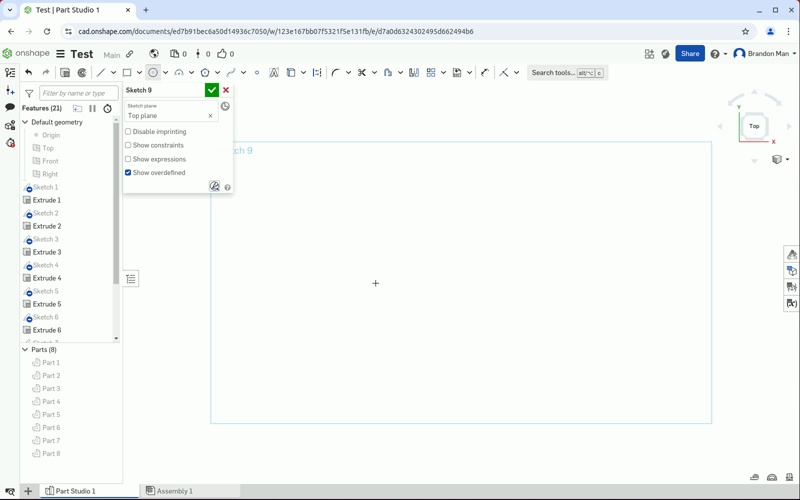
key_up(shift)
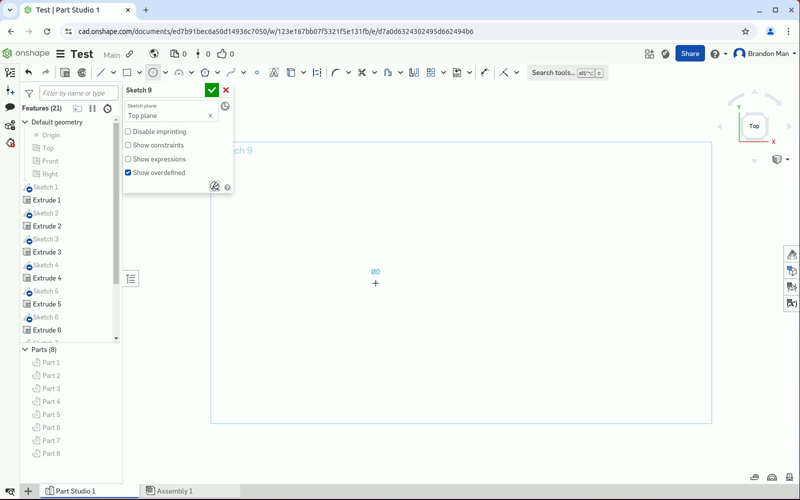
mouse_move(389, 282)
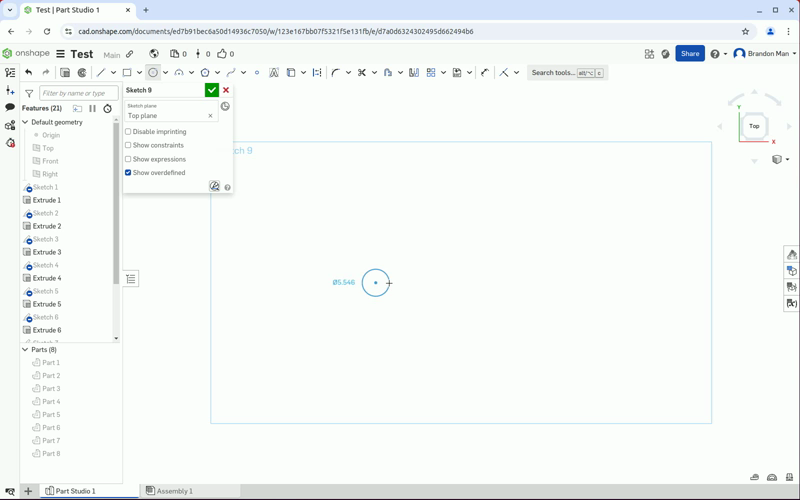
click(389, 282)
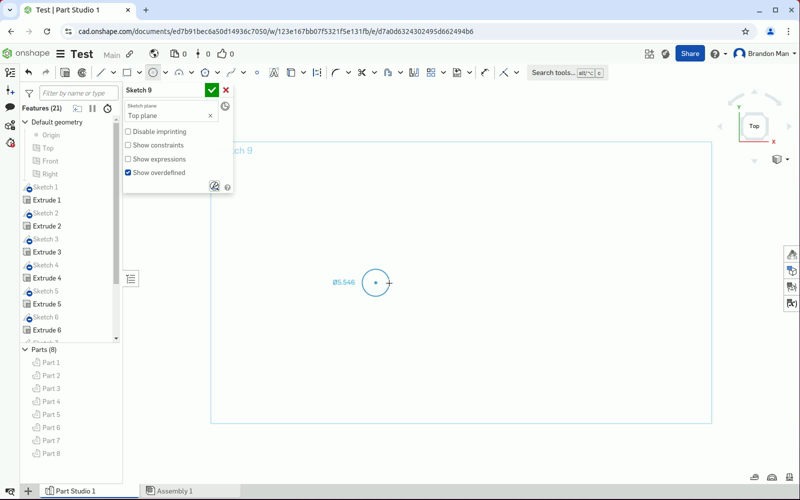
key(esc)
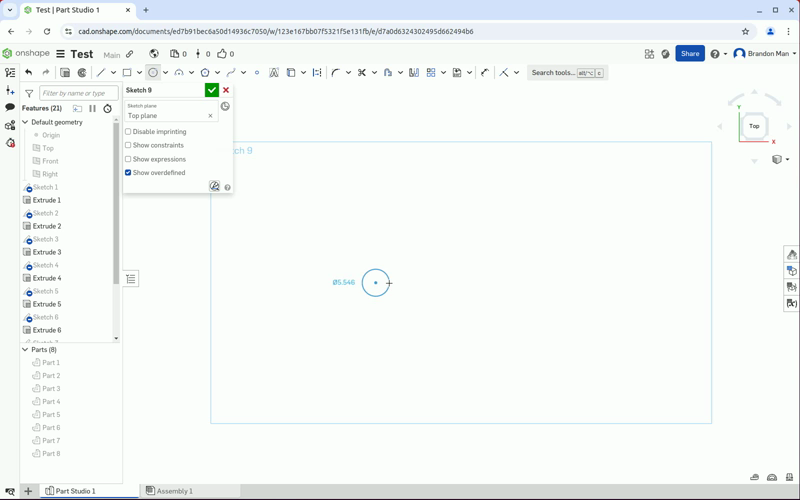
key(c)
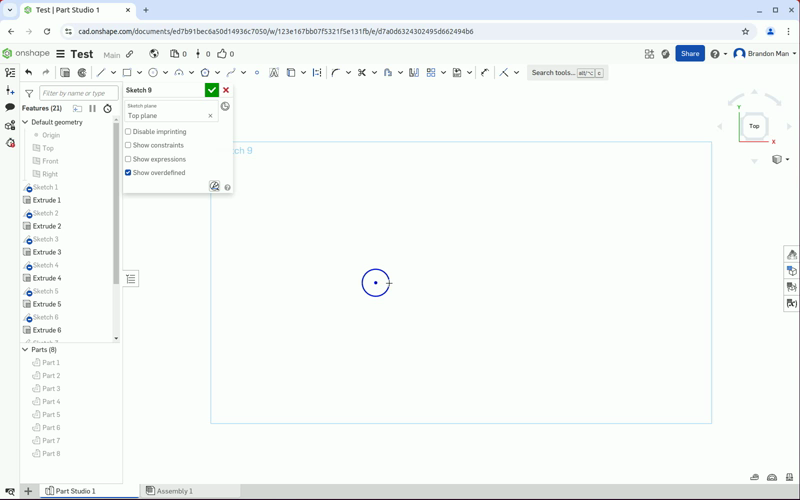
key_down(shift)
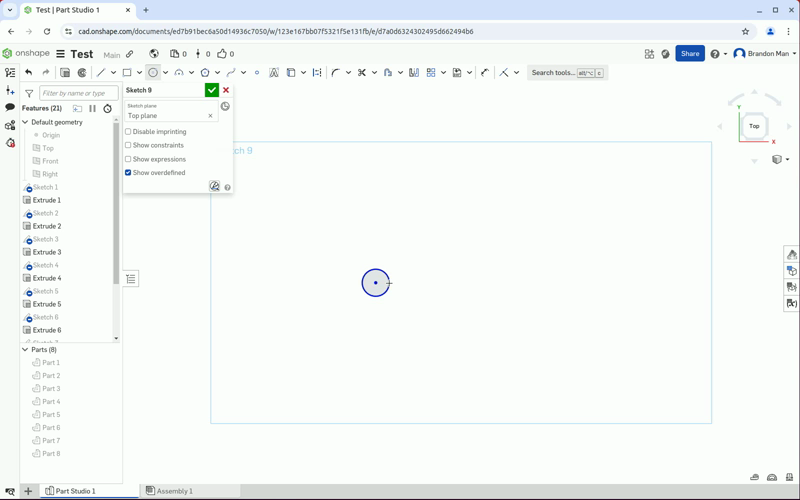
mouse_move(375, 282)
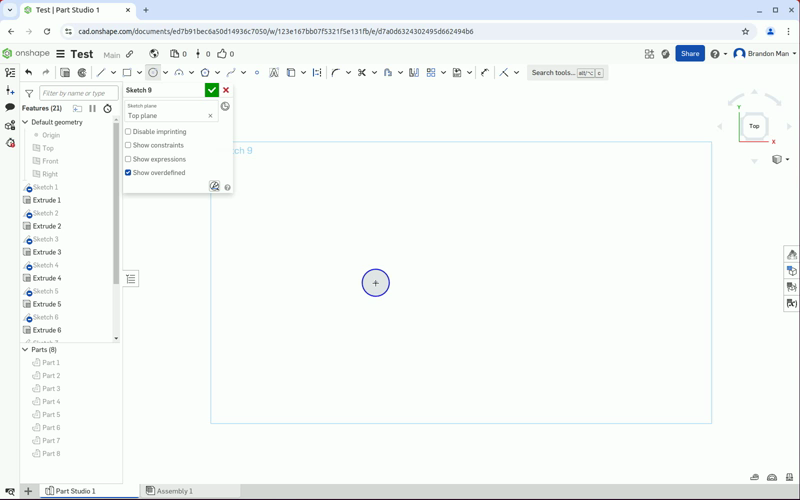
click(375, 282)
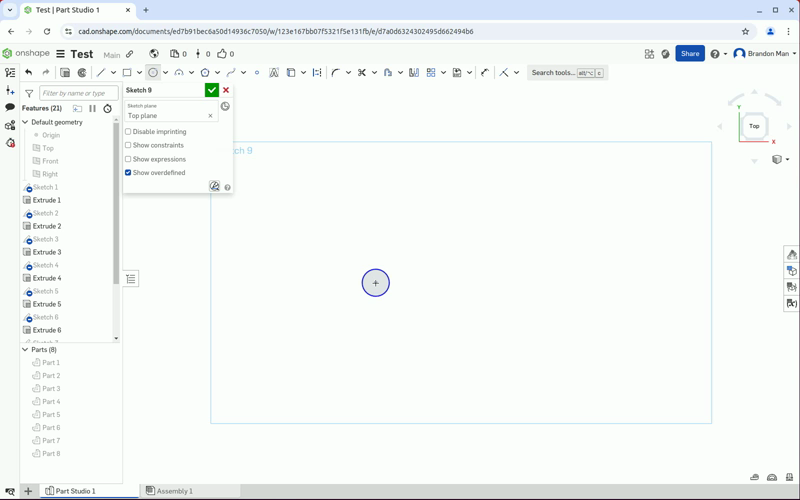
key_up(shift)
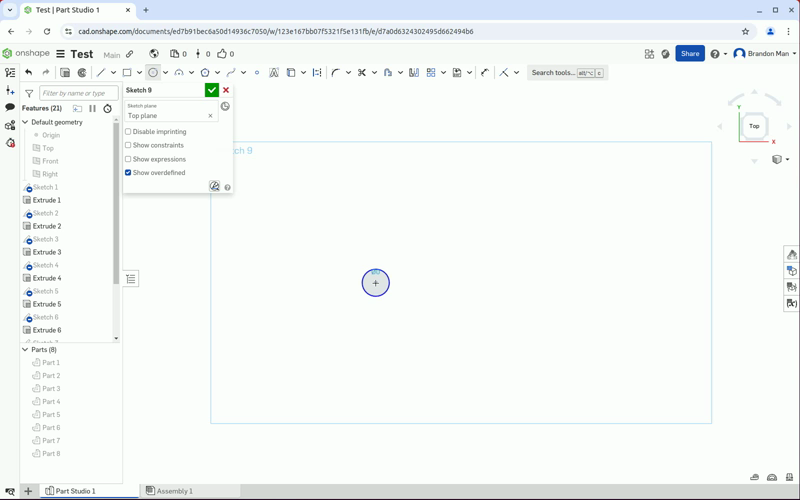
mouse_move(386, 282)
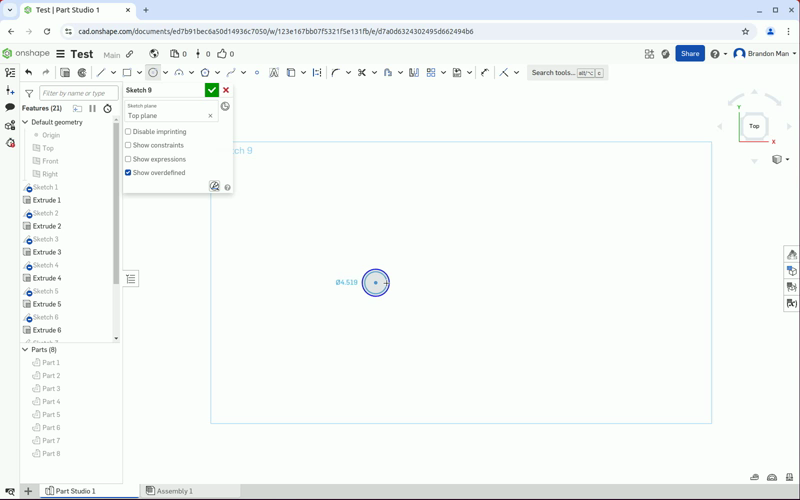
scroll(6)
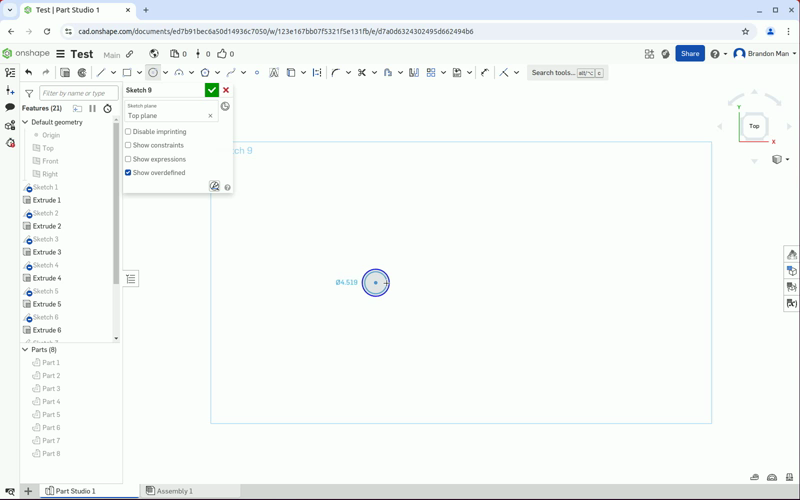
scroll(6)
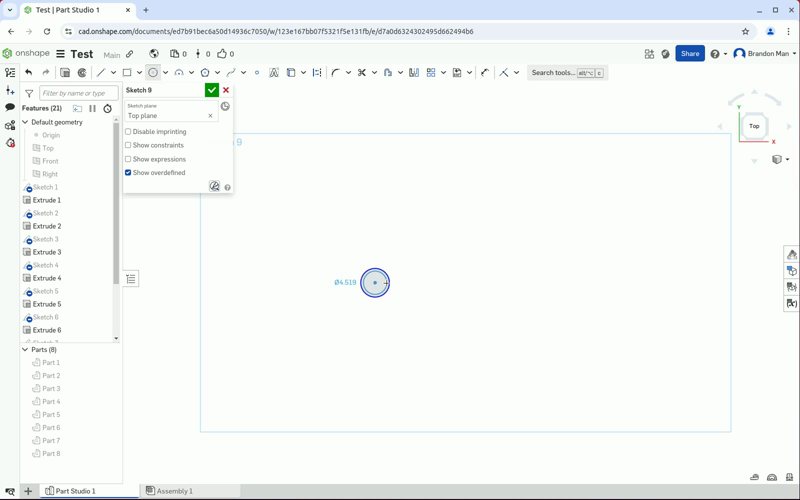
scroll(6)
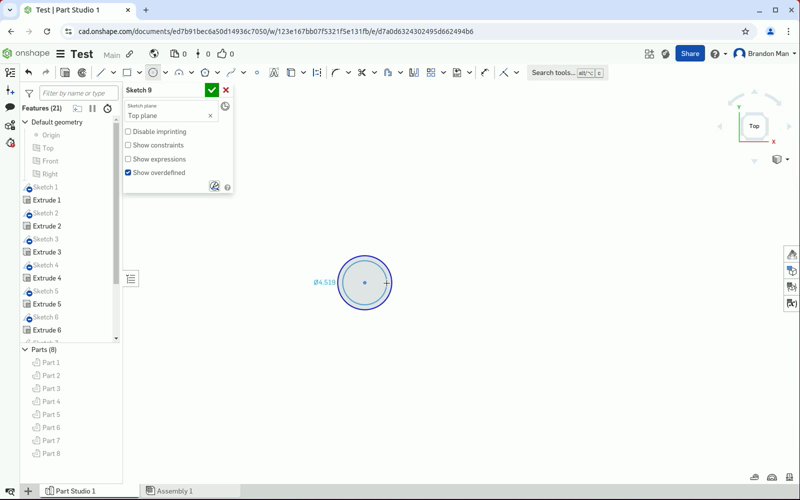
scroll(6)
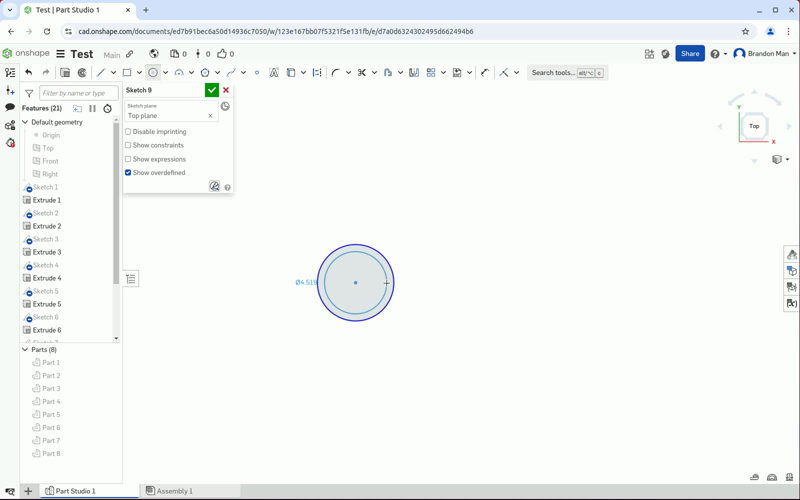
scroll(6)
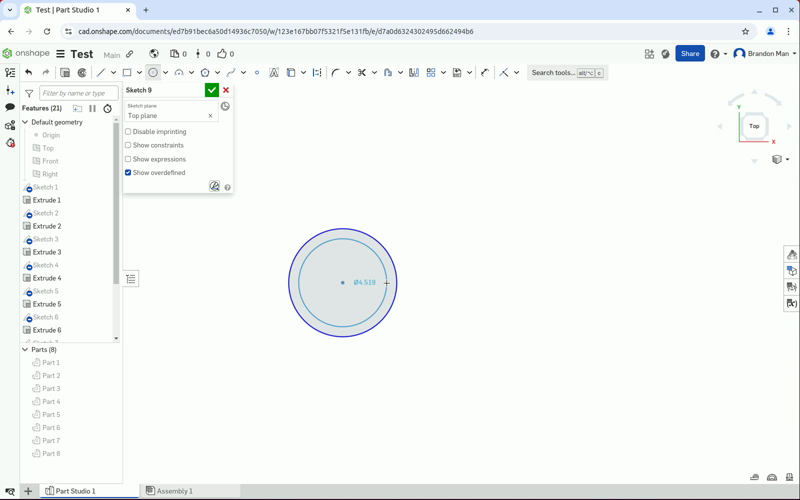
scroll(6)
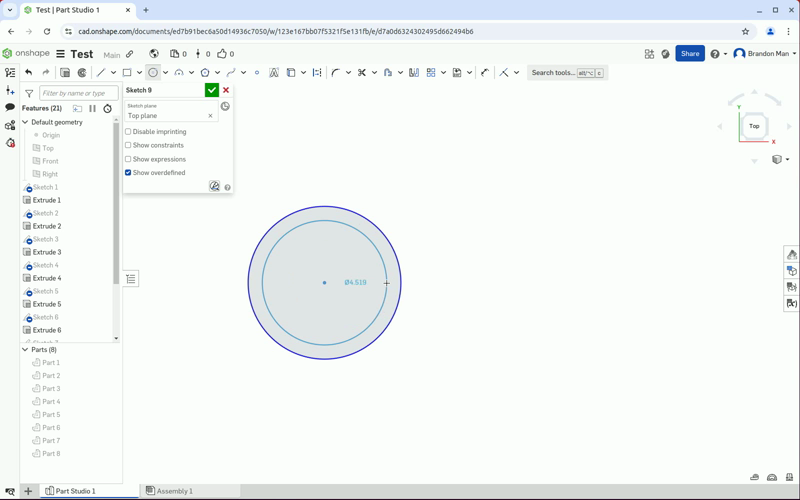
scroll(6)
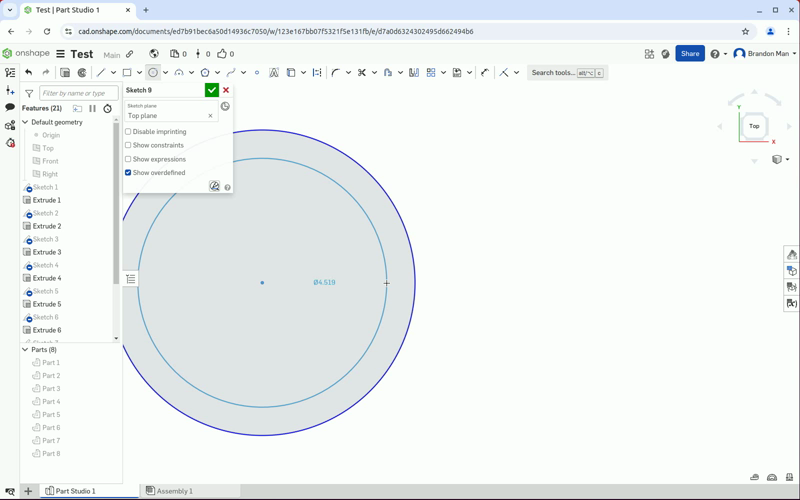
click(386, 282)
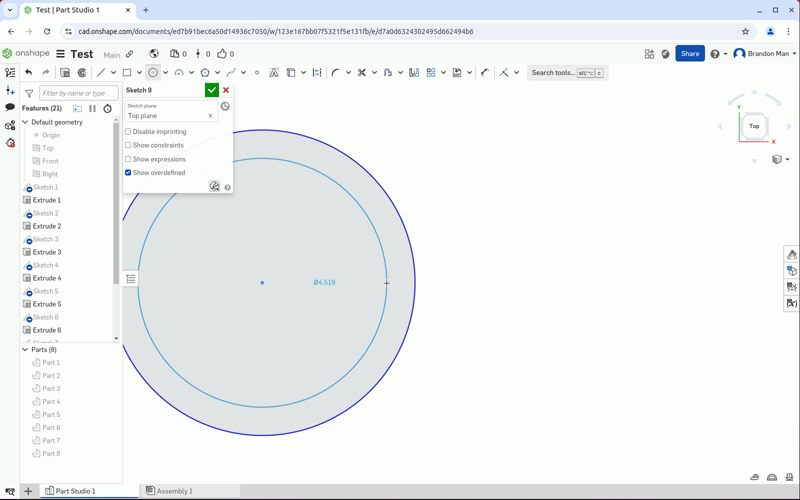
scroll(-6)
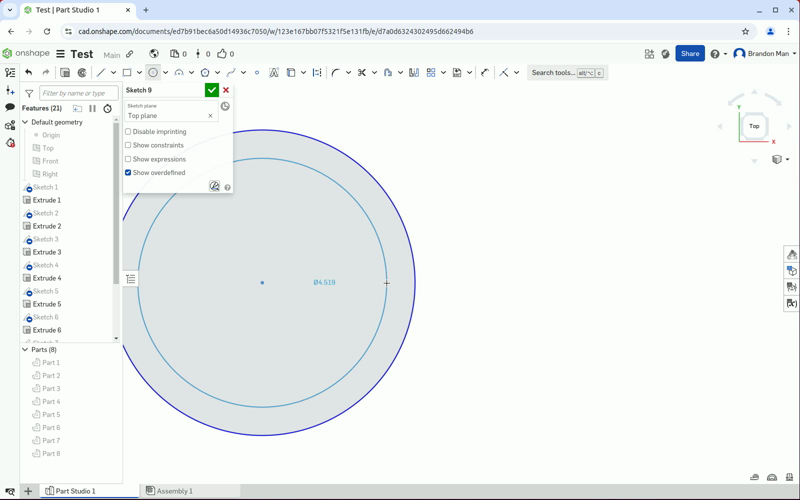
scroll(-6)
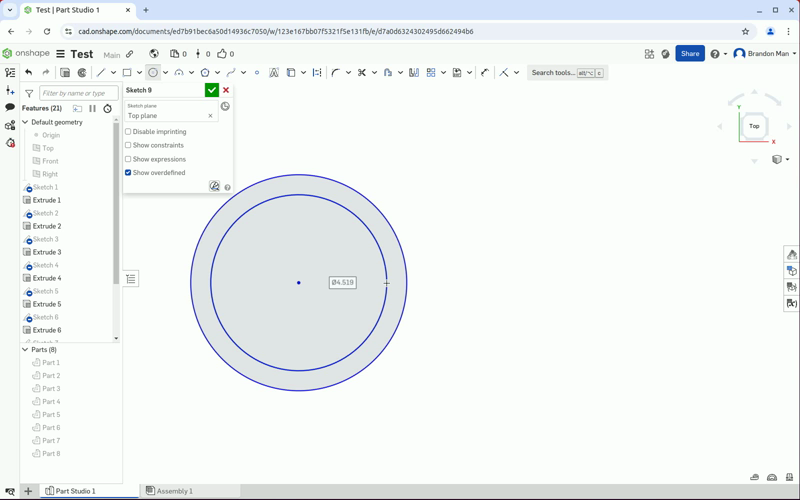
scroll(-6)
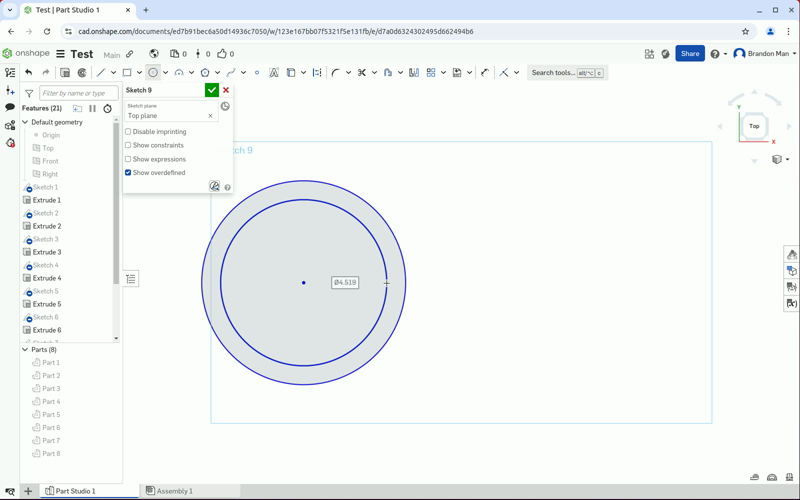
scroll(-6)
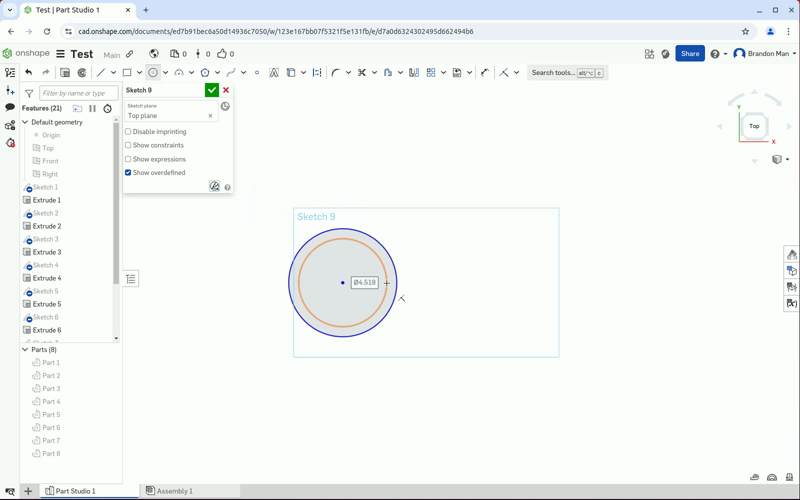
scroll(-6)
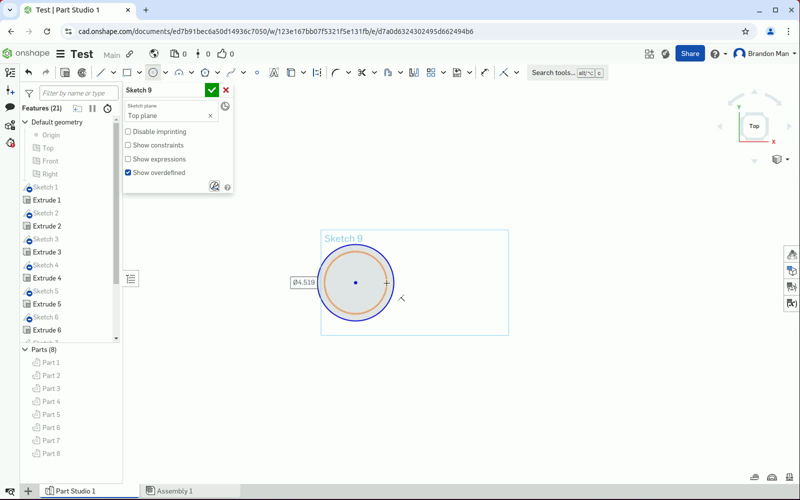
scroll(-6)
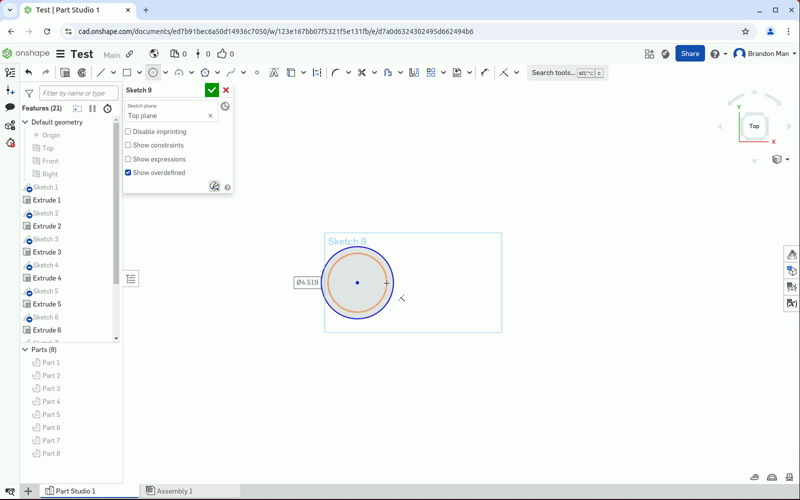
scroll(-6)
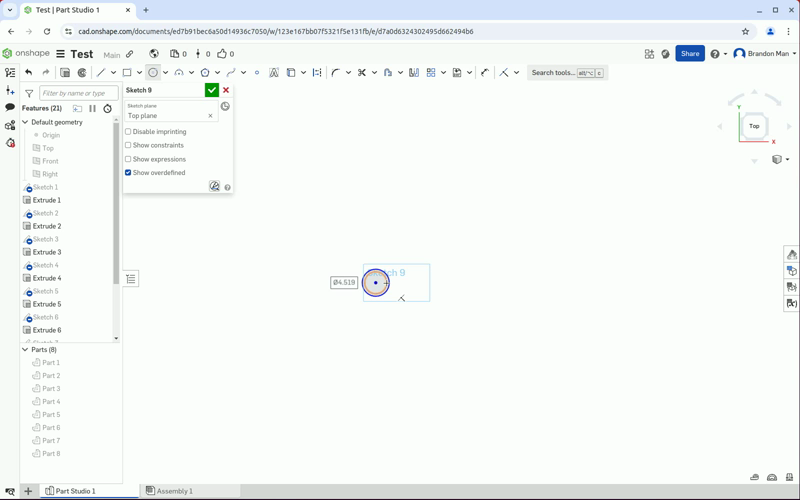
key(esc)
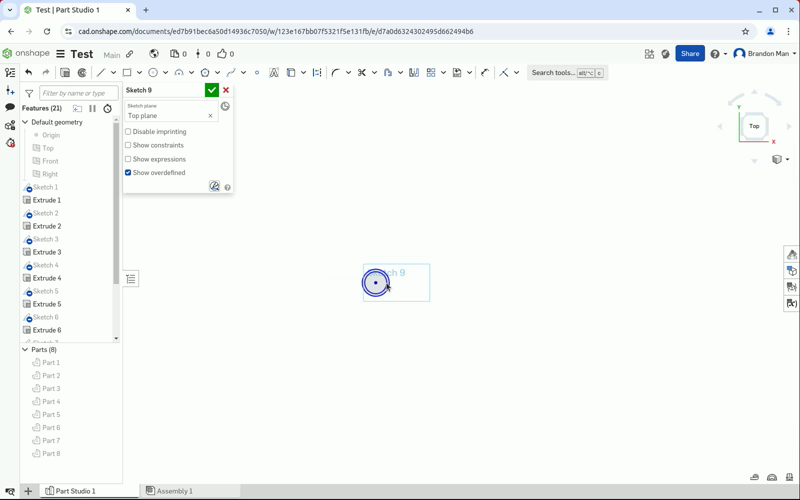
mouse_move(370, 293)
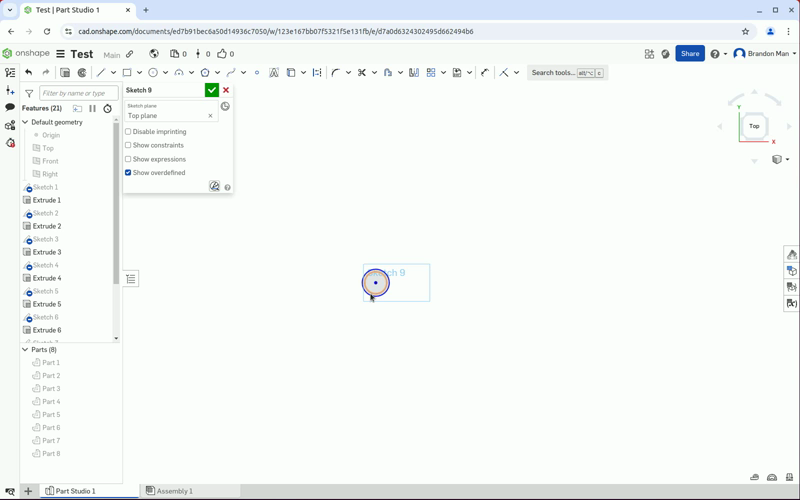
scroll(6)
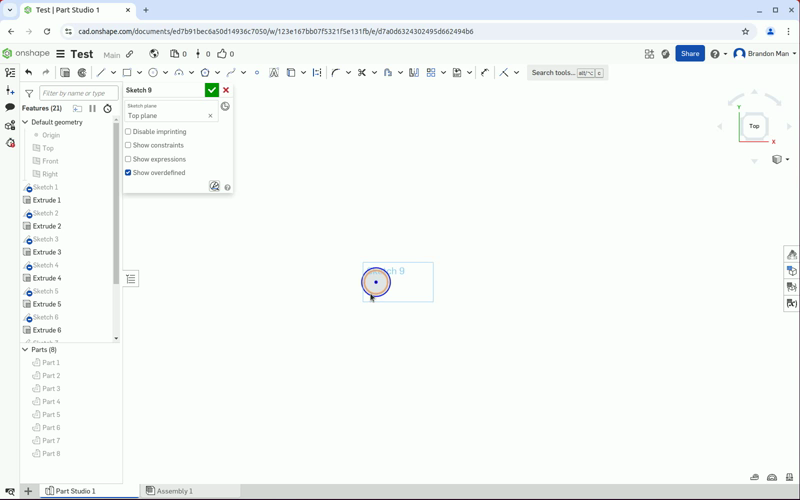
scroll(6)
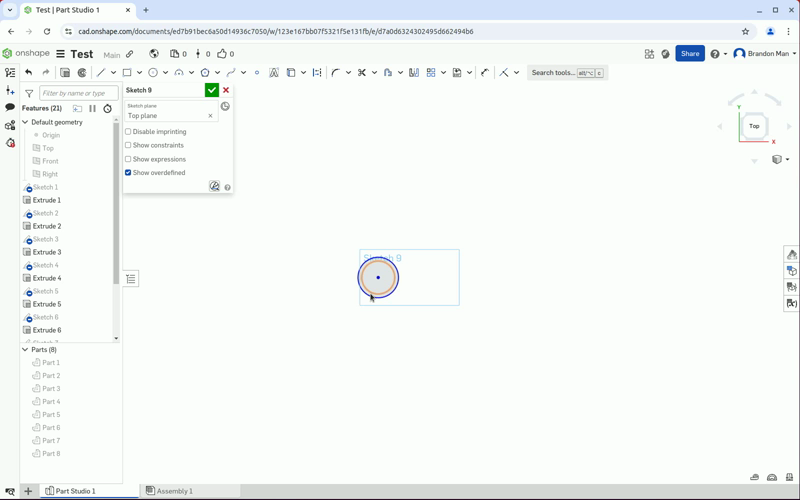
scroll(6)
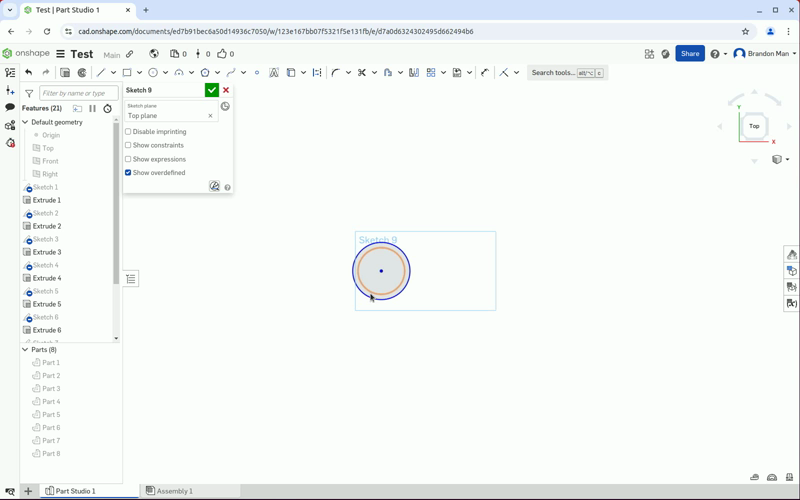
scroll(6)
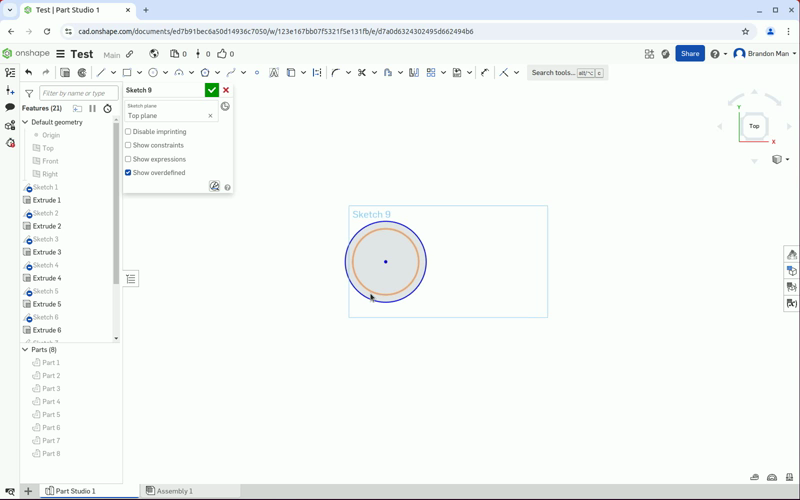
scroll(6)
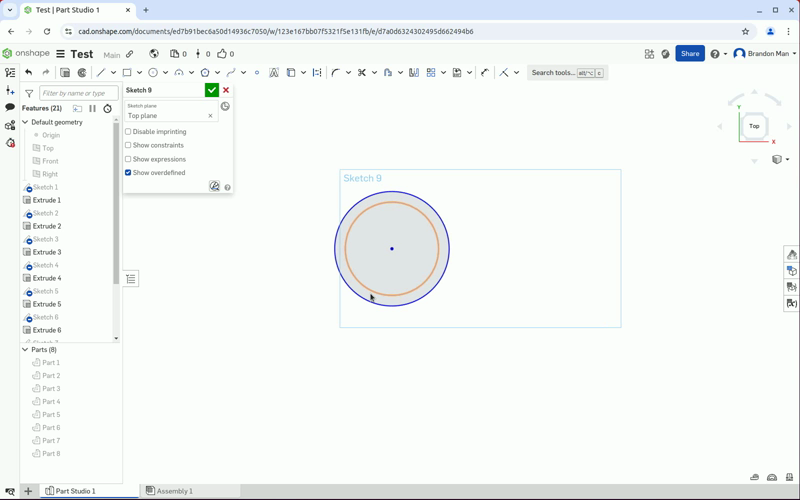
scroll(6)
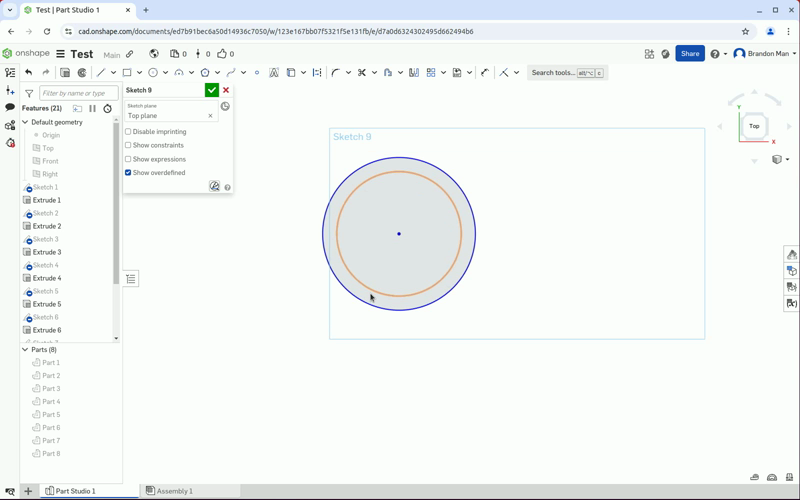
scroll(6)
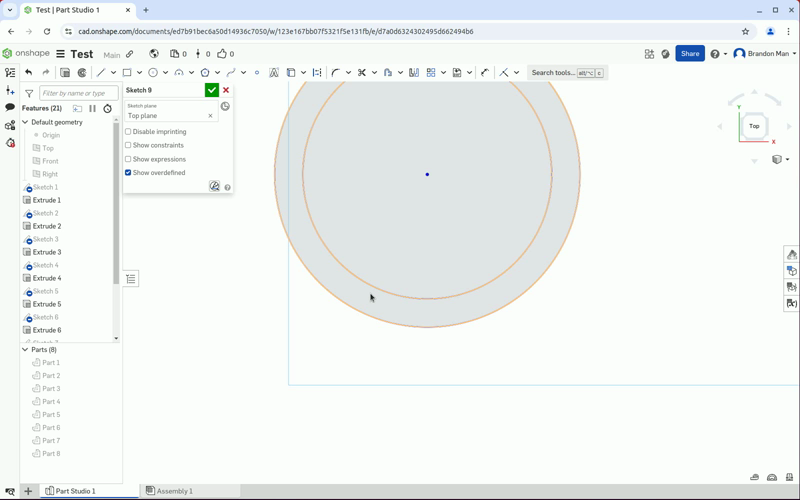
click(370, 293)
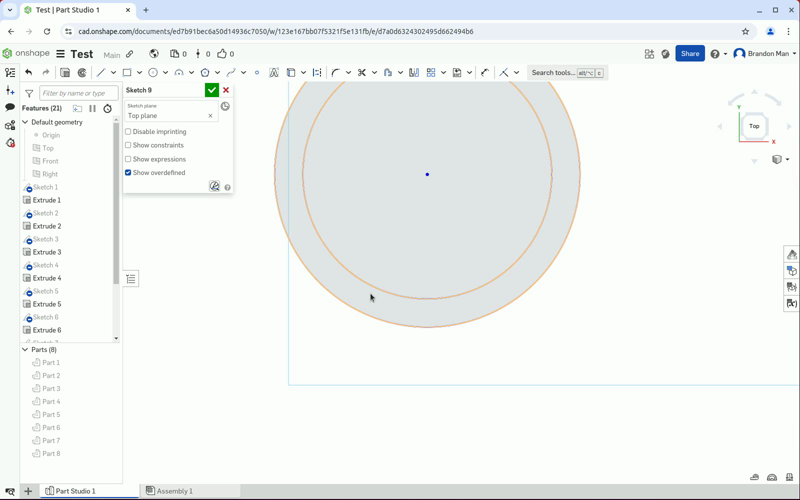
scroll(-6)
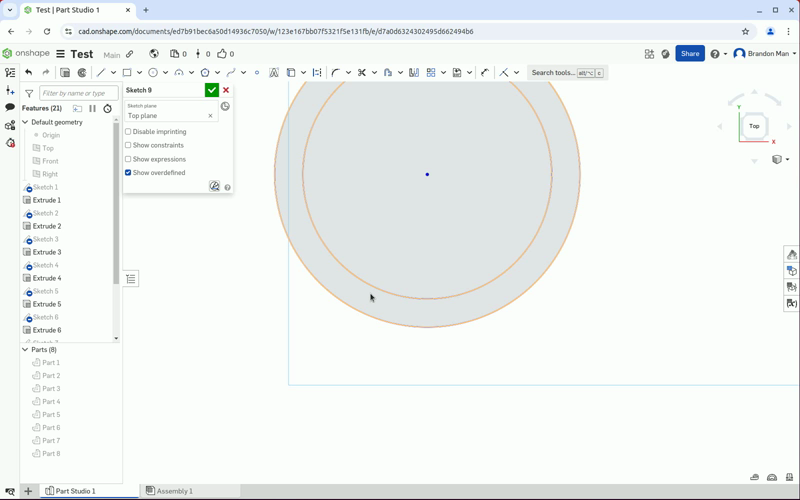
scroll(-6)
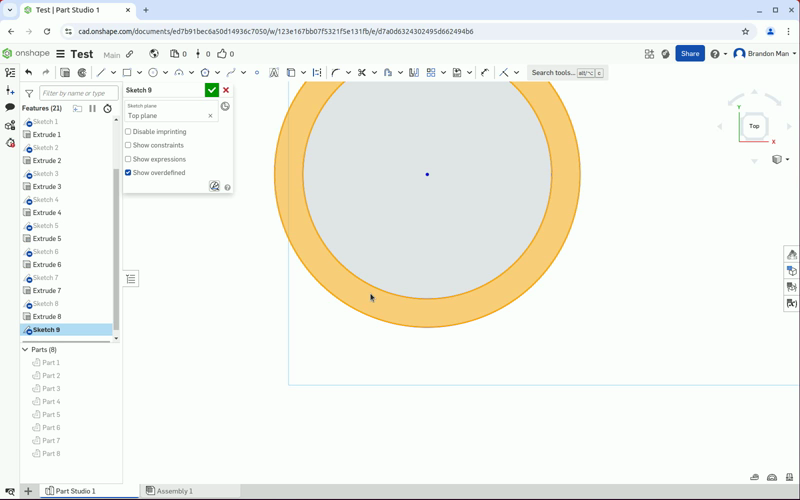
scroll(-6)
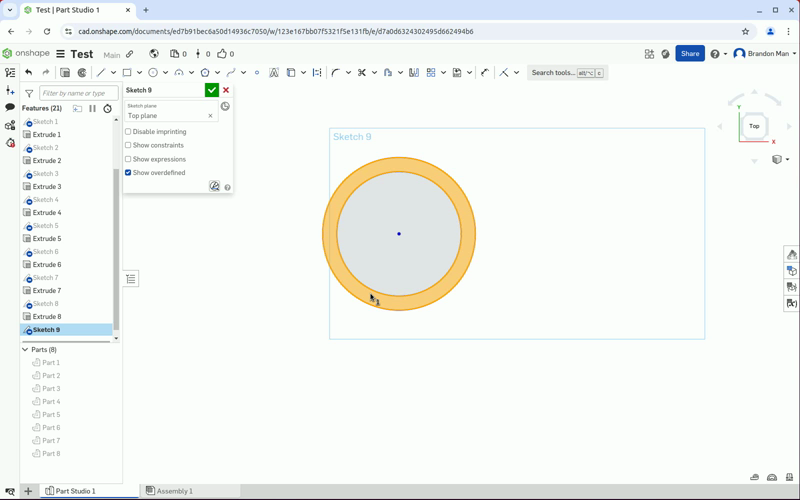
scroll(-6)
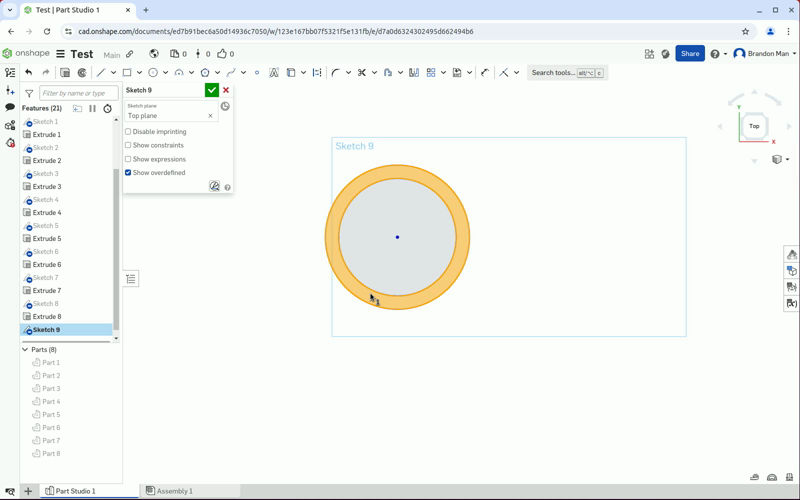
scroll(-6)
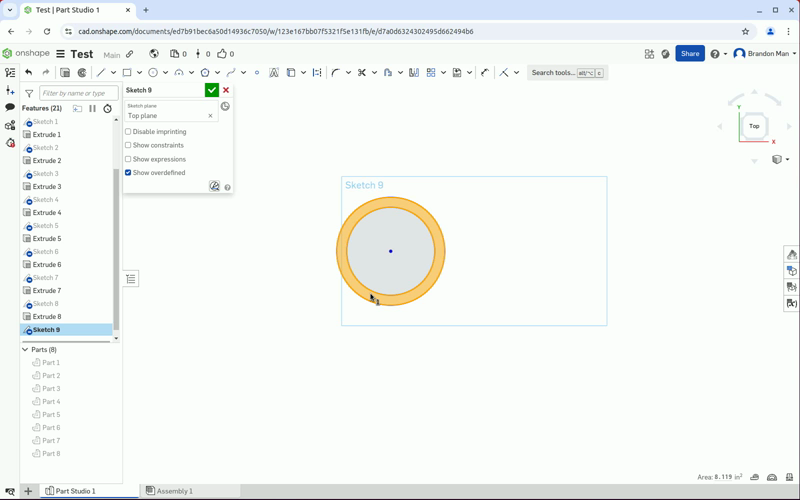
scroll(-6)
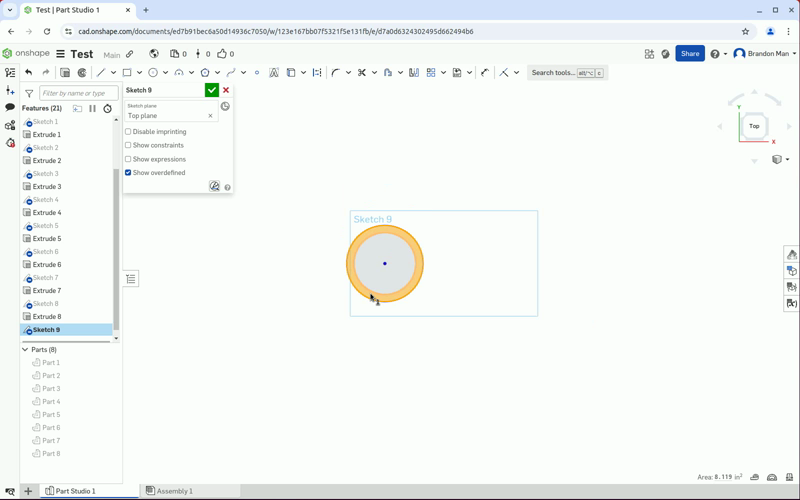
scroll(-6)
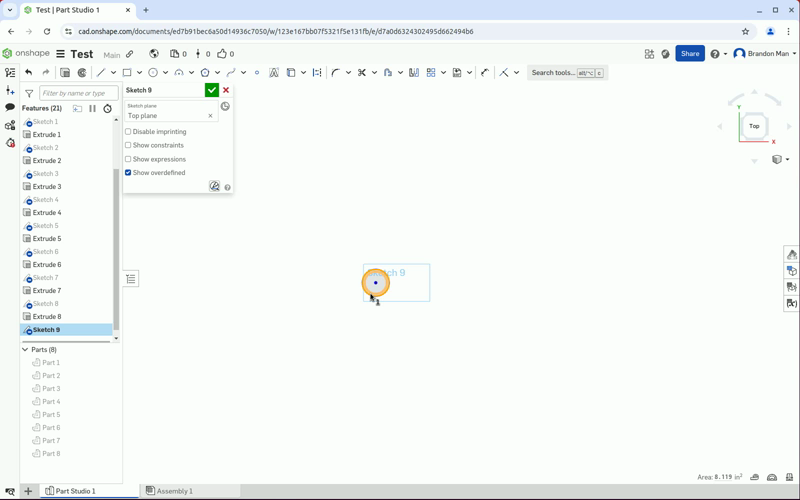
mouse_move(73, 352)
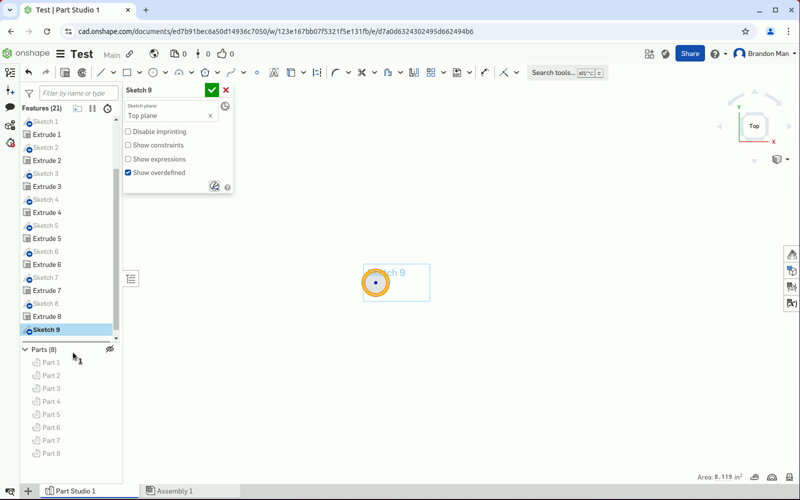
key(shift+y)
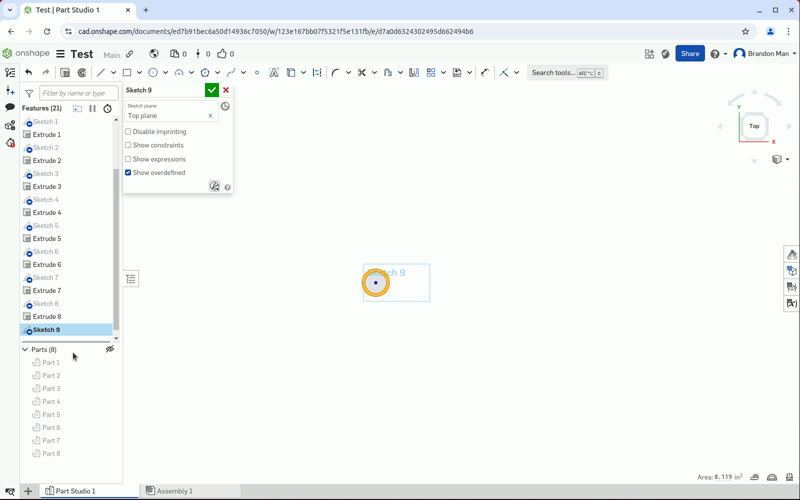
key(shift+e)
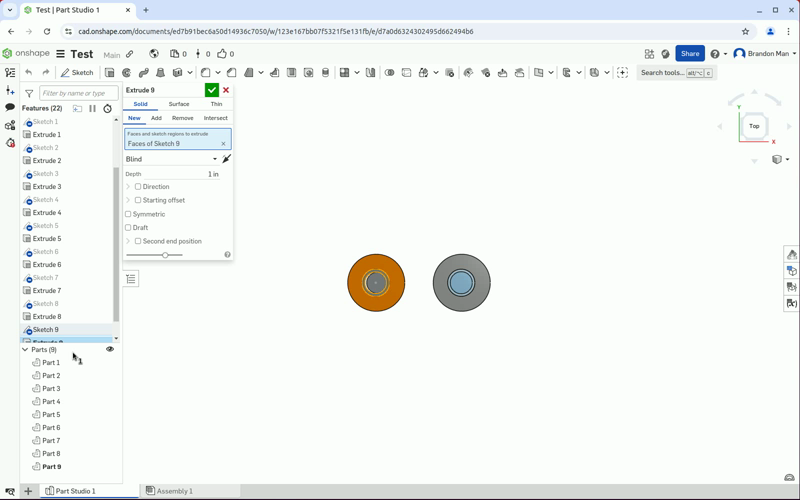
mouse_move(143, 106)
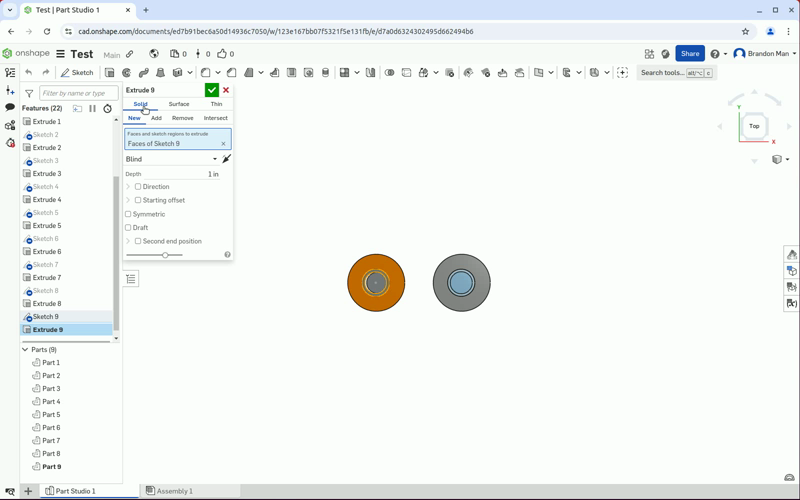
click(143, 106)
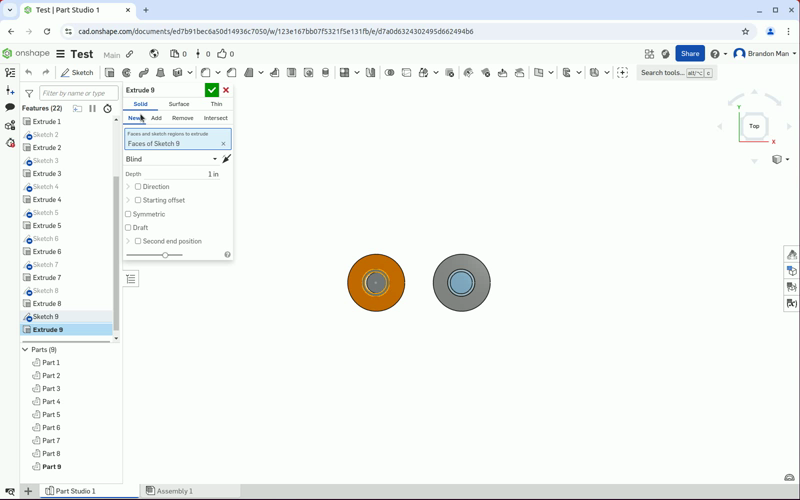
mouse_move(137, 120)
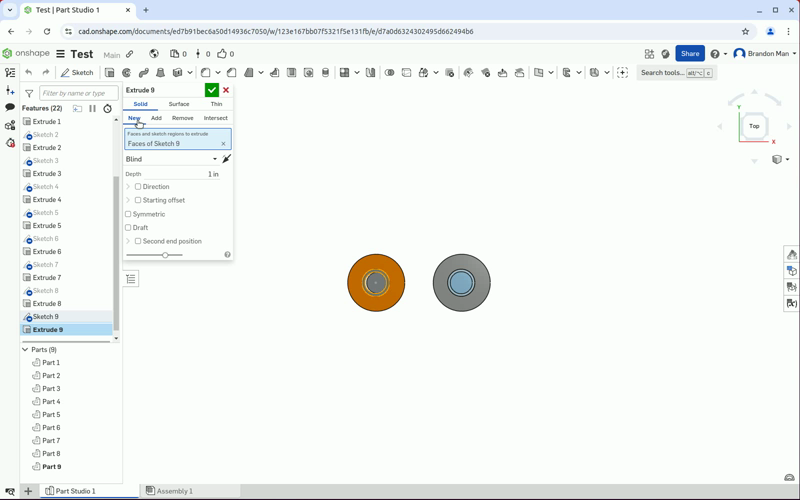
click(137, 120)
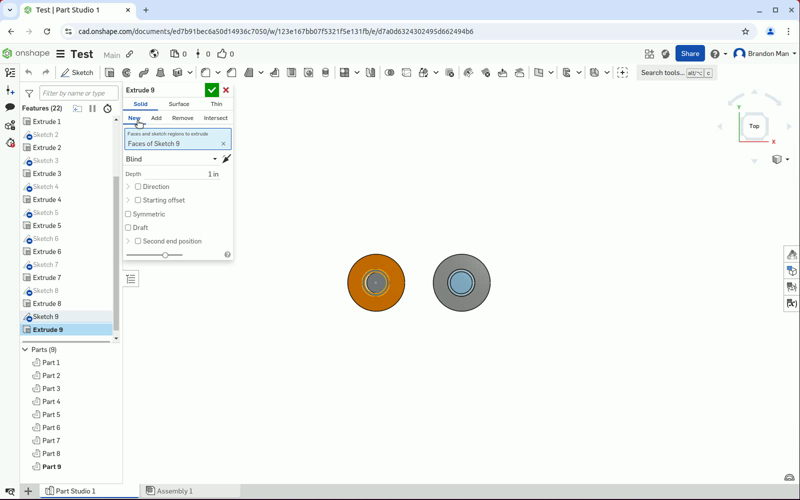
key(tab, 4)
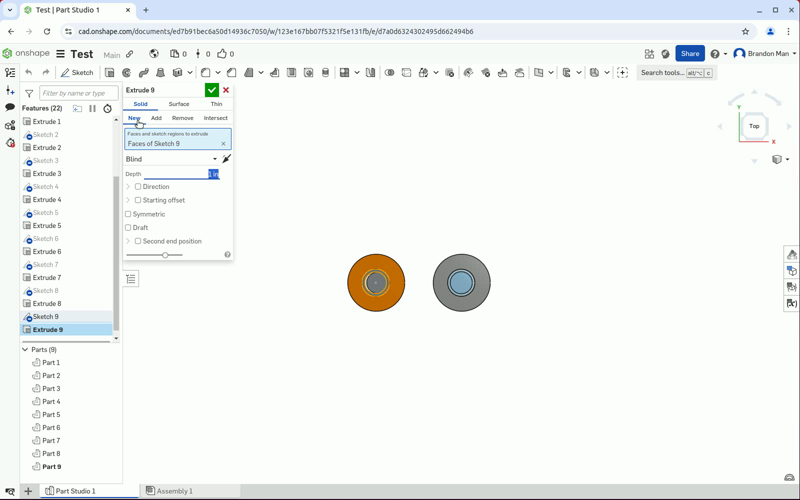
text(0.481)
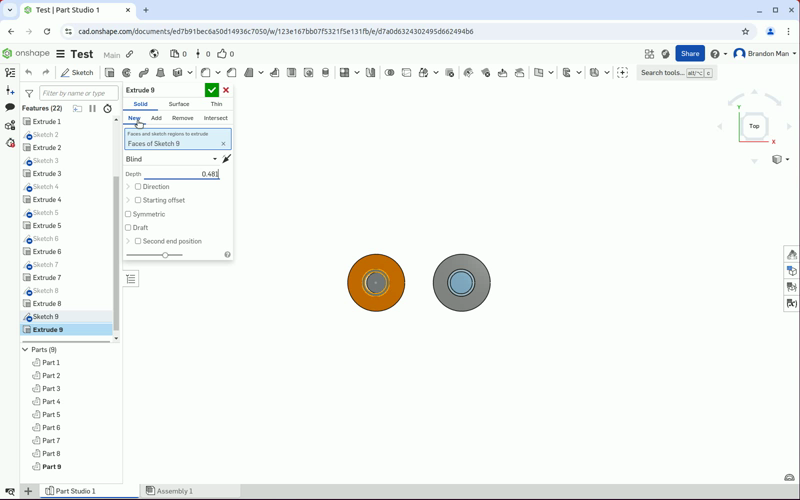
key(enter)
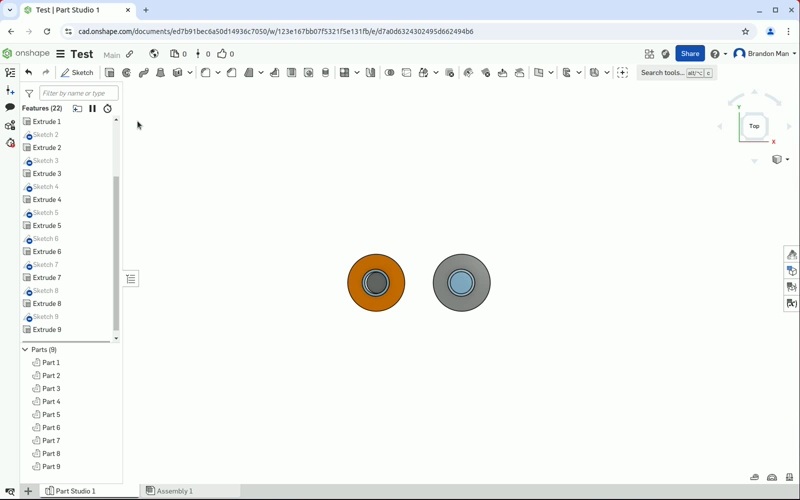
key(shift+h)
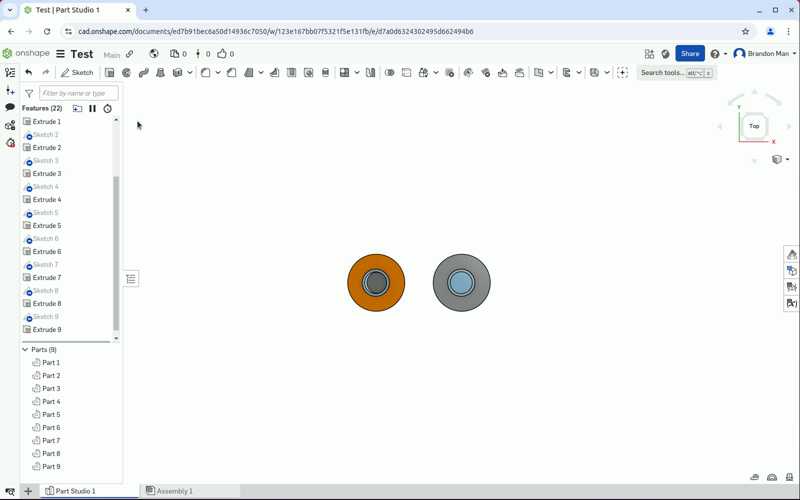
key(shift+h)
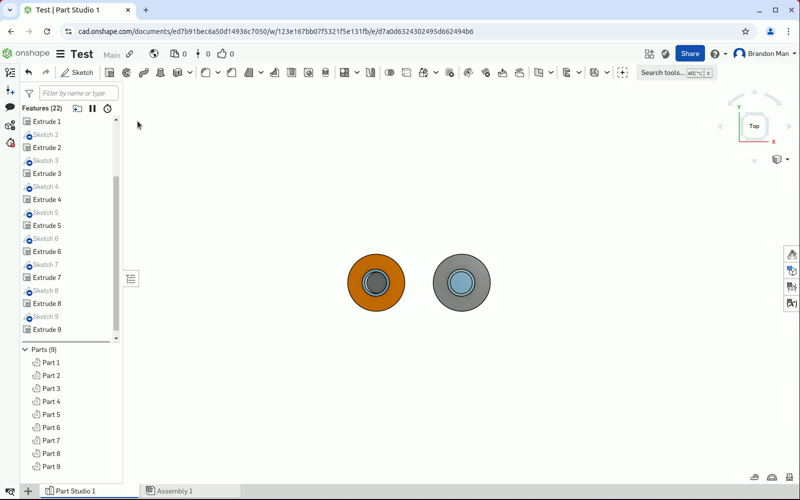
mouse_move(69, 111)
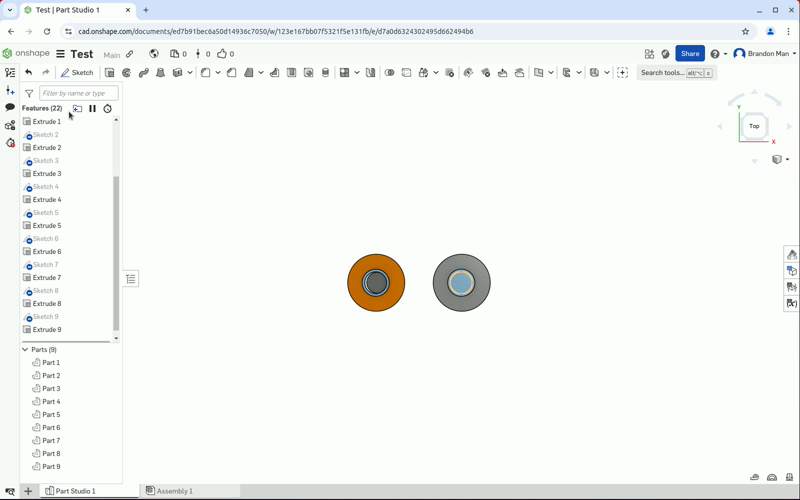
click(69, 111)
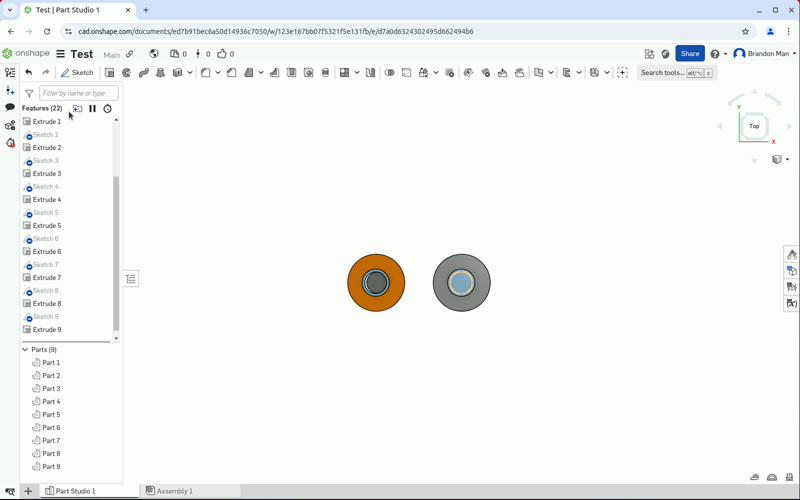
key(shift+s)
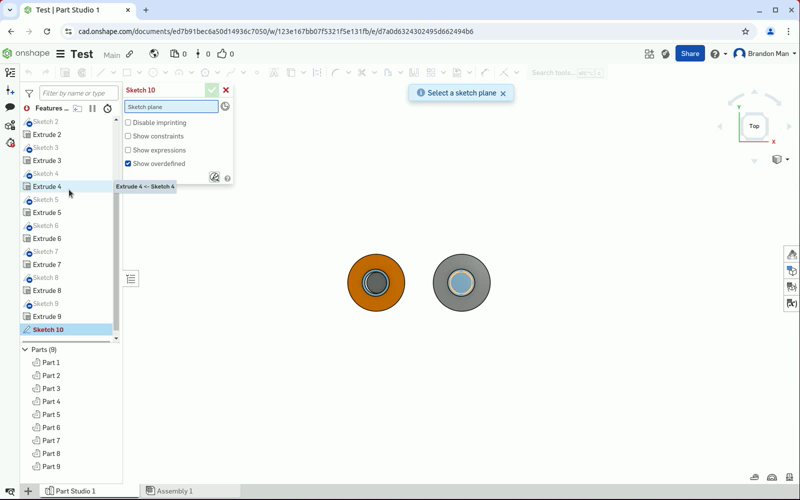
scroll(3)
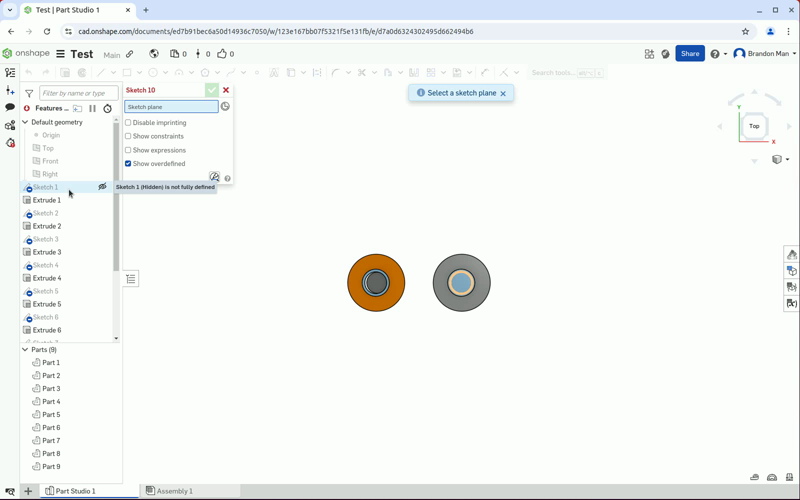
mouse_move(69, 150)
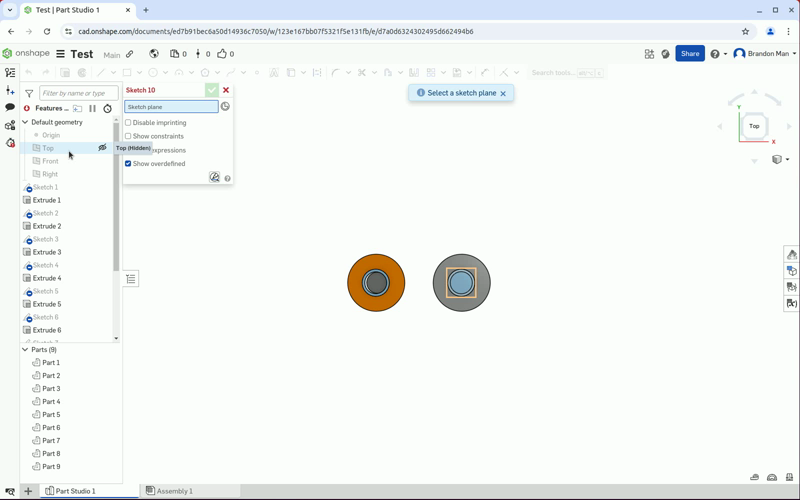
click(69, 150)
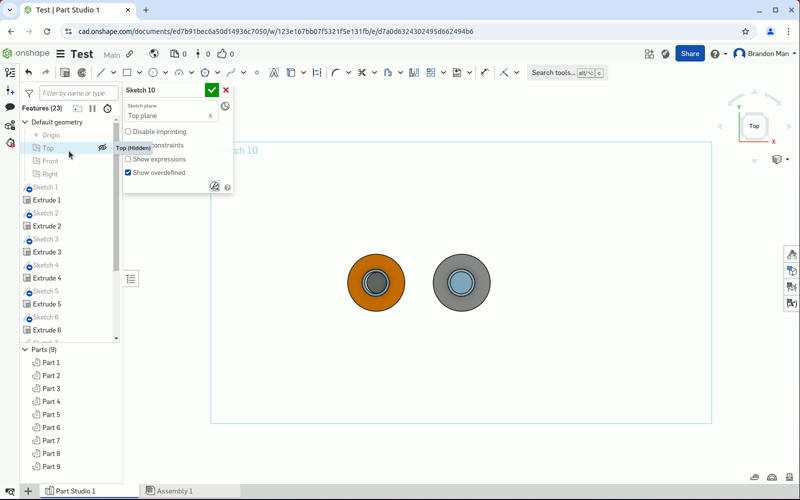
mouse_move(73, 352)
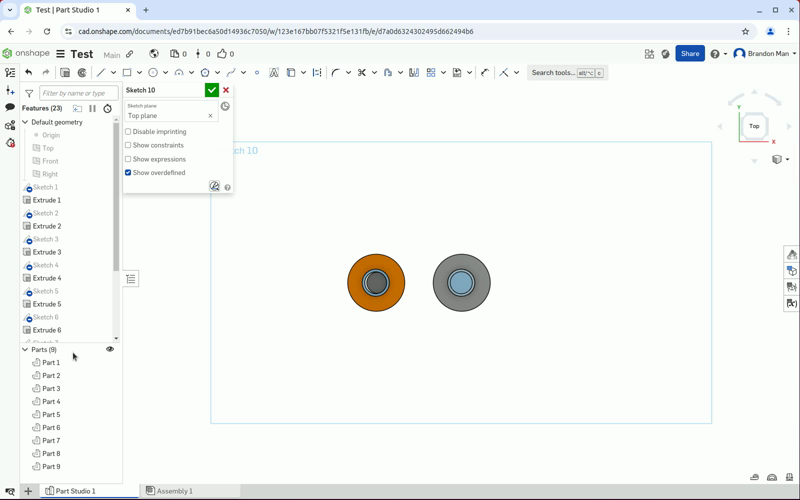
key(y)
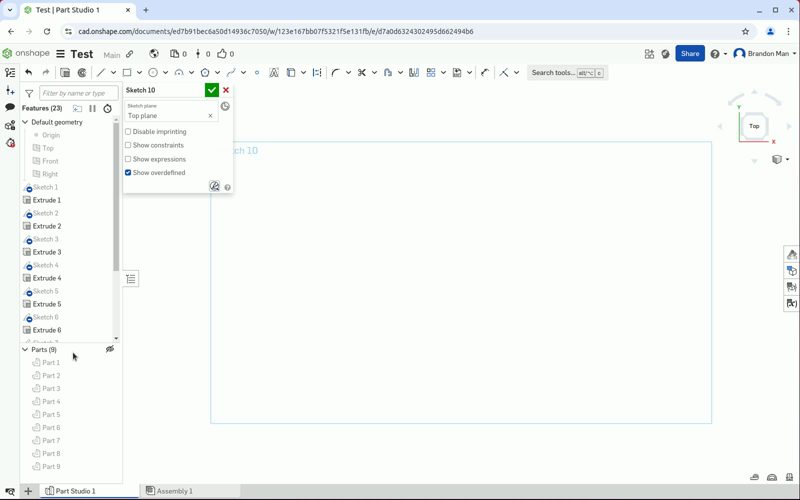
key(c)
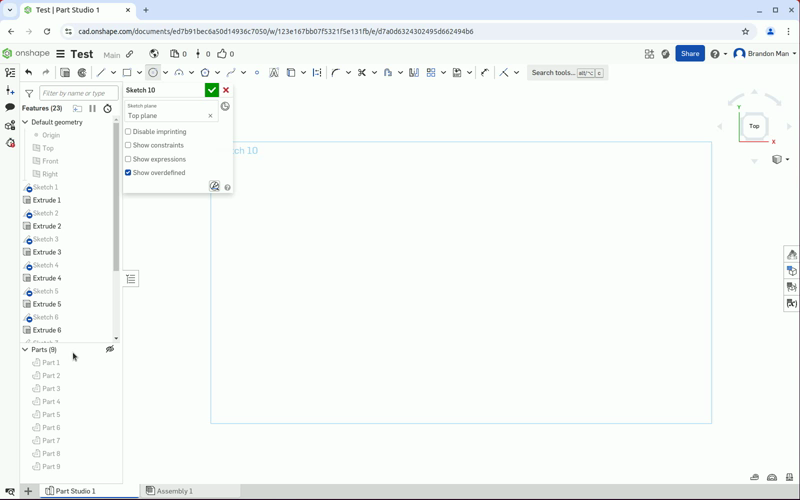
key_down(shift)
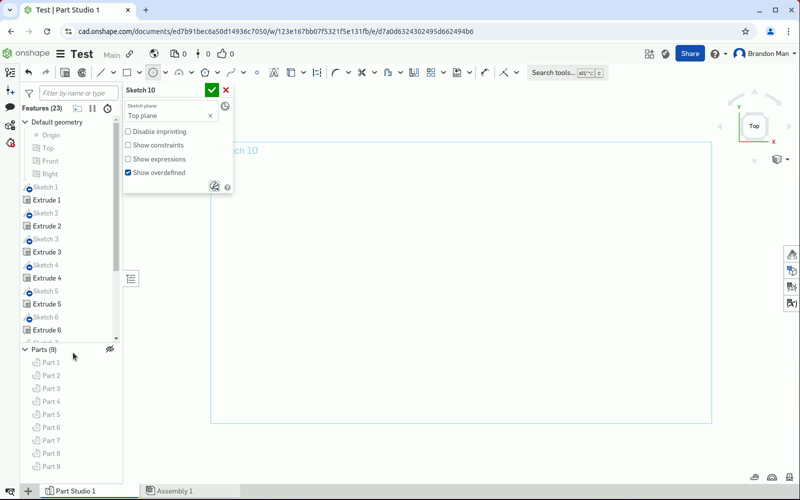
mouse_move(377, 282)
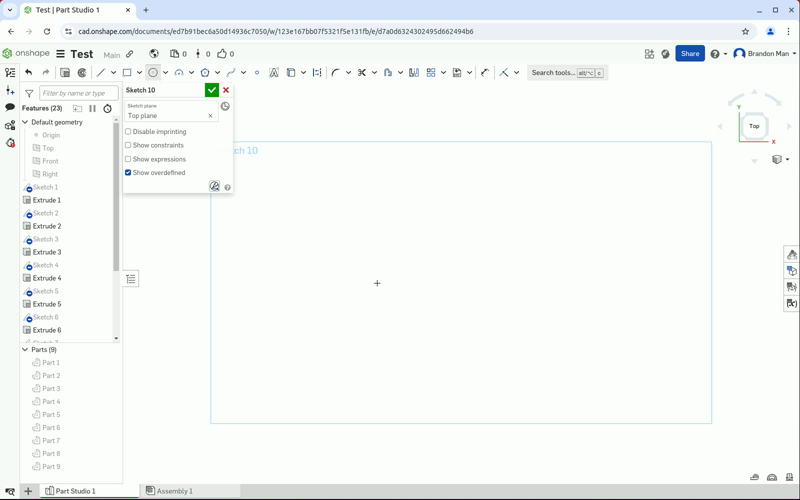
click(377, 282)
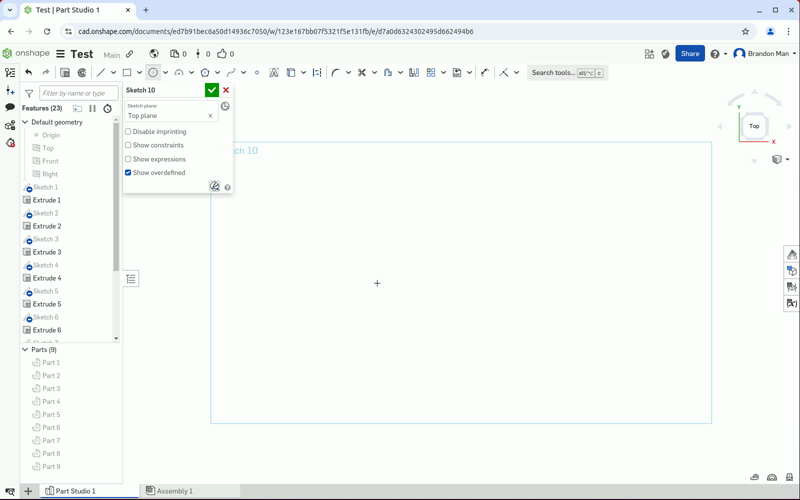
key_up(shift)
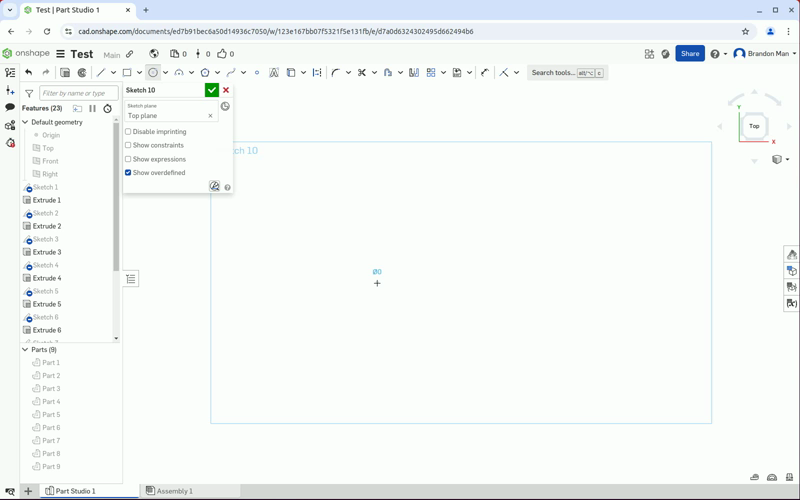
mouse_move(387, 282)
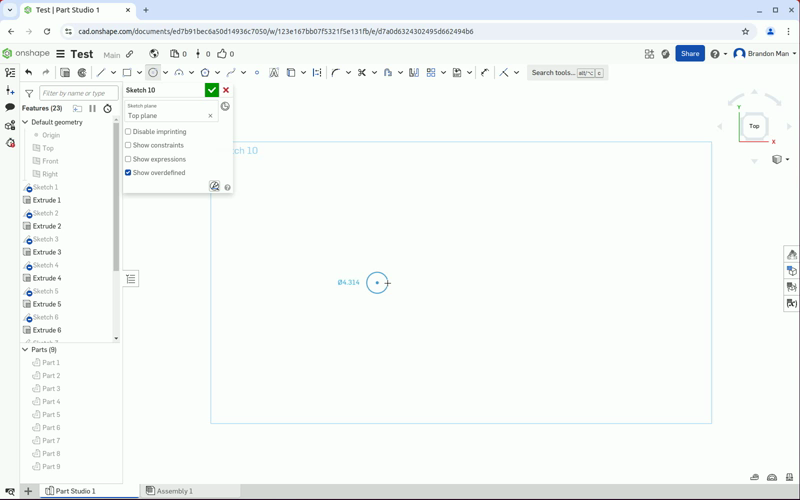
click(387, 282)
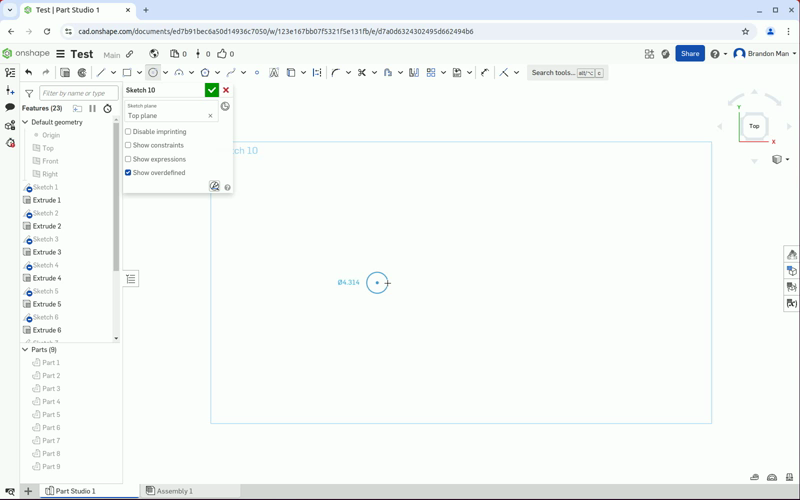
key(esc)
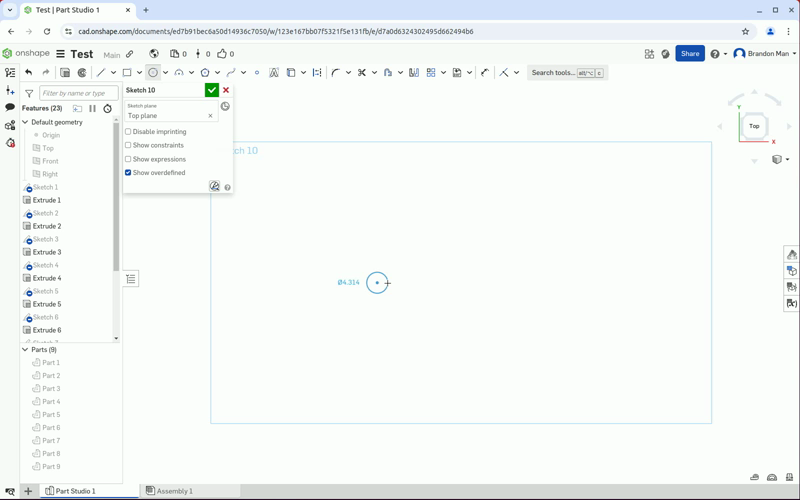
mouse_move(374, 275)
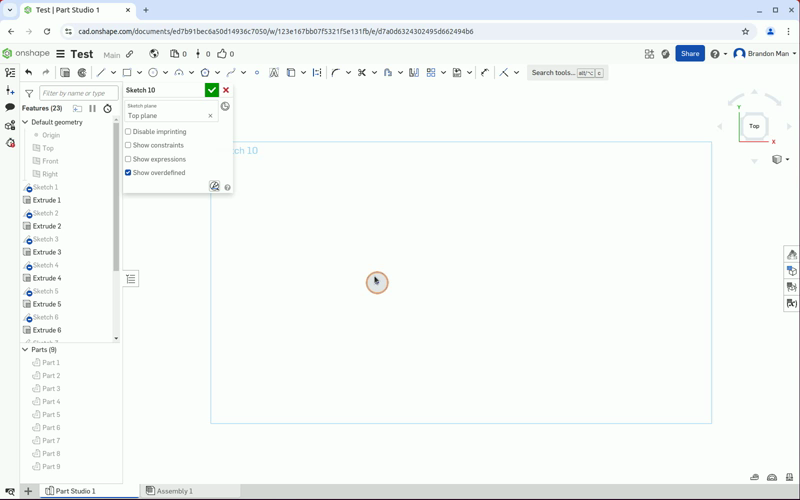
scroll(6)
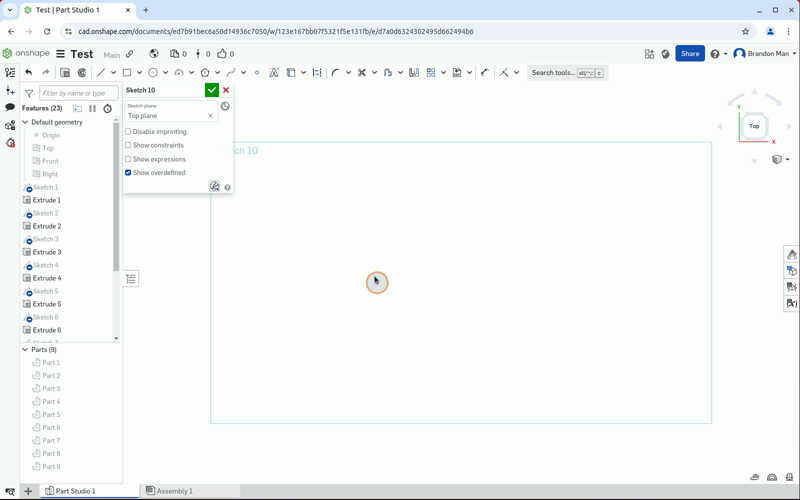
scroll(6)
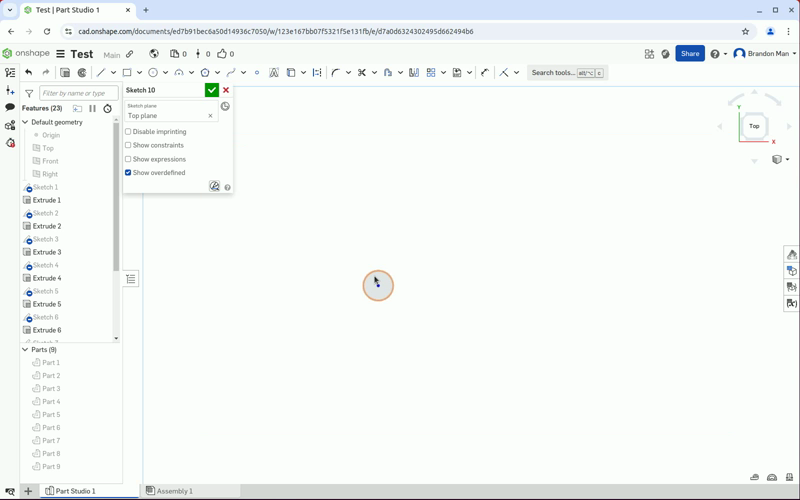
scroll(6)
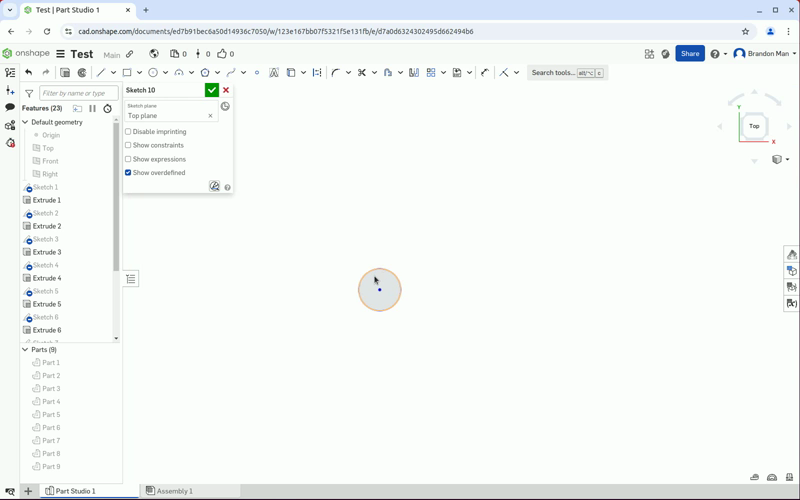
scroll(6)
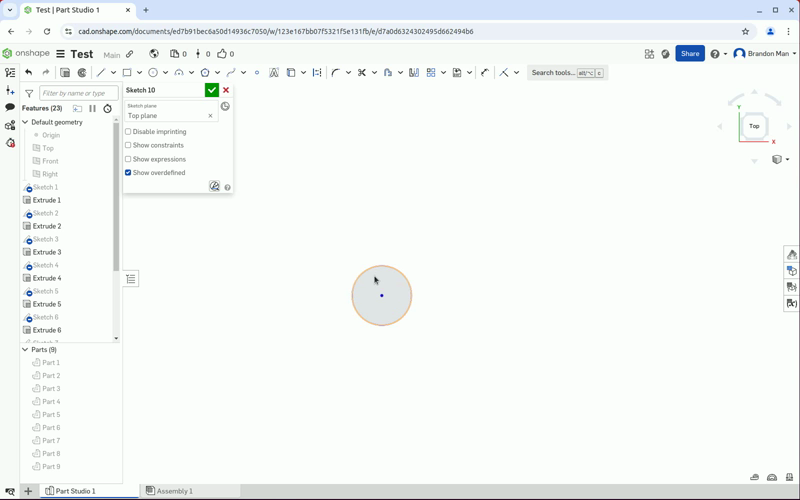
scroll(6)
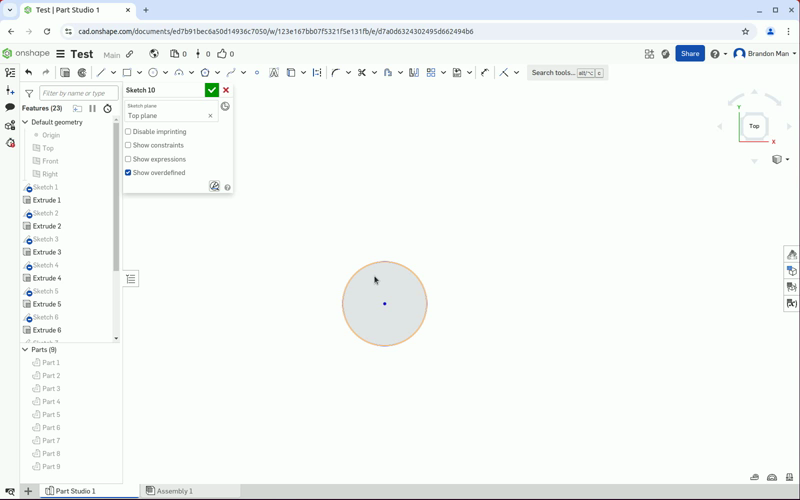
scroll(6)
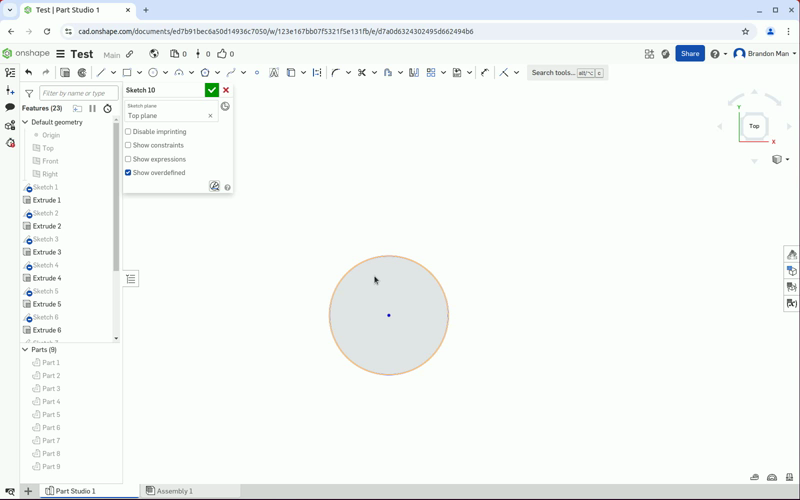
scroll(6)
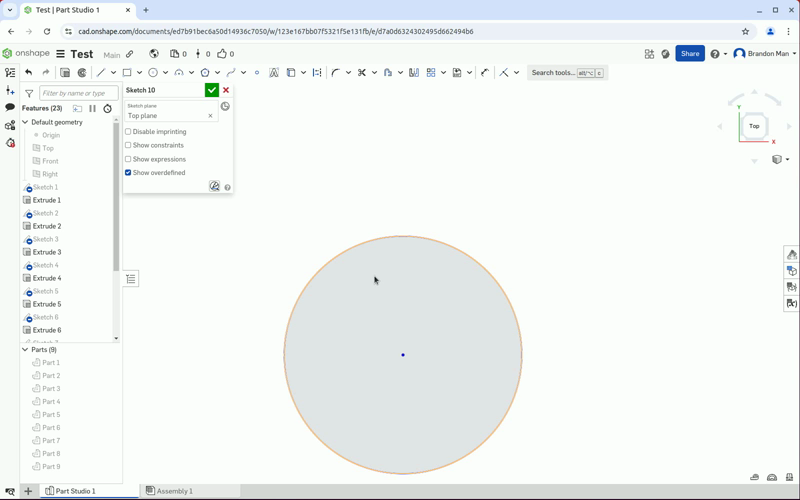
click(374, 275)
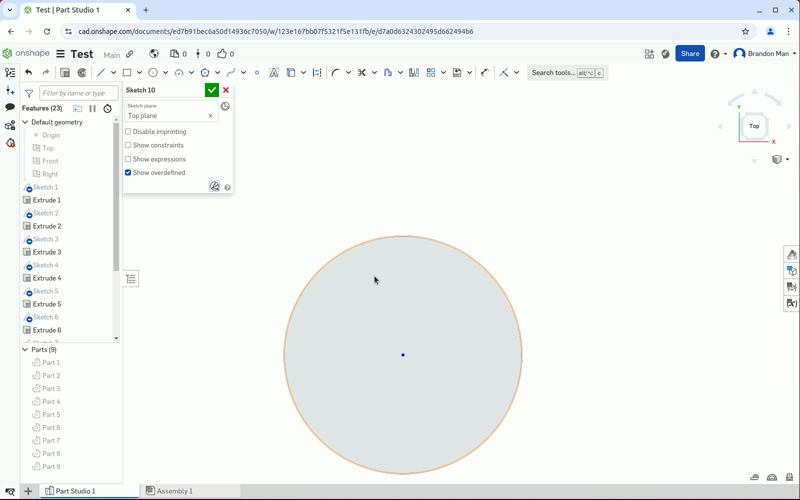
scroll(-6)
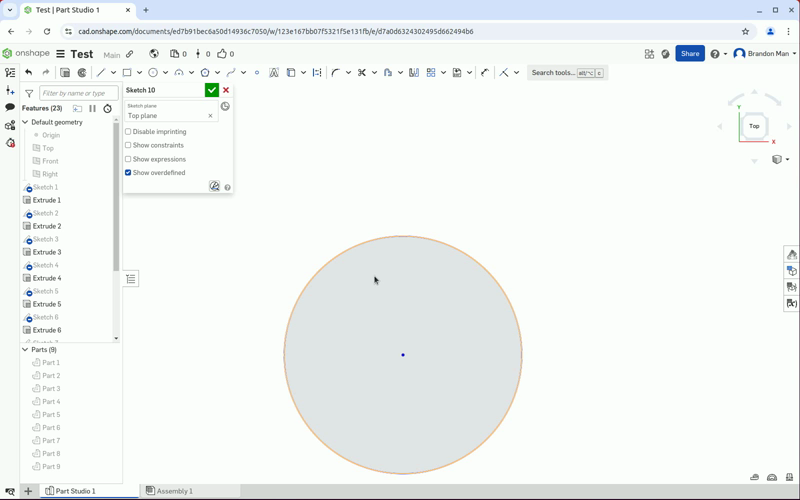
scroll(-6)
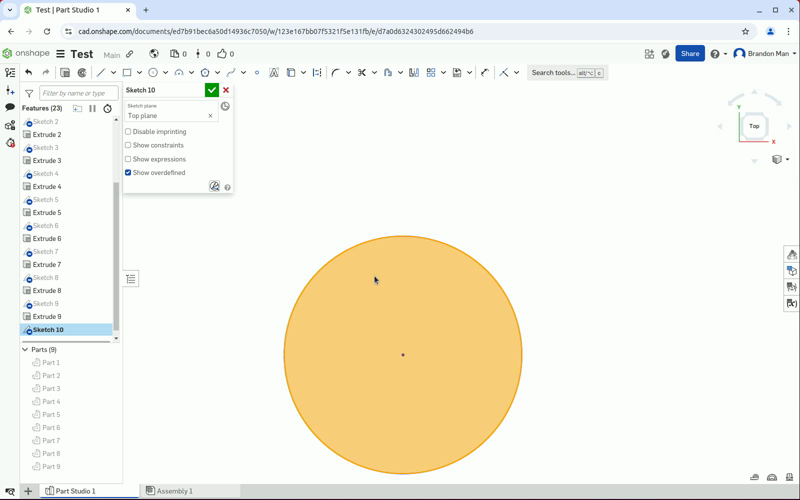
scroll(-6)
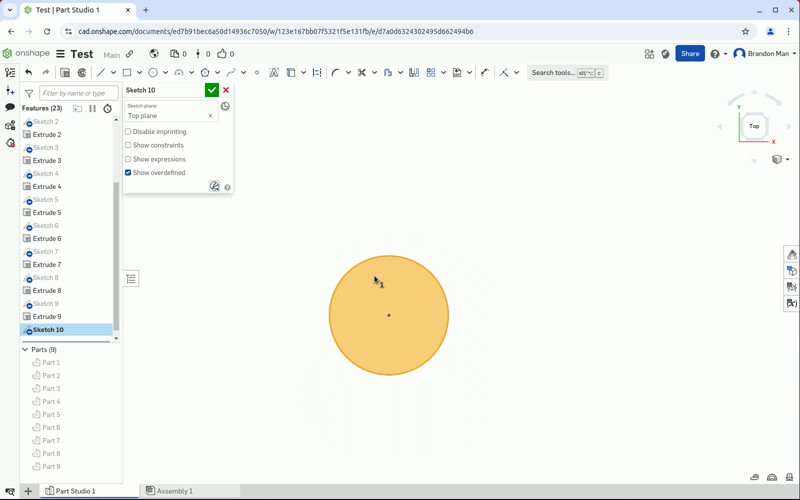
scroll(-6)
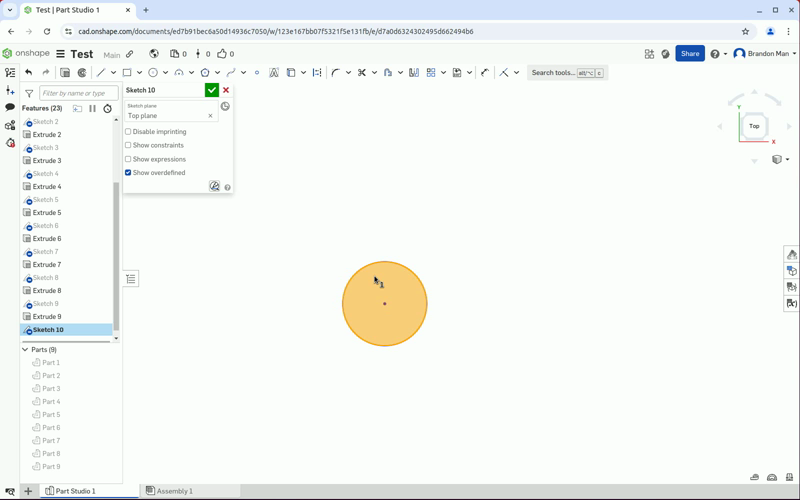
scroll(-6)
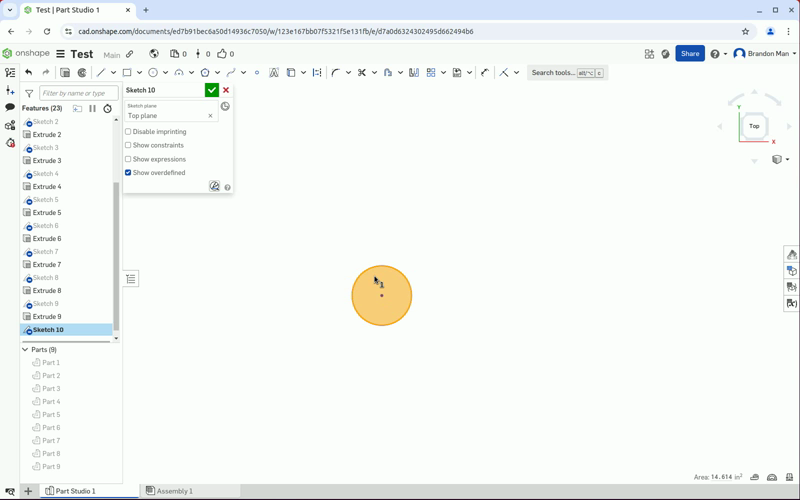
scroll(-6)
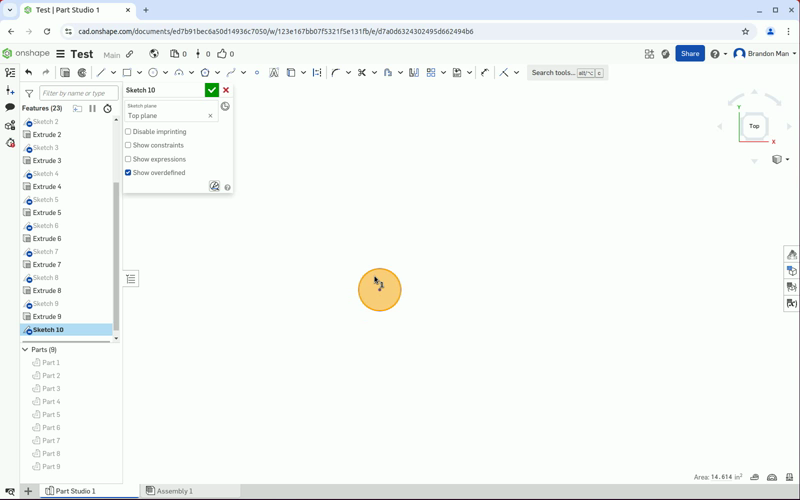
scroll(-6)
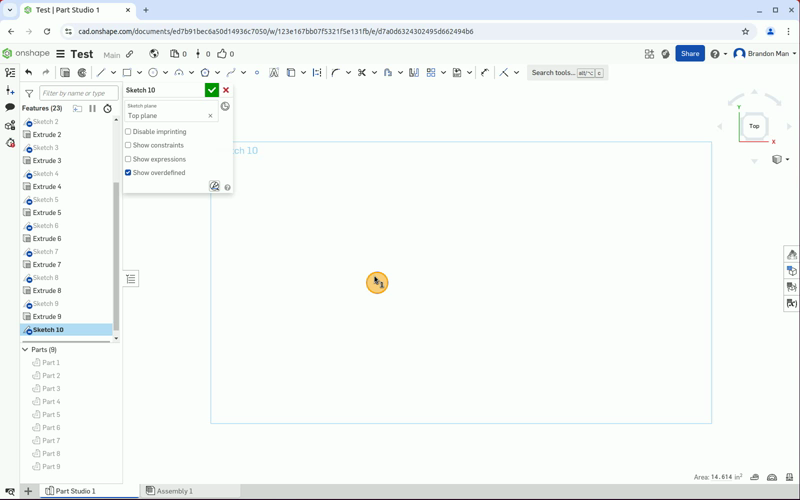
mouse_move(73, 352)
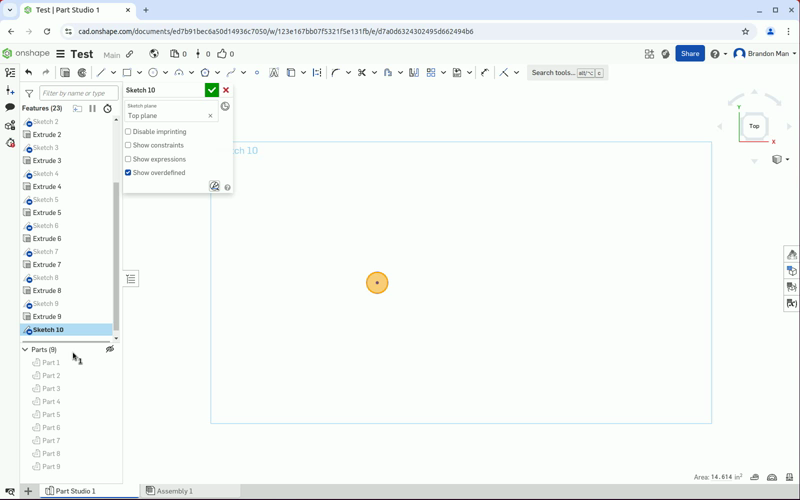
key(shift+y)
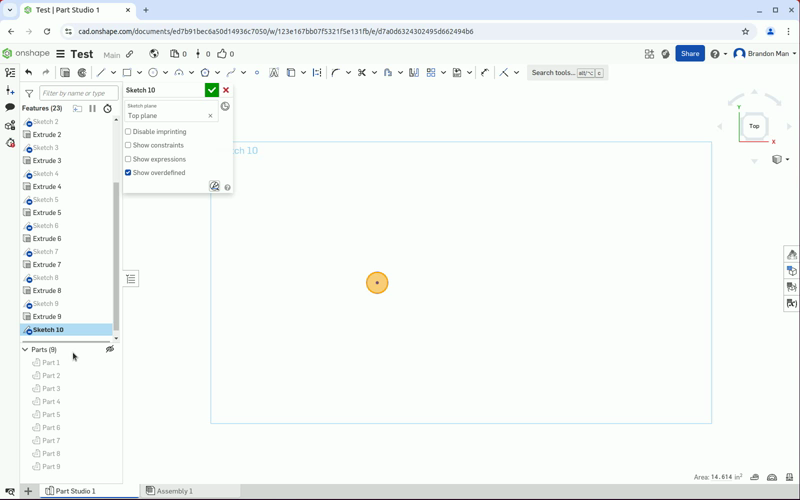
key(shift+e)
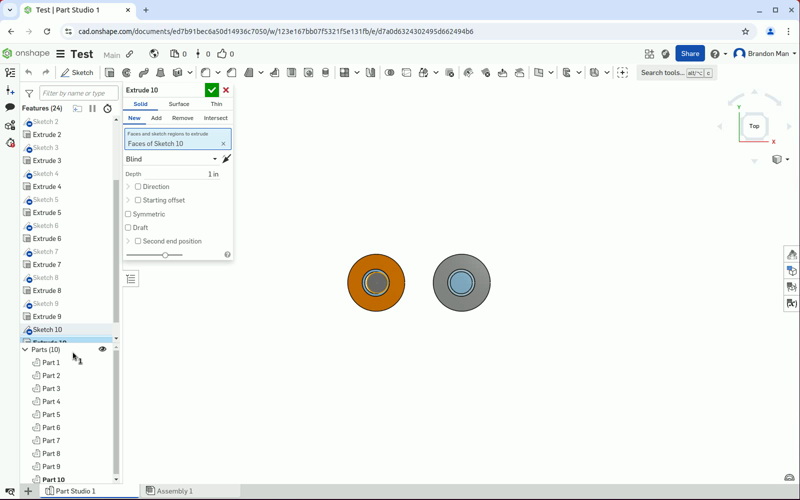
mouse_move(143, 106)
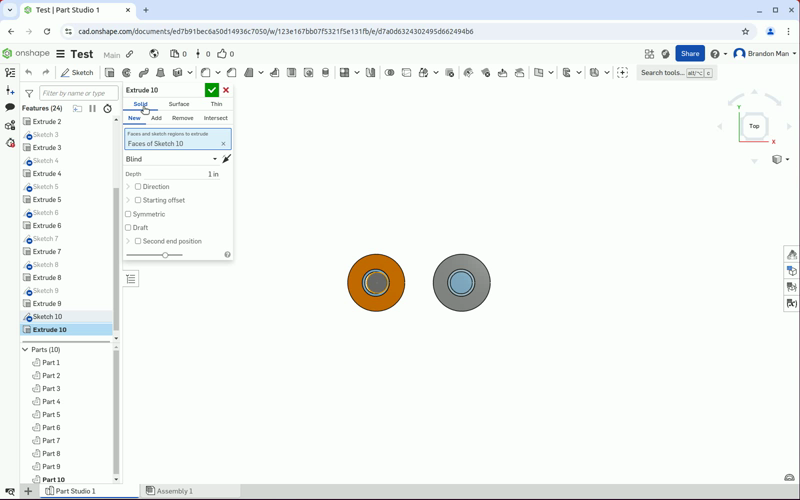
click(143, 106)
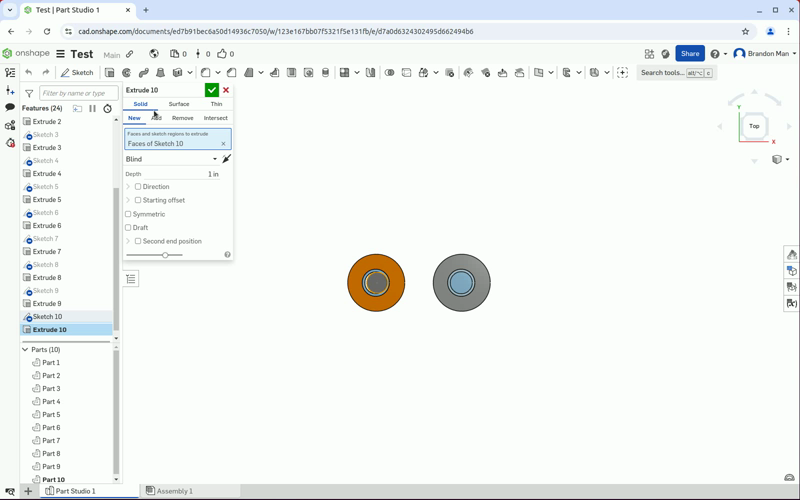
mouse_move(186, 120)
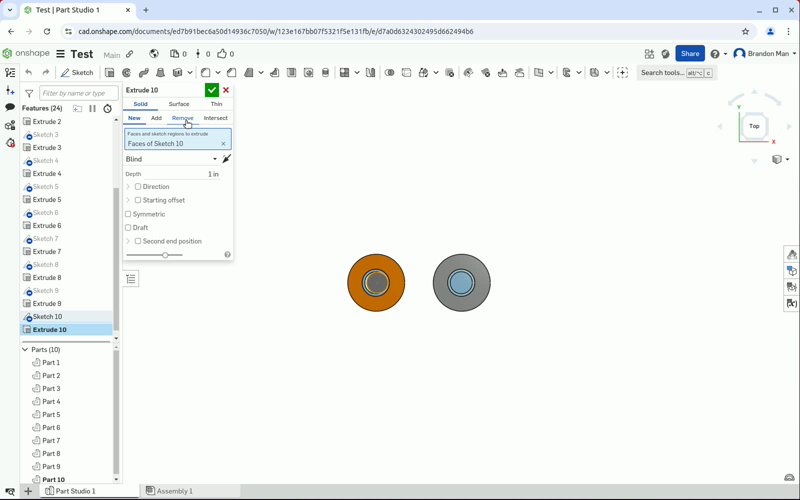
click(186, 120)
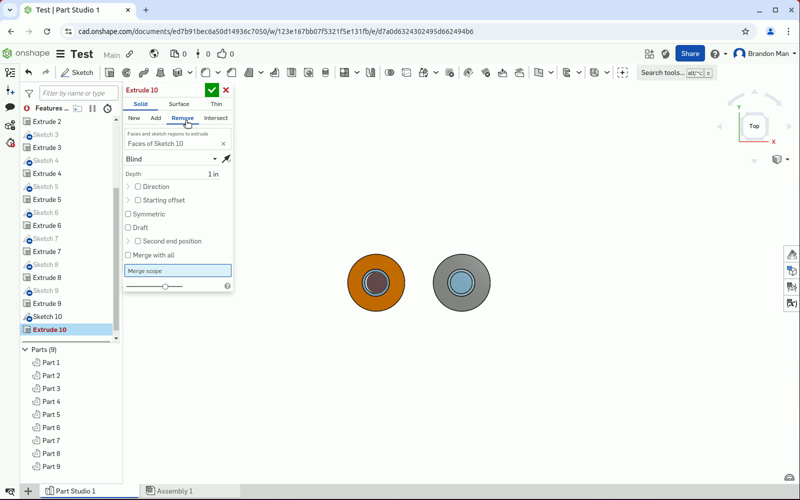
key(tab, 4)
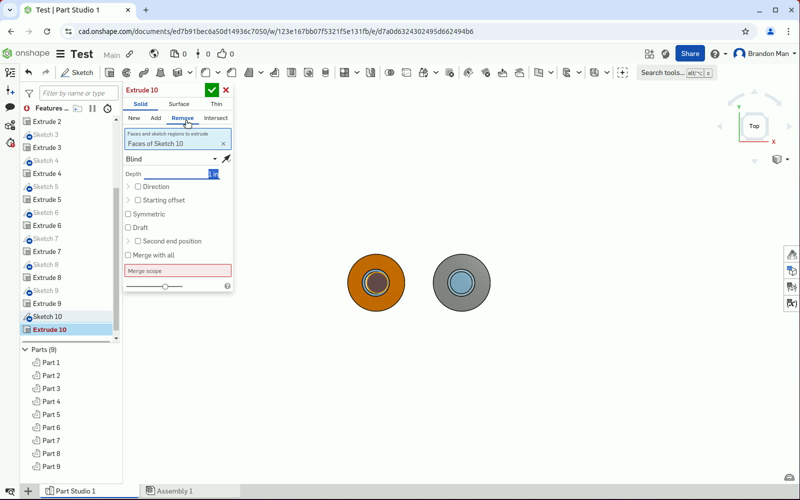
text(1.204)
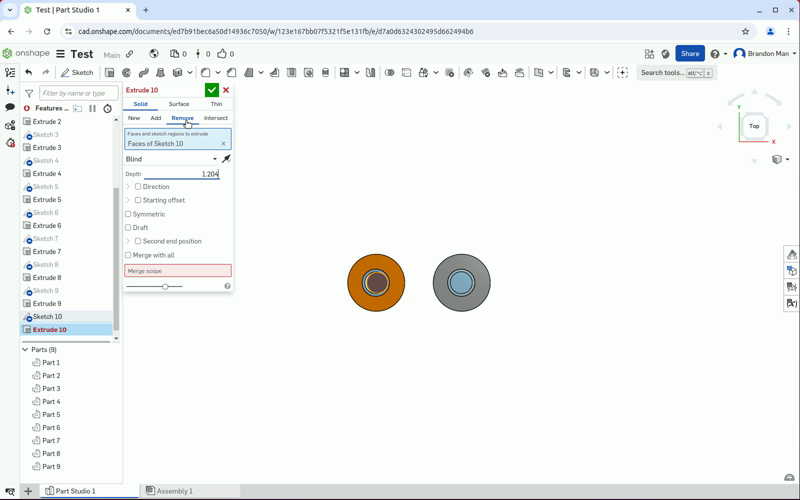
key(tab, 6)
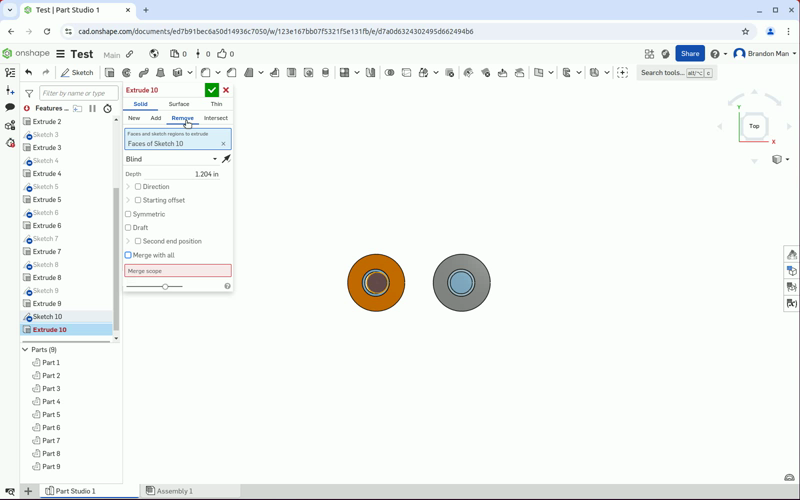
key(space)
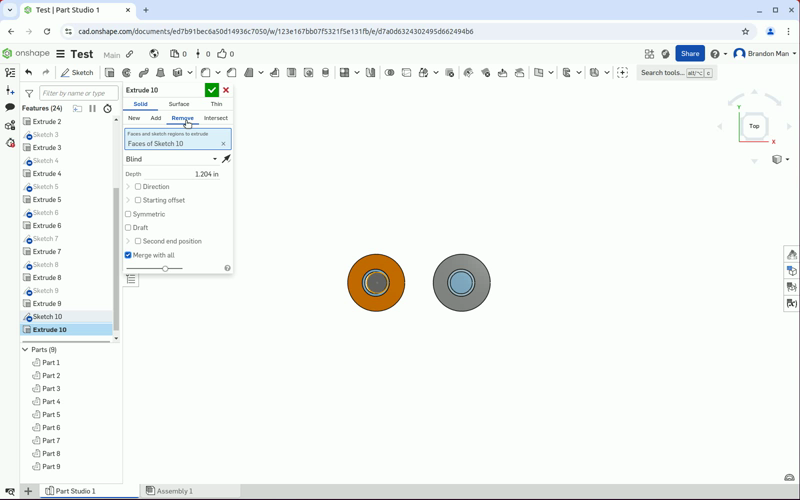
key(enter)
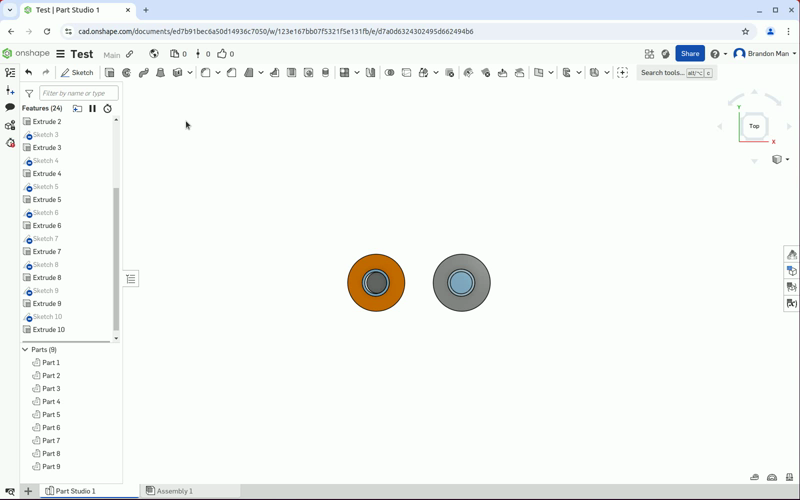
key(shift+h)
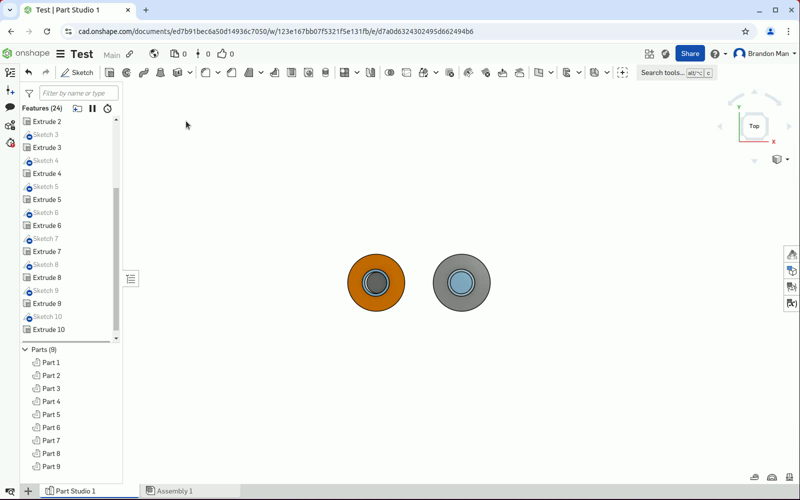
key(shift+h)
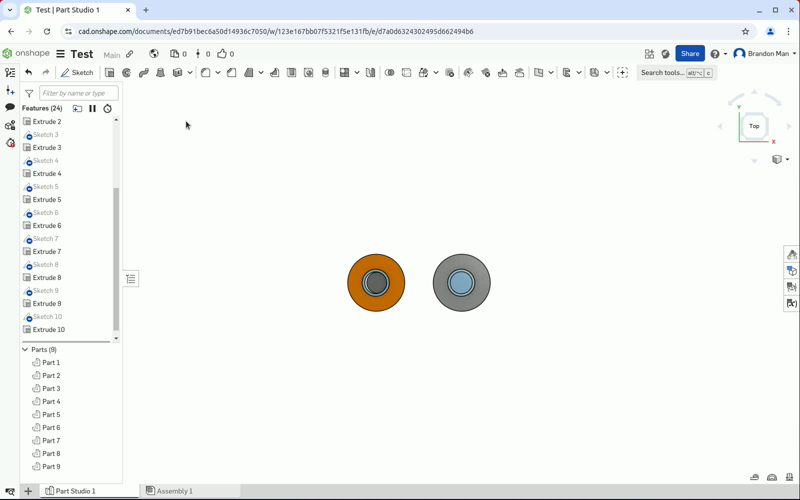
key(shift+7)
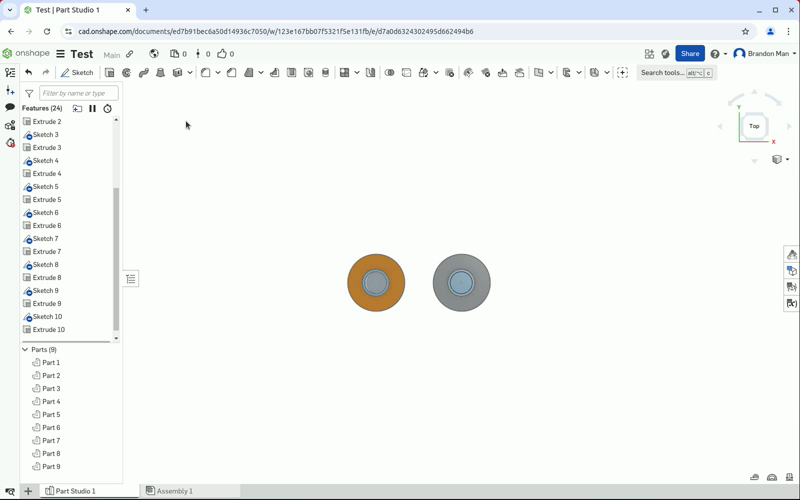
key(up, 3)
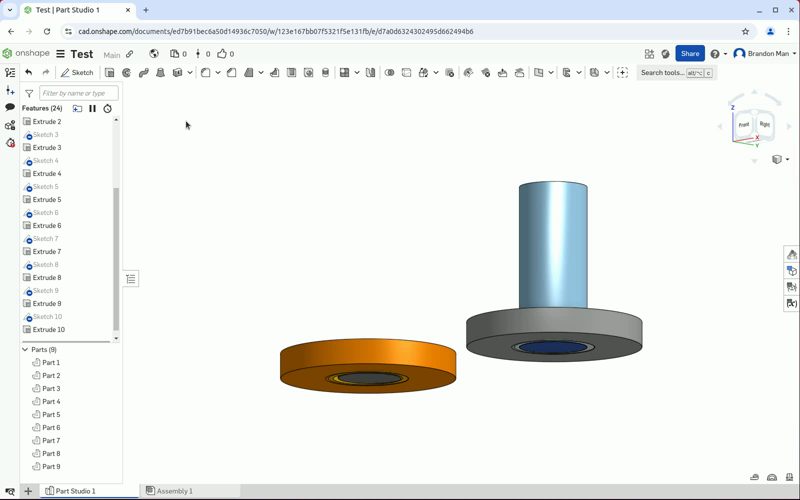
key(left, 3)
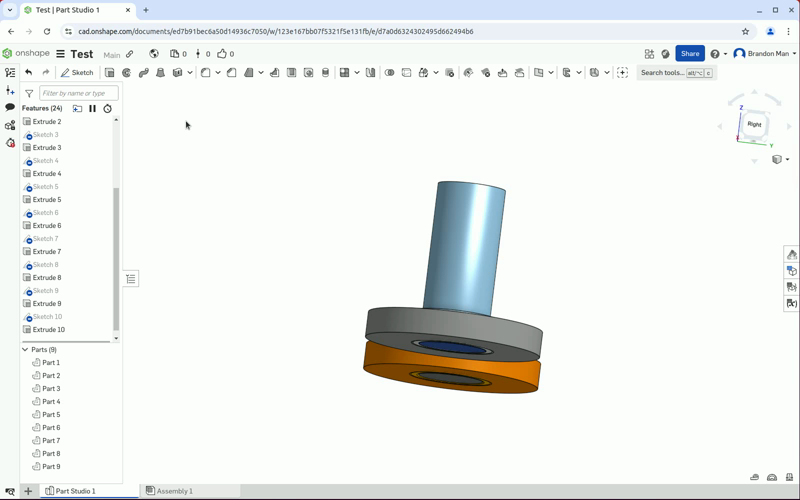
key(right, 3)
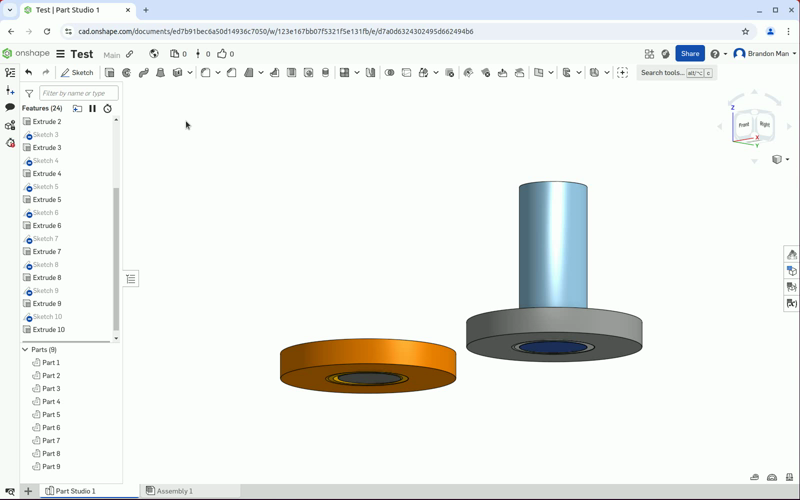
key(down, 3)
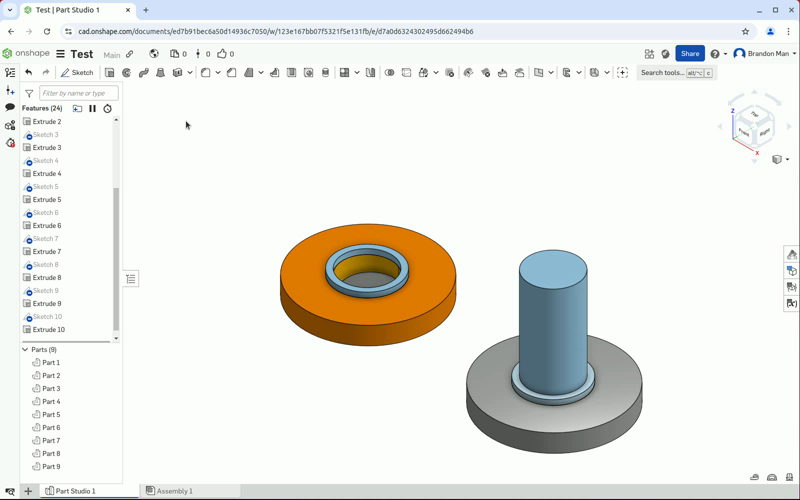
mouse_move(69, 85)
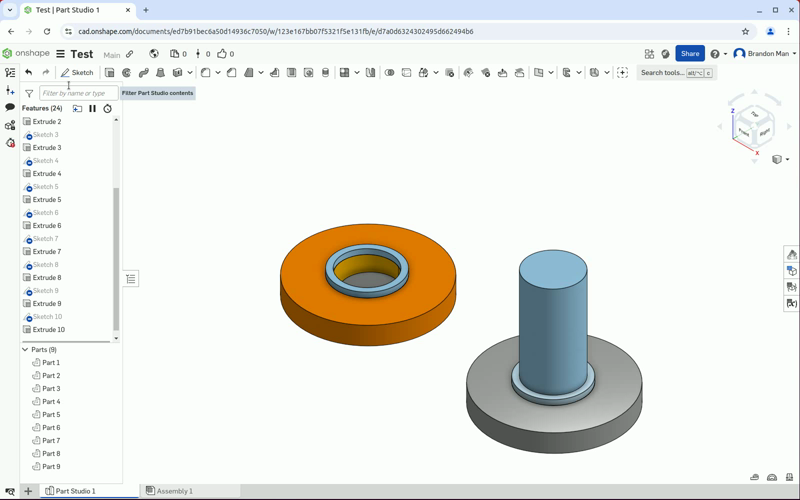
click(69, 85)